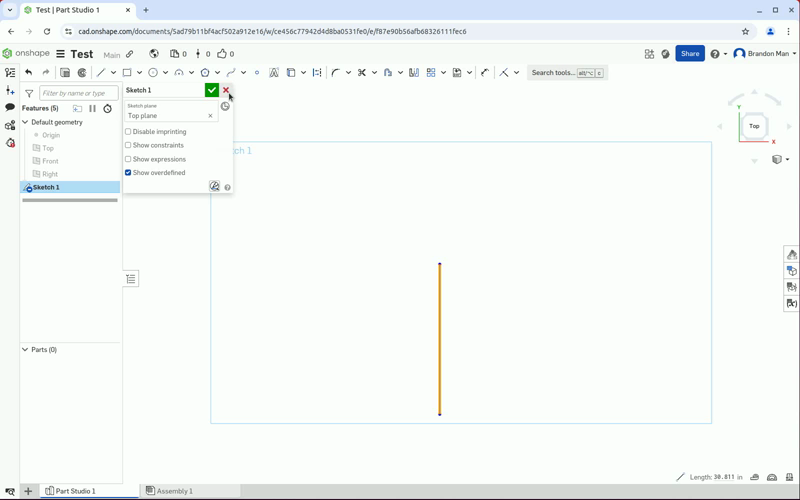
key(shift+h)
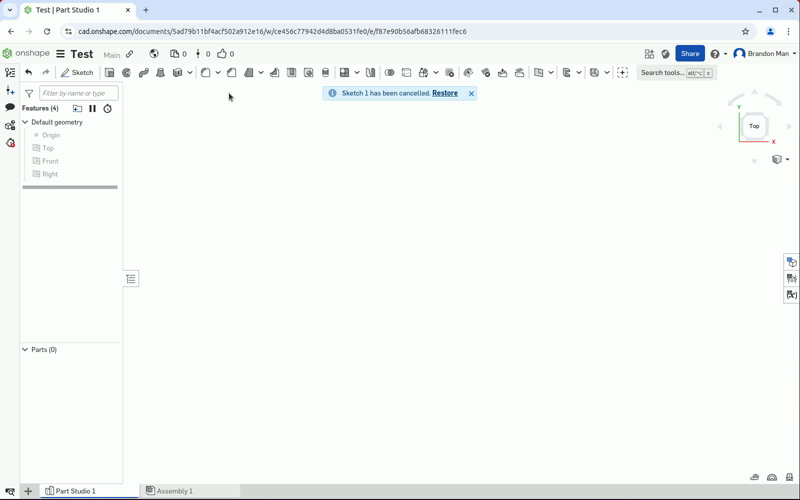
mouse_move(73, 352)
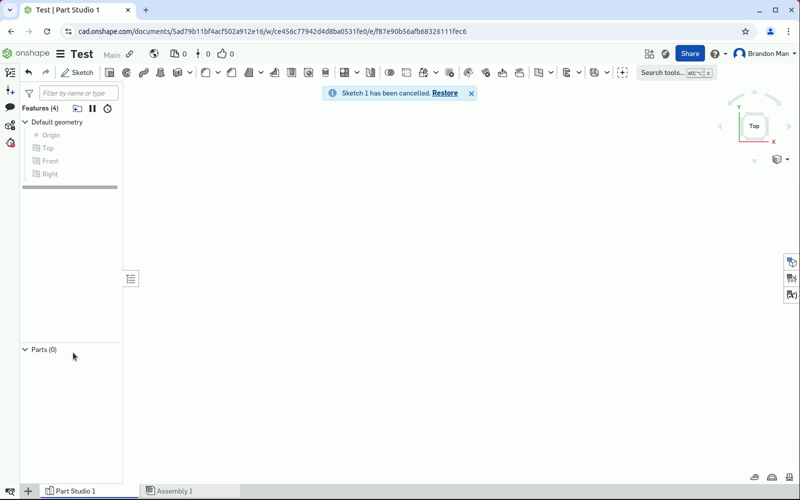
key(y)
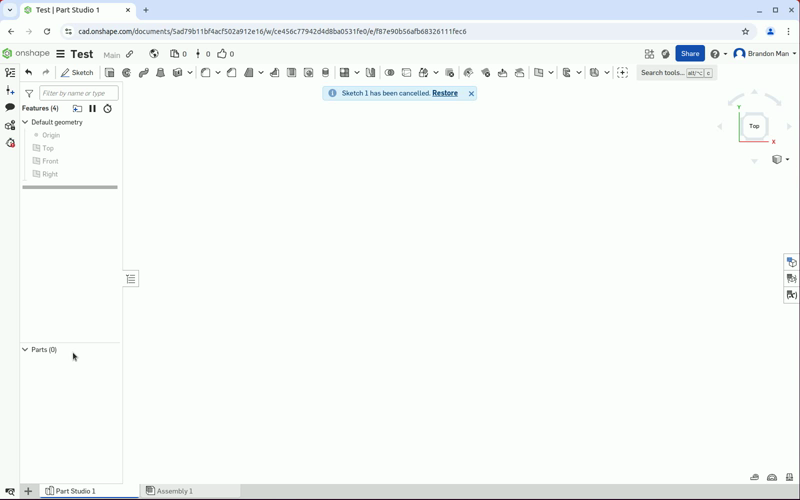
key(shift+p)
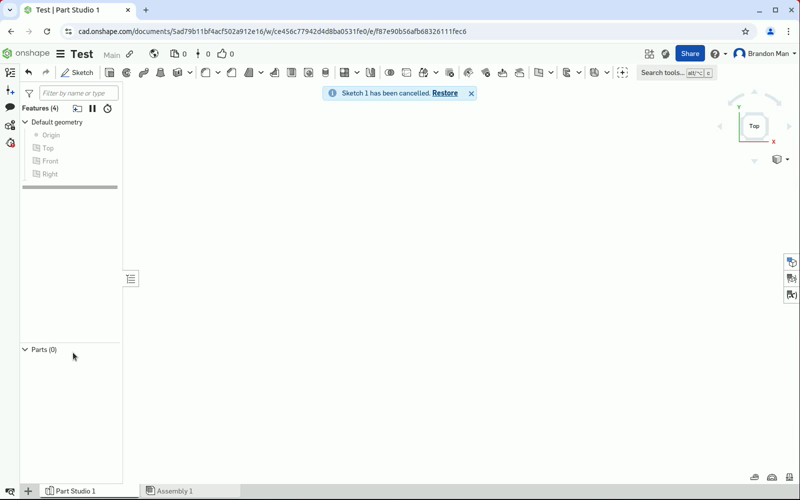
key(space)
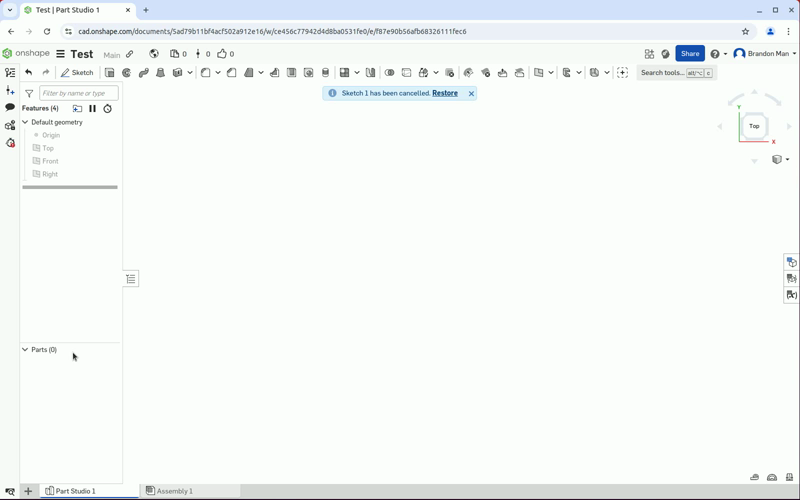
key_down(shift)
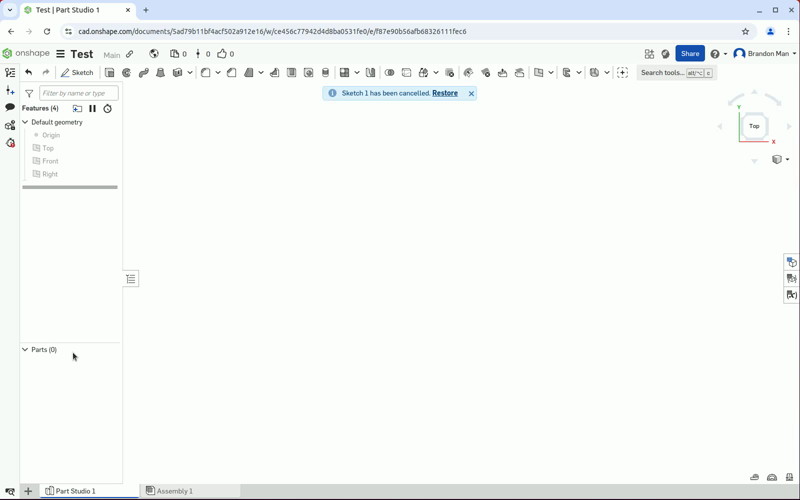
key(up)
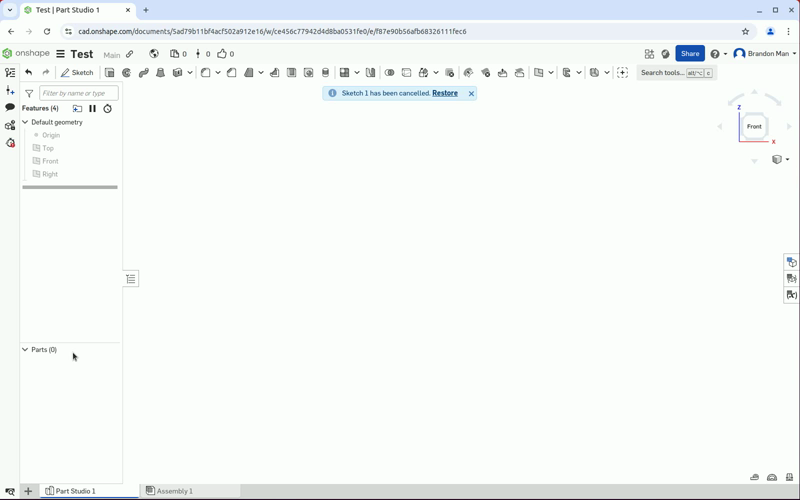
key_up(shift)
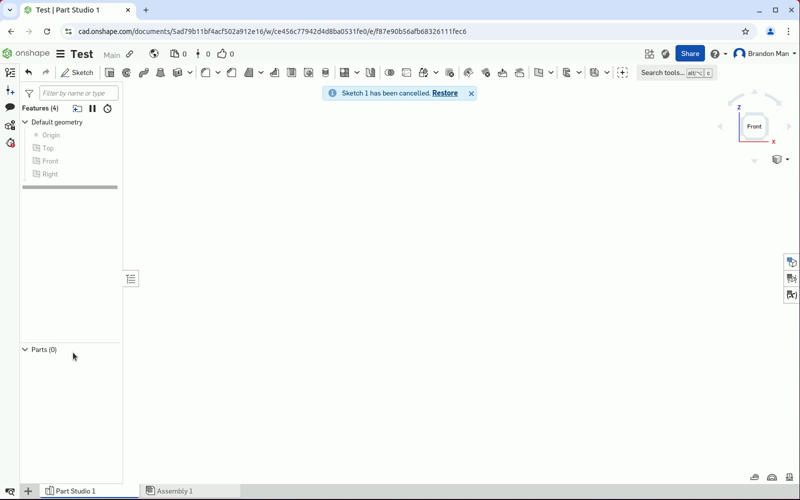
mouse_move(73, 352)
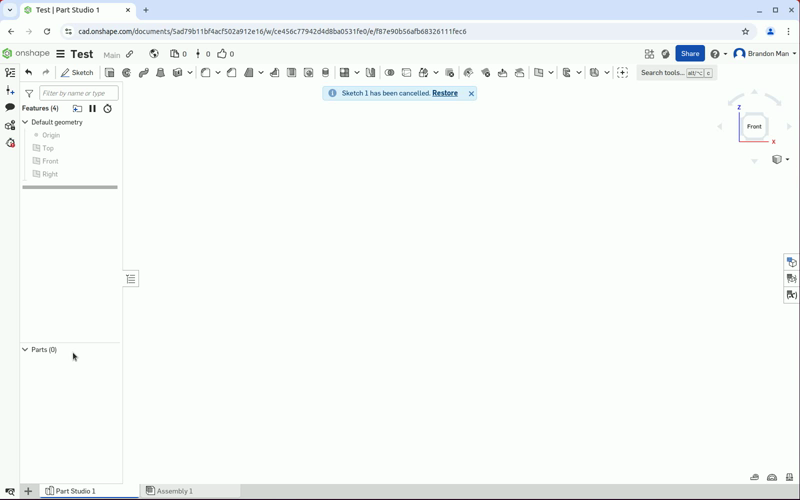
key(shift+y)
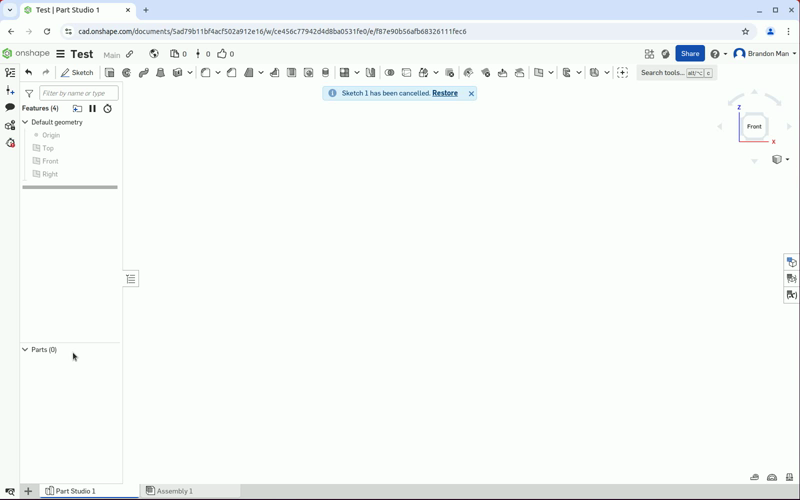
key(shift+s)
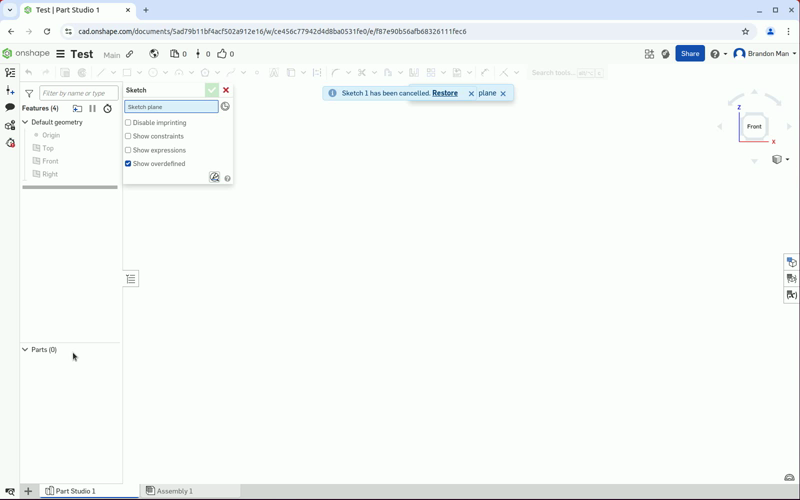
mouse_move(73, 163)
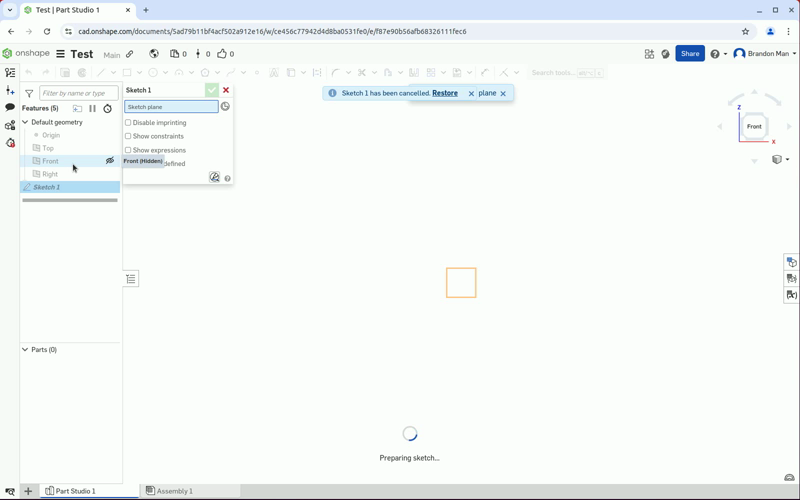
click(73, 163)
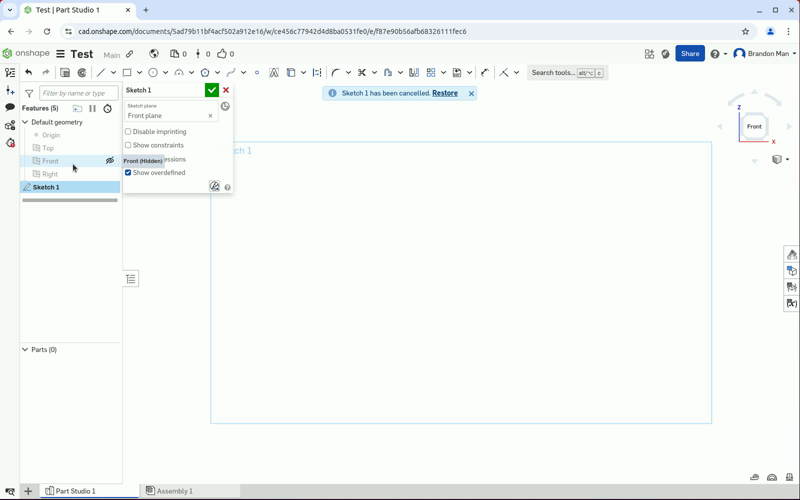
mouse_move(73, 352)
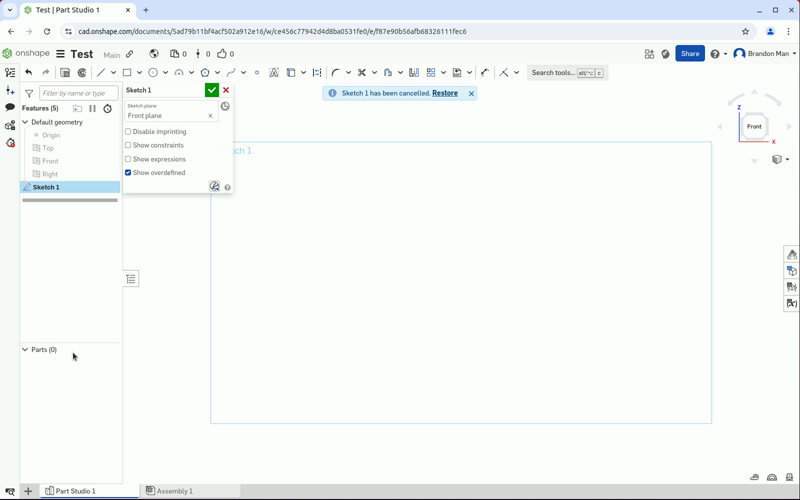
key(y)
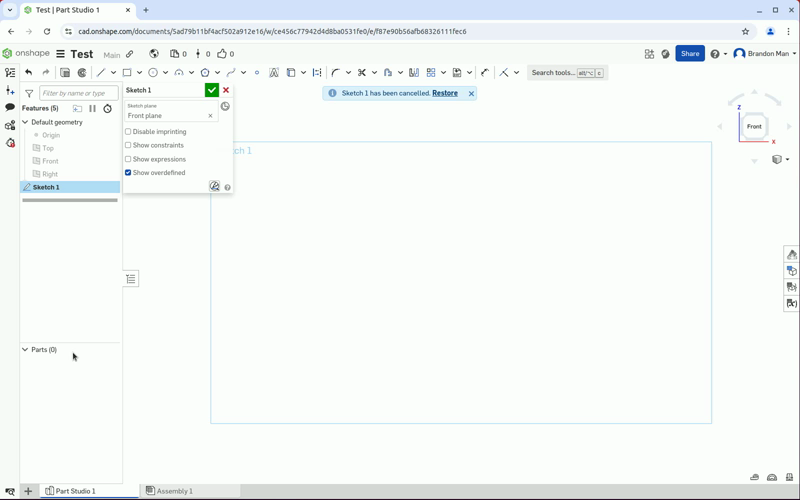
key(l)
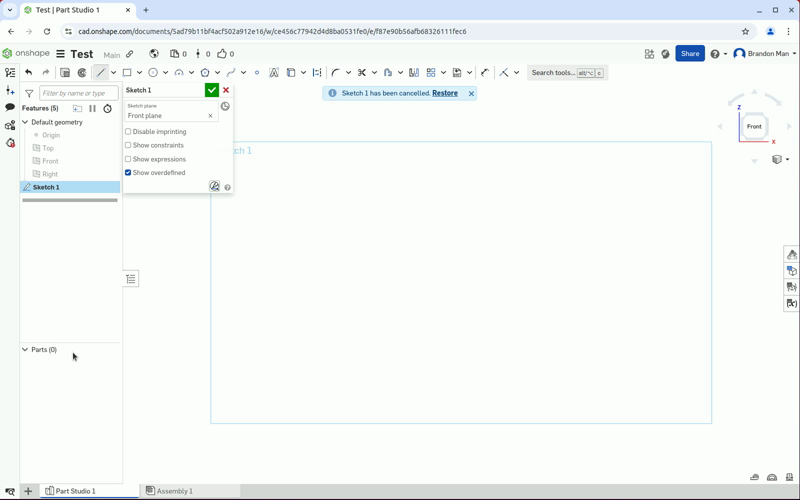
key_down(shift)
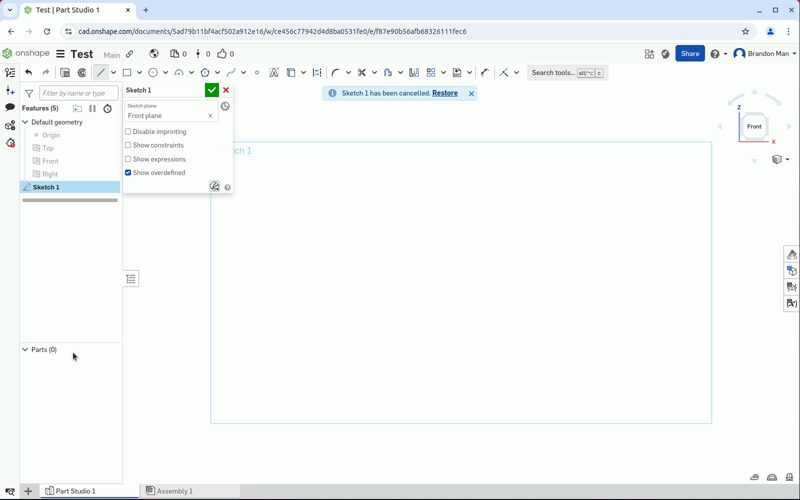
mouse_move(401, 231)
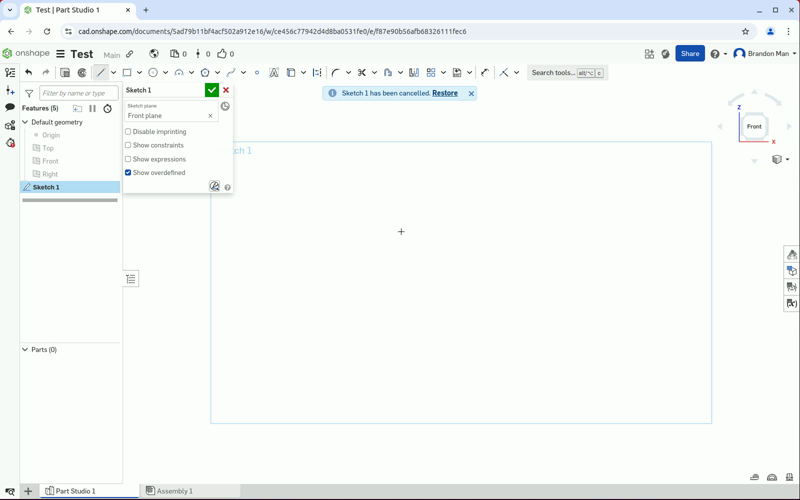
click(401, 231)
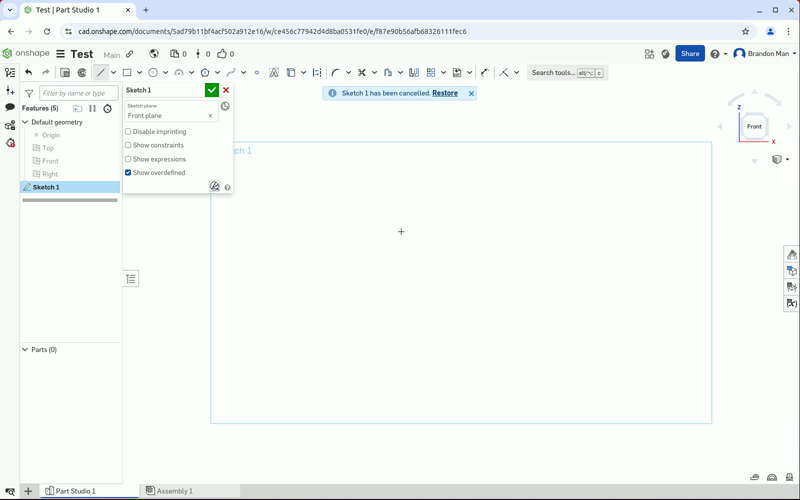
key_up(shift)
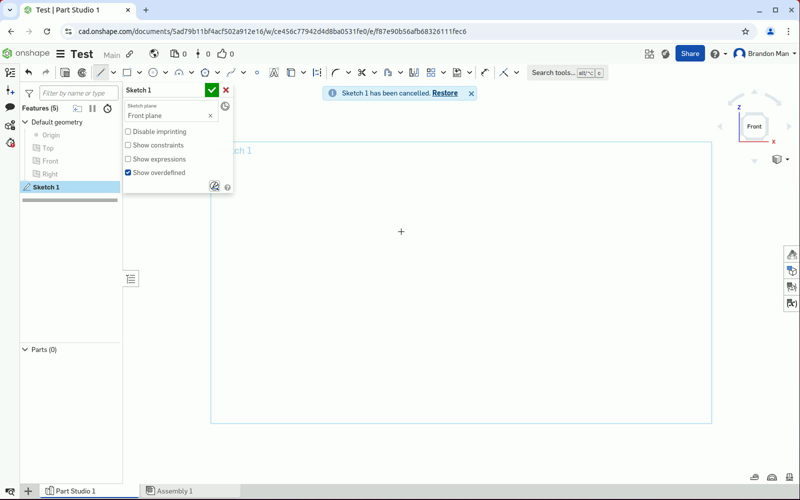
key_down(shift)
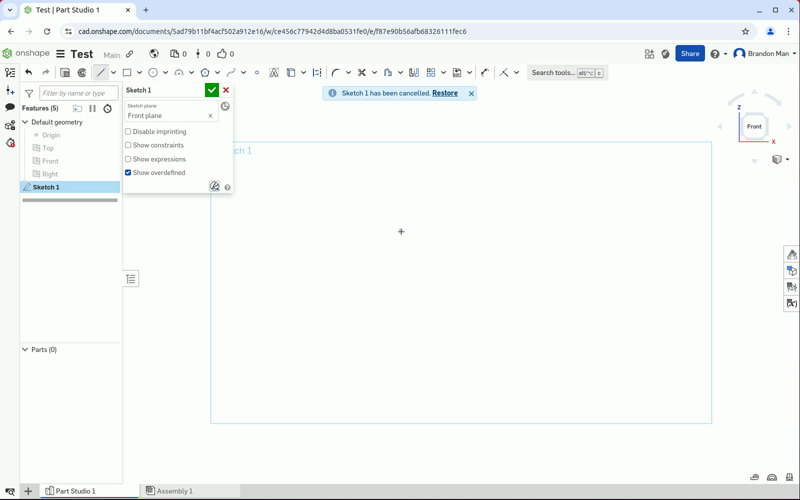
mouse_move(431, 231)
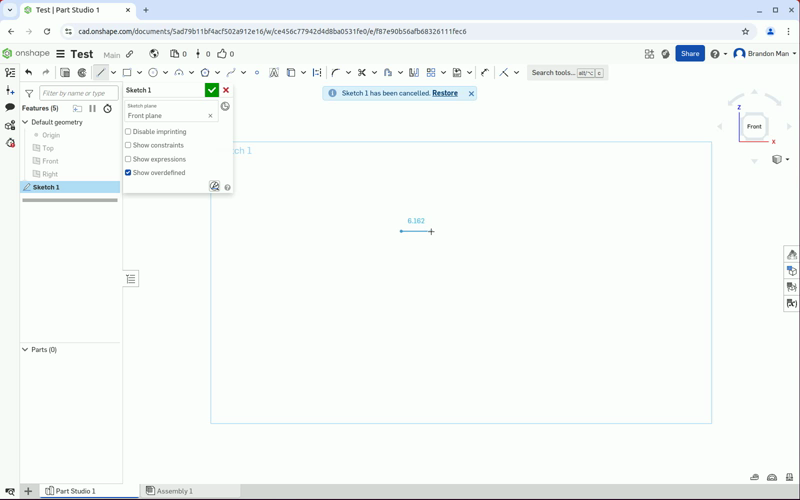
mouse_move(403, 231)
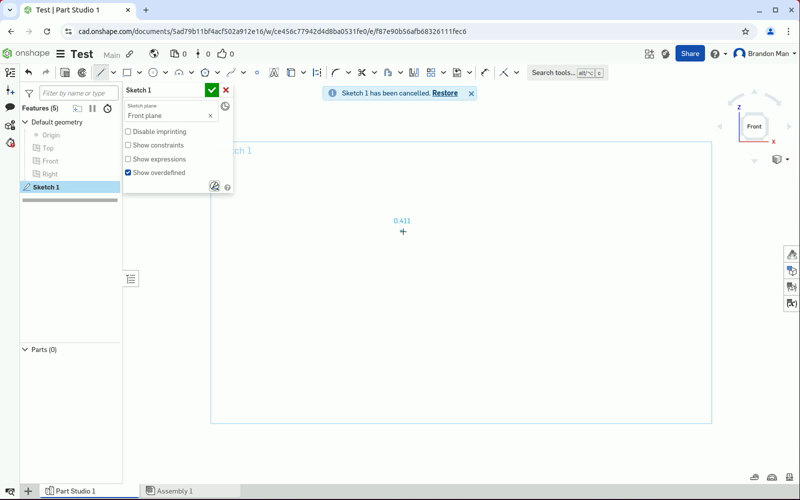
scroll(6)
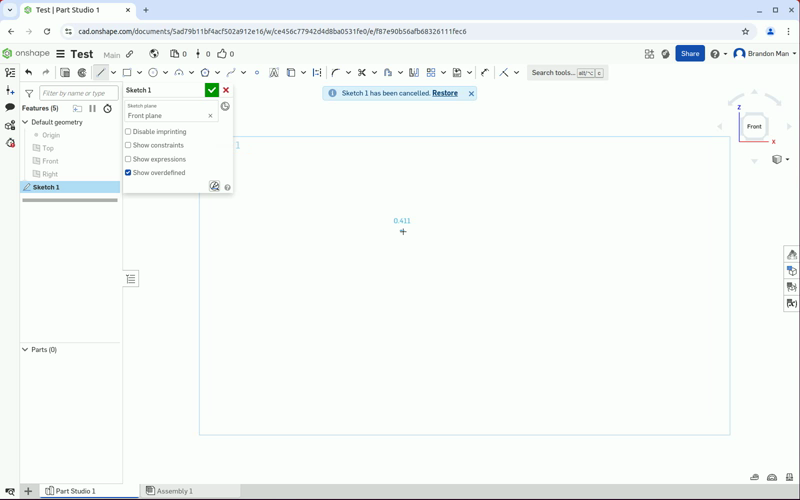
scroll(6)
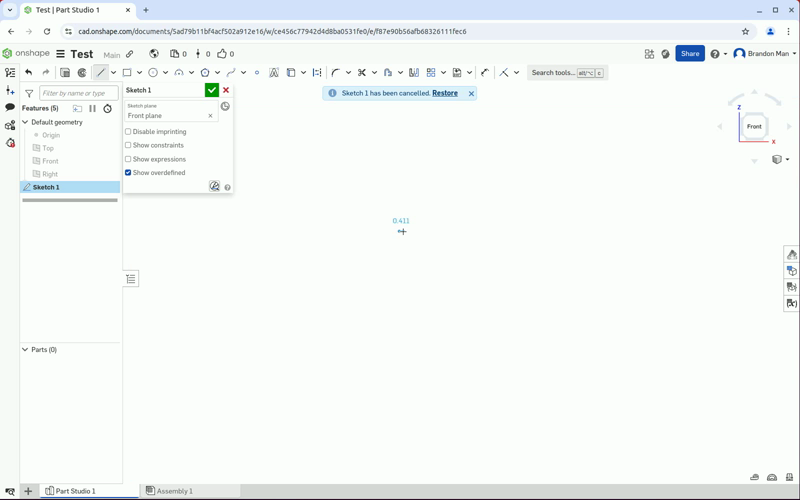
scroll(6)
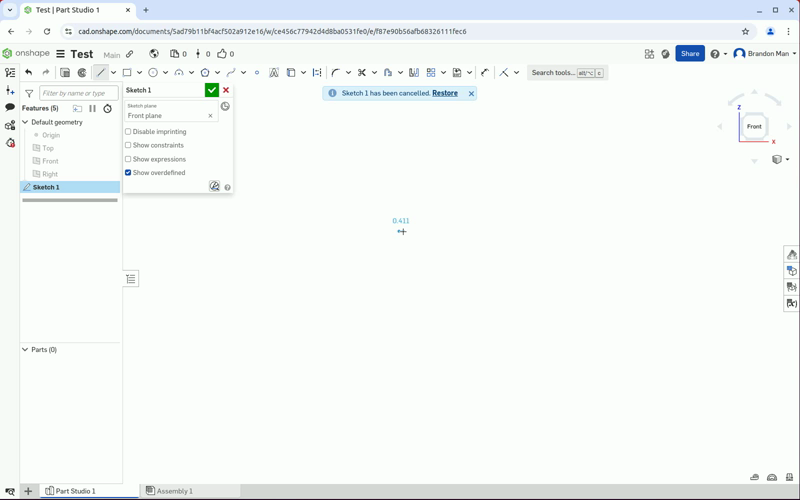
scroll(6)
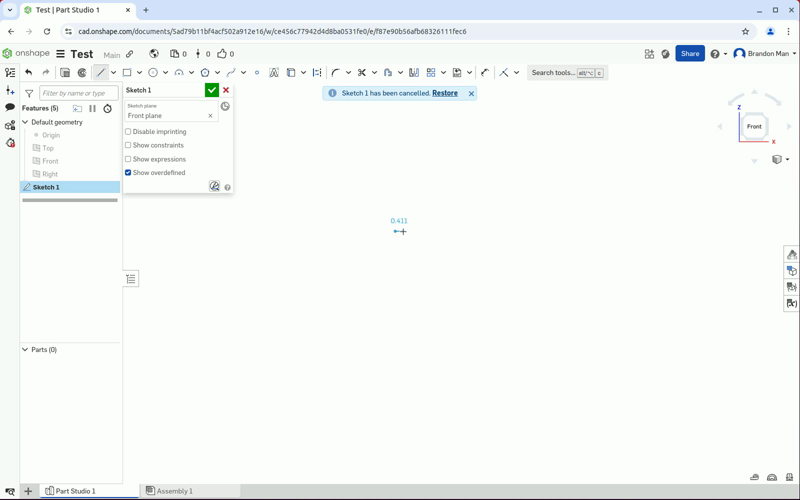
scroll(6)
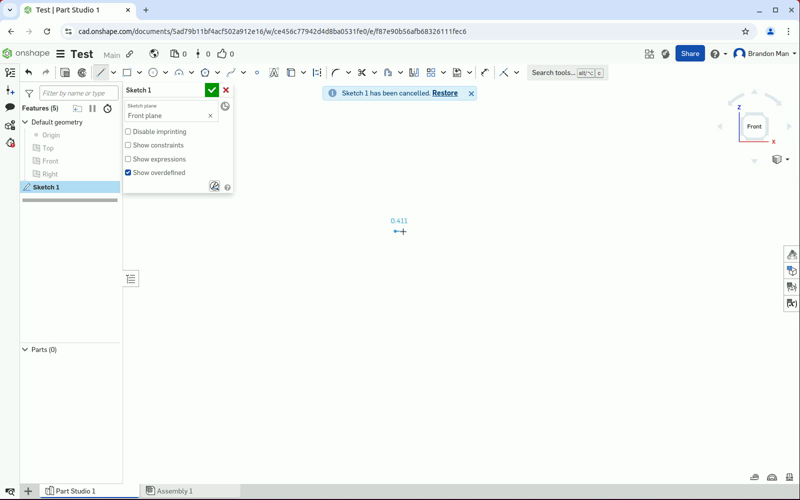
scroll(6)
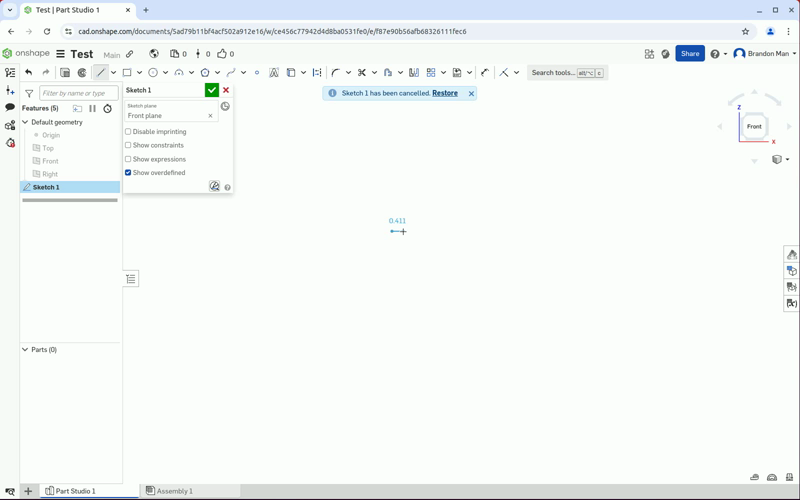
scroll(6)
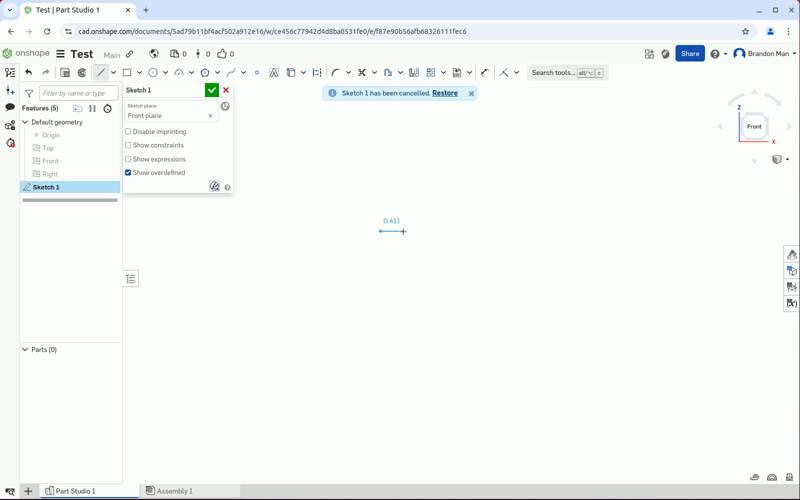
click(403, 231)
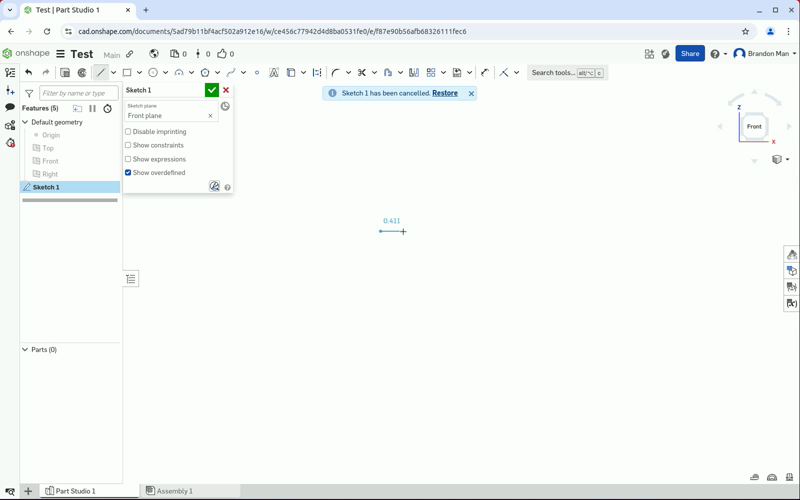
scroll(-6)
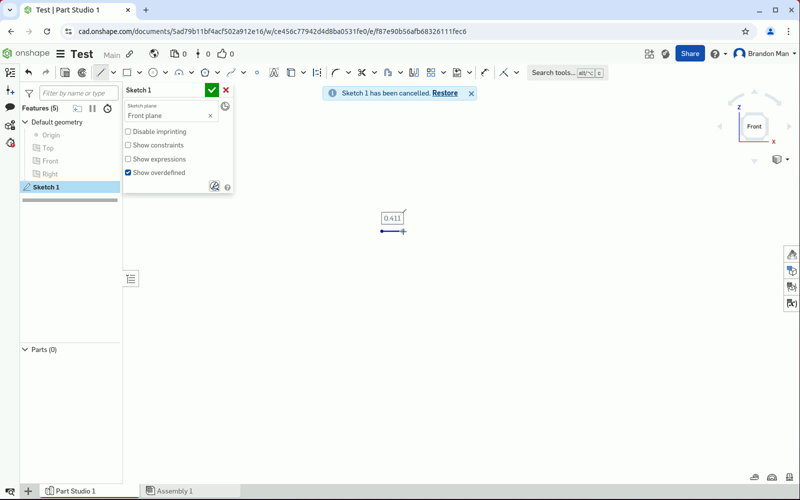
scroll(-6)
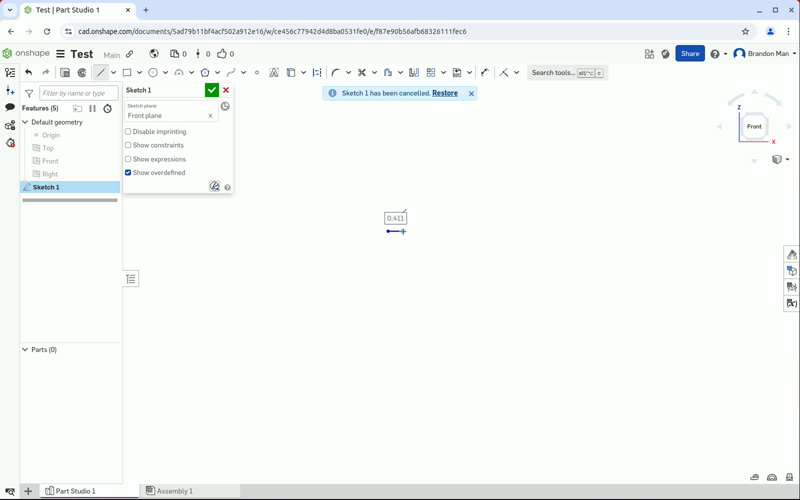
scroll(-6)
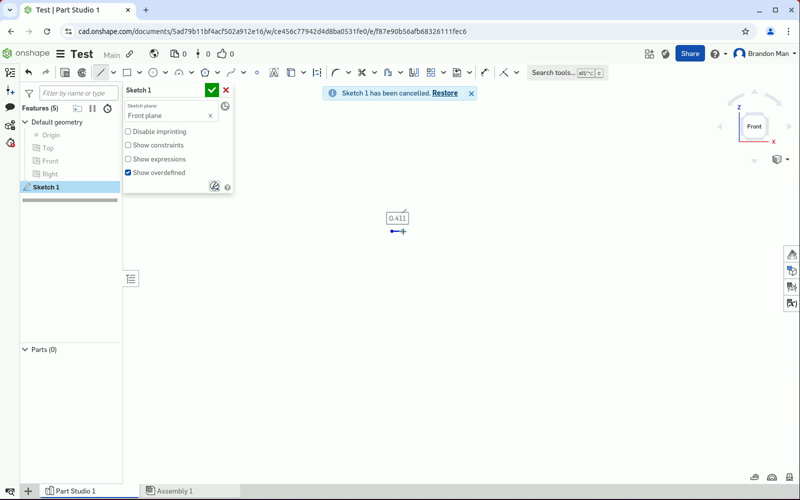
scroll(-6)
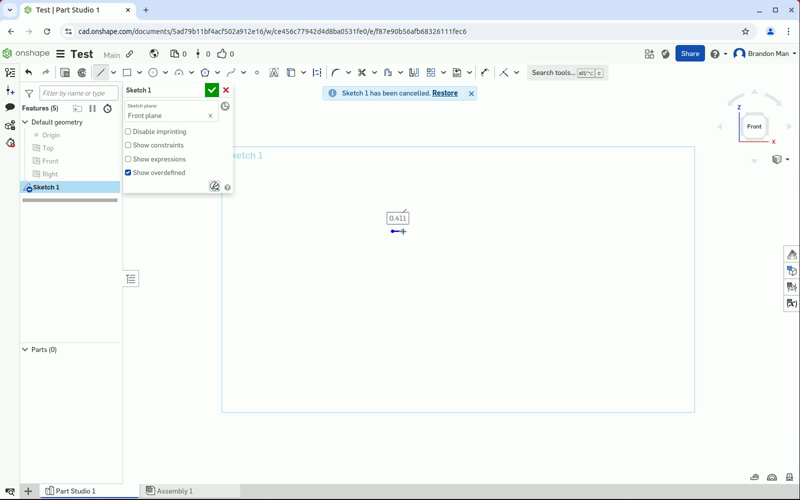
scroll(-6)
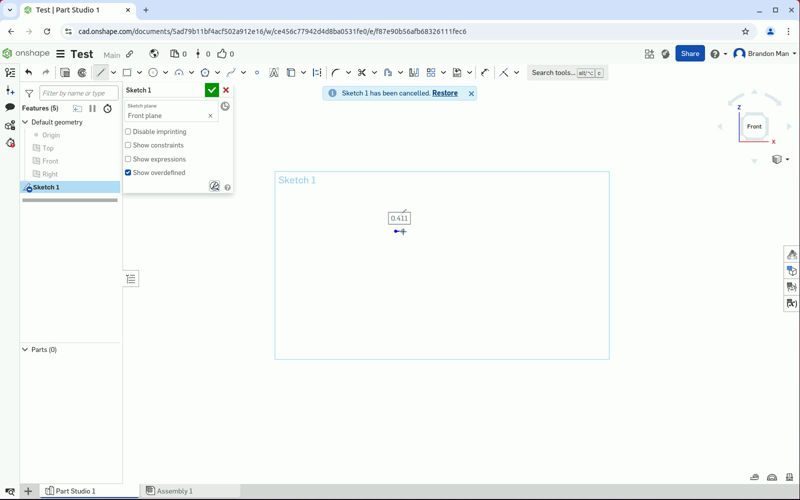
scroll(-6)
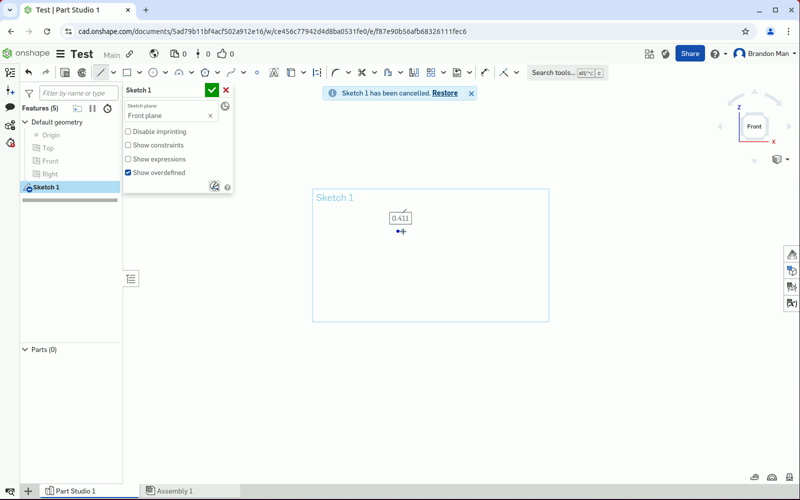
scroll(-6)
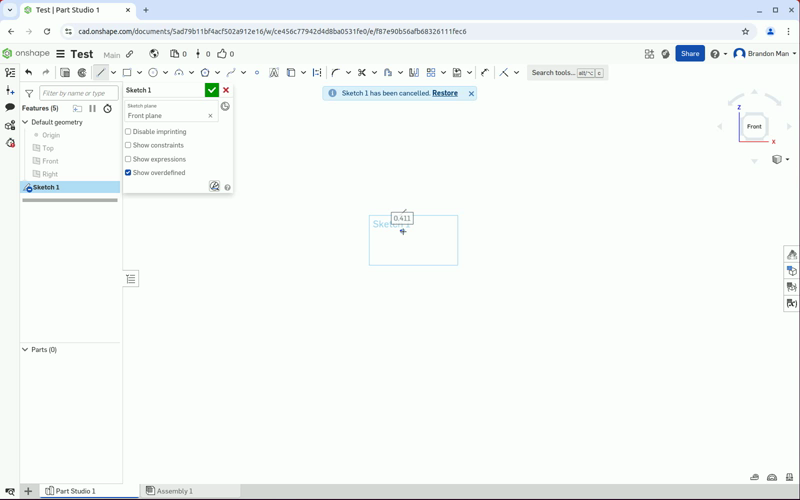
key_up(shift)
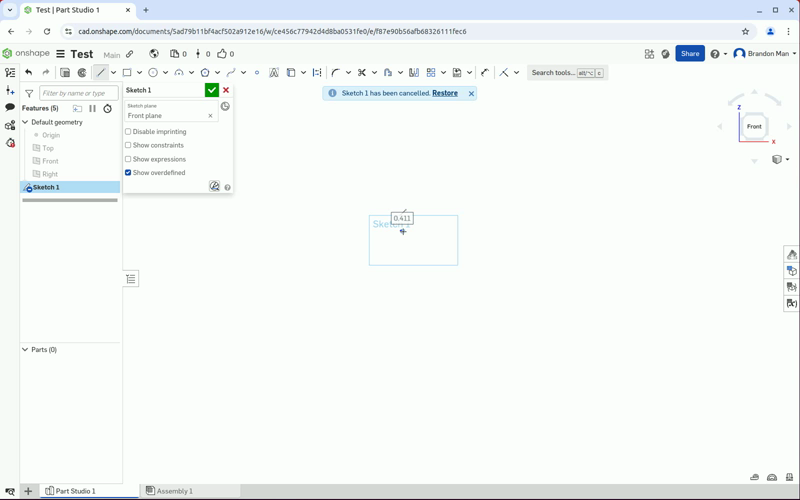
key_down(shift)
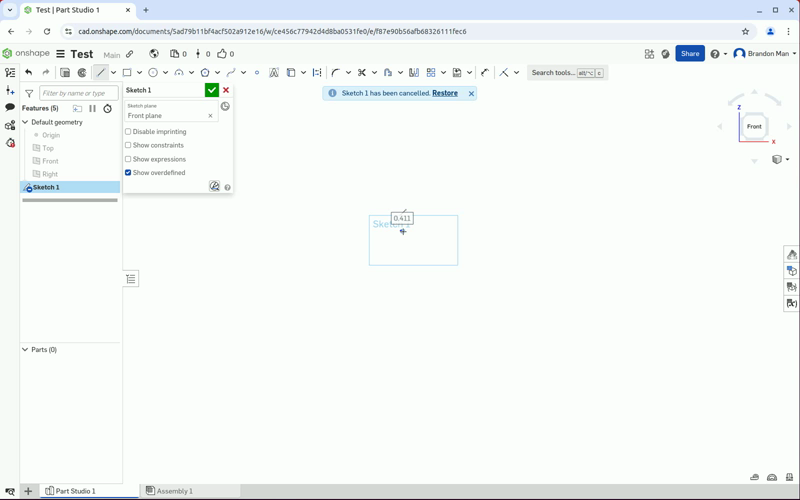
mouse_move(518, 231)
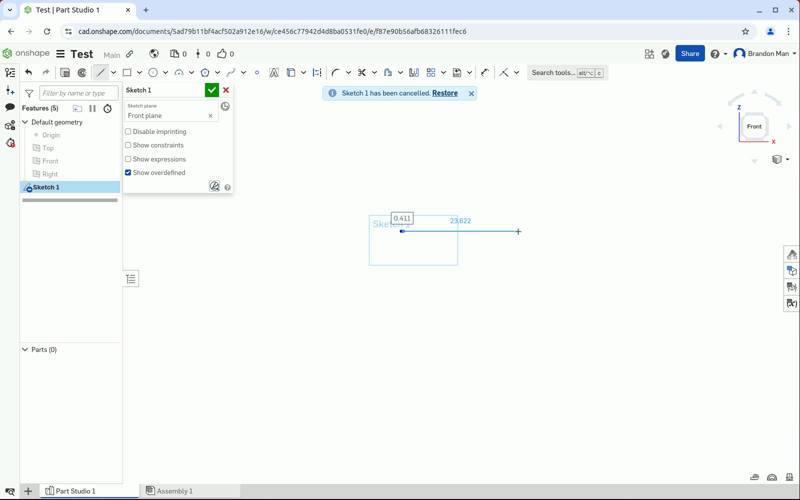
click(518, 231)
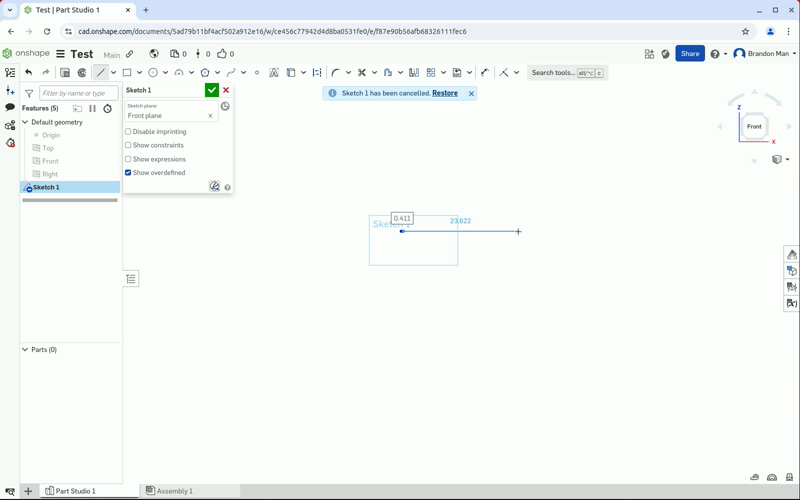
key_up(shift)
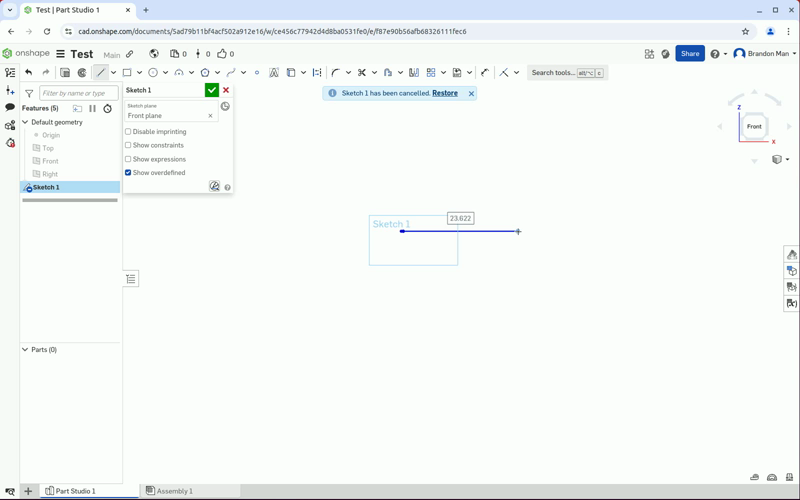
key_down(shift)
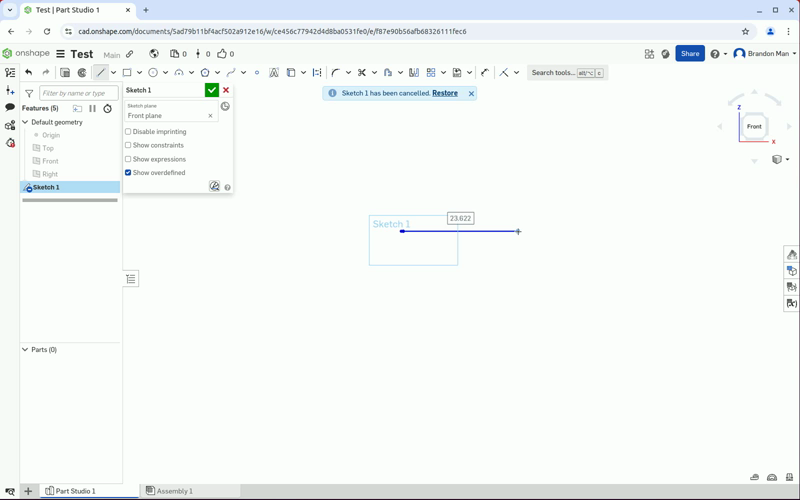
mouse_move(548, 231)
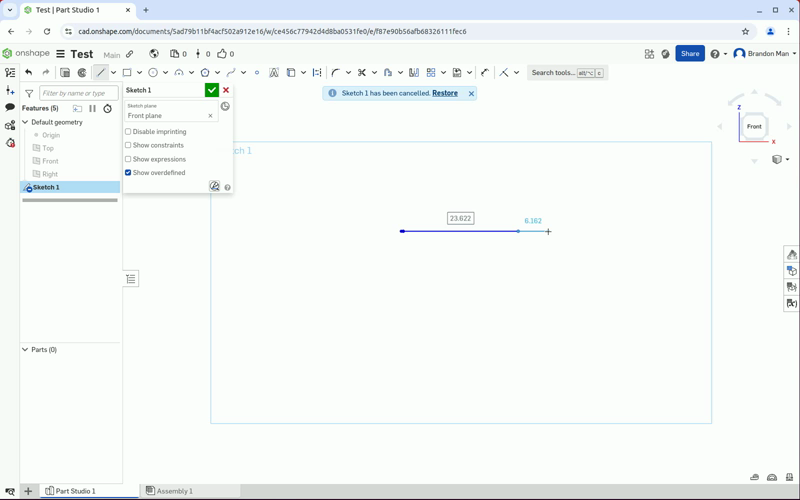
mouse_move(520, 231)
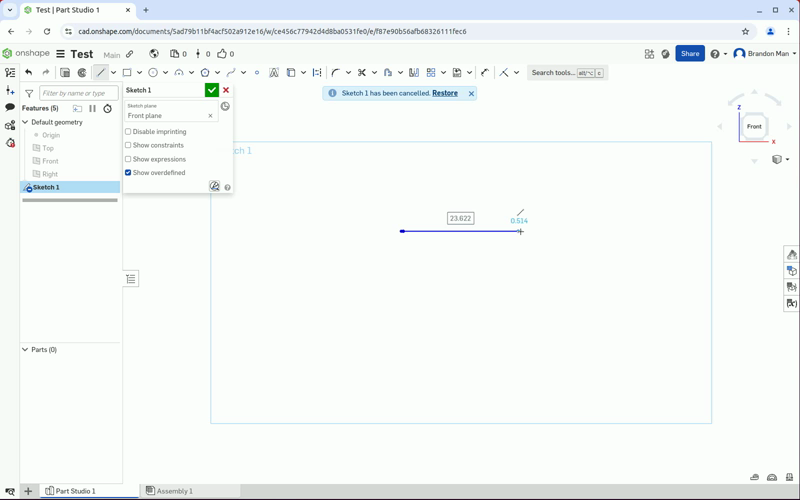
scroll(6)
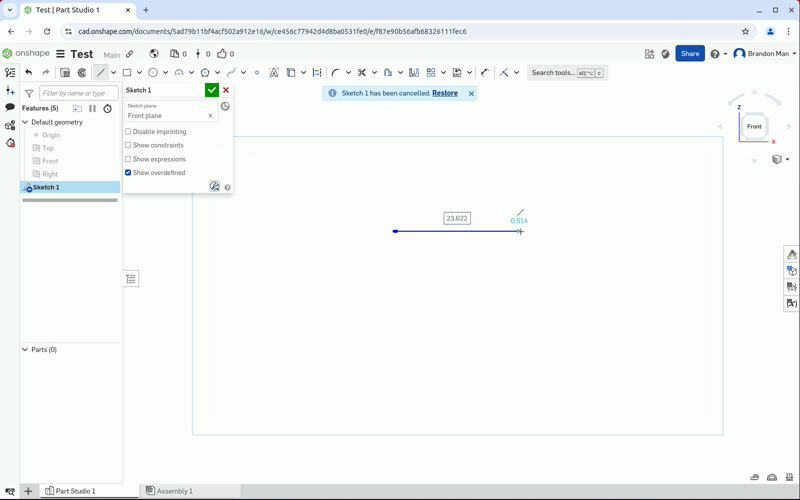
scroll(6)
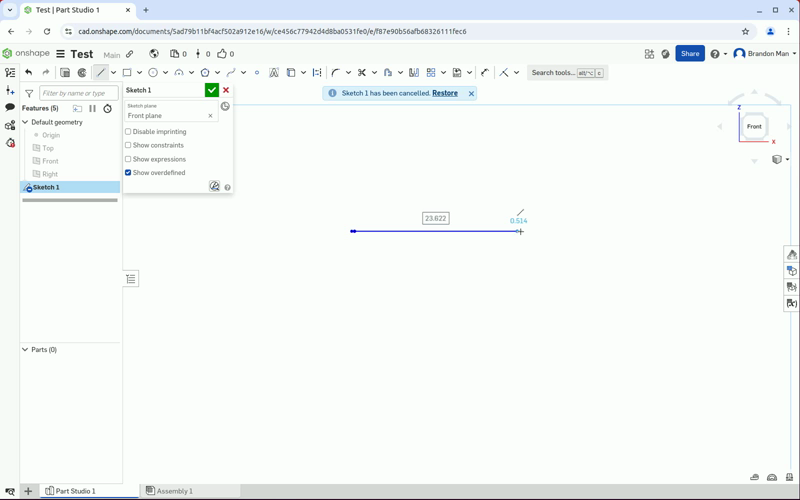
scroll(6)
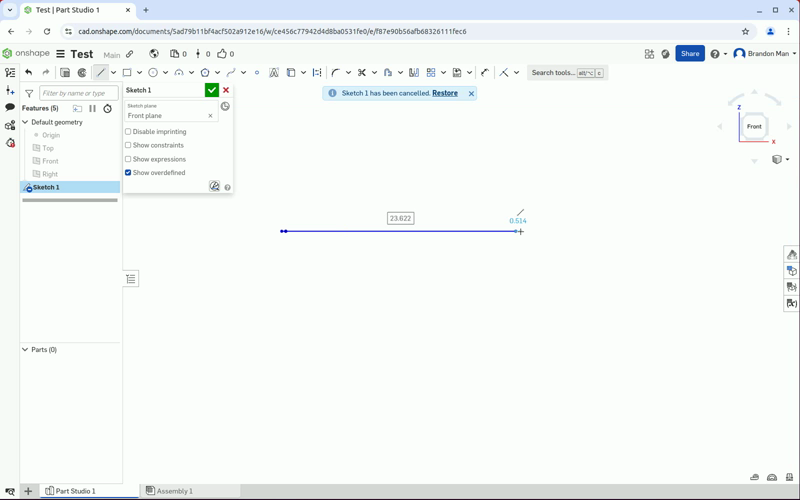
scroll(6)
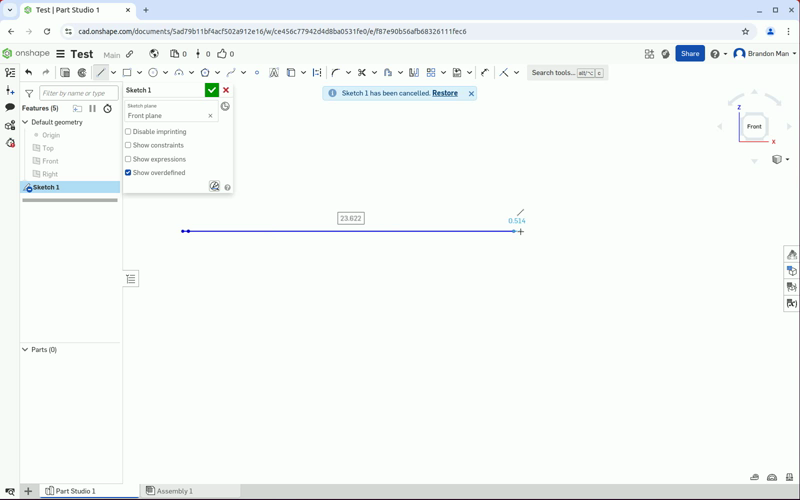
scroll(6)
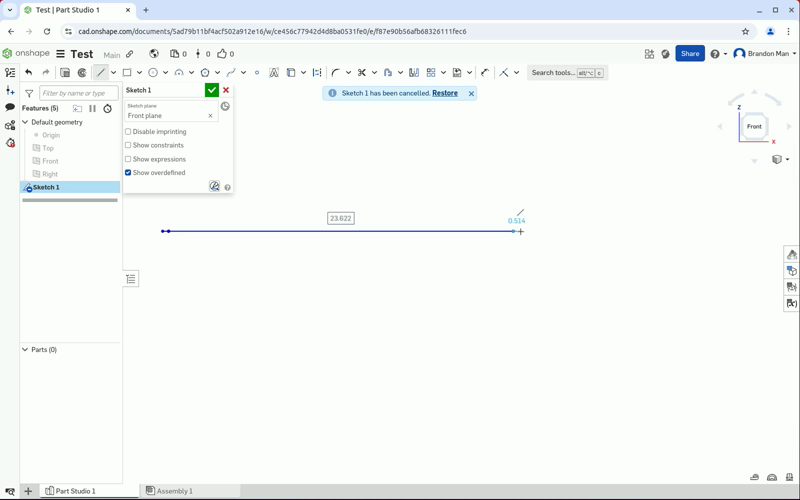
scroll(6)
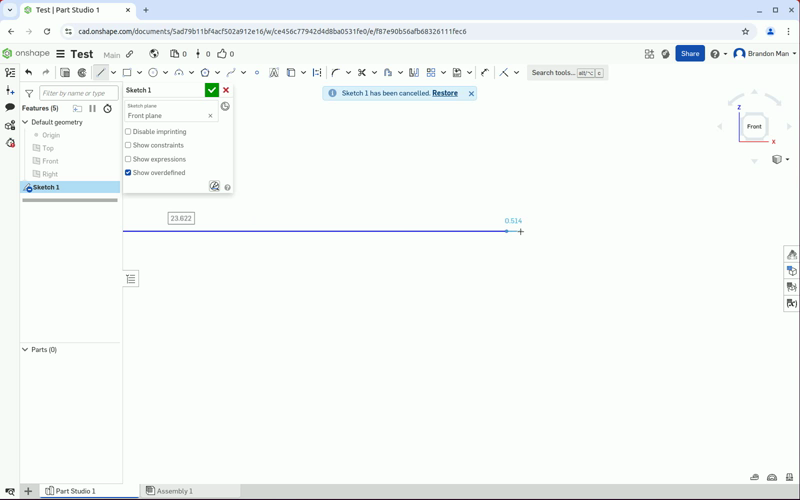
scroll(6)
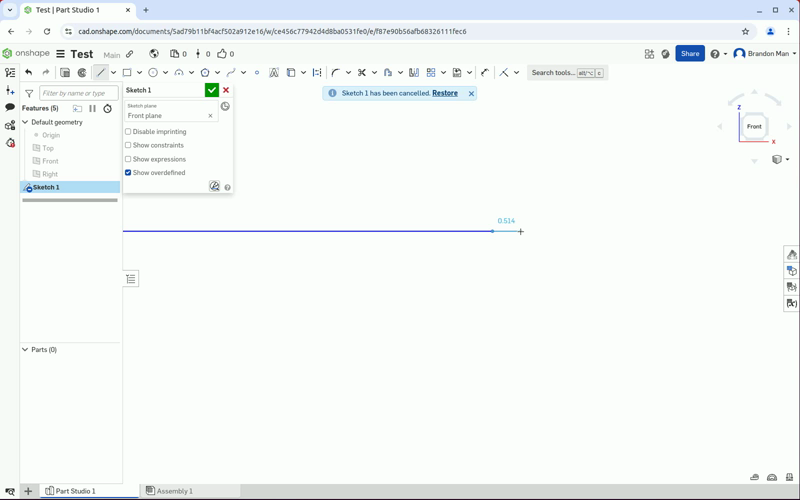
click(520, 231)
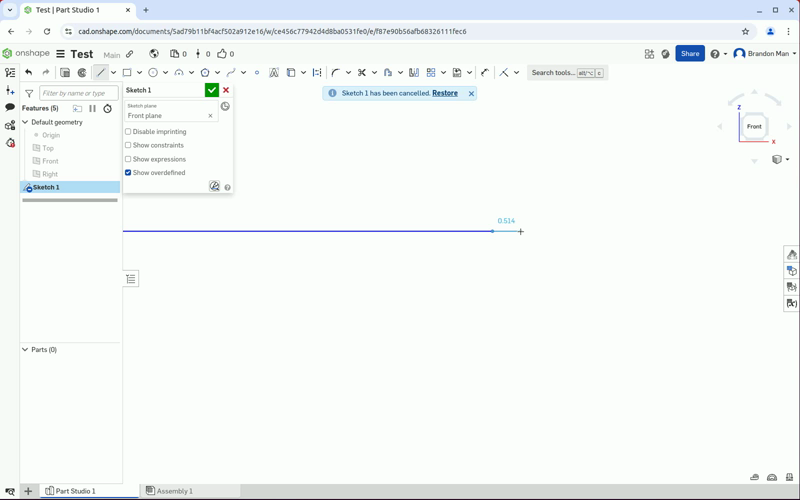
scroll(-6)
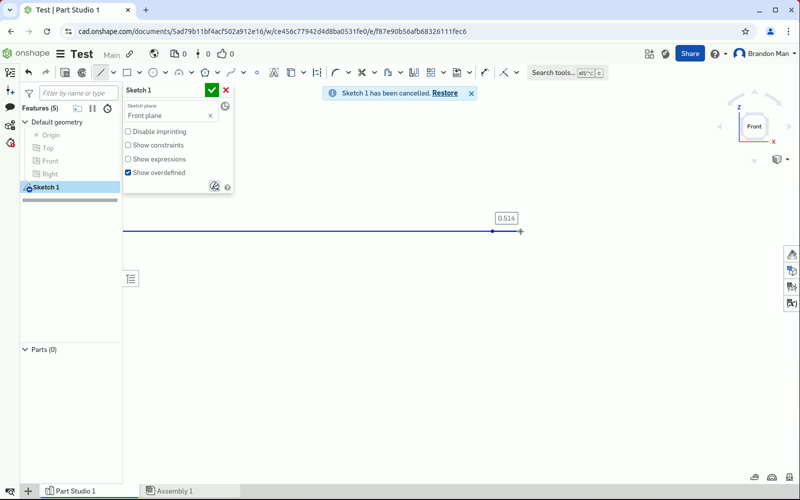
scroll(-6)
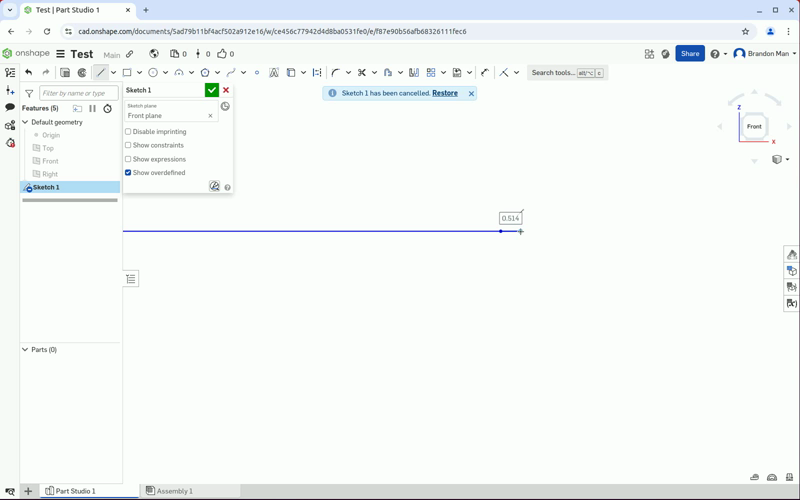
scroll(-6)
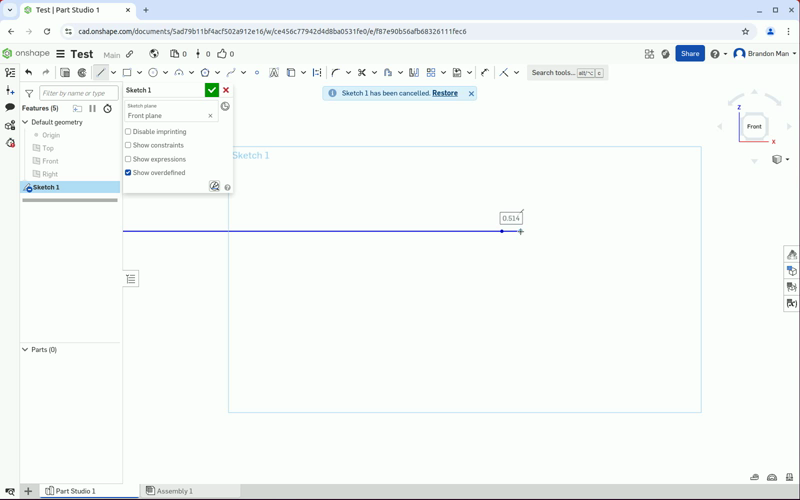
scroll(-6)
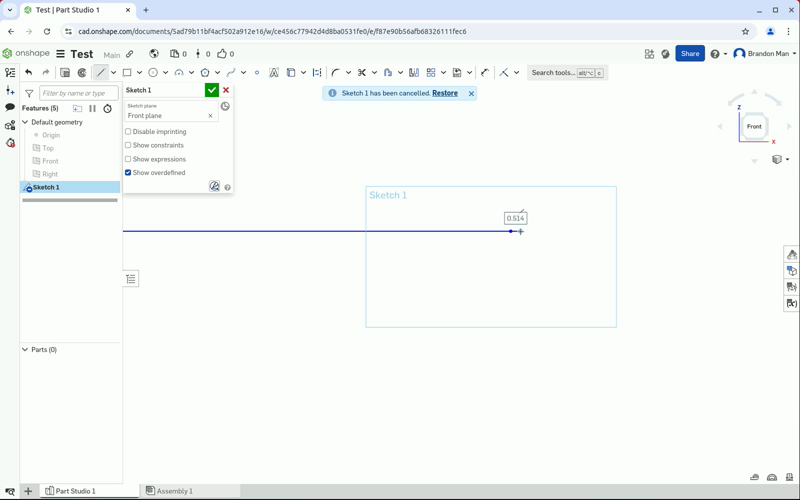
scroll(-6)
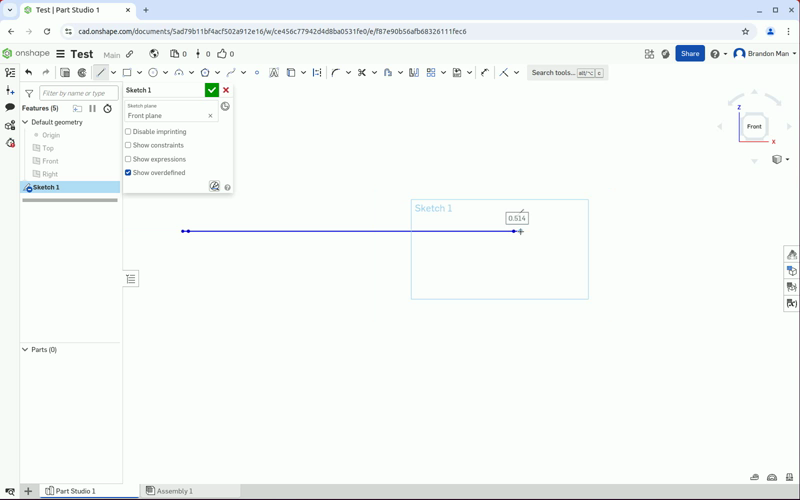
scroll(-6)
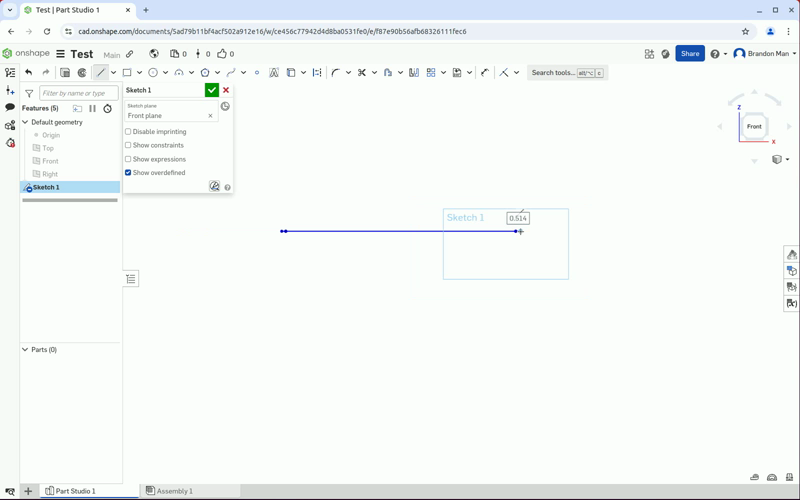
scroll(-6)
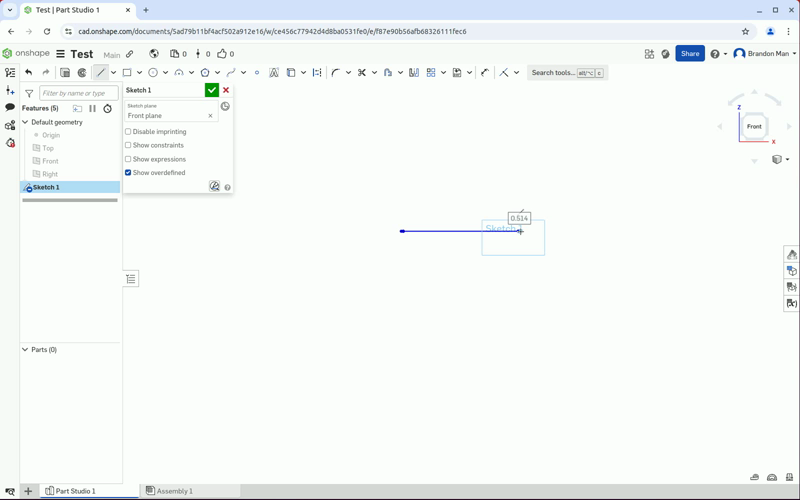
key_up(shift)
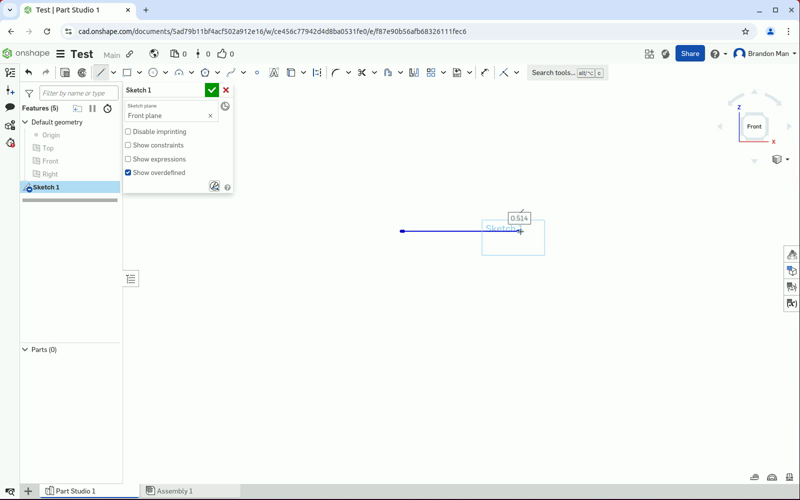
key_down(shift)
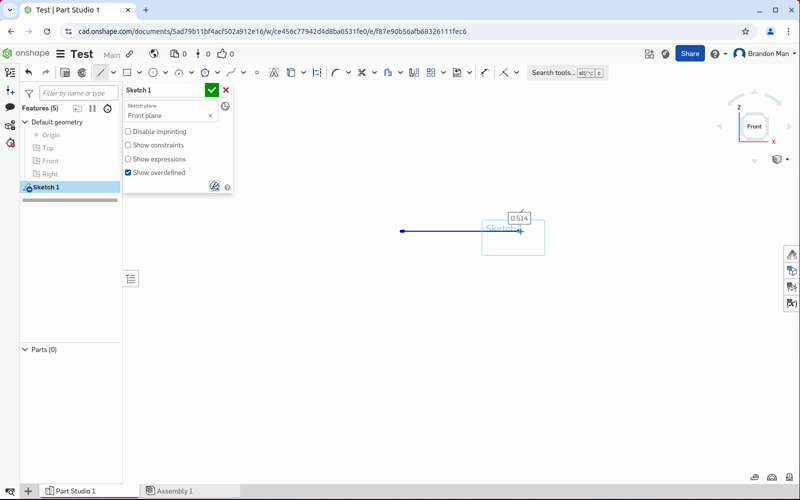
mouse_move(550, 231)
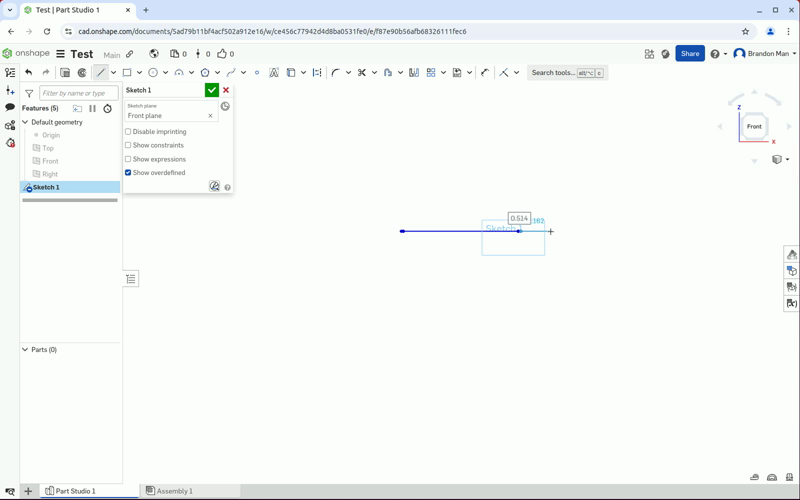
mouse_move(520, 228)
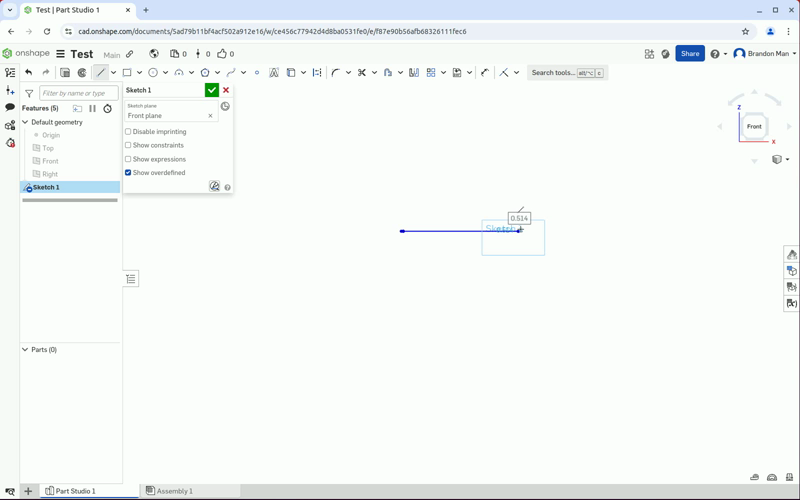
scroll(6)
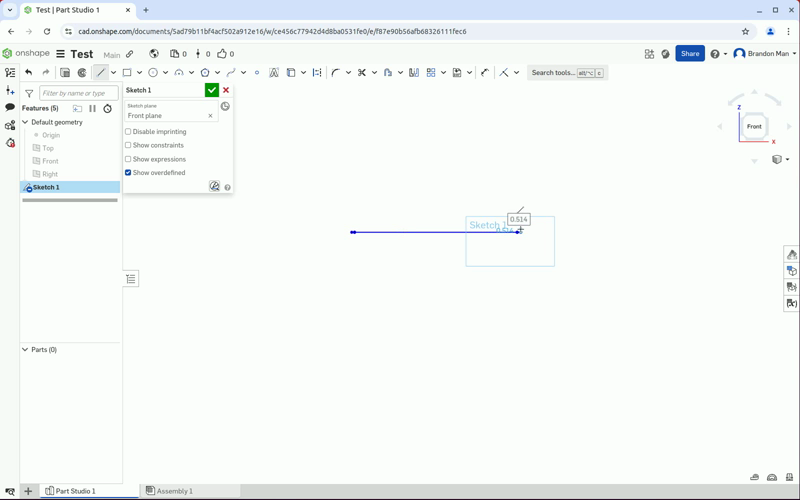
scroll(6)
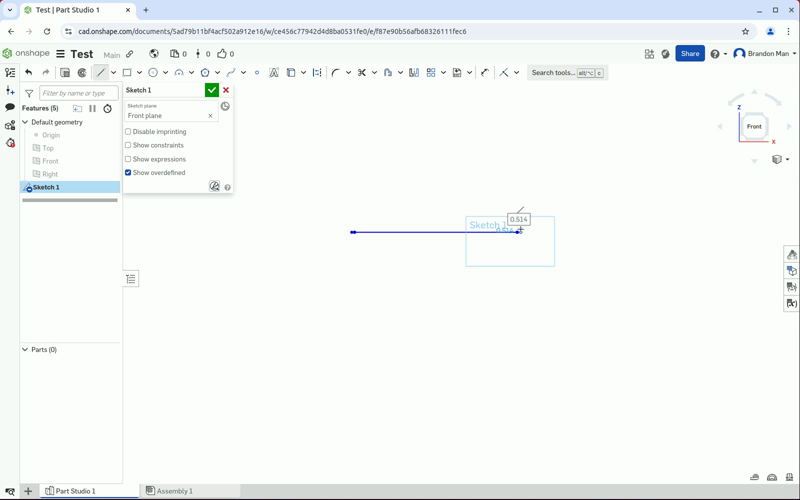
scroll(6)
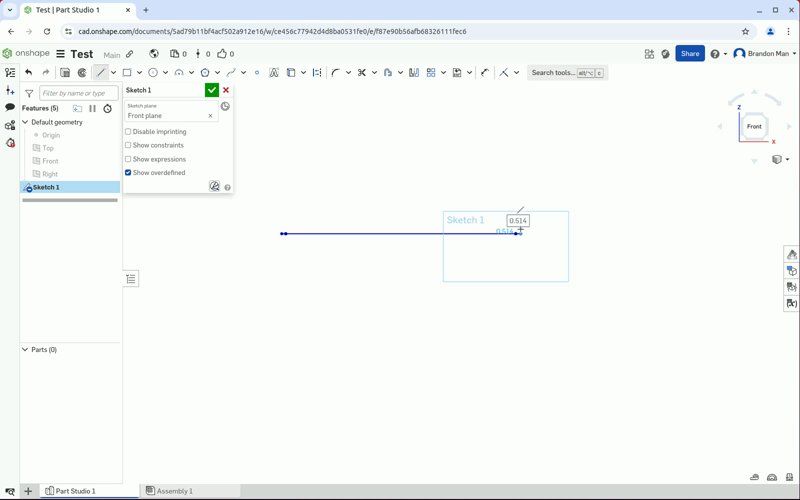
scroll(6)
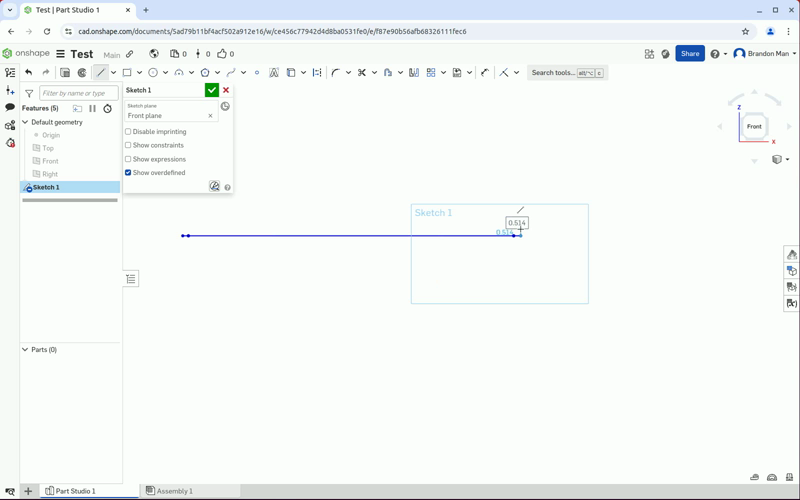
scroll(6)
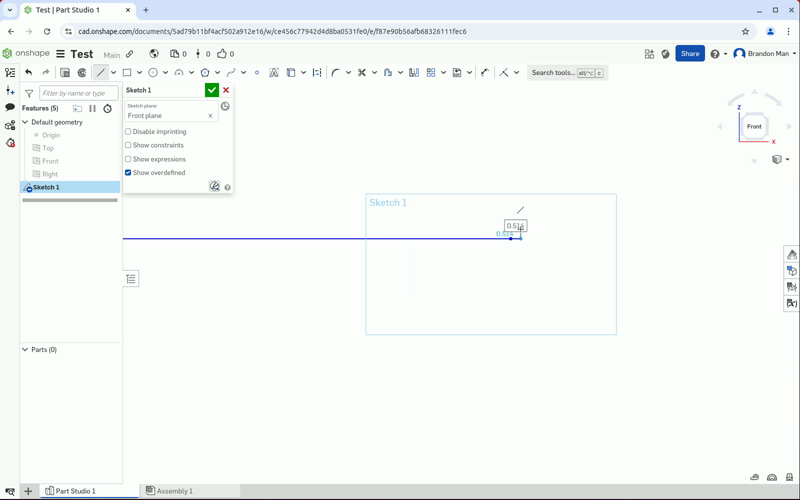
scroll(6)
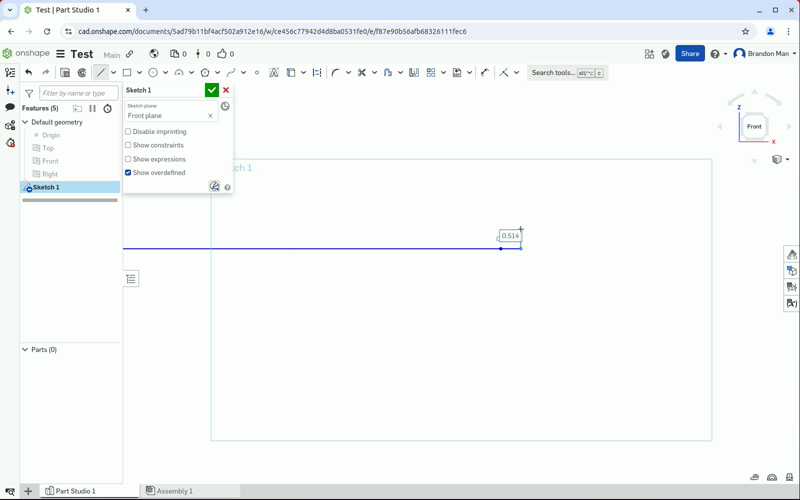
scroll(6)
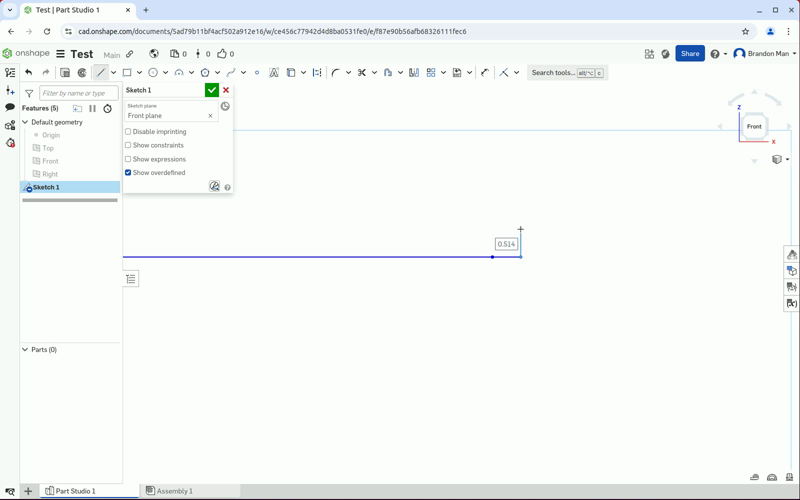
click(520, 228)
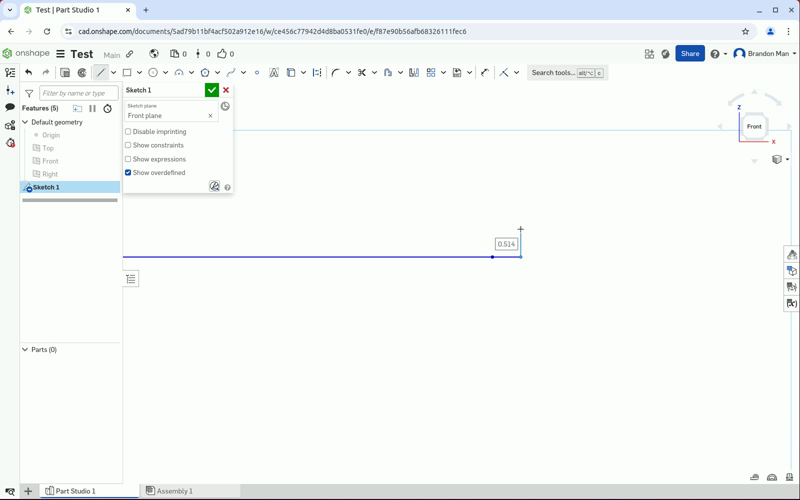
scroll(-6)
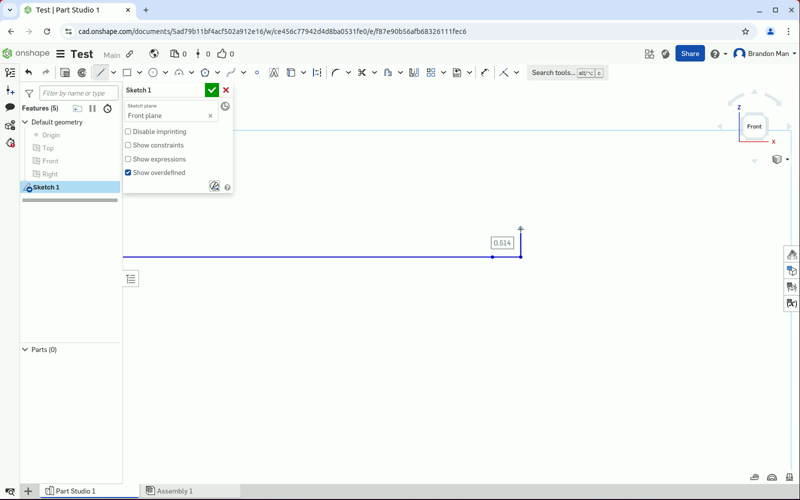
scroll(-6)
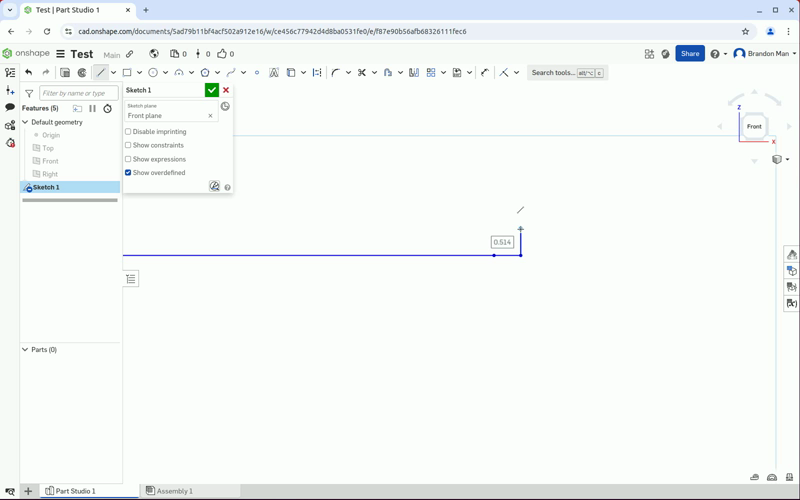
scroll(-6)
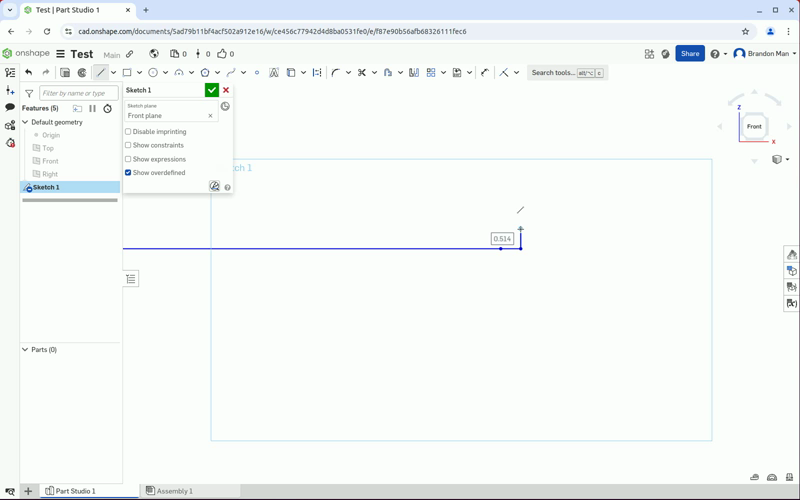
scroll(-6)
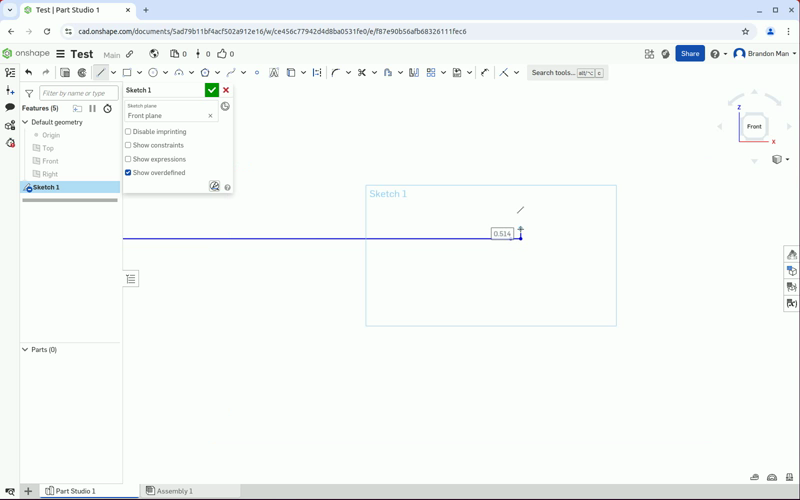
scroll(-6)
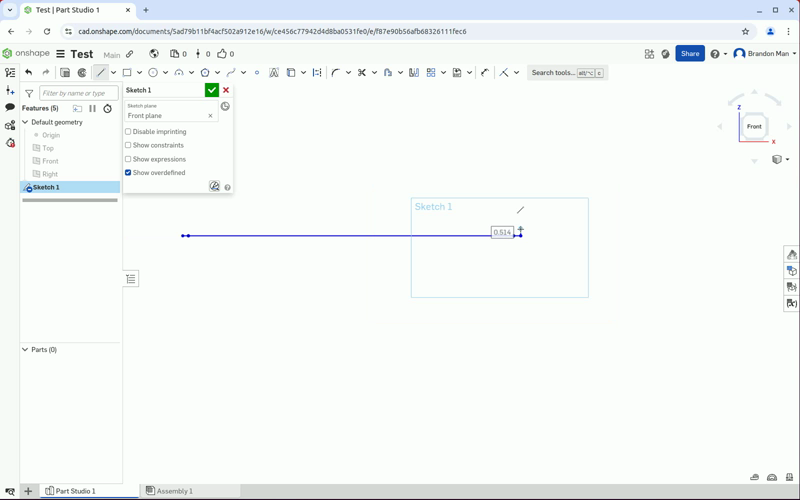
scroll(-6)
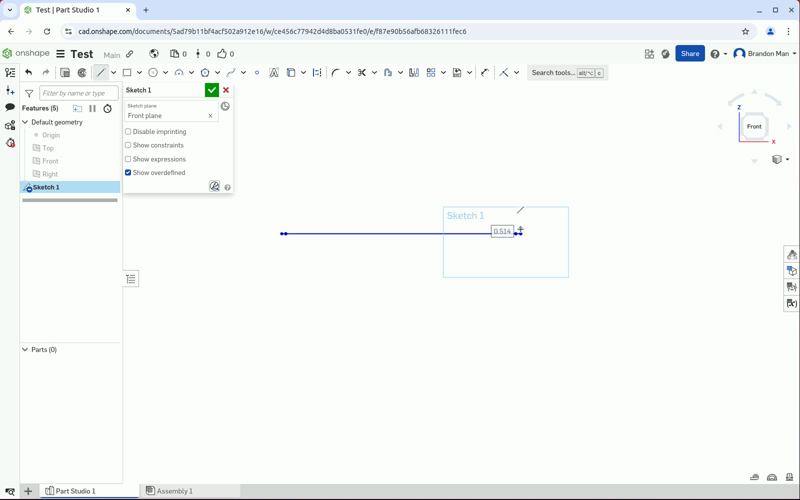
scroll(-6)
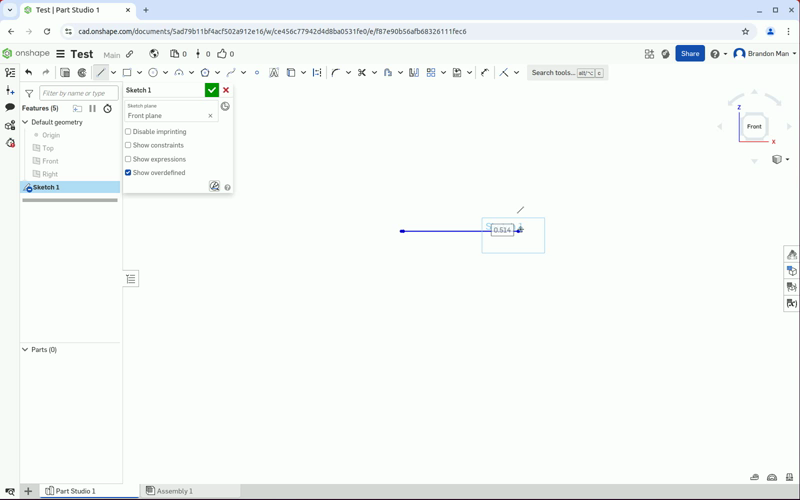
key_up(shift)
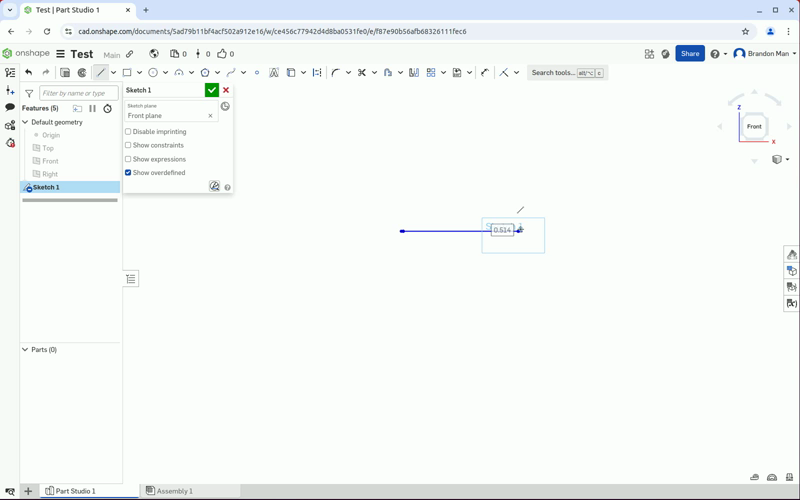
key_down(shift)
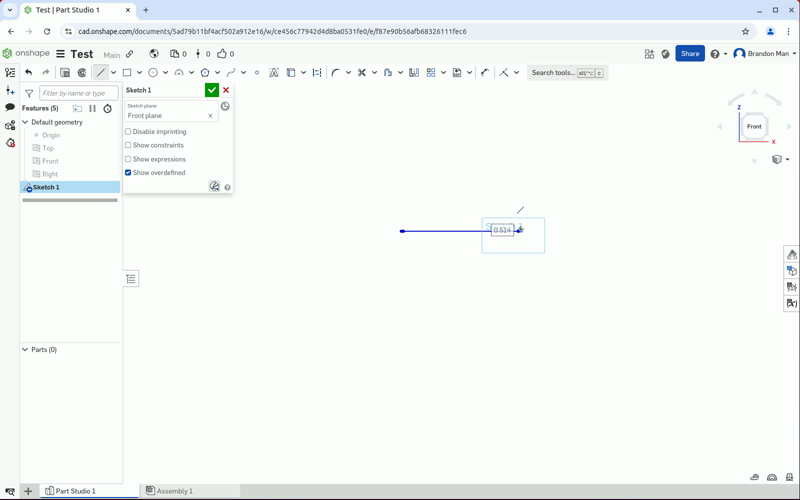
mouse_move(401, 228)
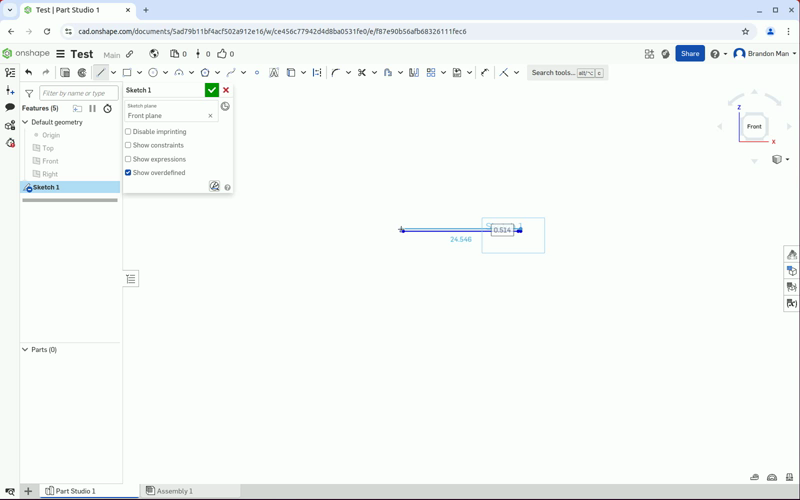
scroll(6)
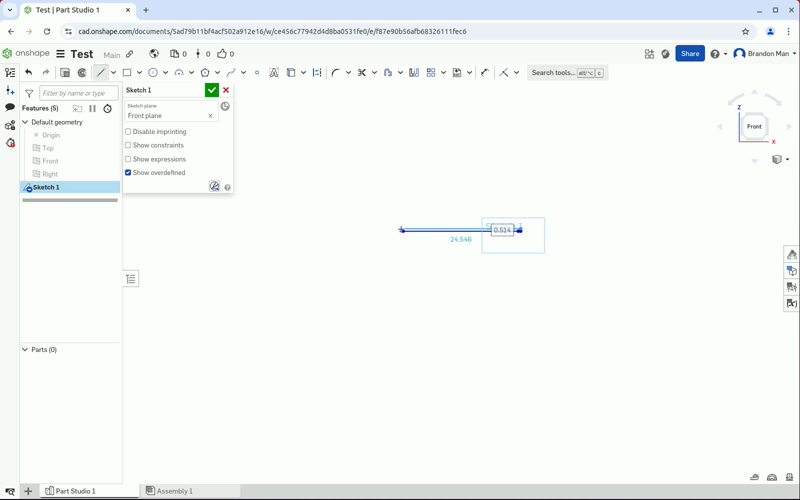
scroll(6)
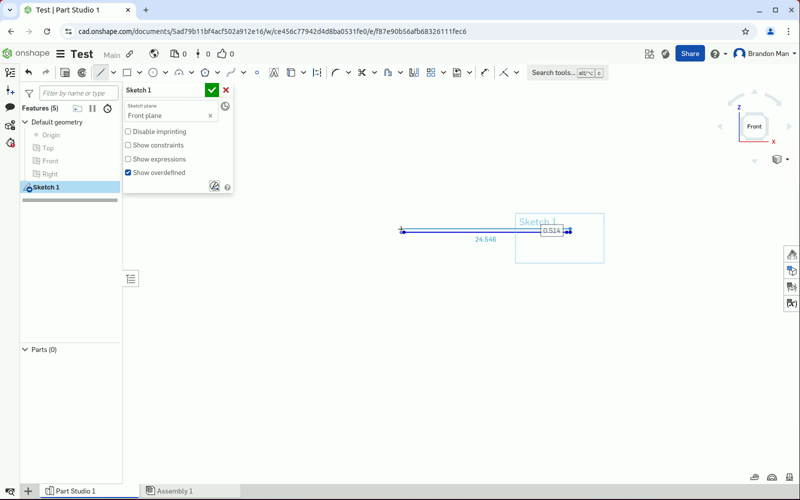
scroll(6)
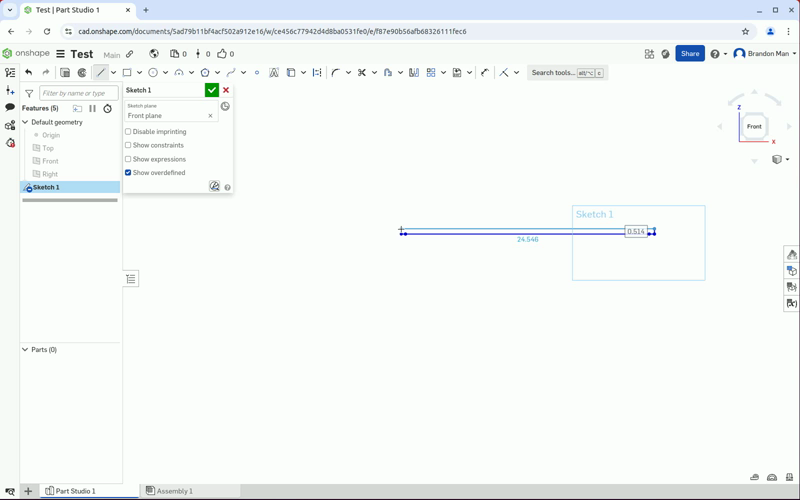
scroll(6)
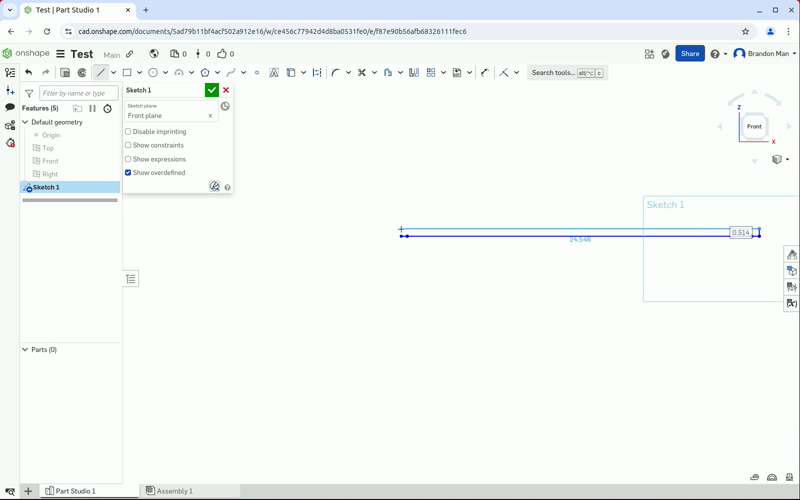
scroll(6)
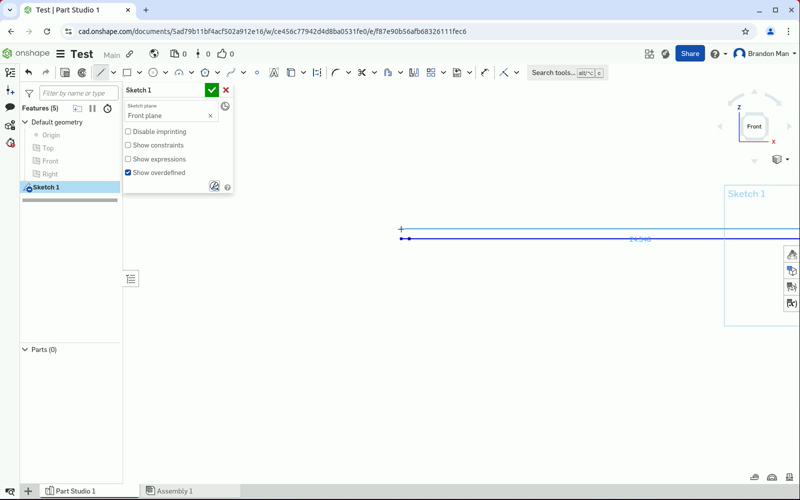
scroll(6)
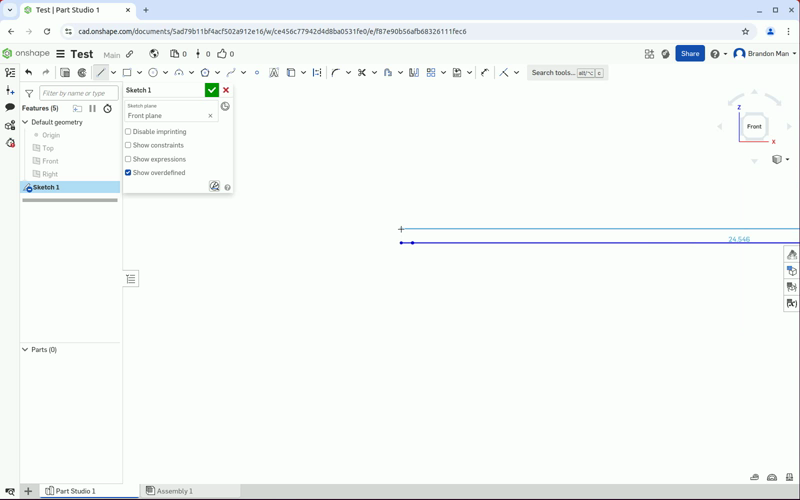
scroll(6)
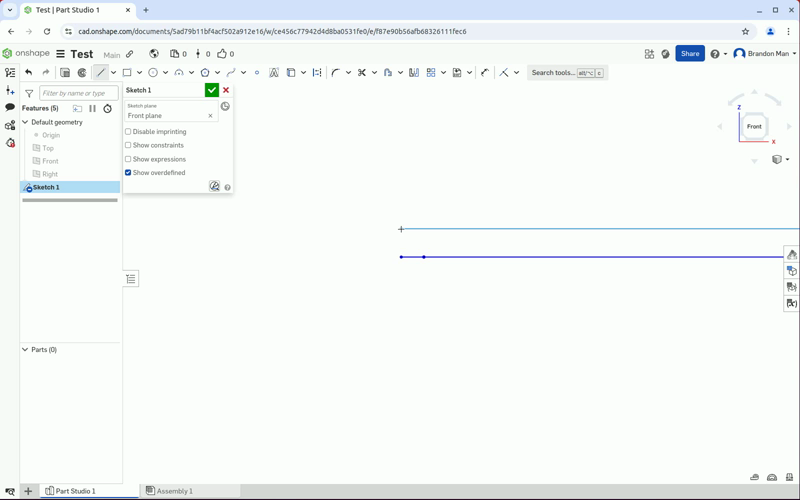
click(401, 228)
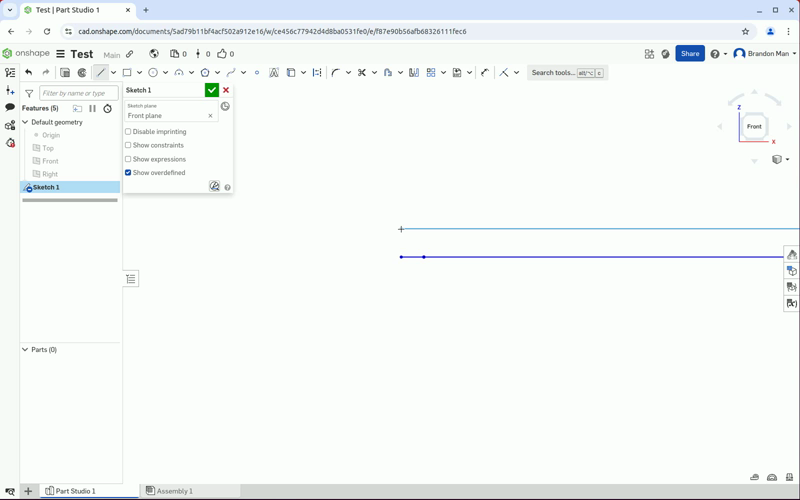
scroll(-6)
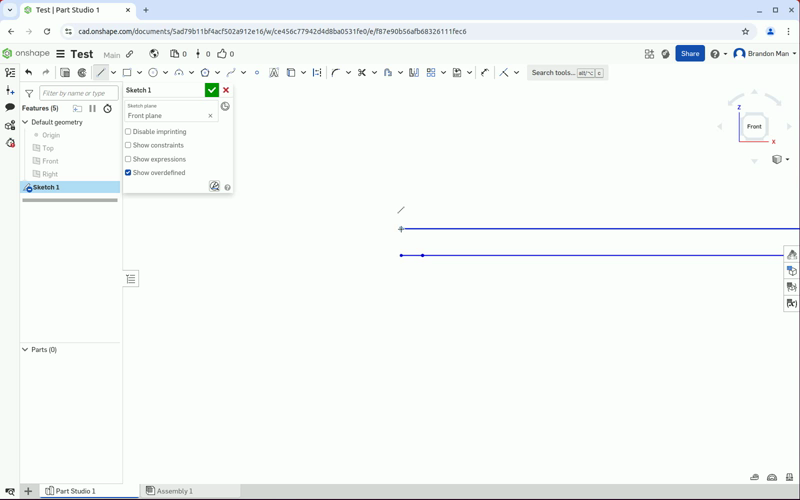
scroll(-6)
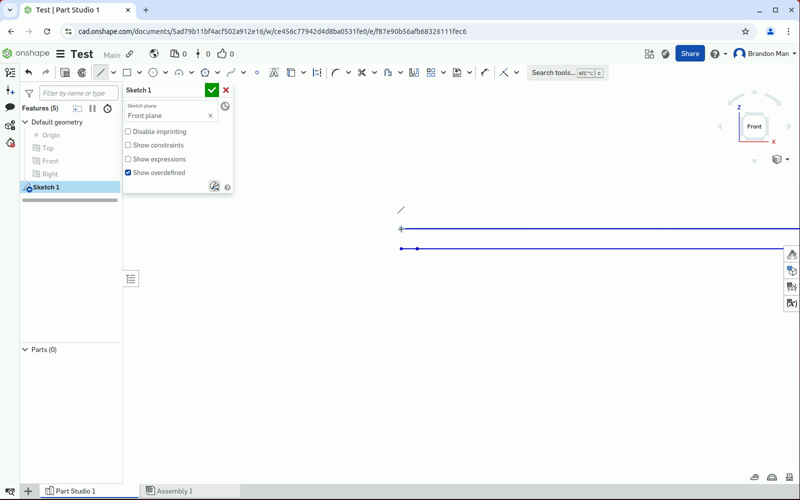
scroll(-6)
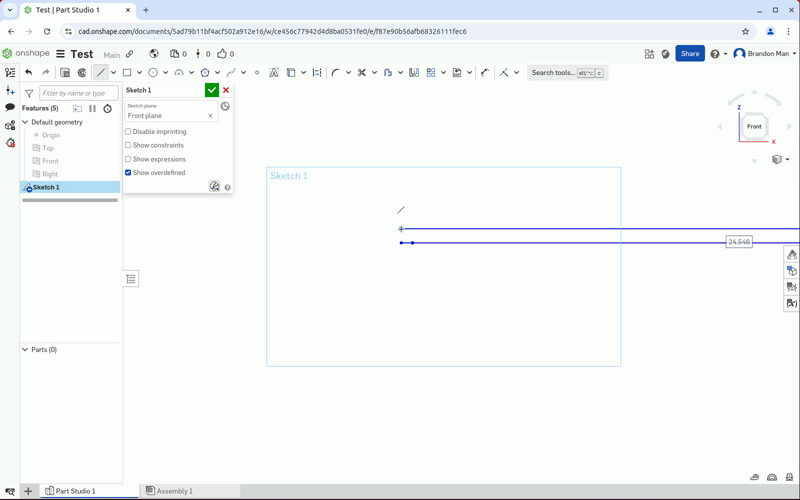
scroll(-6)
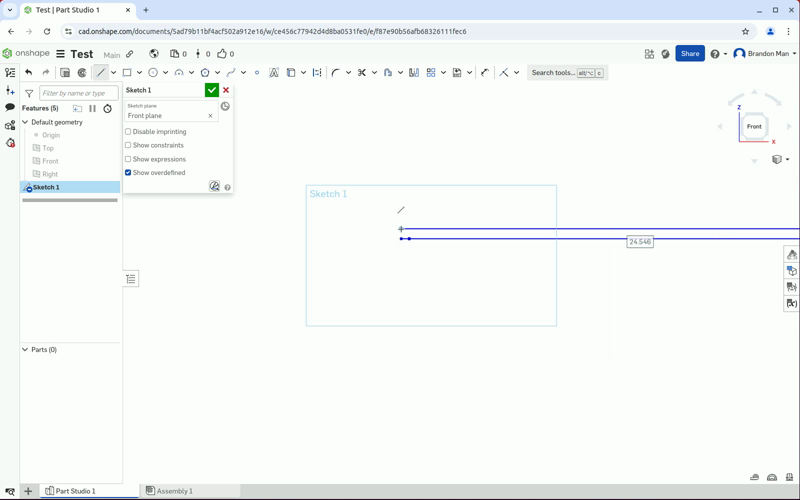
scroll(-6)
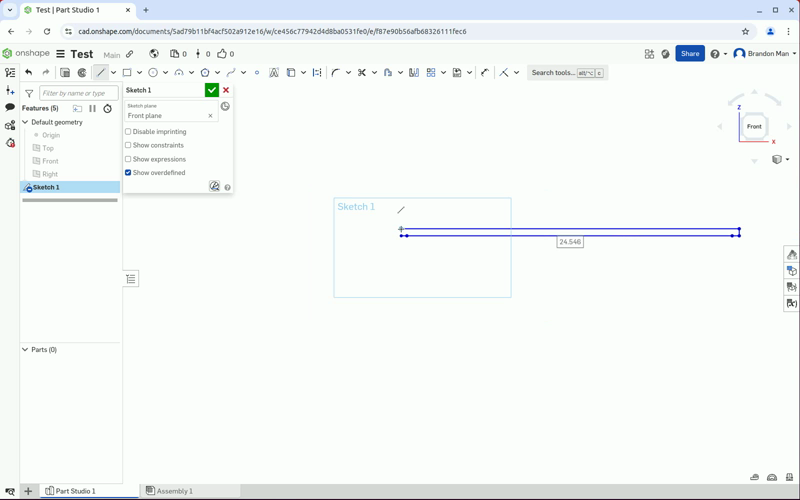
scroll(-6)
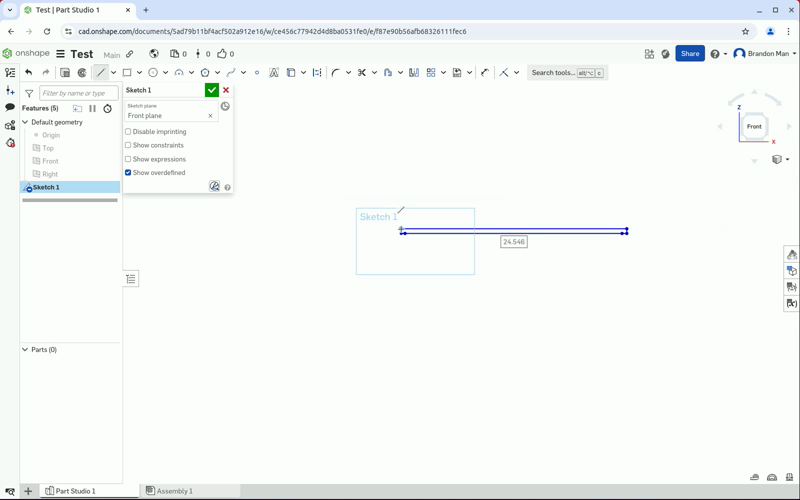
scroll(-6)
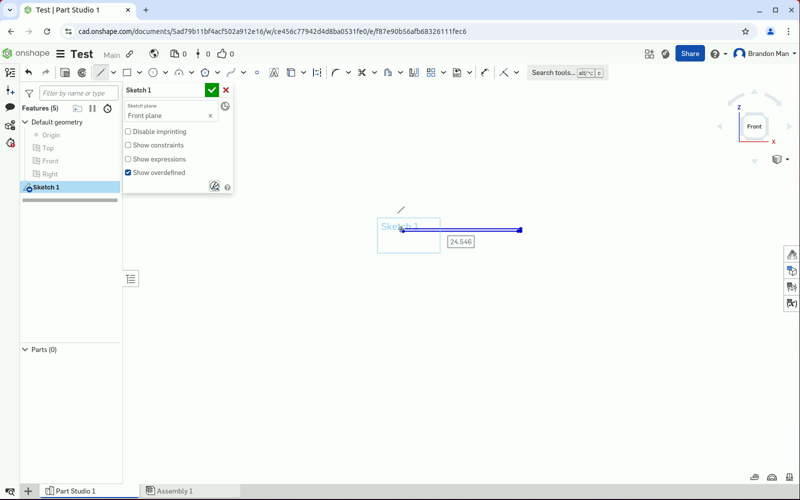
key_up(shift)
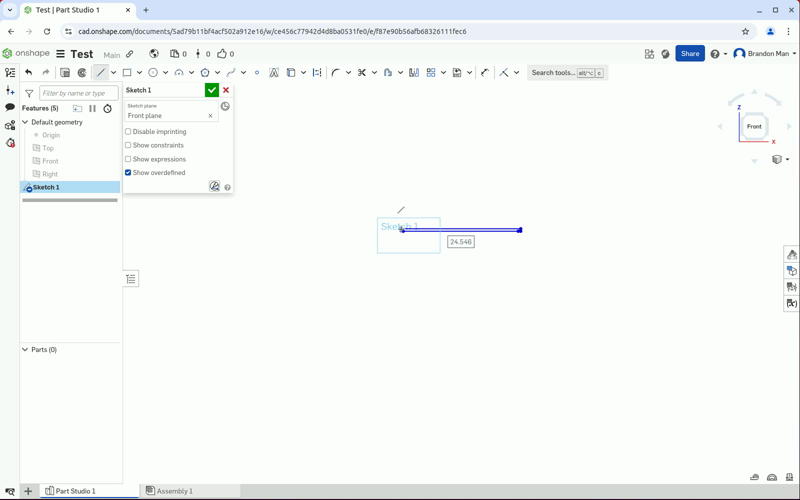
mouse_move(431, 228)
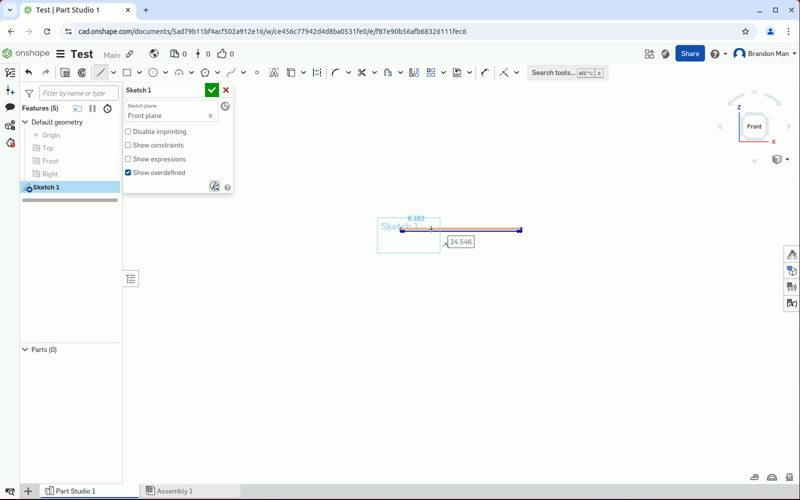
key_down(shift)
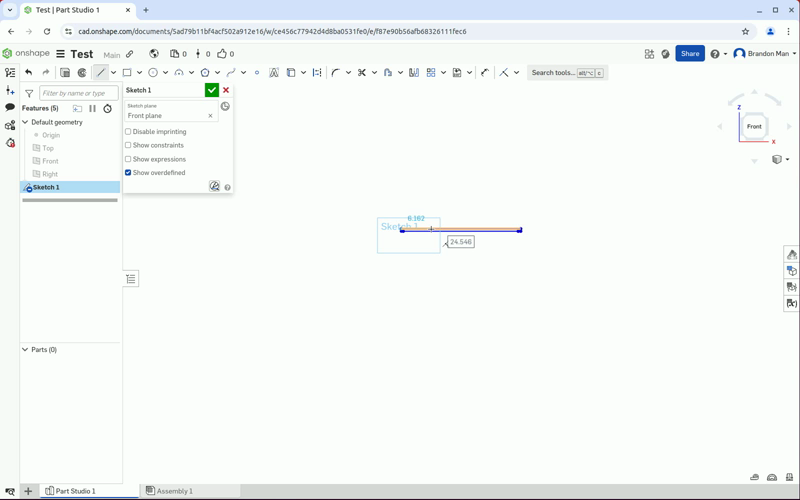
mouse_move(401, 231)
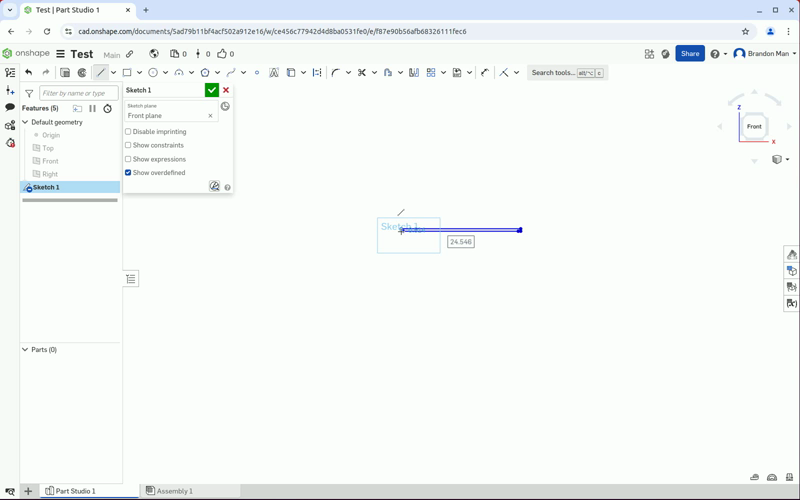
scroll(6)
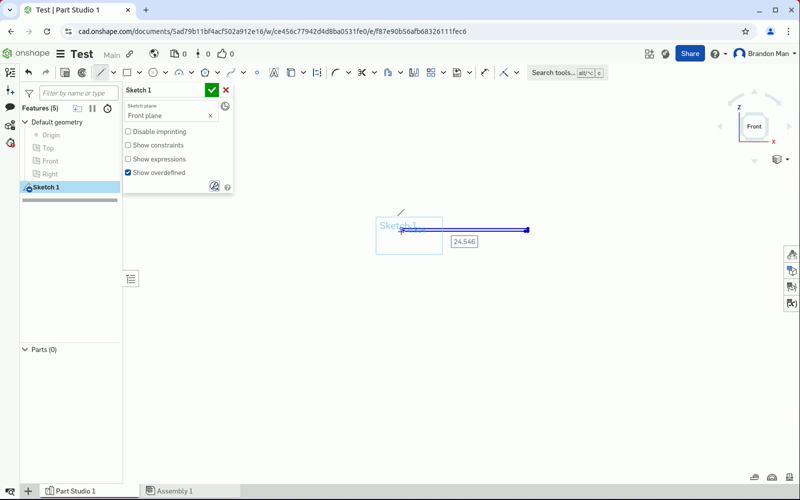
scroll(6)
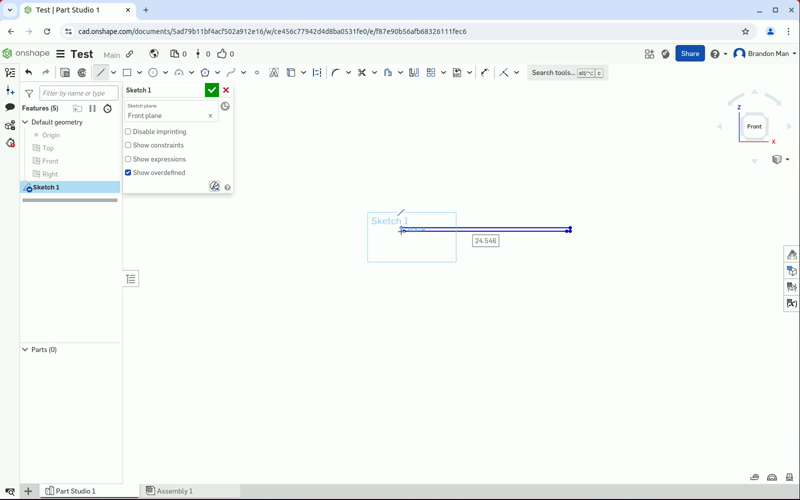
scroll(6)
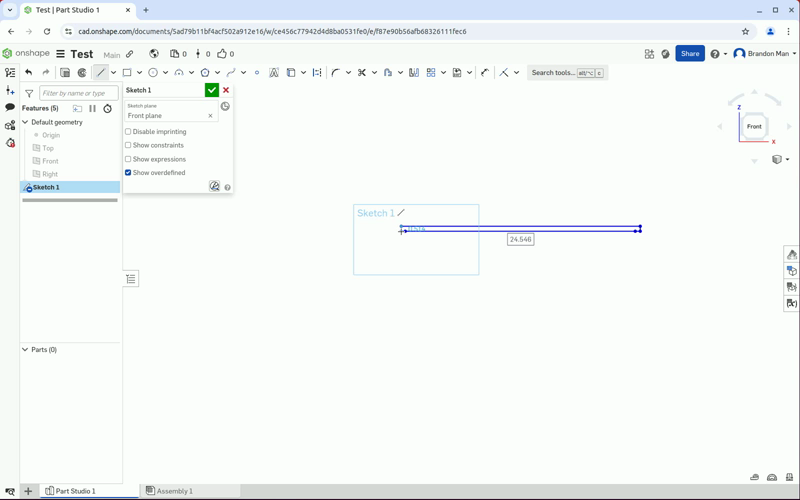
scroll(6)
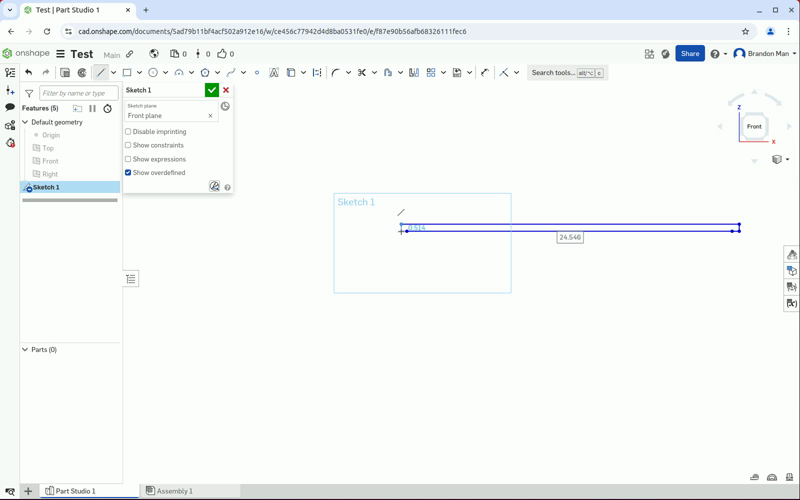
scroll(6)
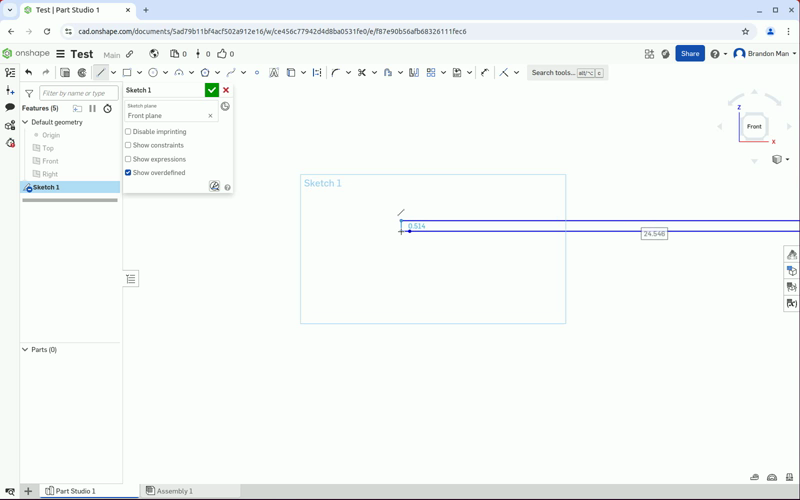
scroll(6)
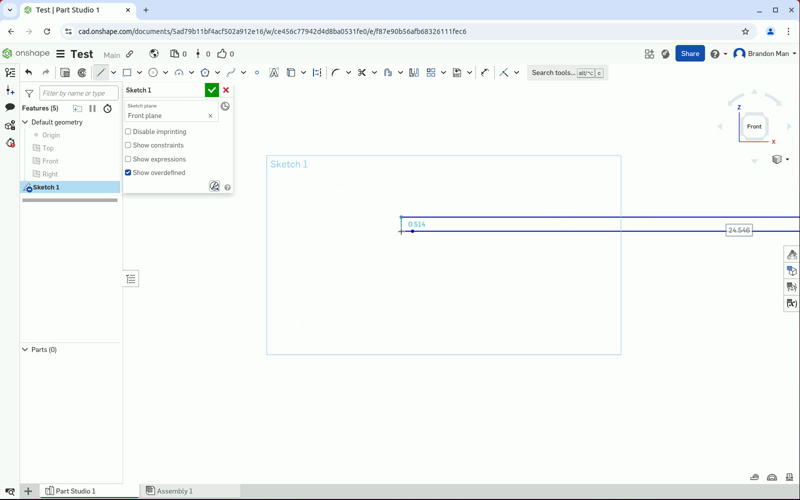
scroll(6)
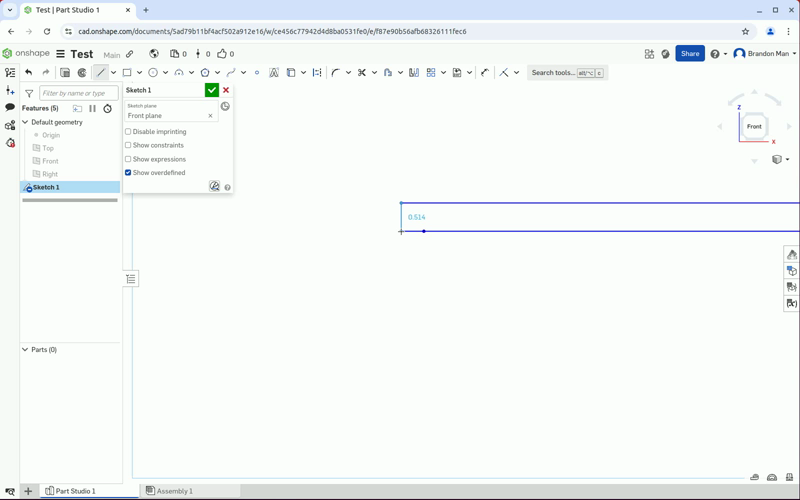
key_up(shift)
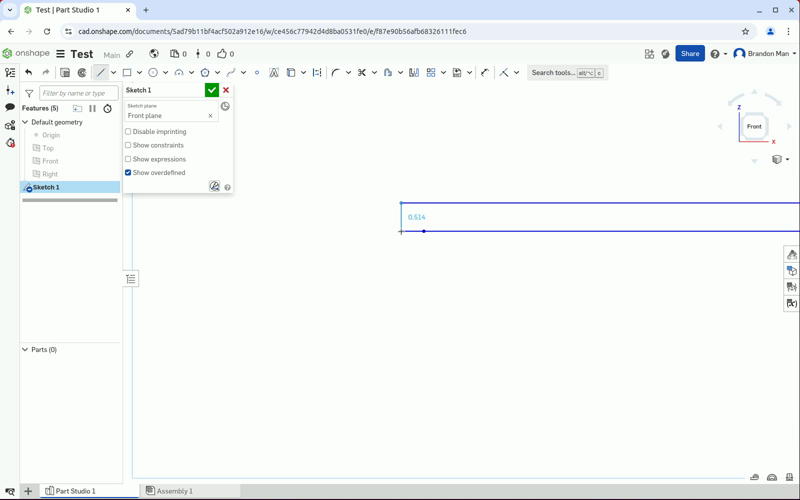
click(401, 231)
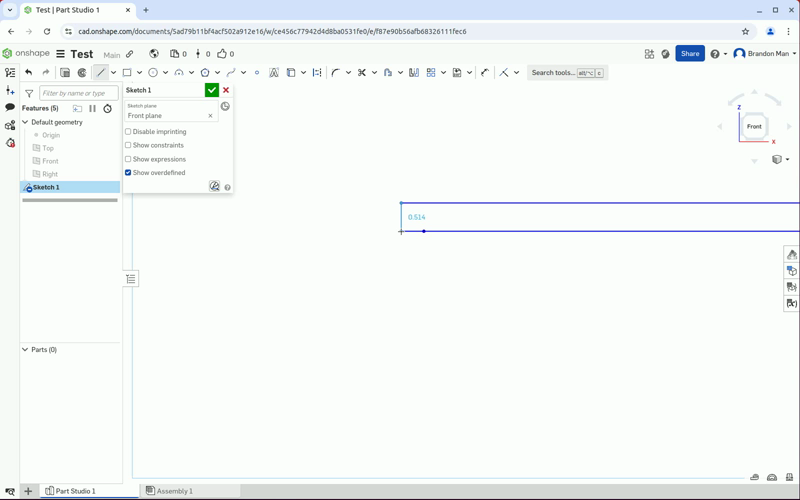
scroll(-6)
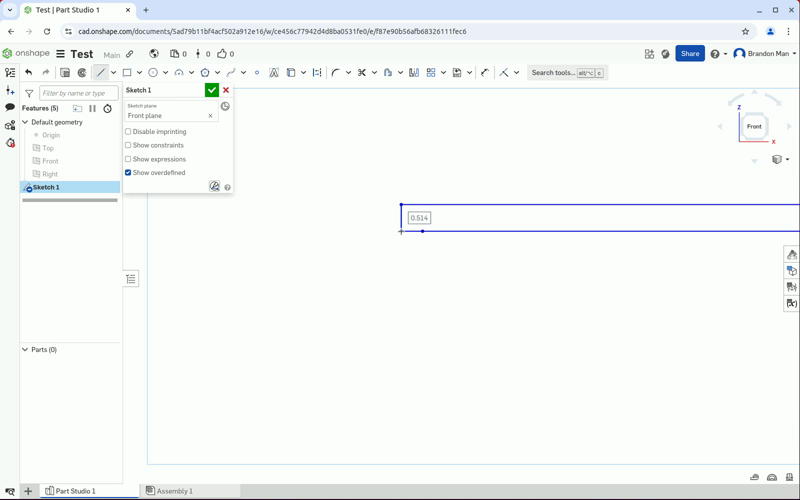
scroll(-6)
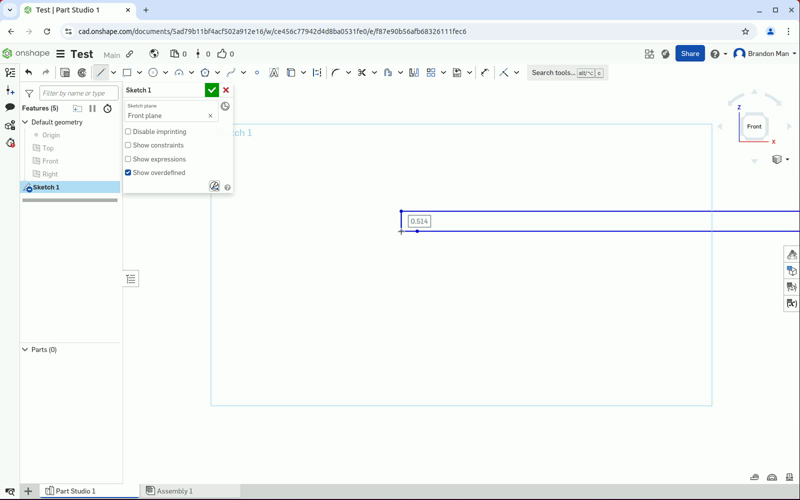
scroll(-6)
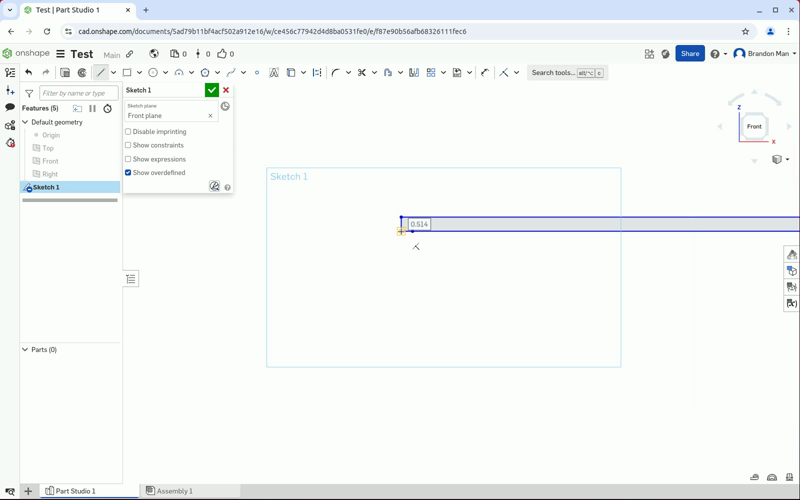
scroll(-6)
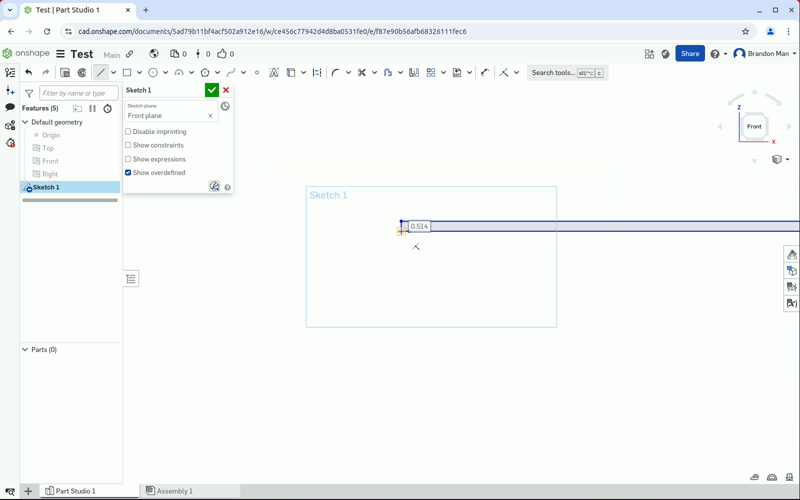
scroll(-6)
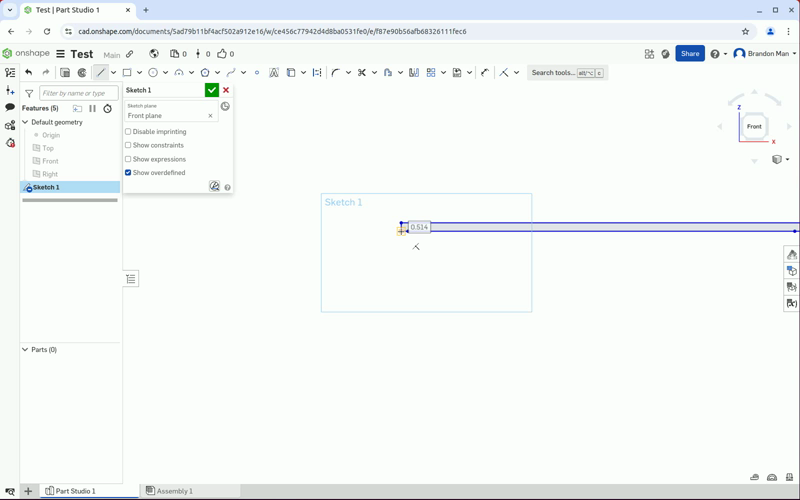
scroll(-6)
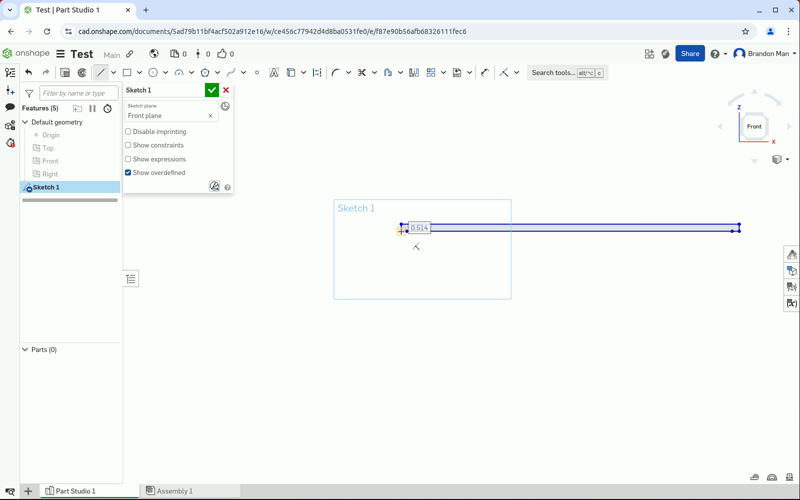
scroll(-6)
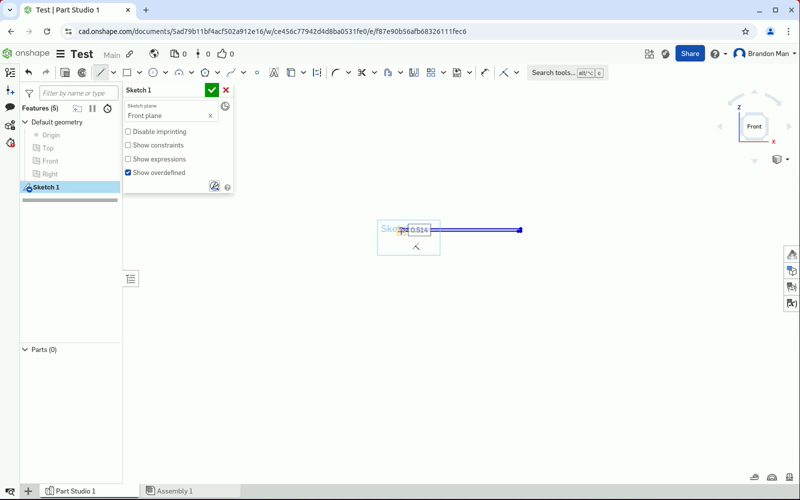
key(esc)
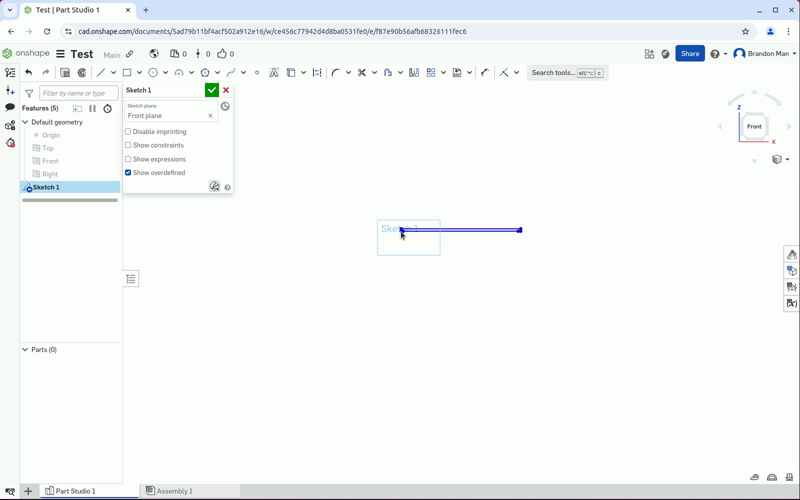
mouse_move(509, 229)
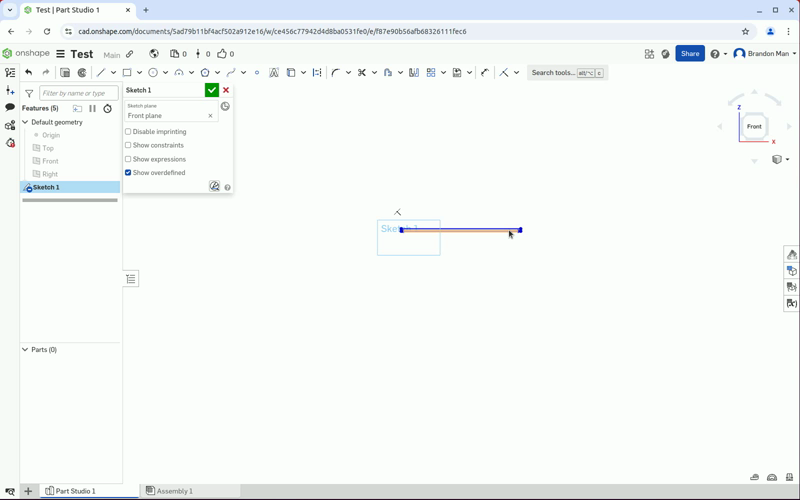
scroll(6)
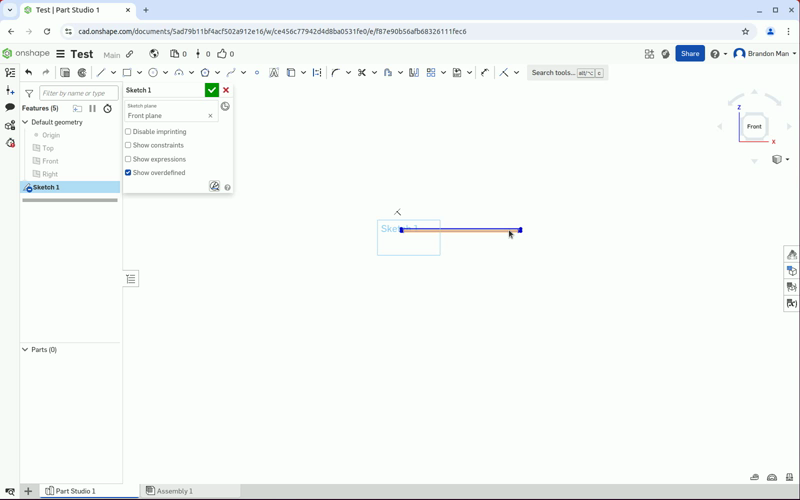
scroll(6)
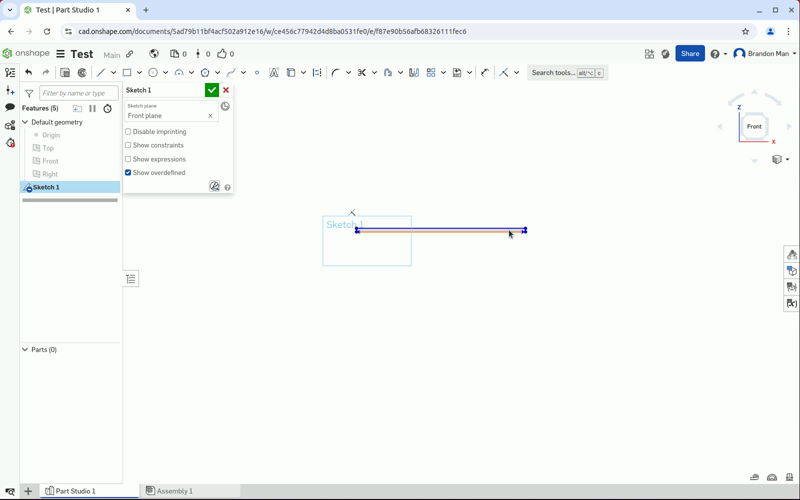
scroll(6)
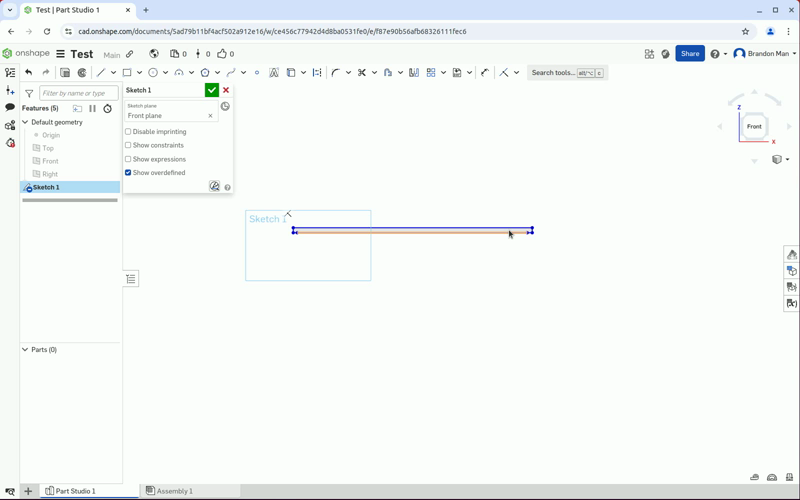
scroll(6)
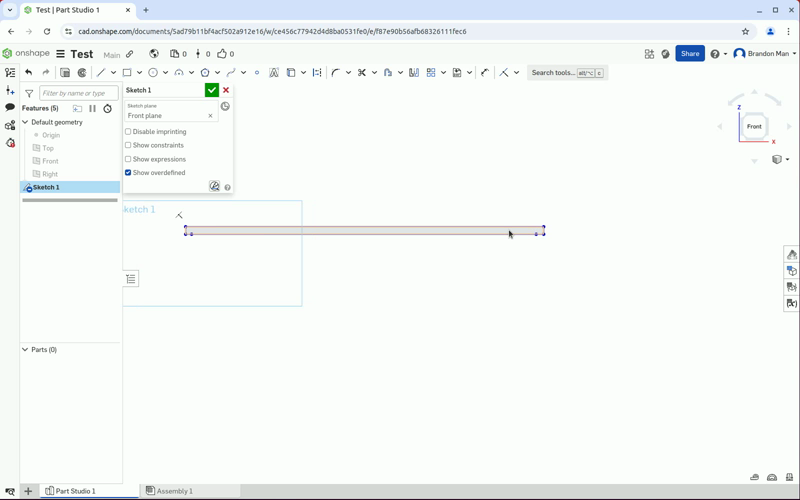
scroll(6)
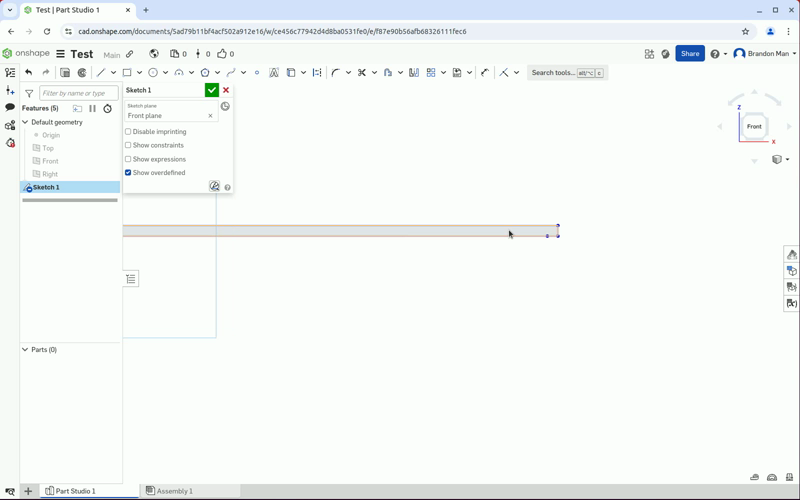
scroll(6)
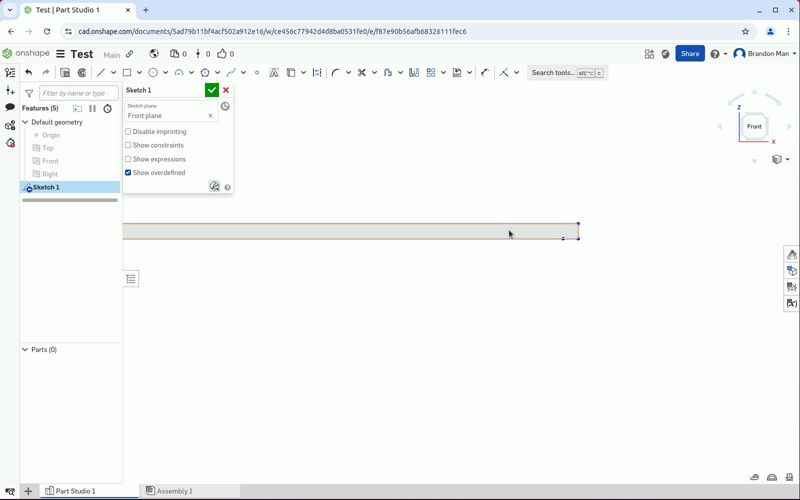
scroll(6)
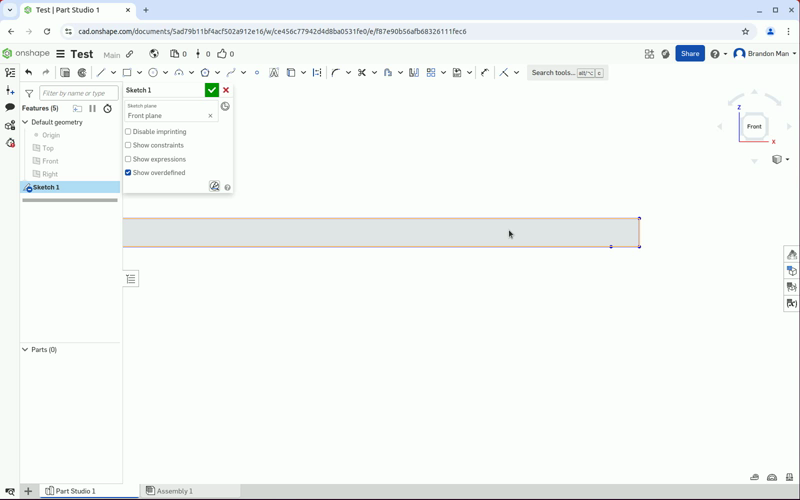
click(509, 229)
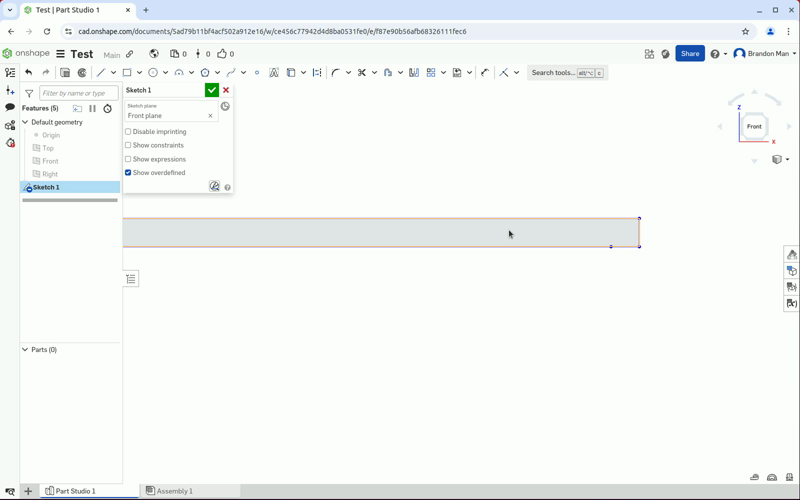
scroll(-6)
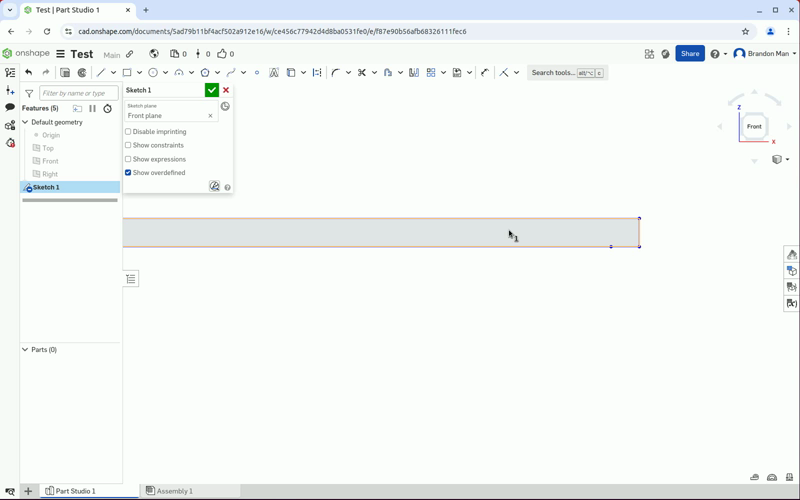
scroll(-6)
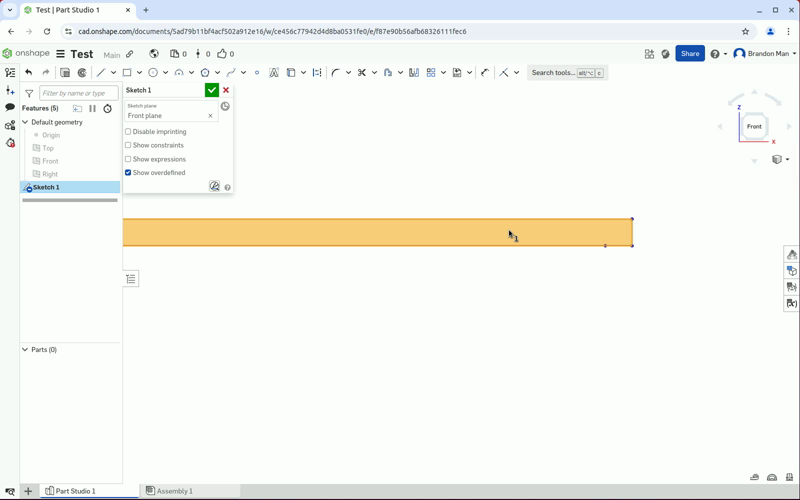
scroll(-6)
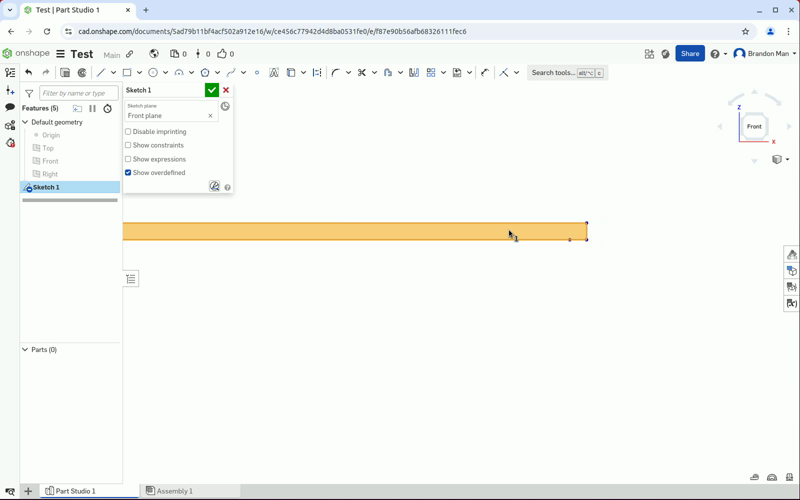
scroll(-6)
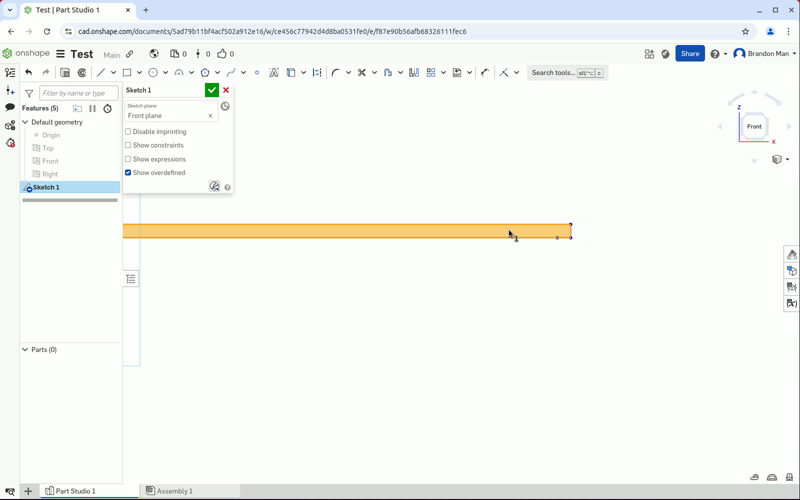
scroll(-6)
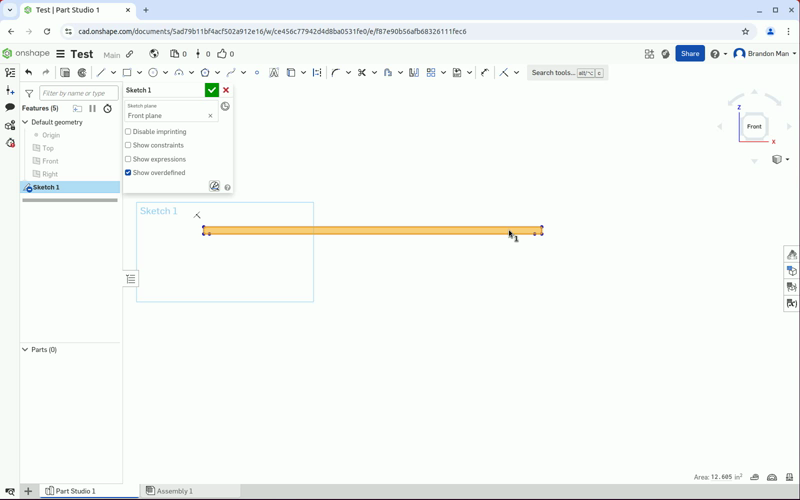
scroll(-6)
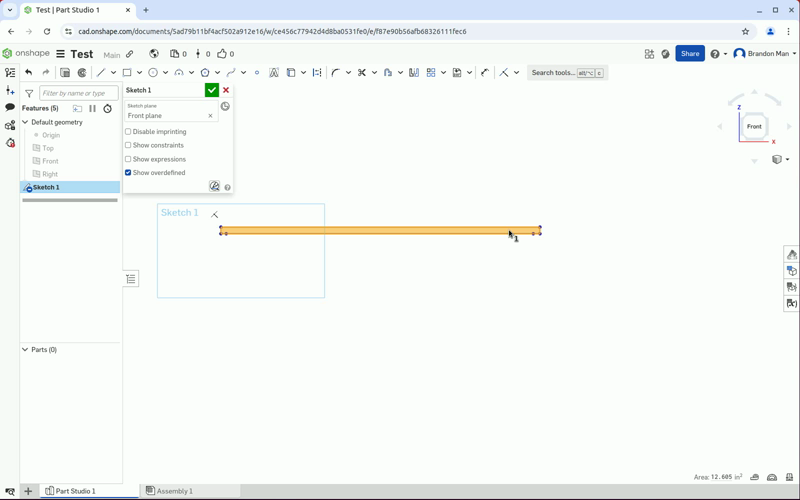
scroll(-6)
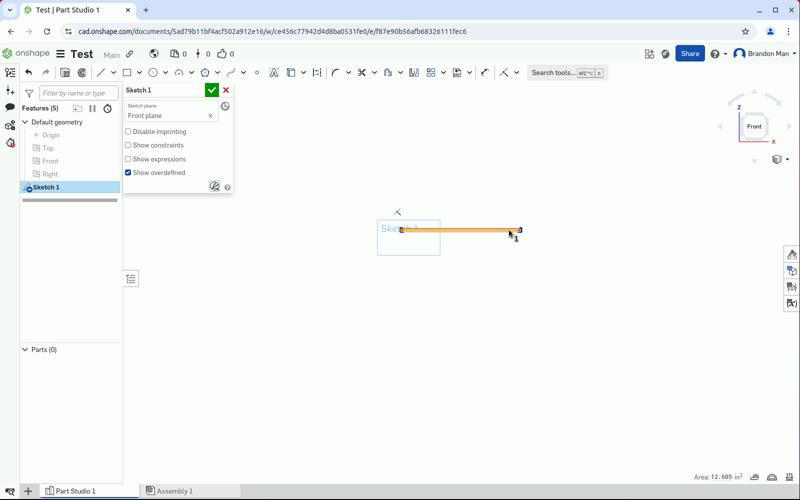
mouse_move(73, 352)
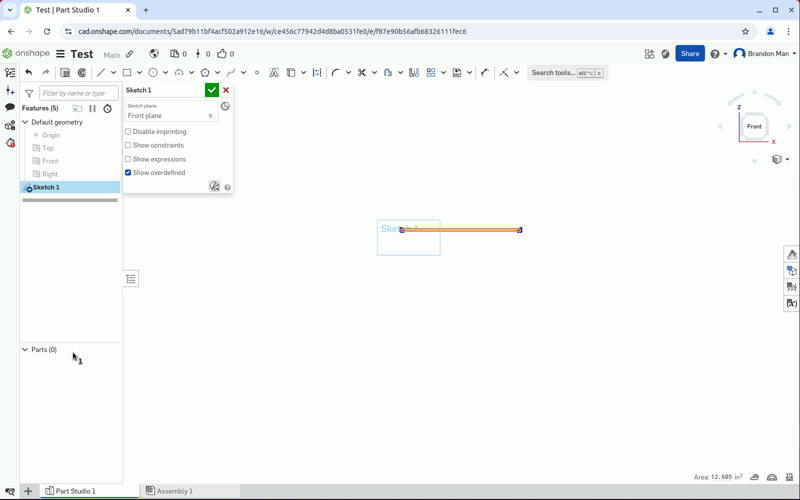
key(shift+y)
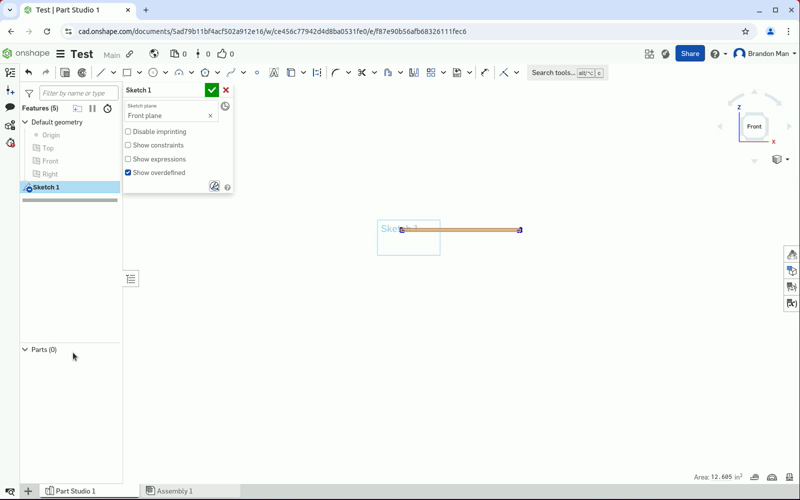
key(shift+e)
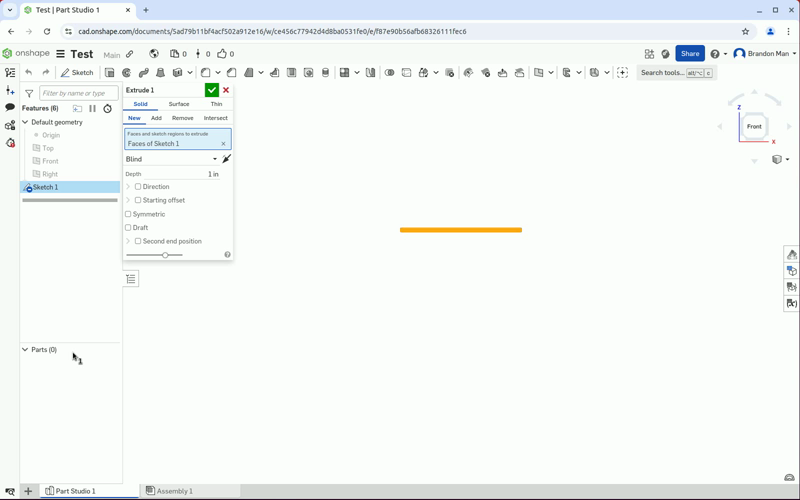
mouse_move(143, 106)
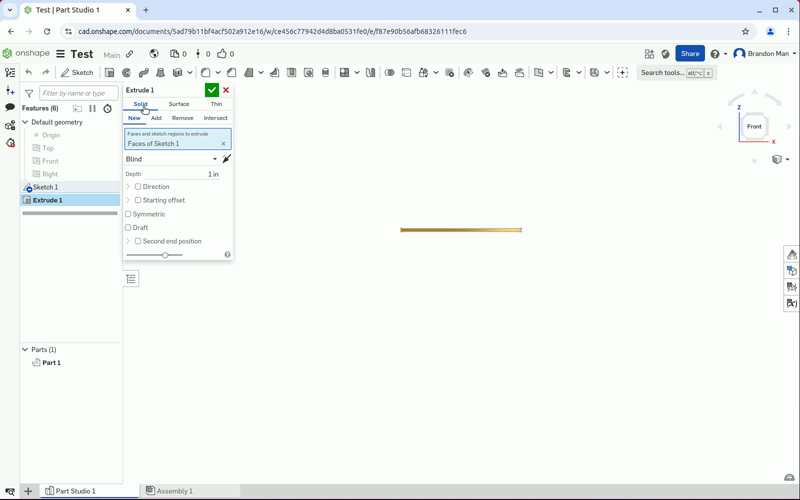
click(143, 106)
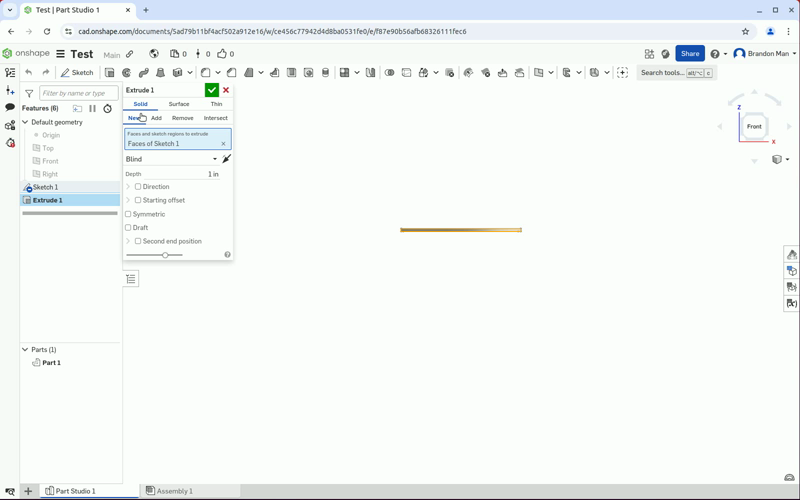
mouse_move(137, 120)
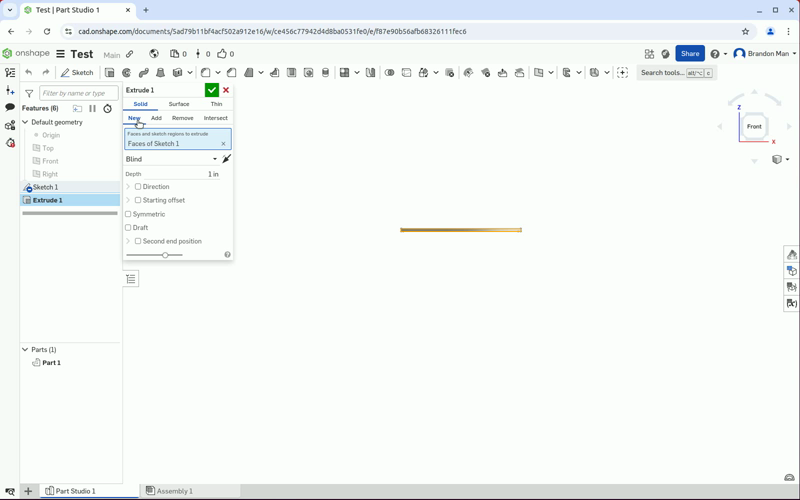
click(137, 120)
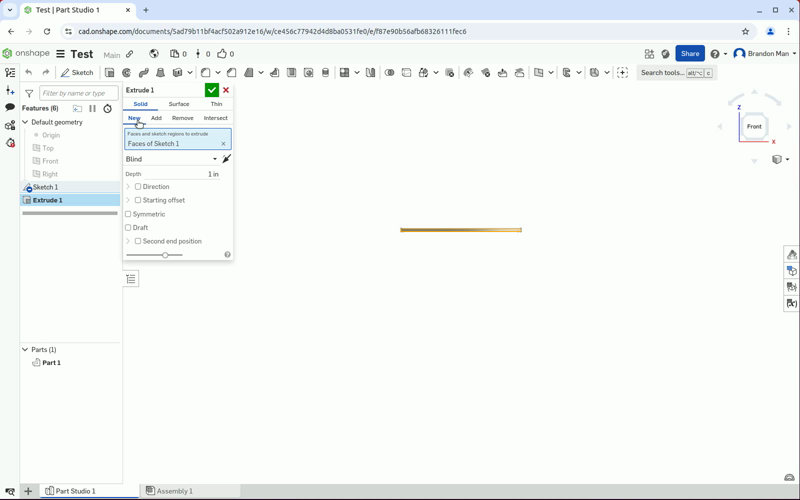
key(tab, 4)
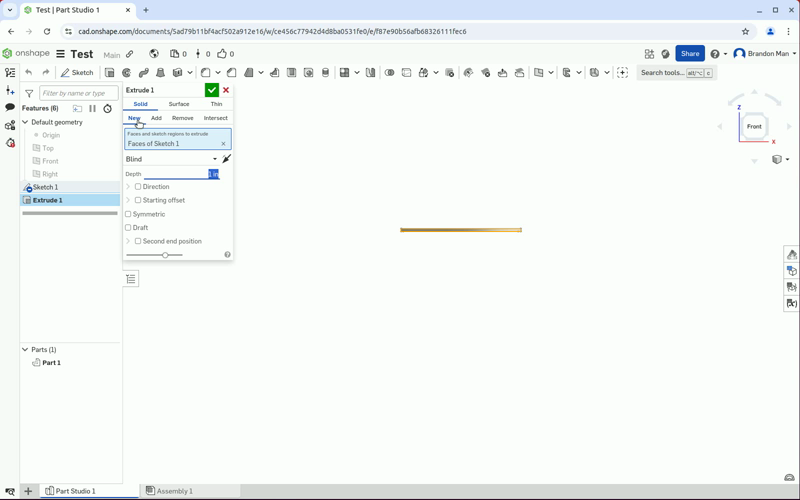
text(23.108)
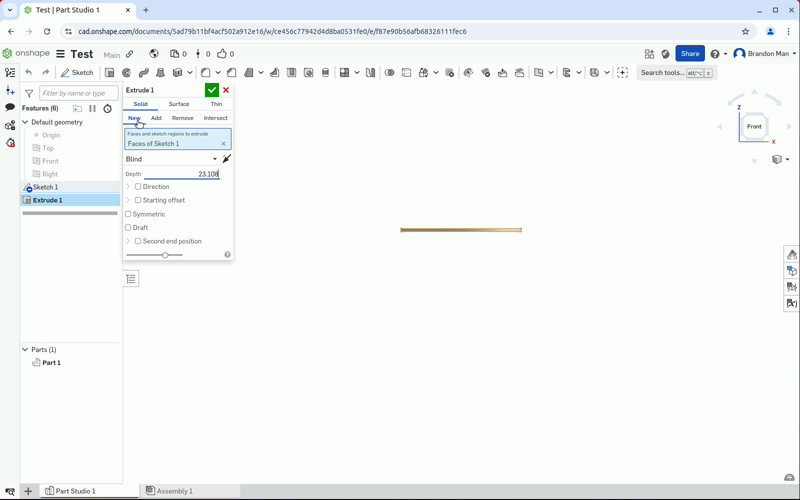
key(enter)
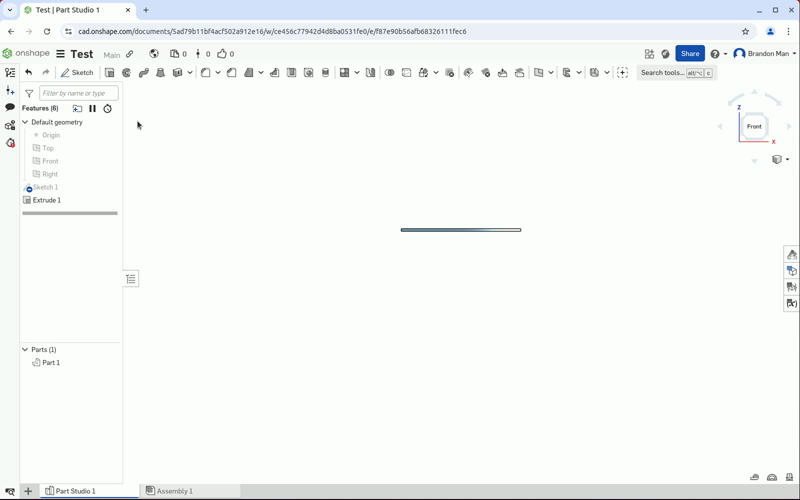
key(shift+h)
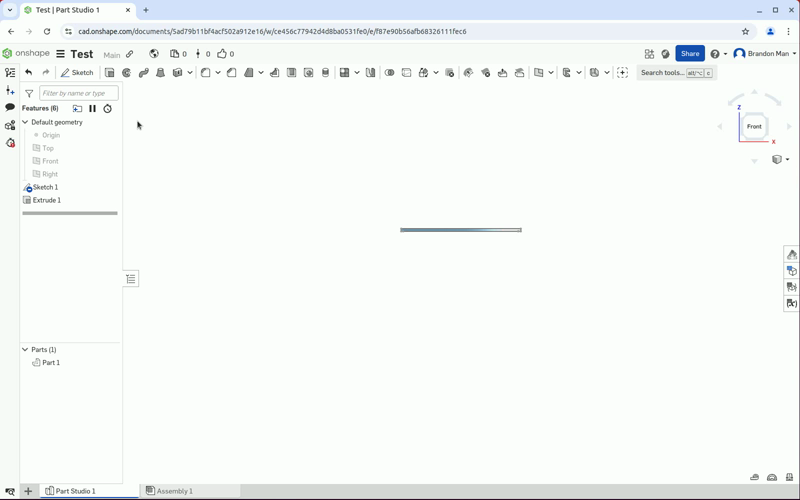
key(shift+h)
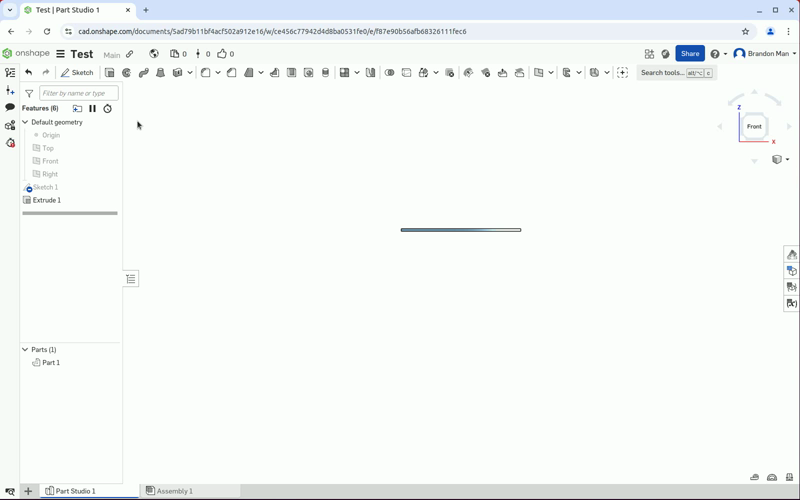
mouse_move(73, 189)
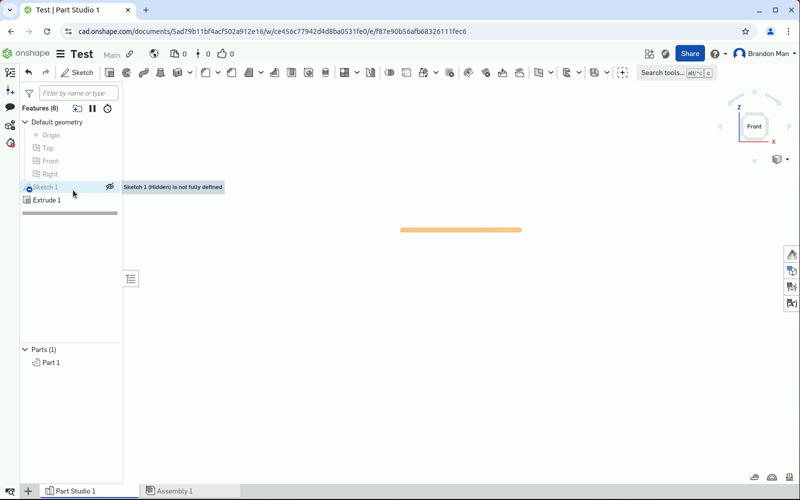
click(73, 189)
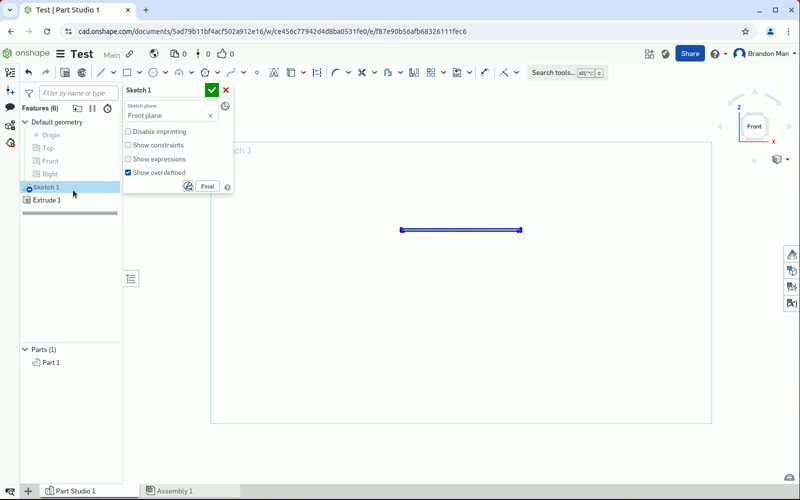
mouse_move(229, 92)
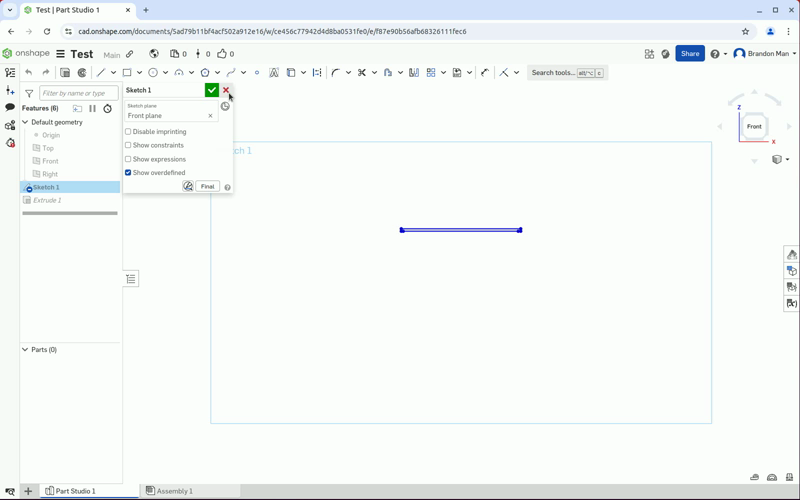
click(229, 92)
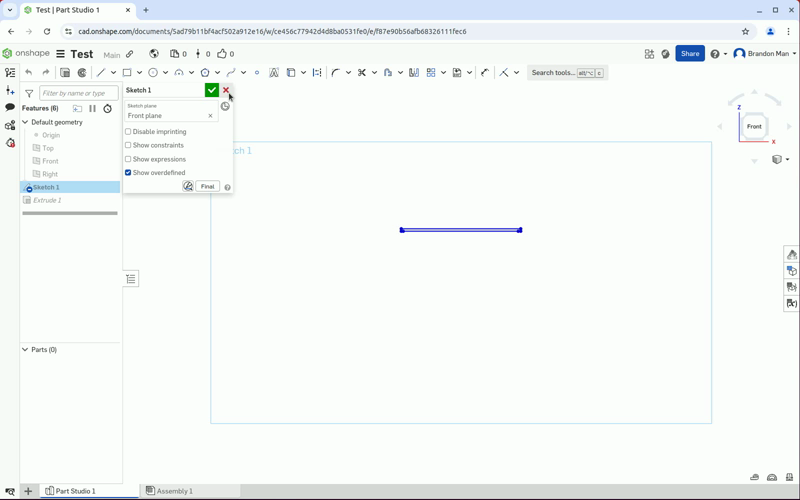
key(shift+s)
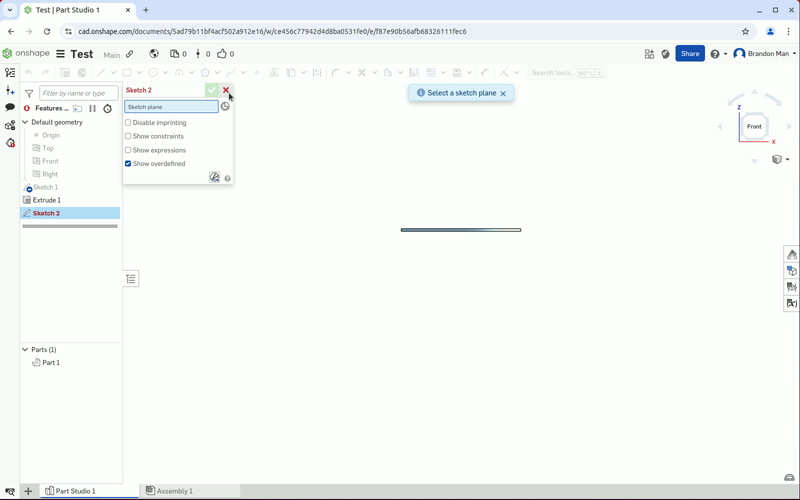
mouse_move(73, 163)
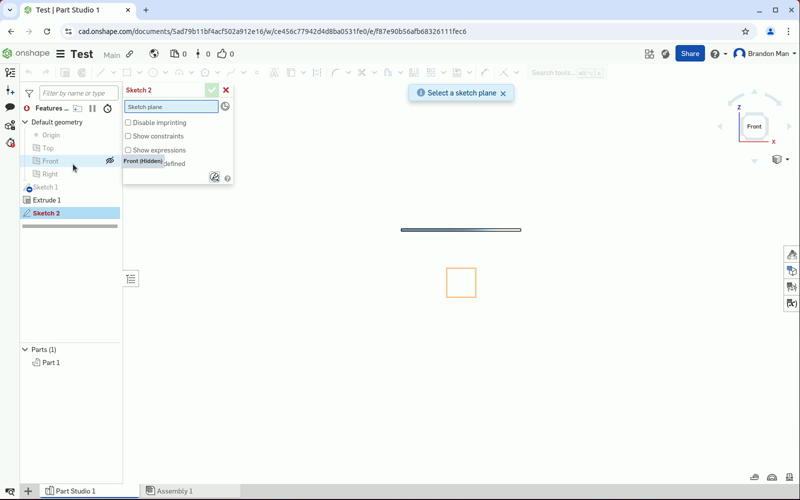
click(73, 163)
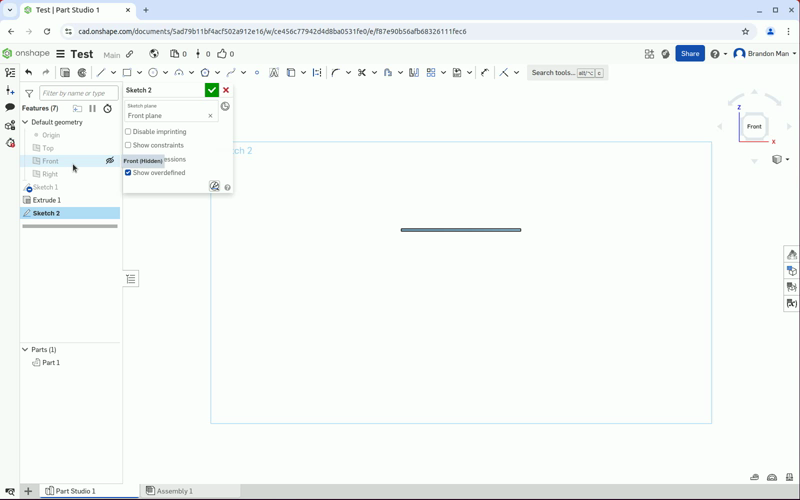
mouse_move(73, 352)
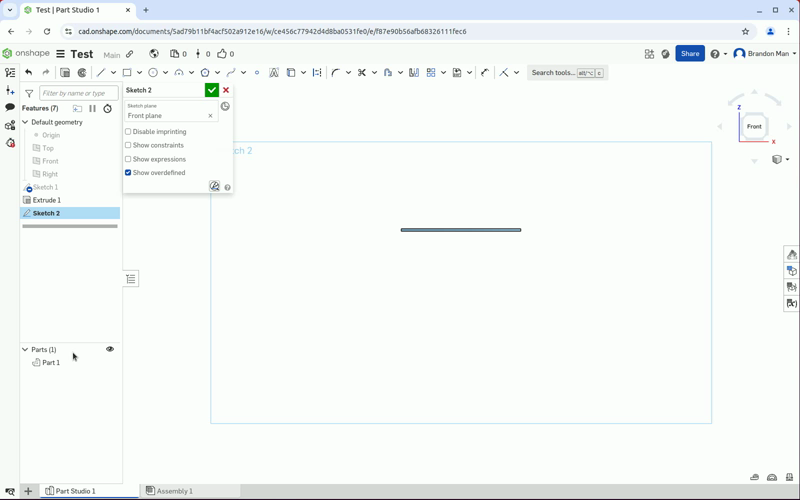
key(y)
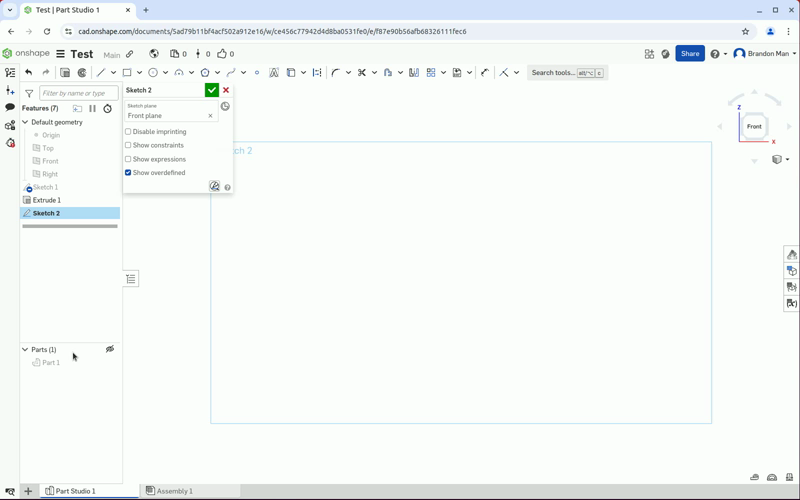
key(l)
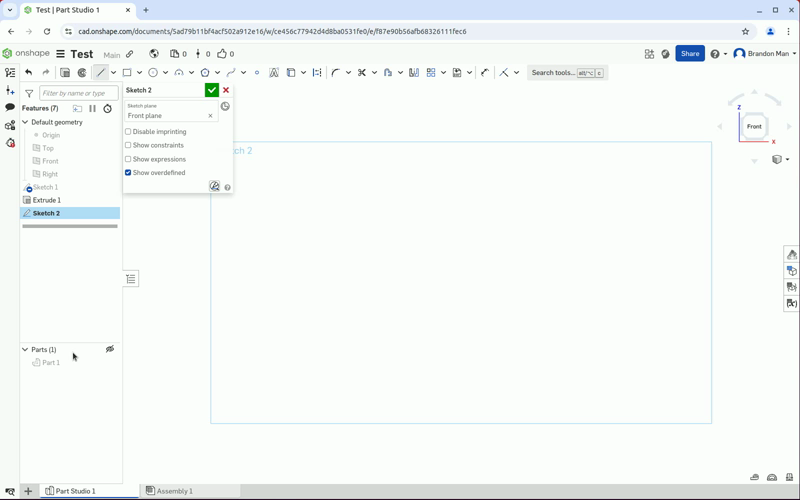
key_down(shift)
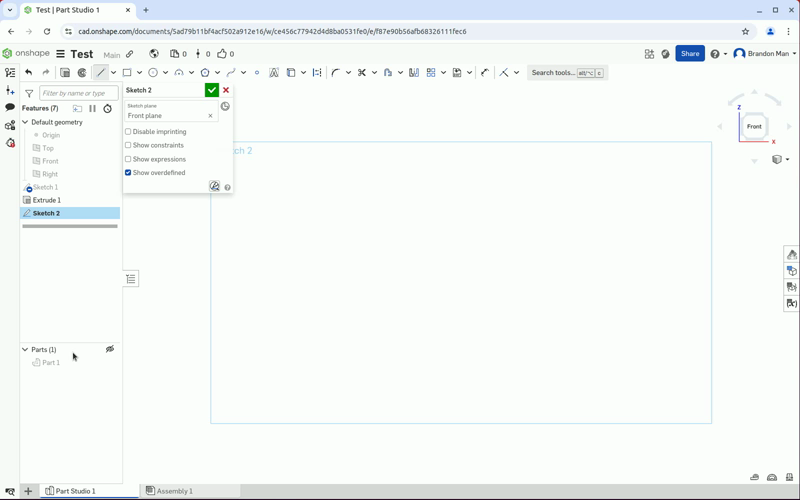
mouse_move(401, 245)
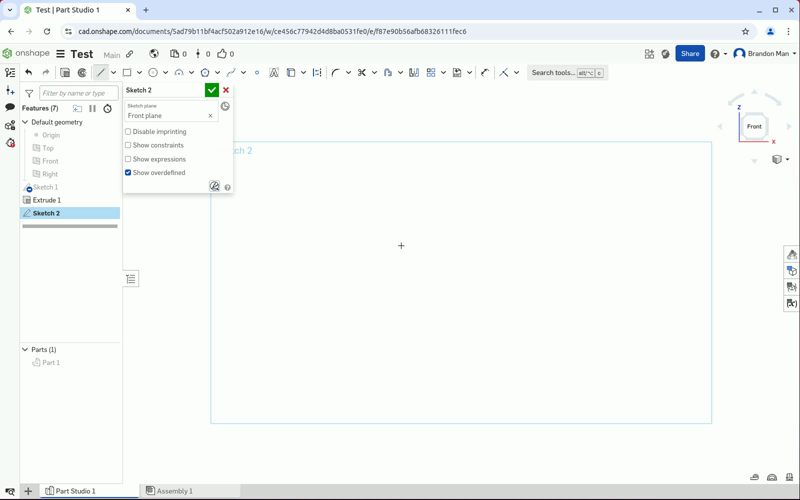
click(401, 245)
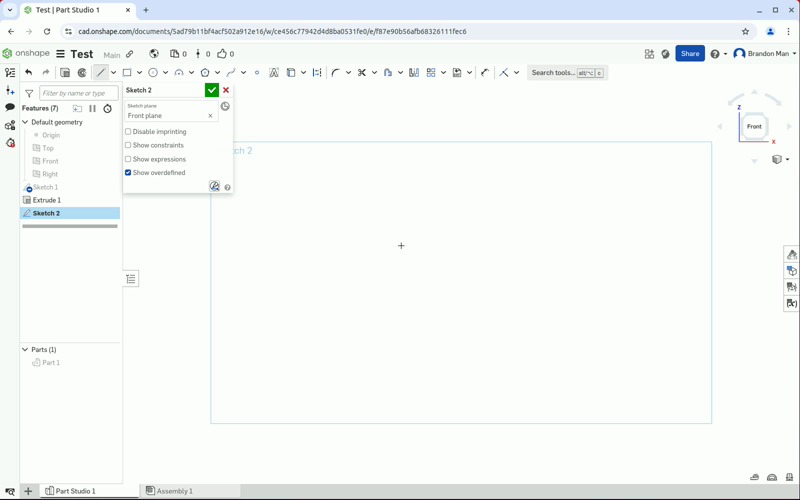
key_up(shift)
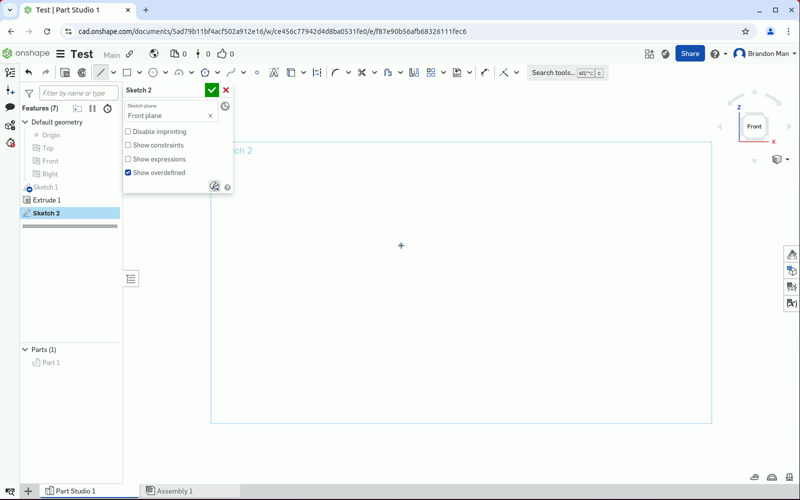
key_down(shift)
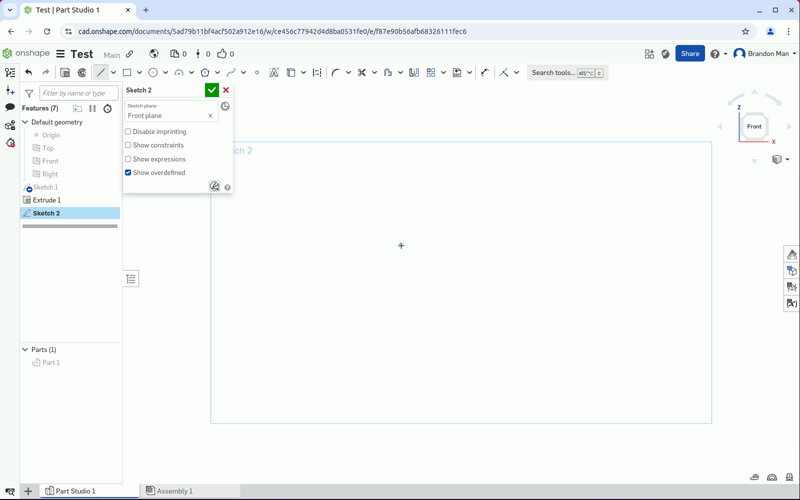
mouse_move(520, 245)
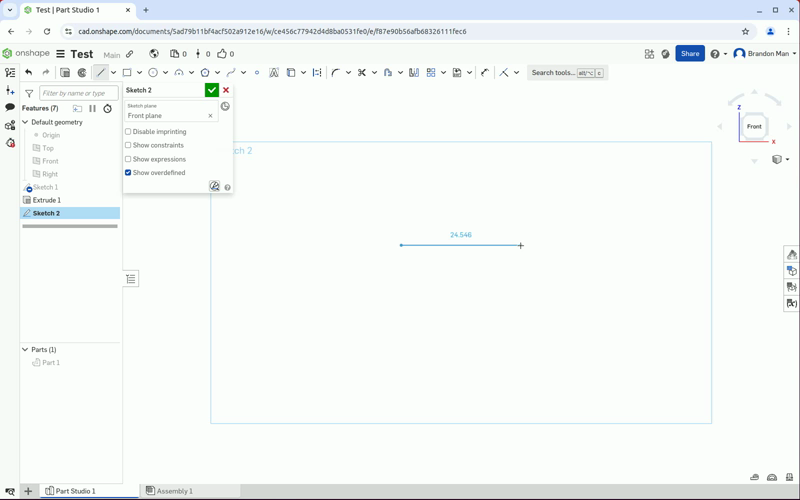
click(520, 245)
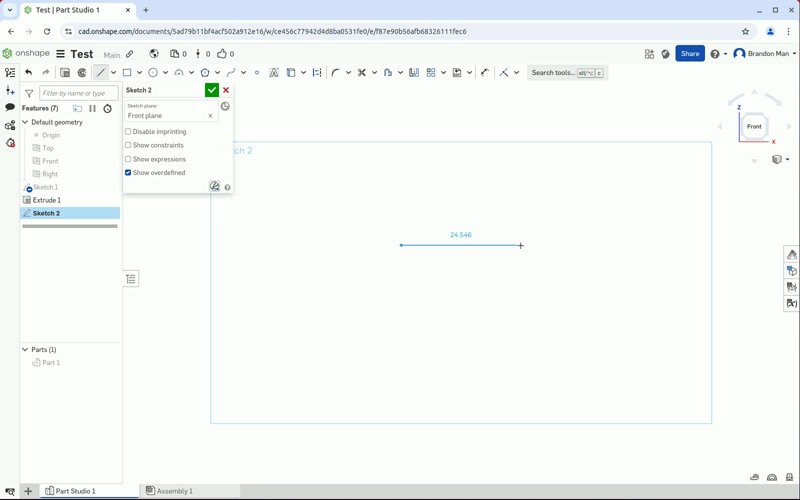
key_up(shift)
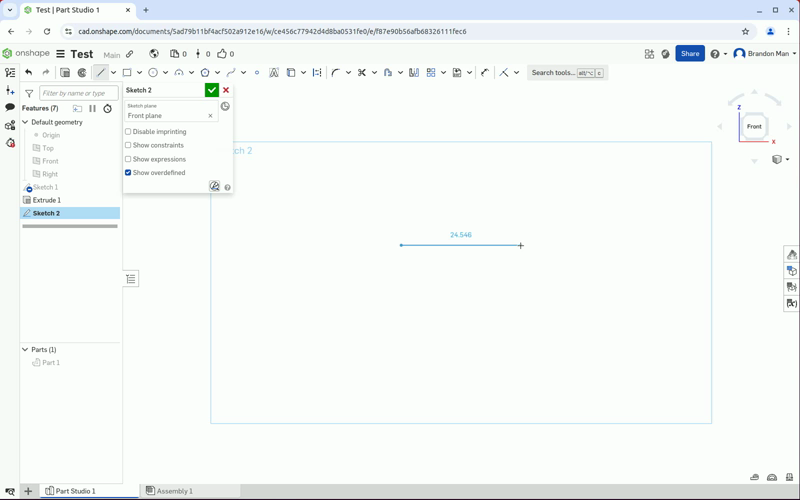
key_down(shift)
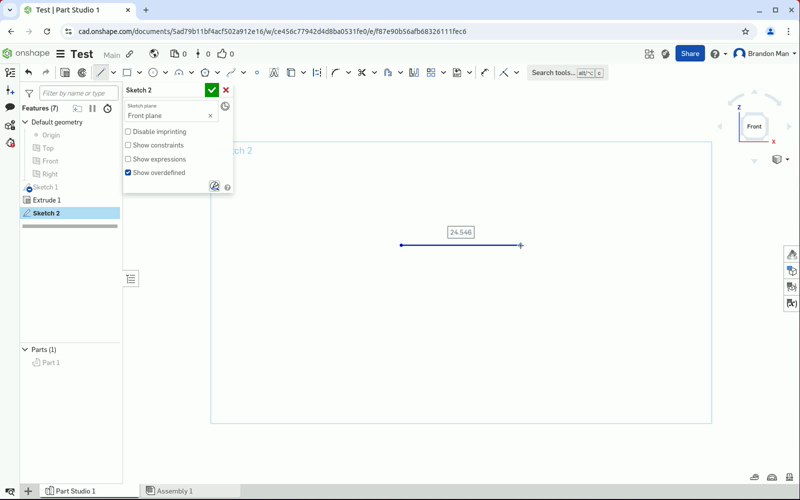
mouse_move(550, 245)
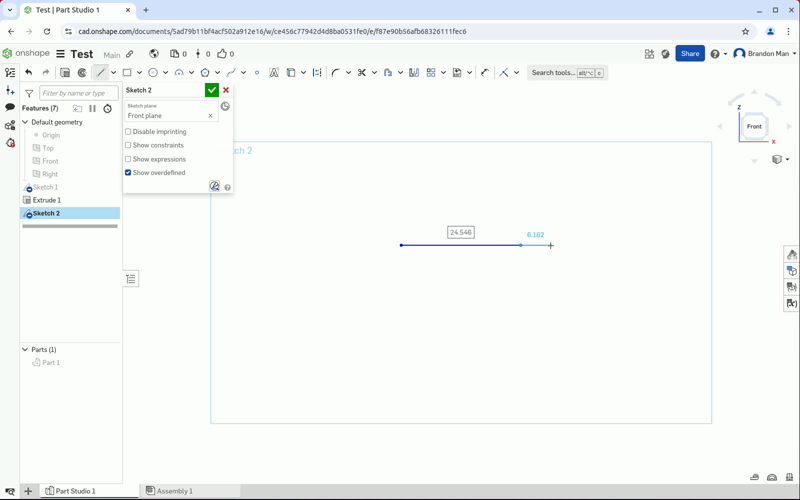
mouse_move(520, 243)
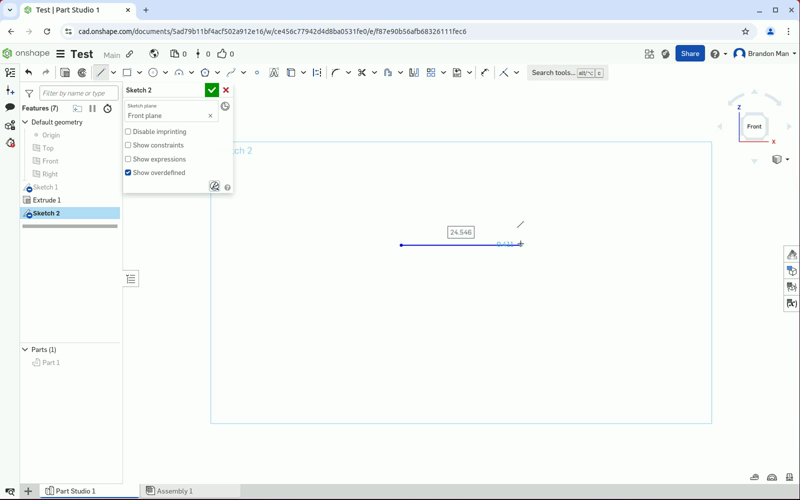
scroll(6)
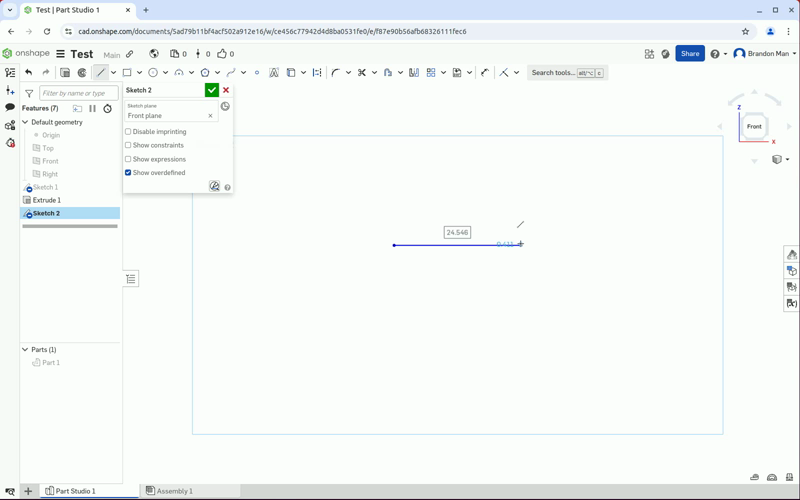
scroll(6)
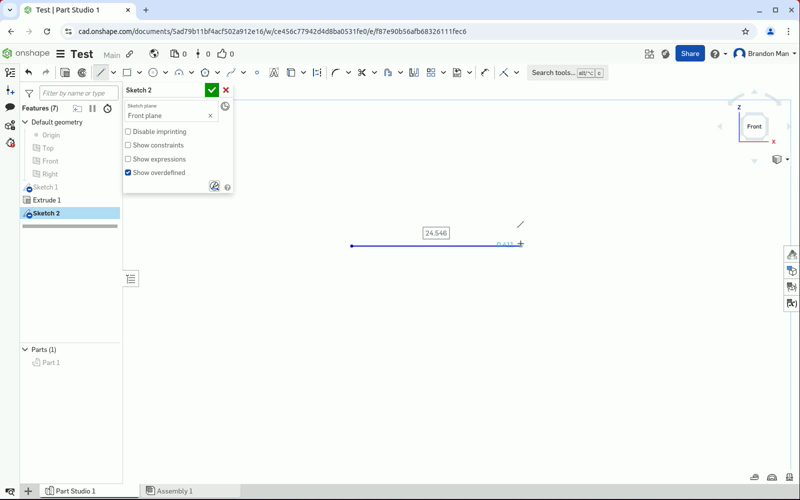
scroll(6)
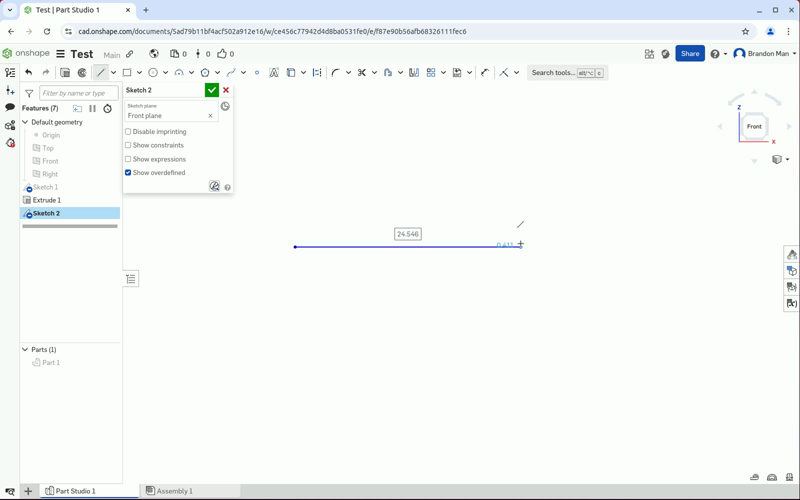
scroll(6)
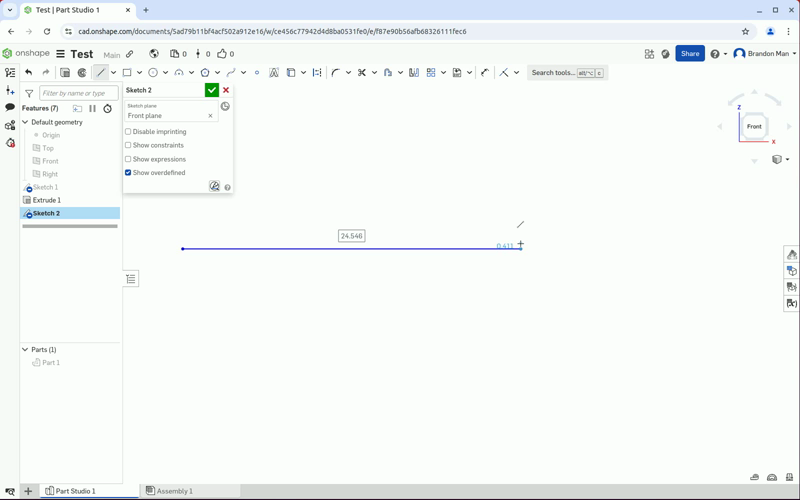
scroll(6)
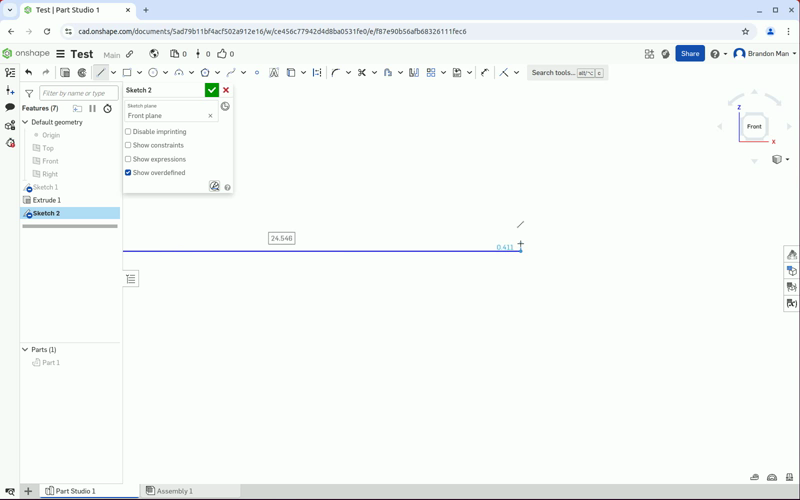
scroll(6)
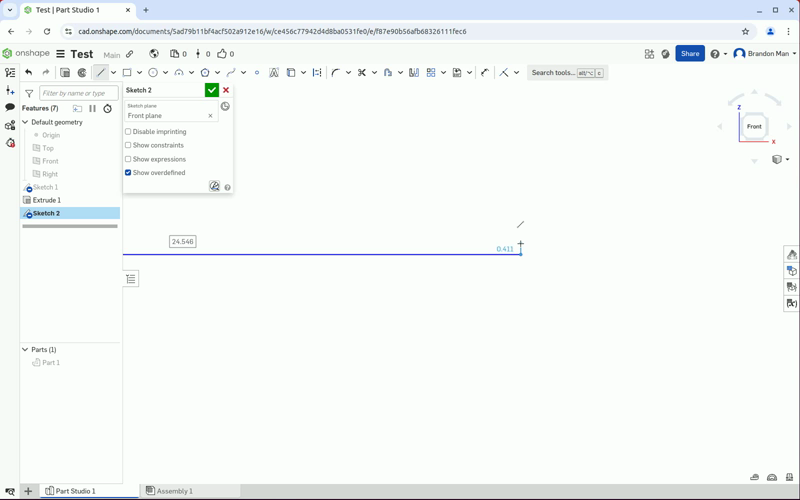
scroll(6)
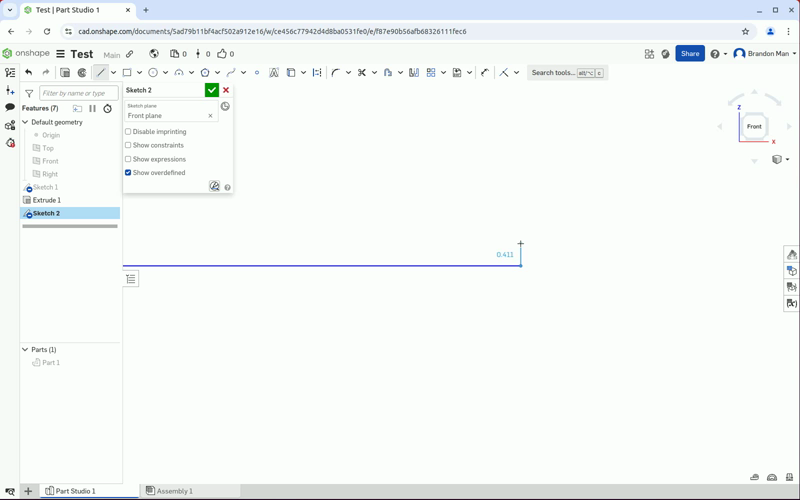
click(520, 243)
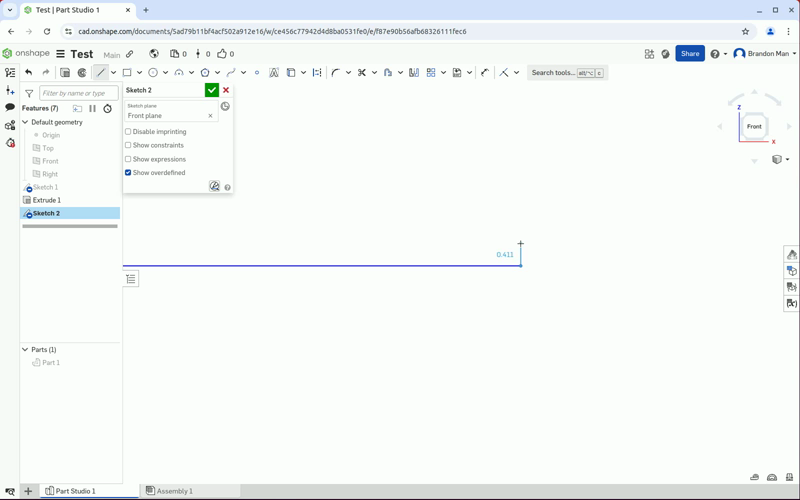
scroll(-6)
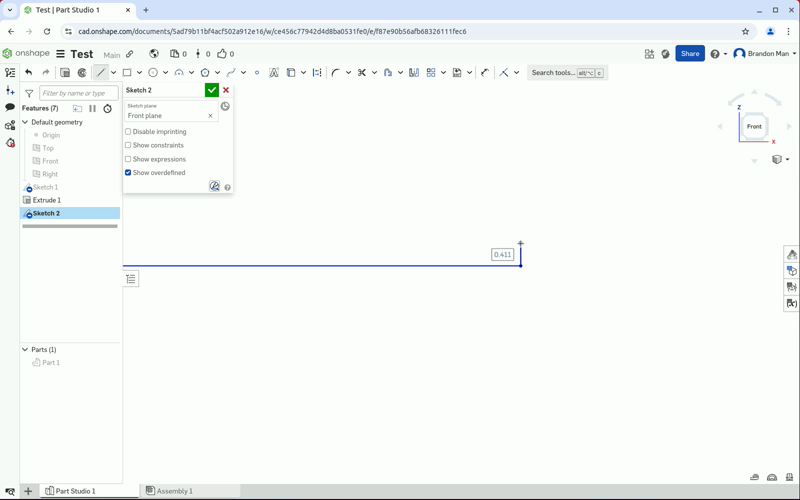
scroll(-6)
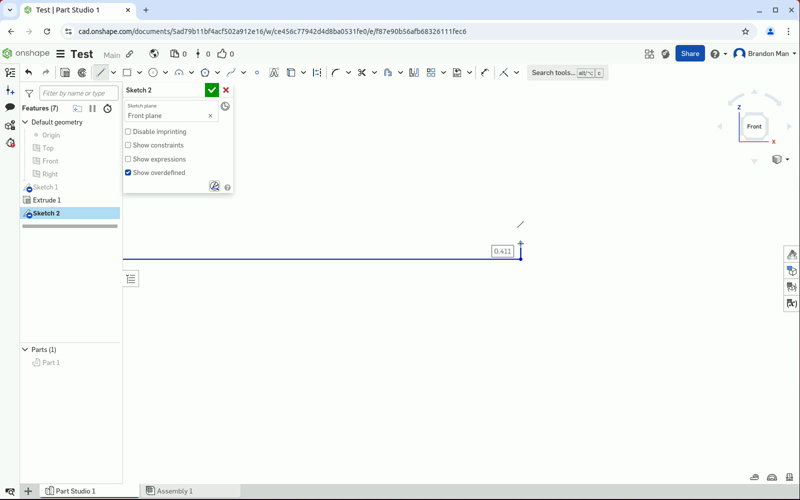
scroll(-6)
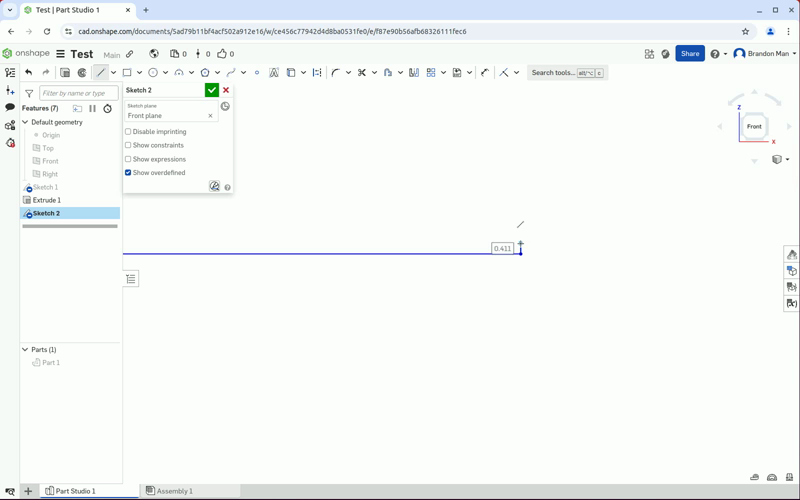
scroll(-6)
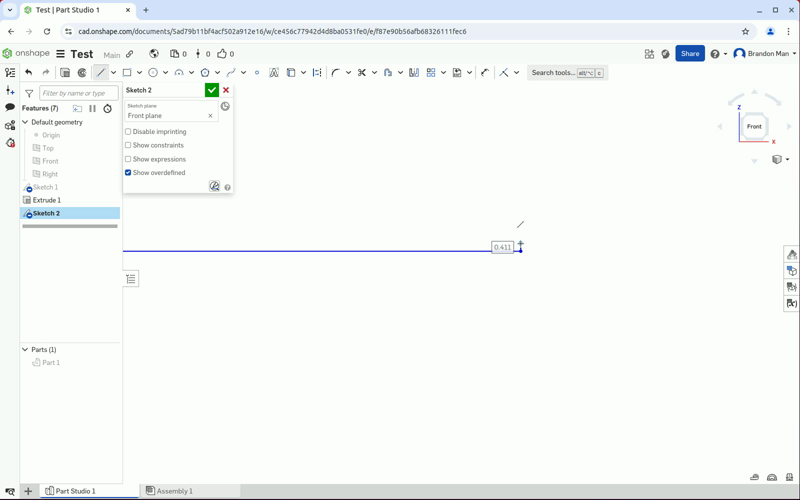
scroll(-6)
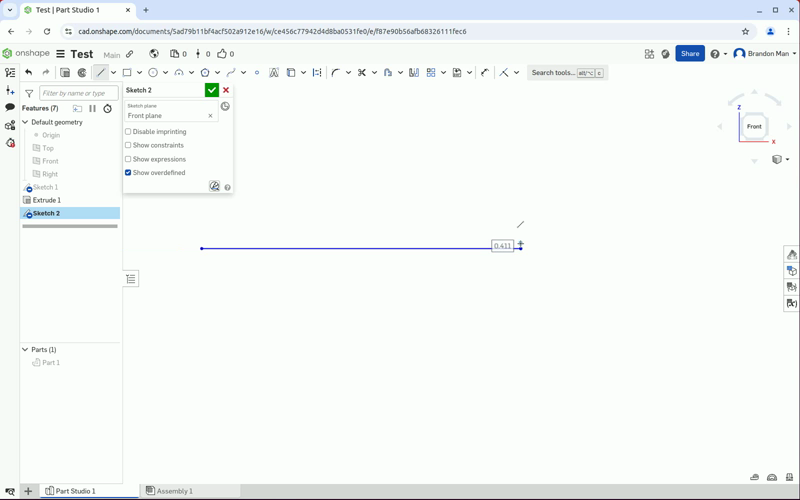
scroll(-6)
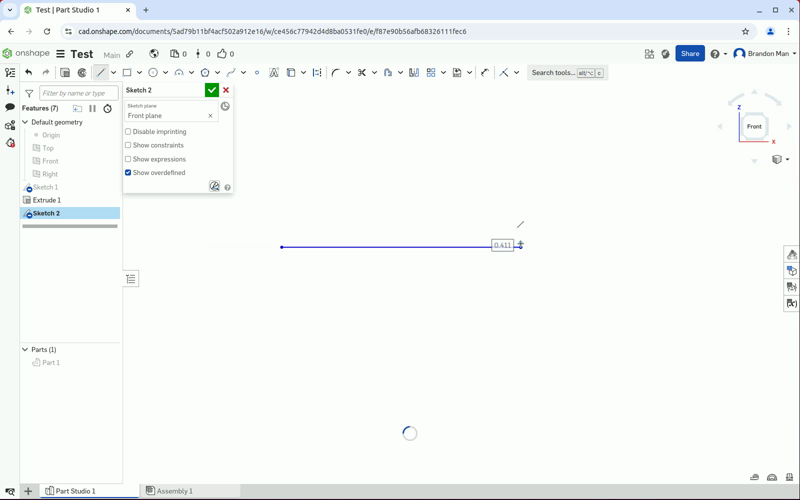
scroll(-6)
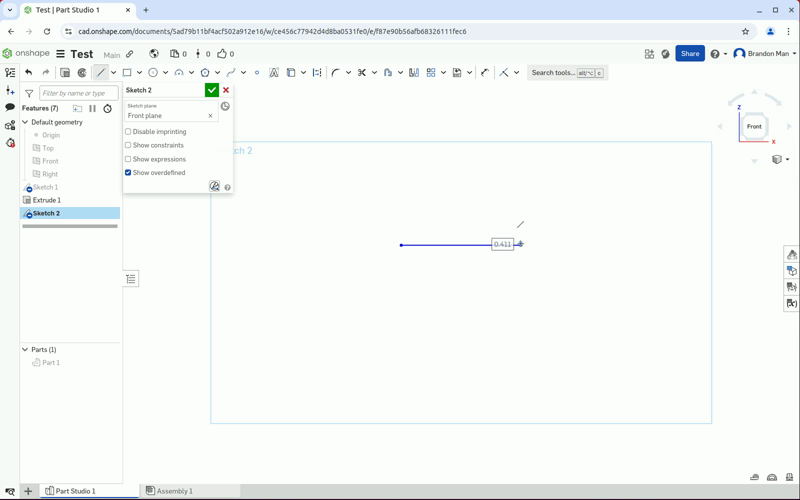
key_up(shift)
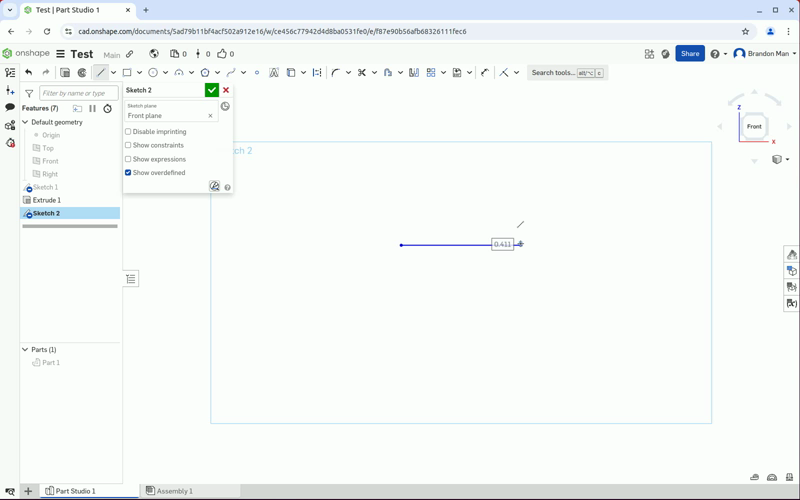
key_down(shift)
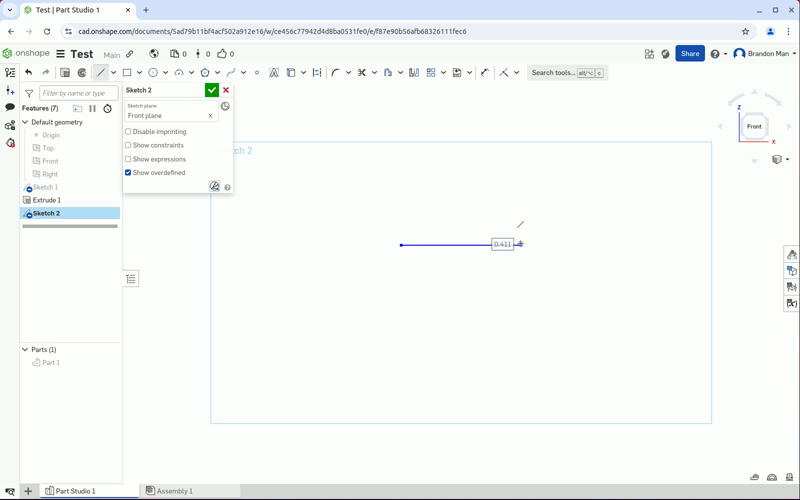
mouse_move(550, 243)
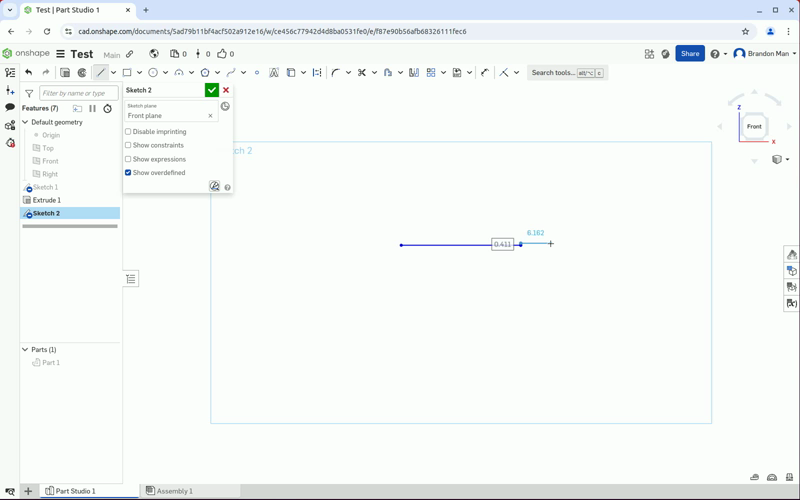
mouse_move(518, 243)
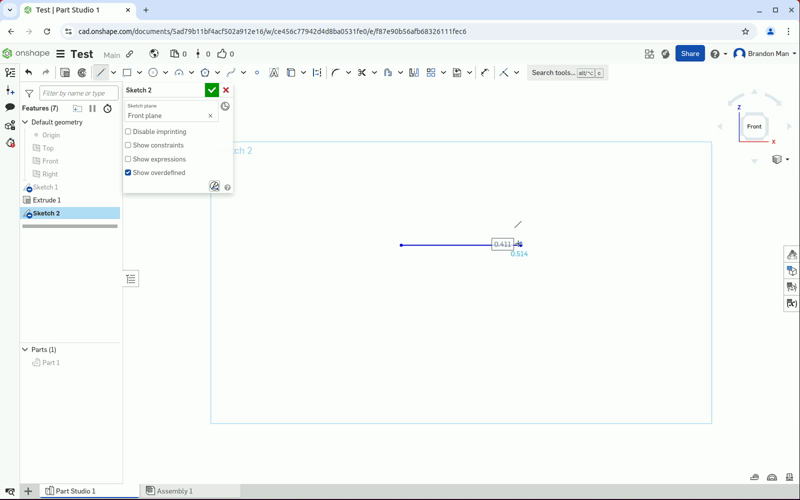
scroll(6)
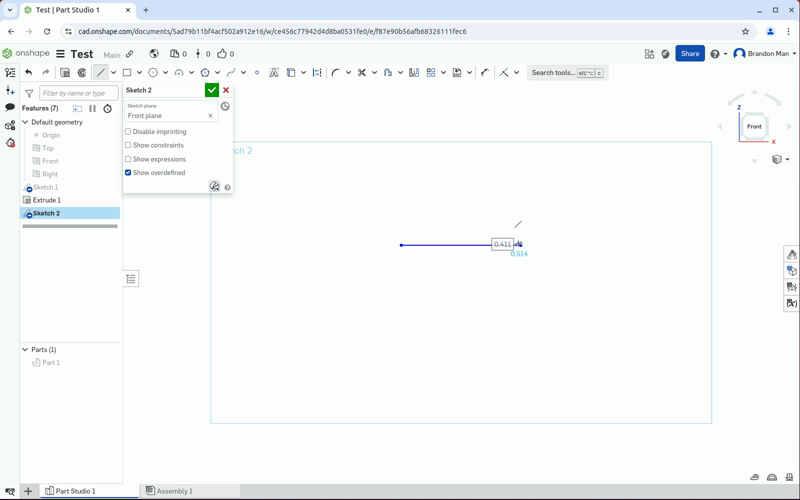
scroll(6)
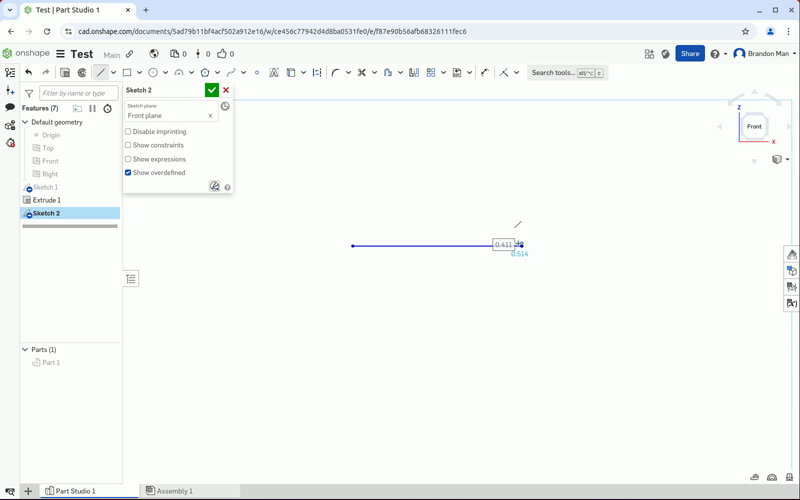
scroll(6)
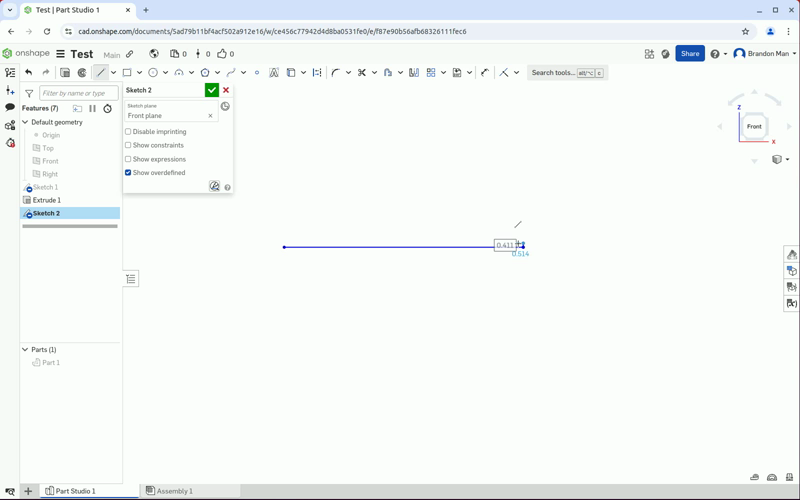
scroll(6)
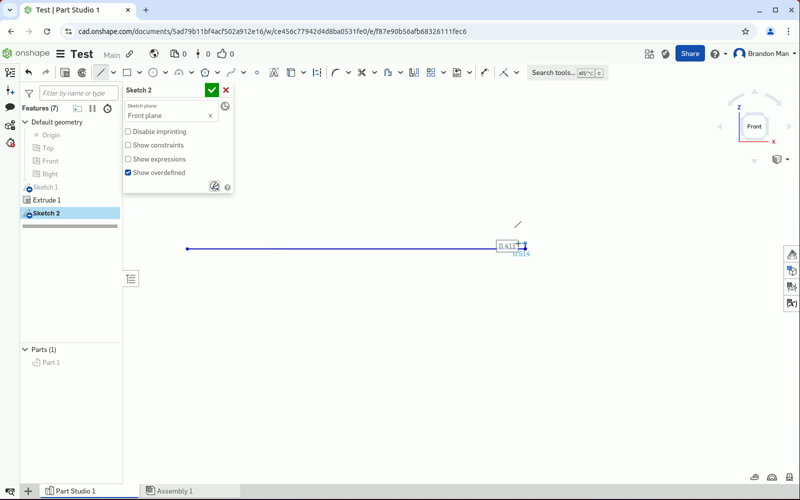
scroll(6)
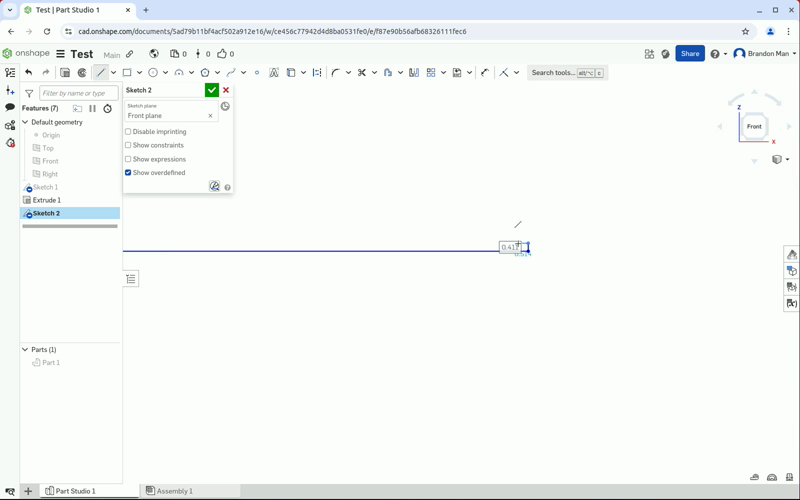
scroll(6)
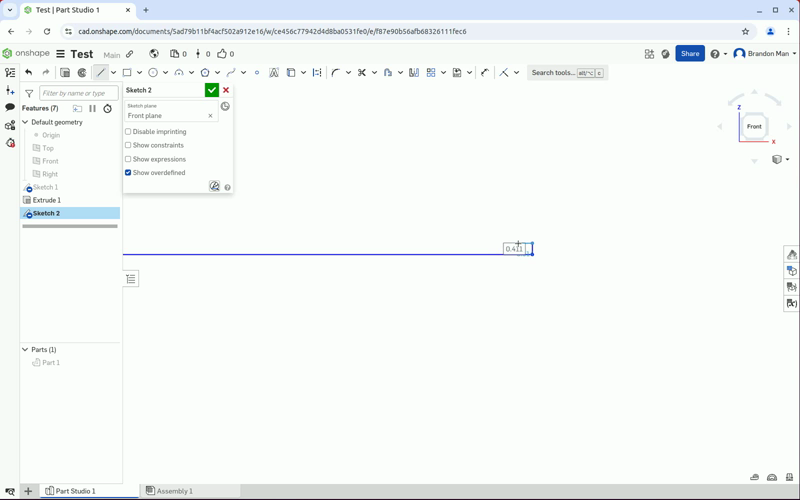
scroll(6)
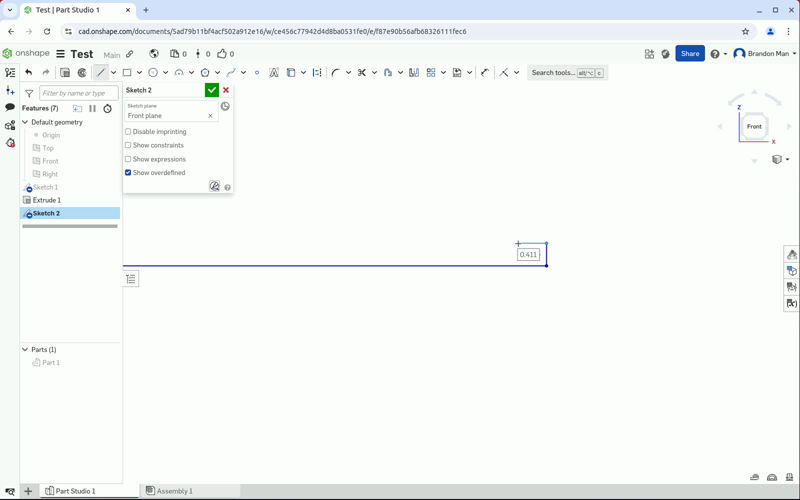
click(518, 243)
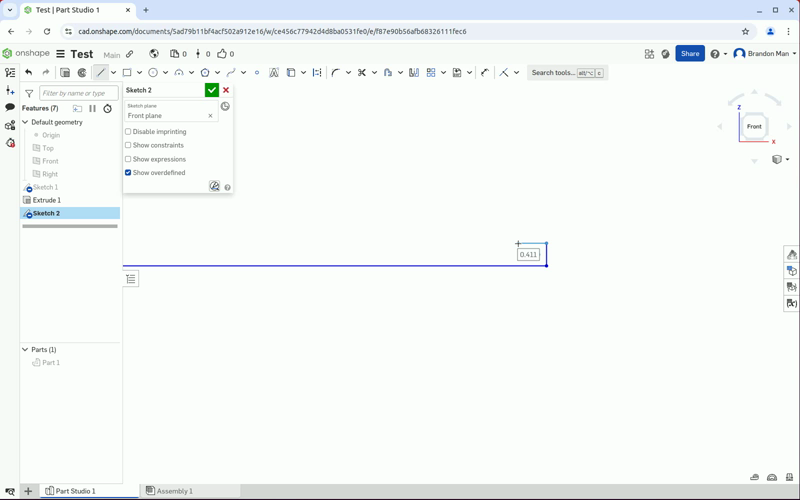
scroll(-6)
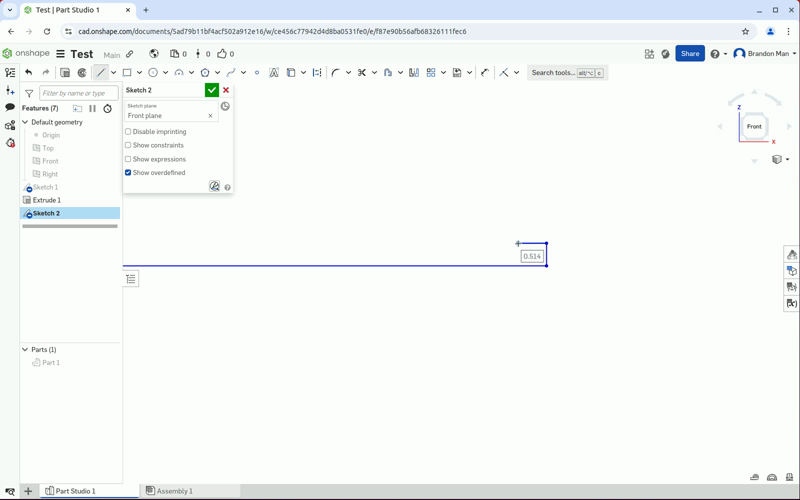
scroll(-6)
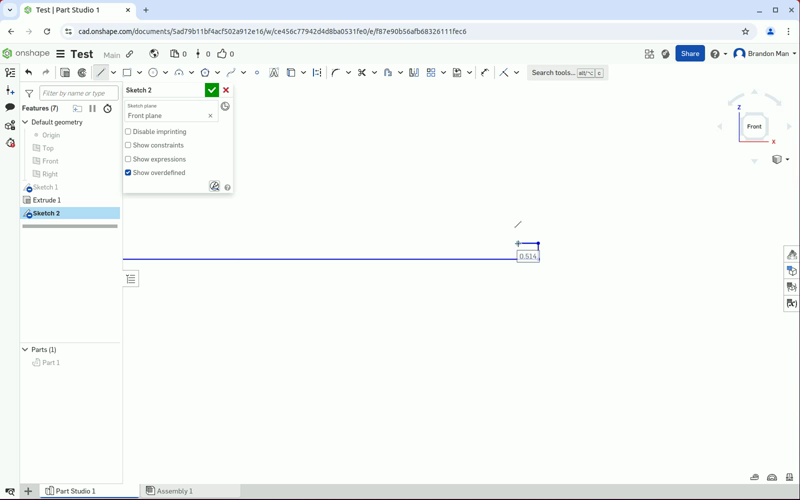
scroll(-6)
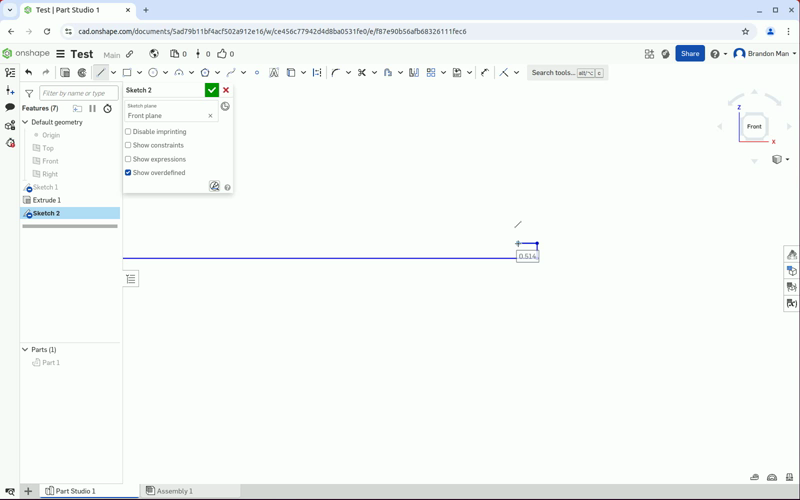
scroll(-6)
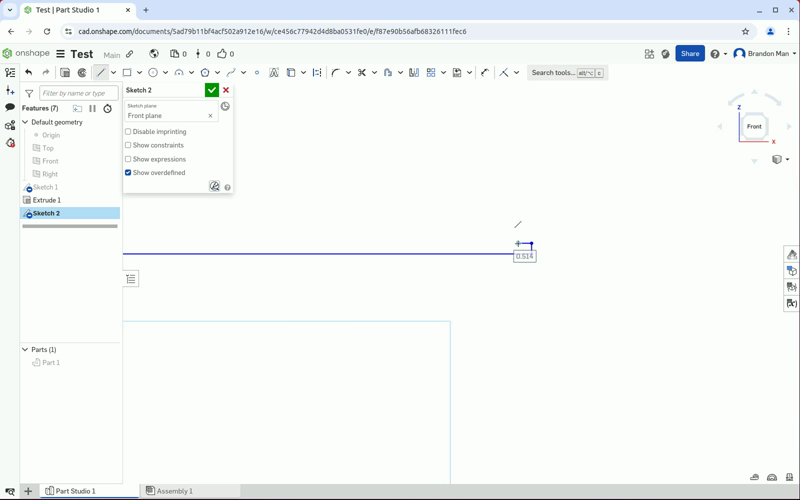
scroll(-6)
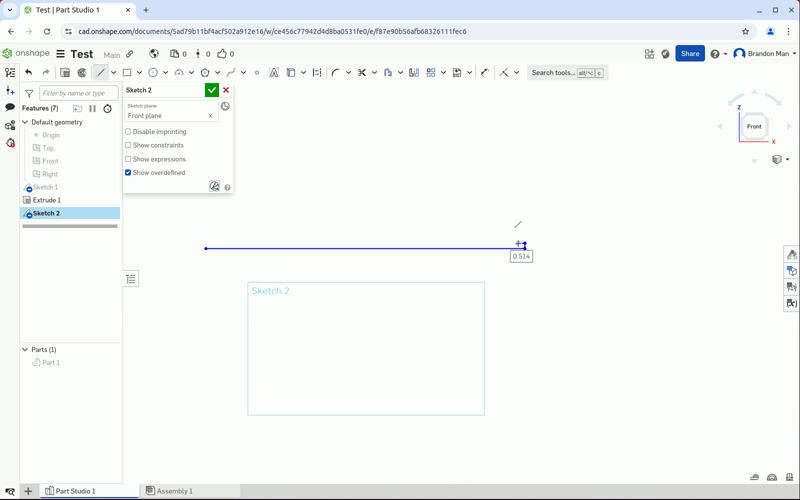
scroll(-6)
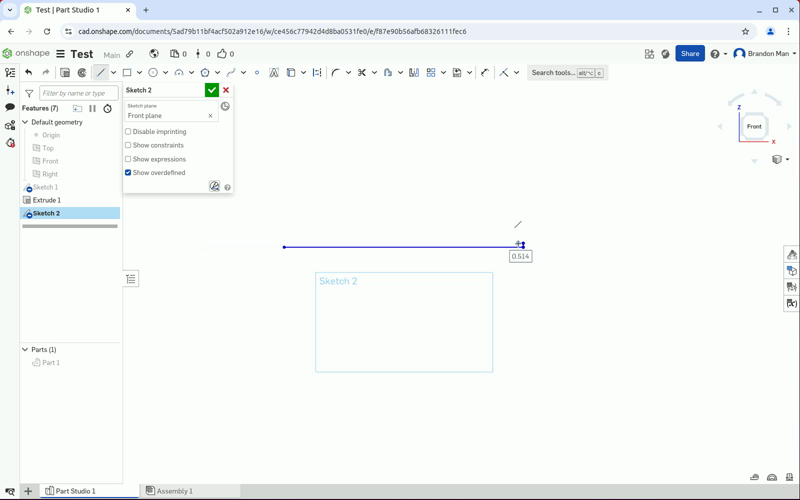
scroll(-6)
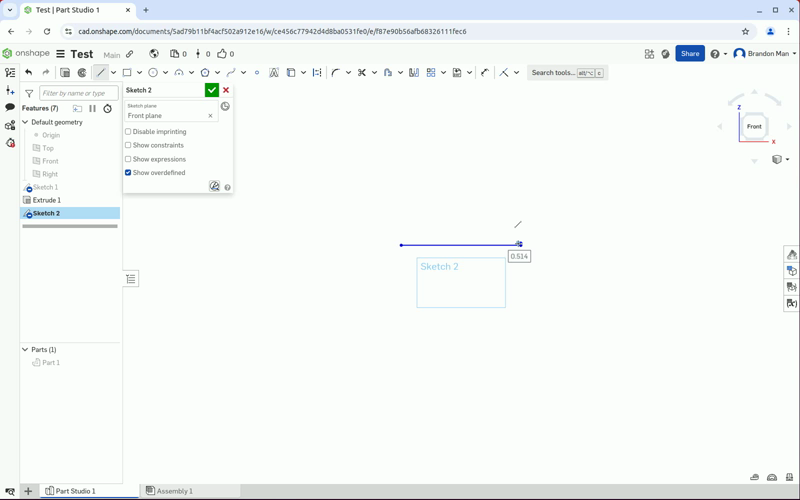
key_up(shift)
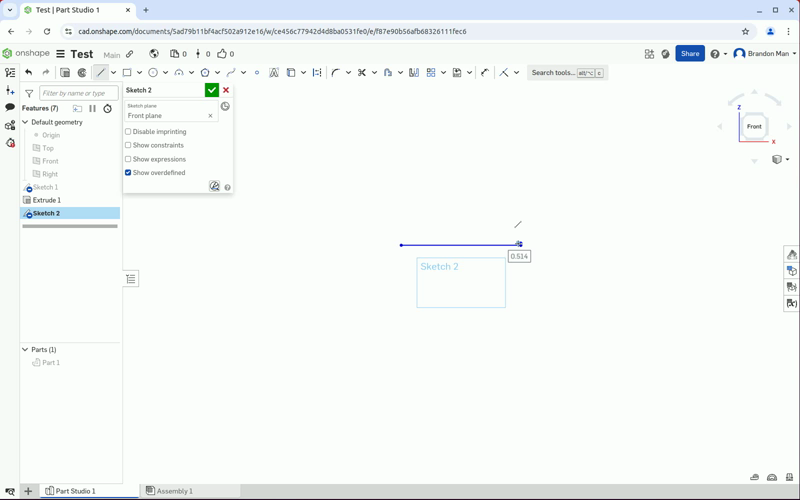
key_down(shift)
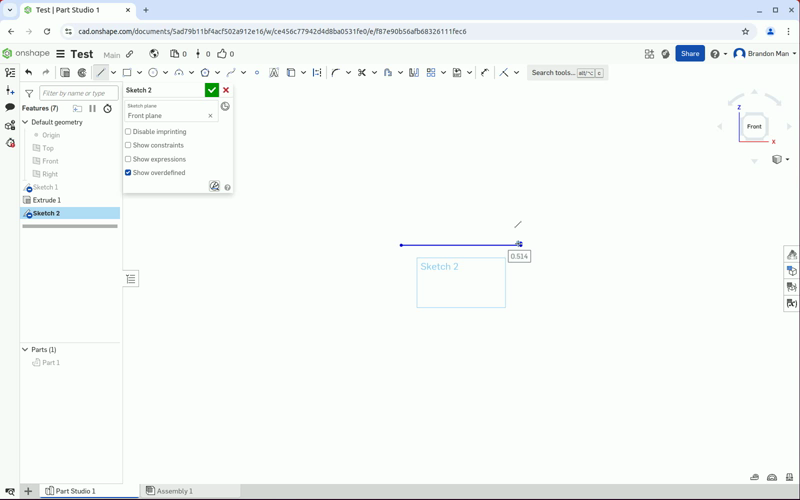
mouse_move(403, 243)
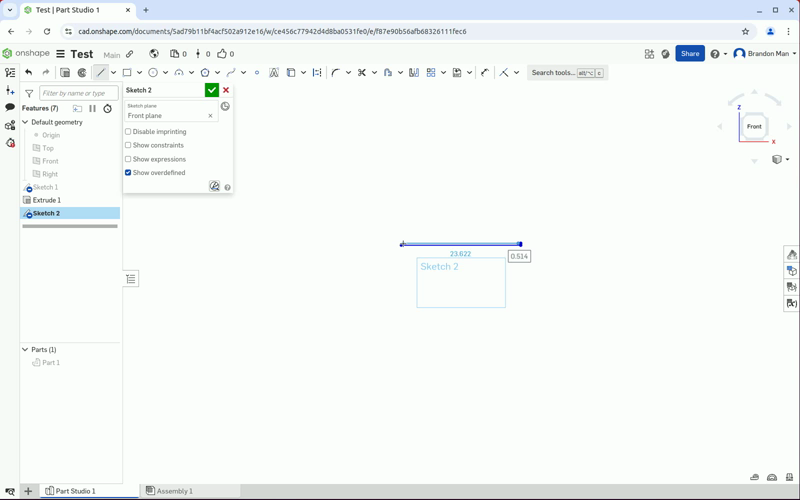
scroll(6)
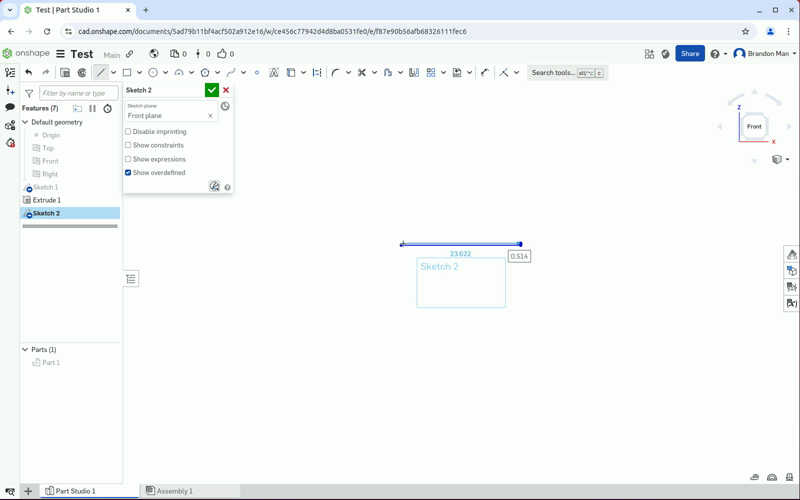
scroll(6)
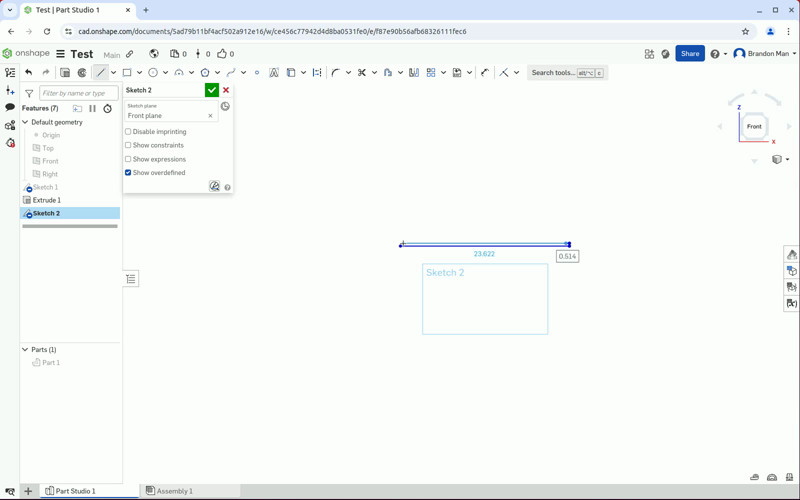
scroll(6)
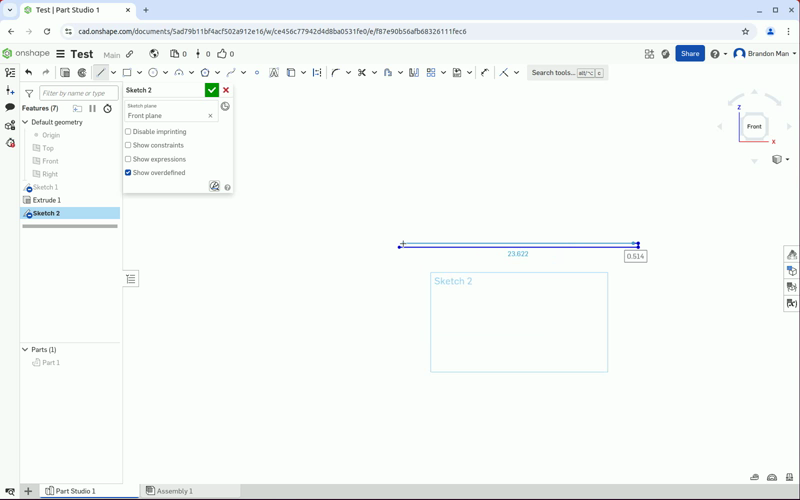
scroll(6)
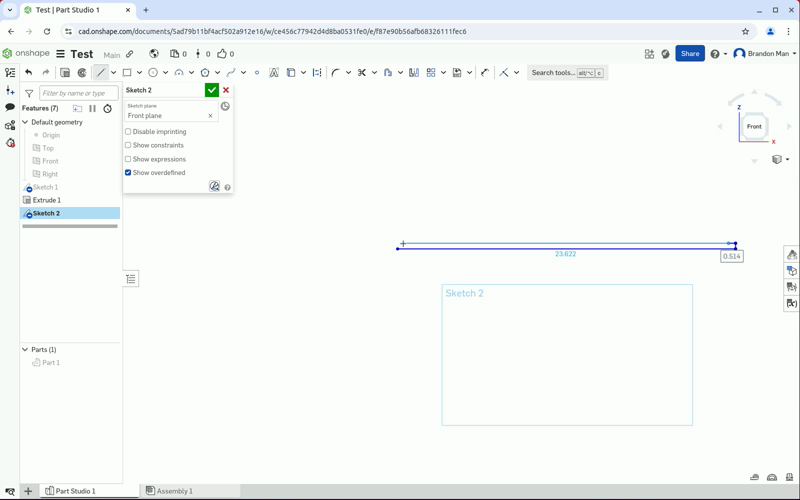
scroll(6)
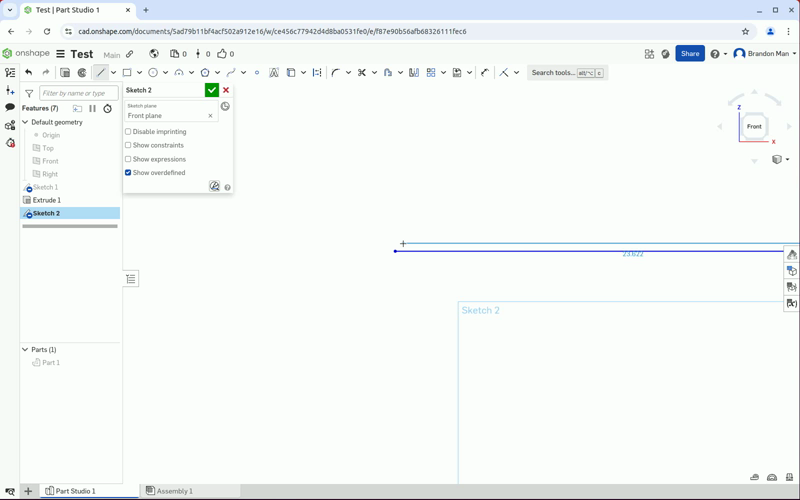
scroll(6)
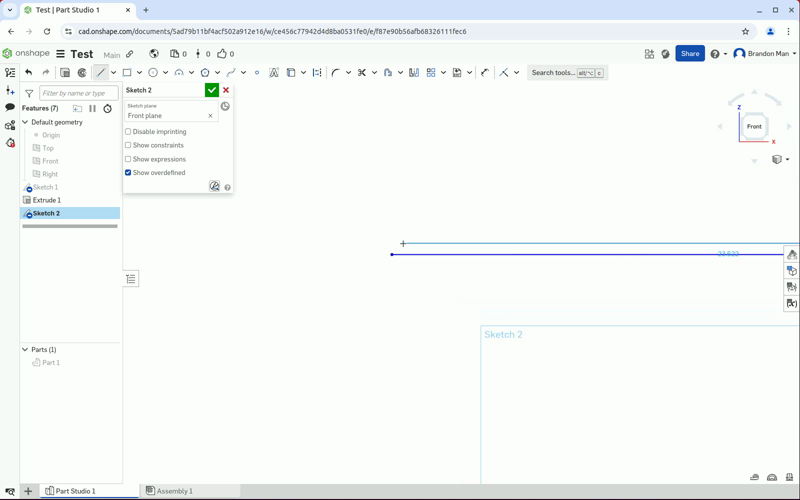
scroll(6)
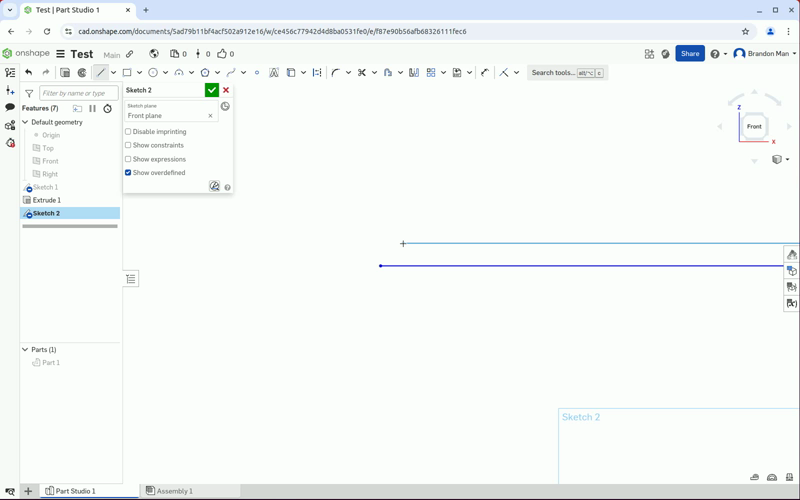
click(403, 243)
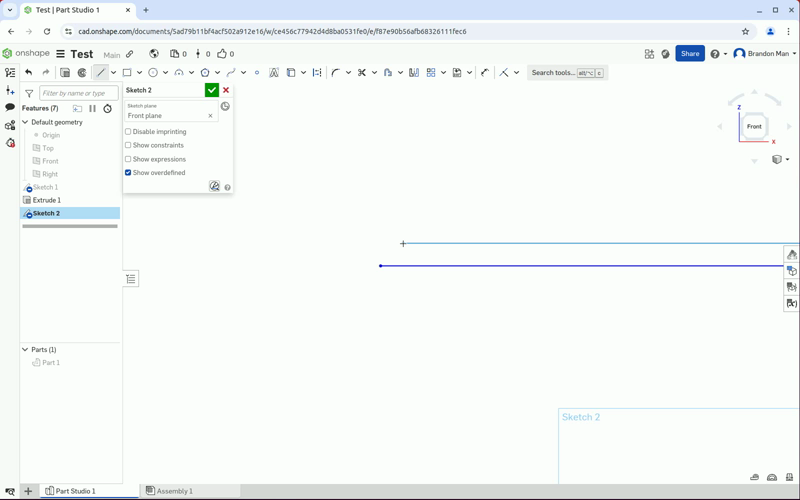
scroll(-6)
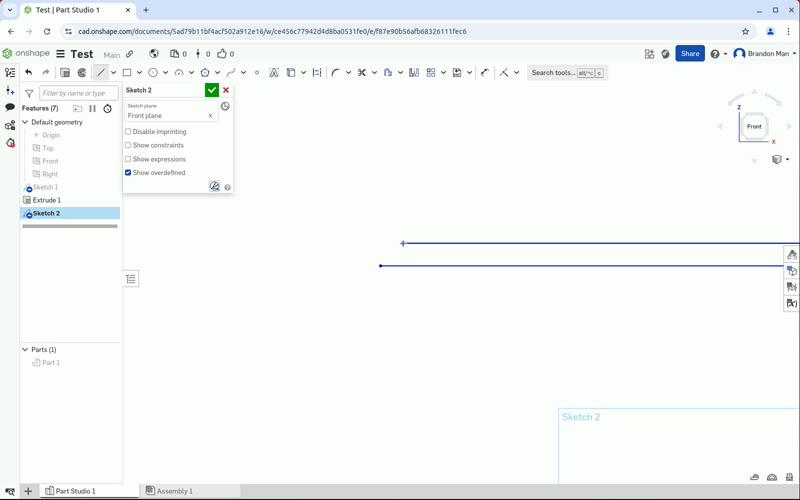
scroll(-6)
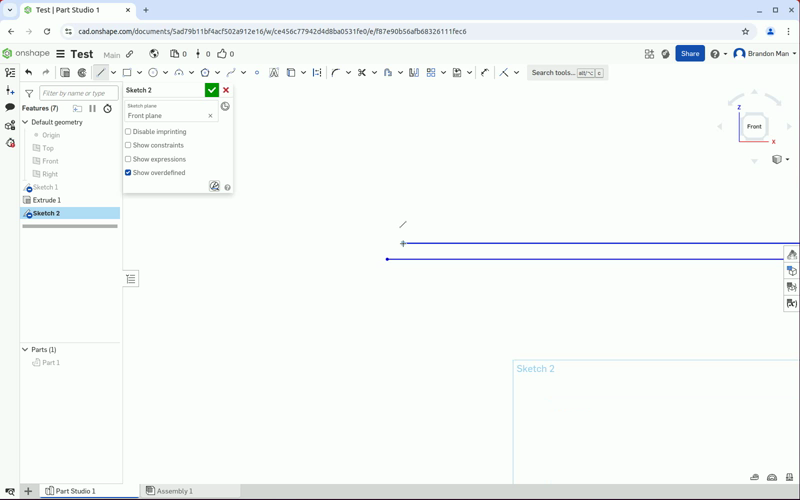
scroll(-6)
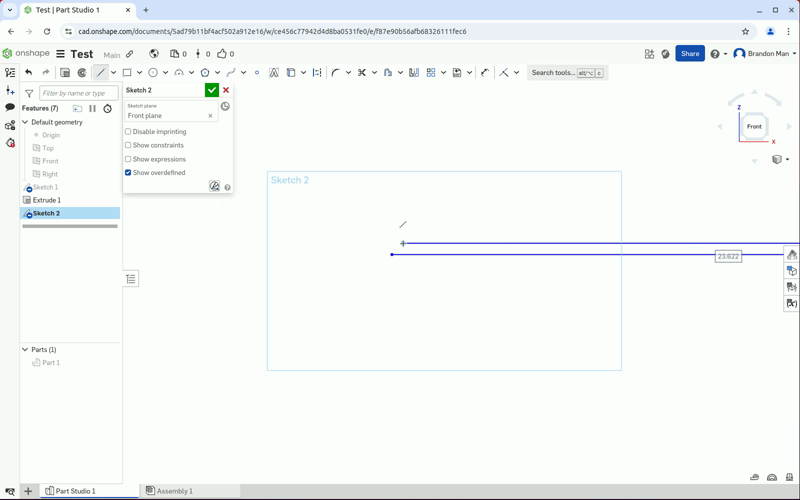
scroll(-6)
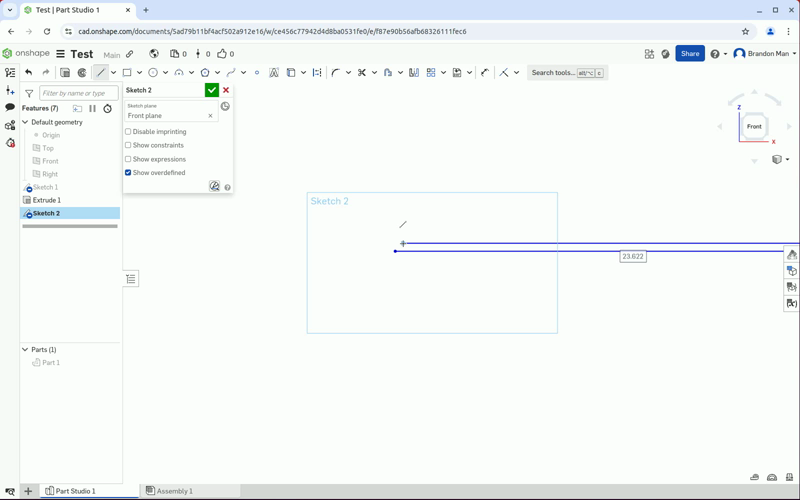
scroll(-6)
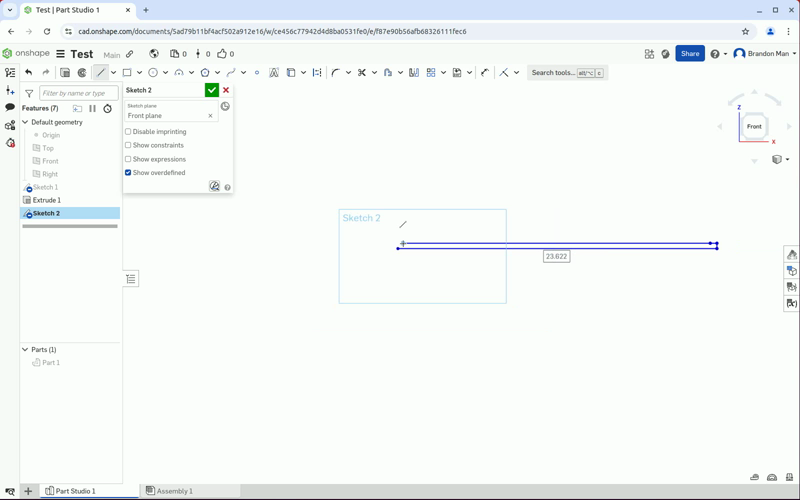
scroll(-6)
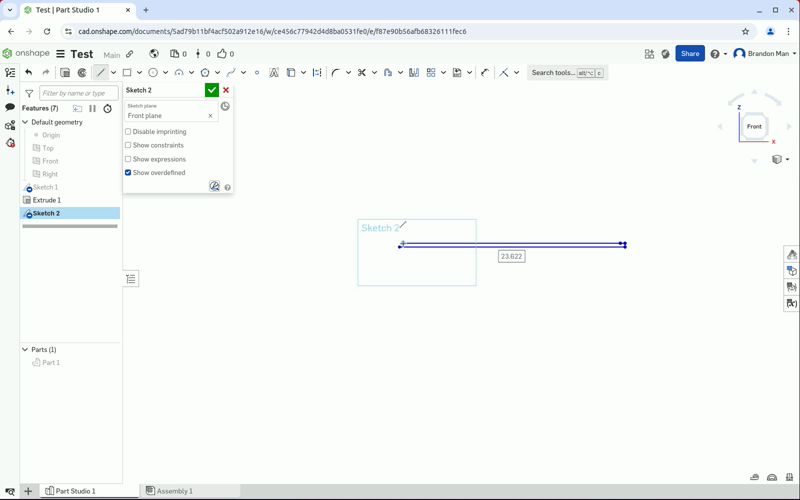
scroll(-6)
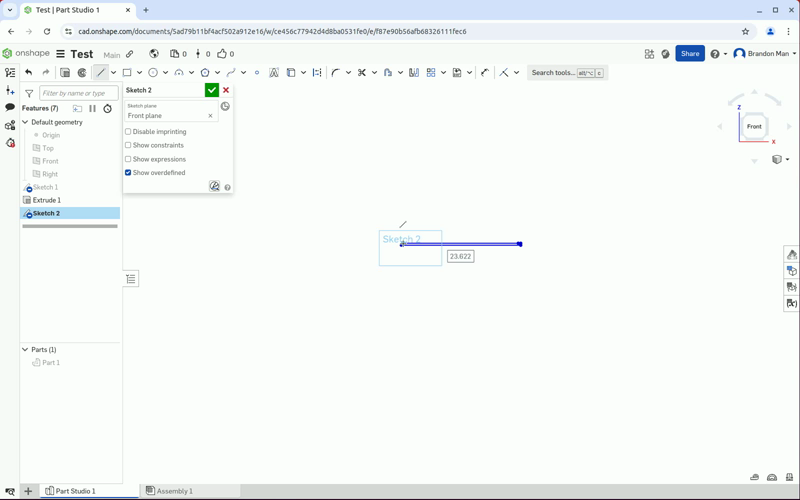
key_up(shift)
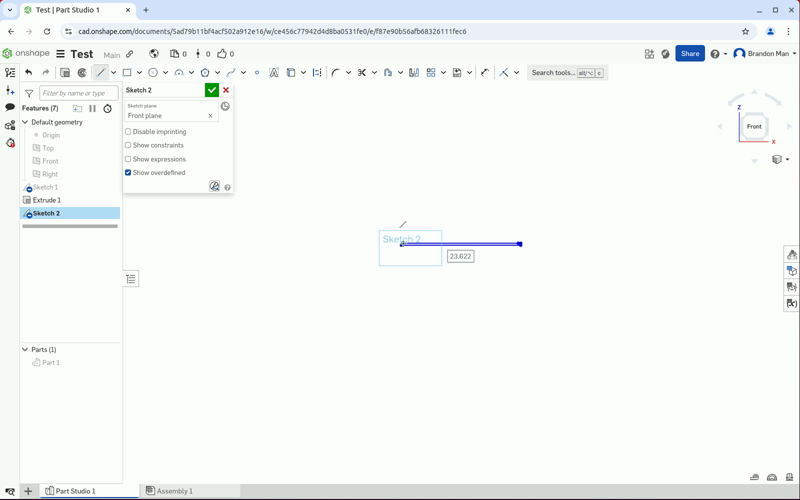
key_down(shift)
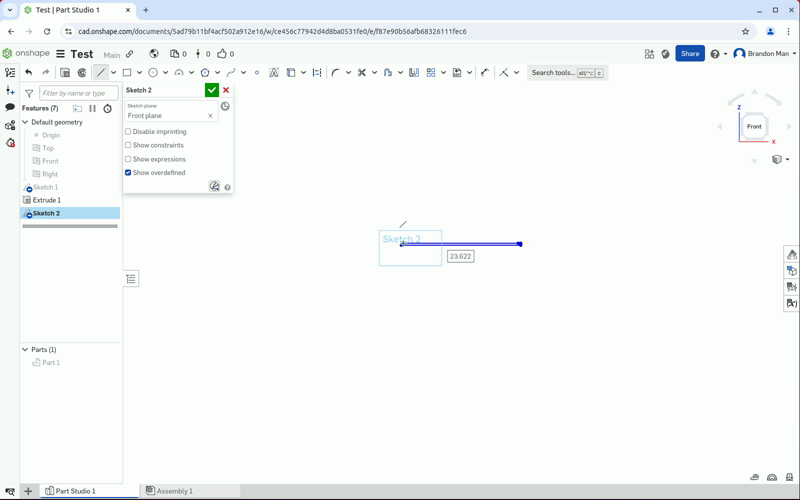
mouse_move(433, 243)
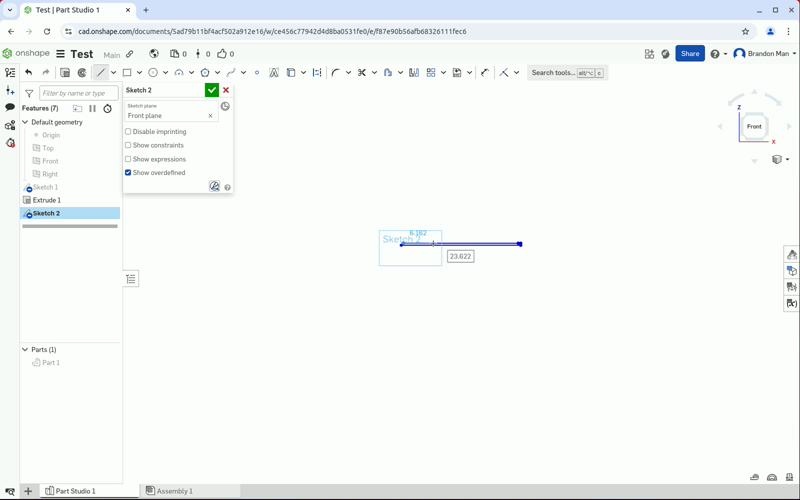
mouse_move(401, 243)
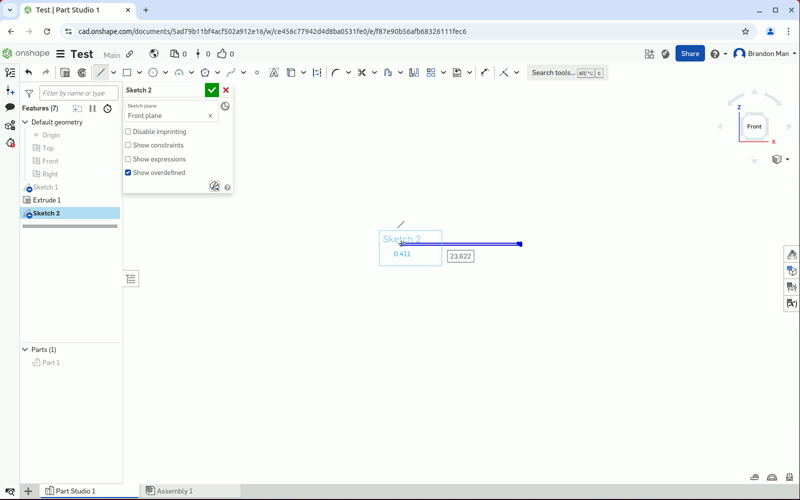
scroll(6)
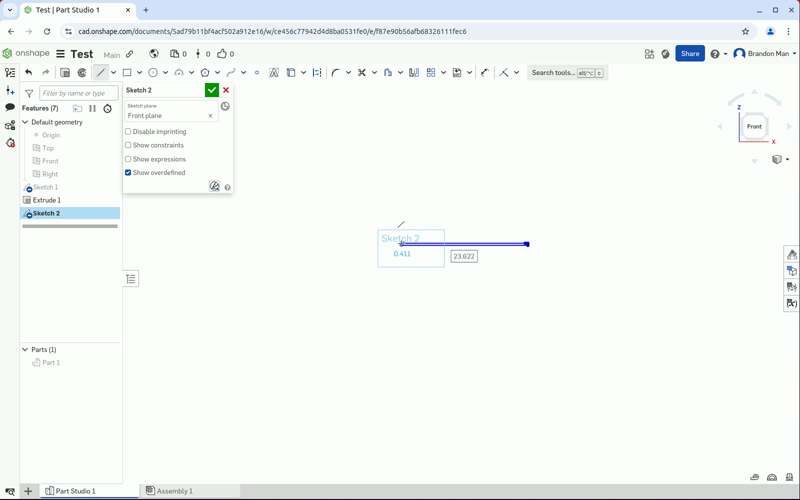
scroll(6)
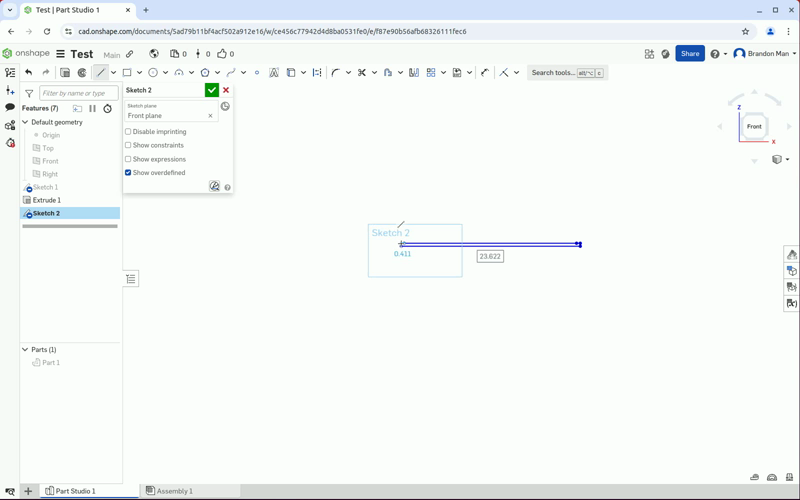
scroll(6)
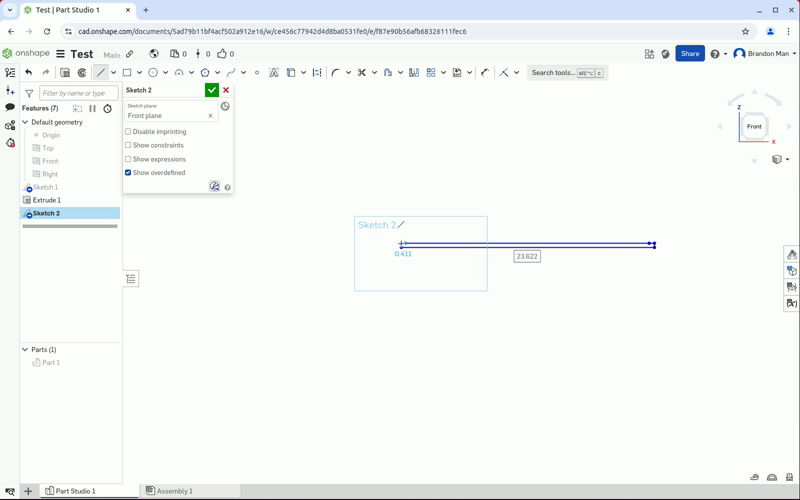
scroll(6)
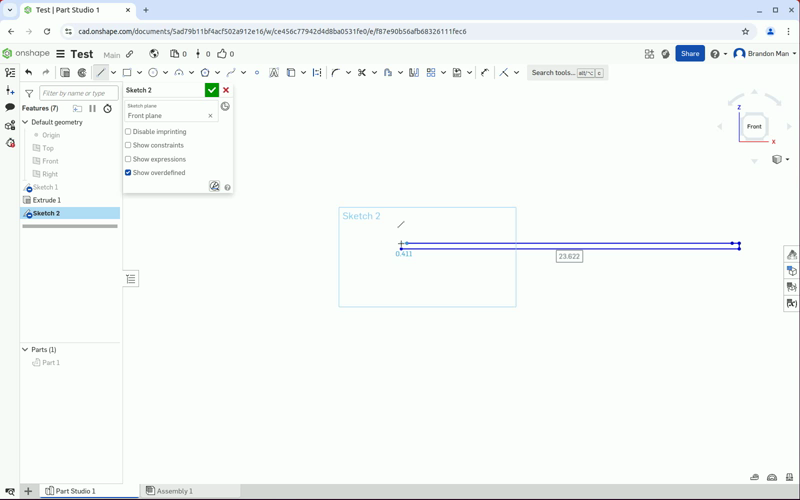
scroll(6)
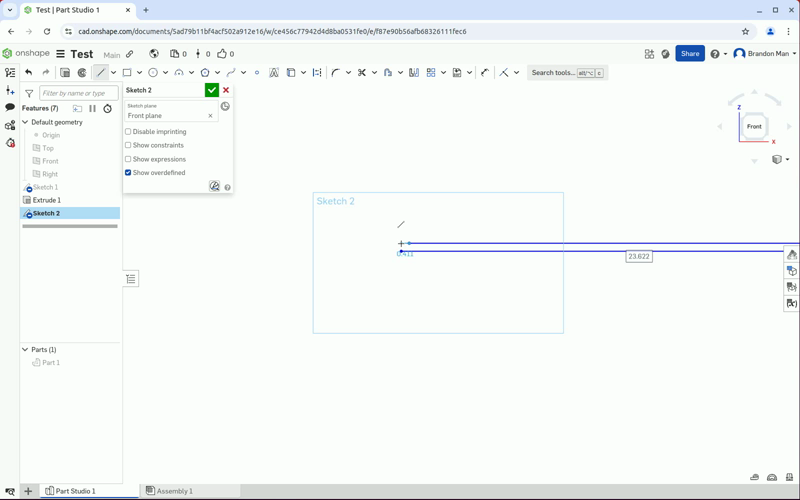
scroll(6)
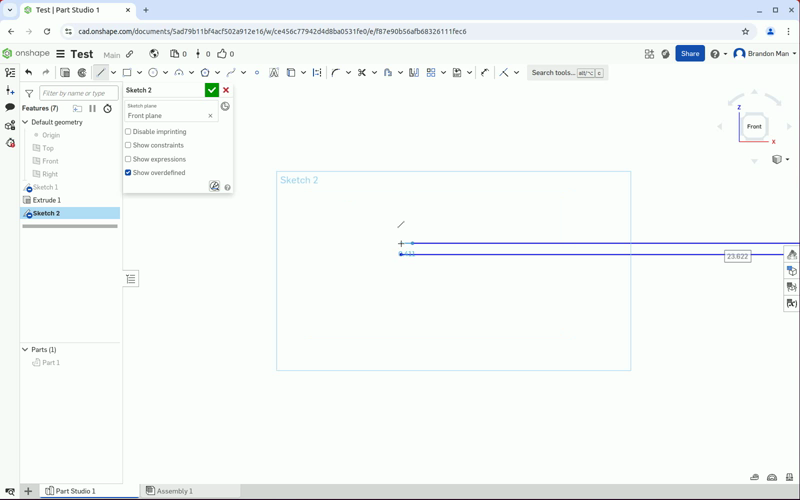
scroll(6)
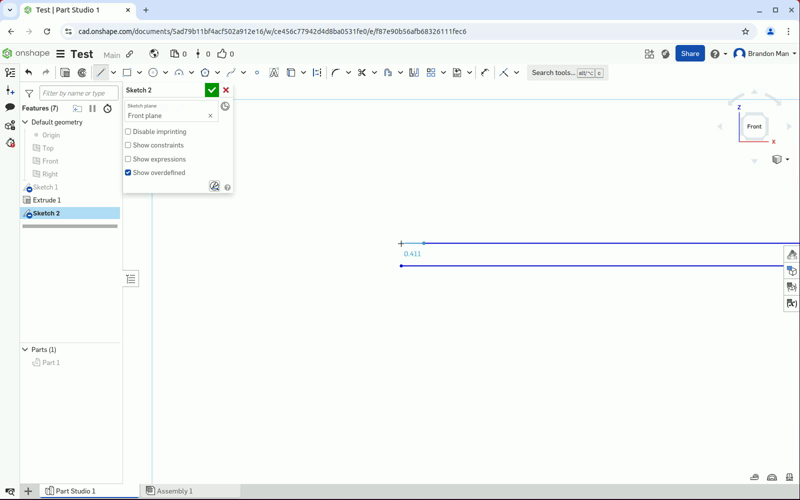
click(401, 243)
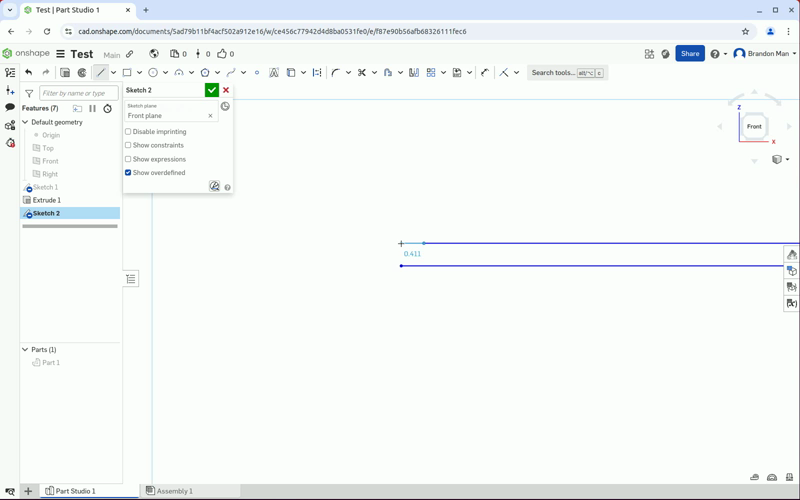
scroll(-6)
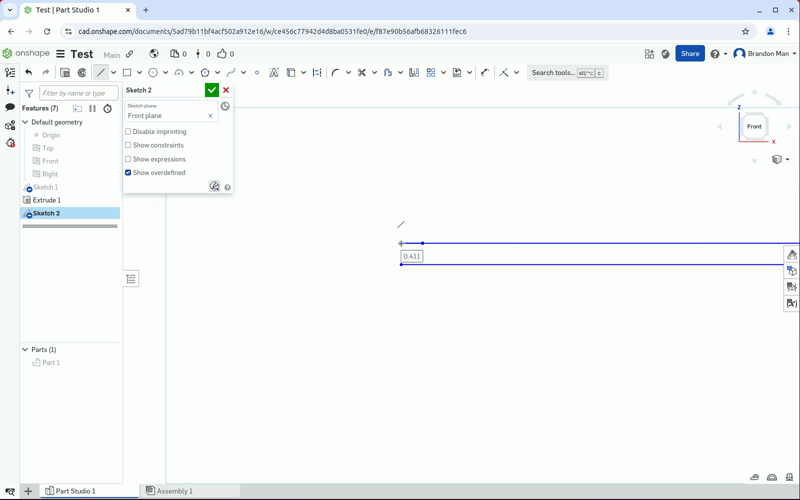
scroll(-6)
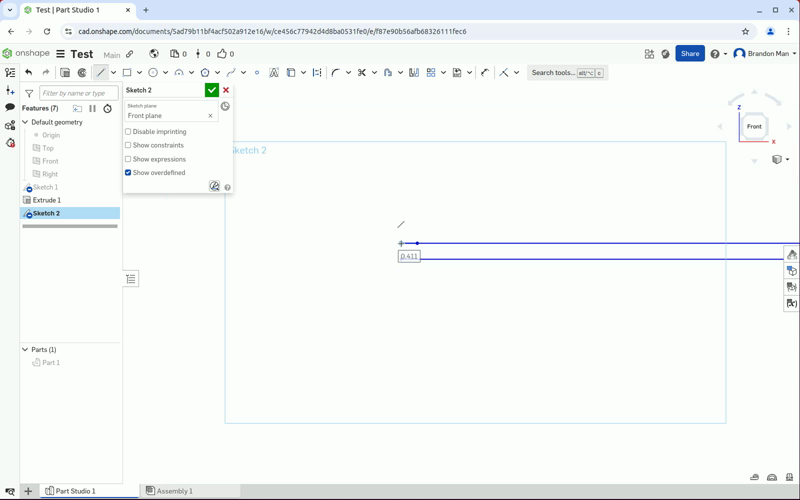
scroll(-6)
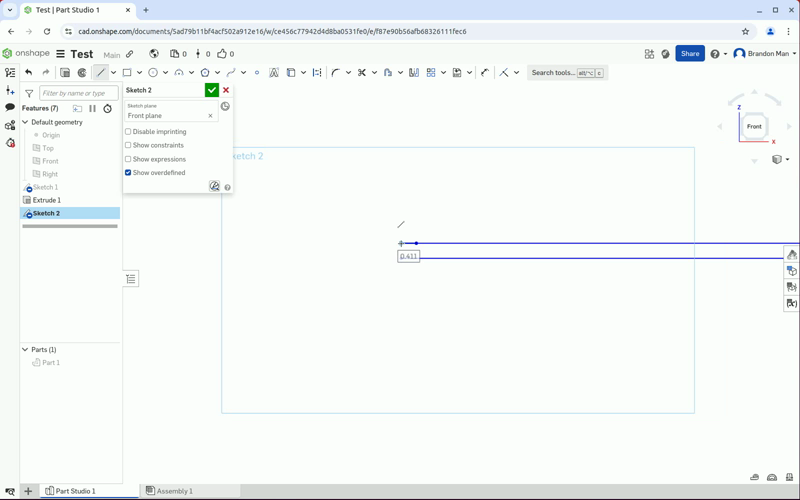
scroll(-6)
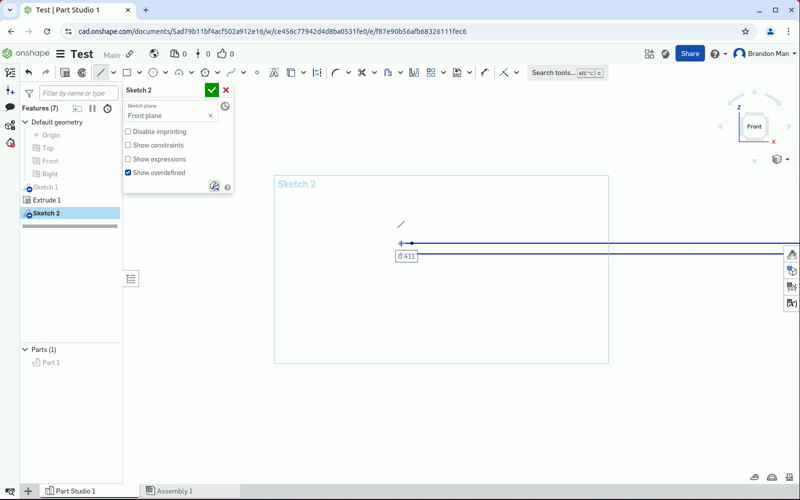
scroll(-6)
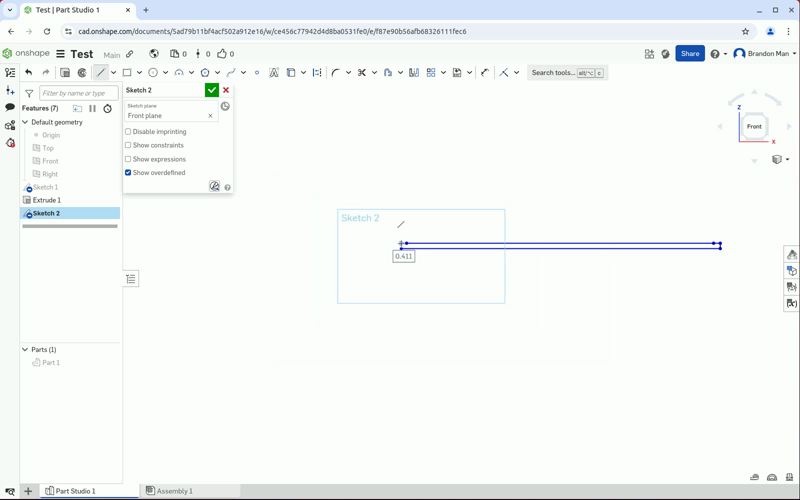
scroll(-6)
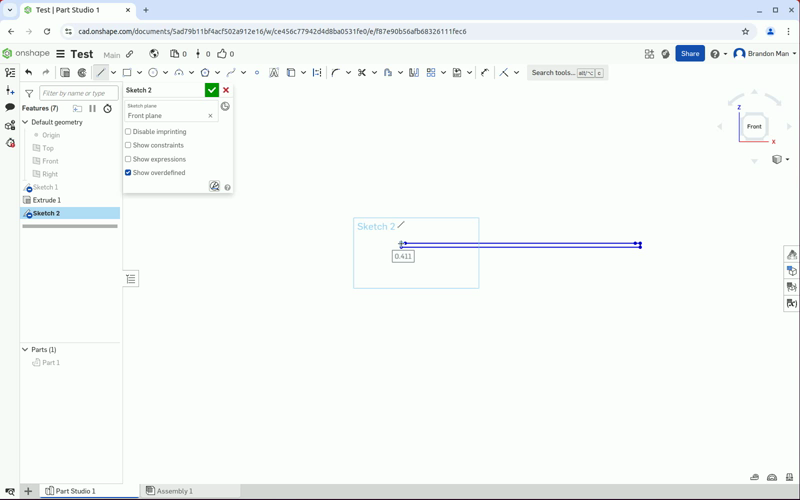
scroll(-6)
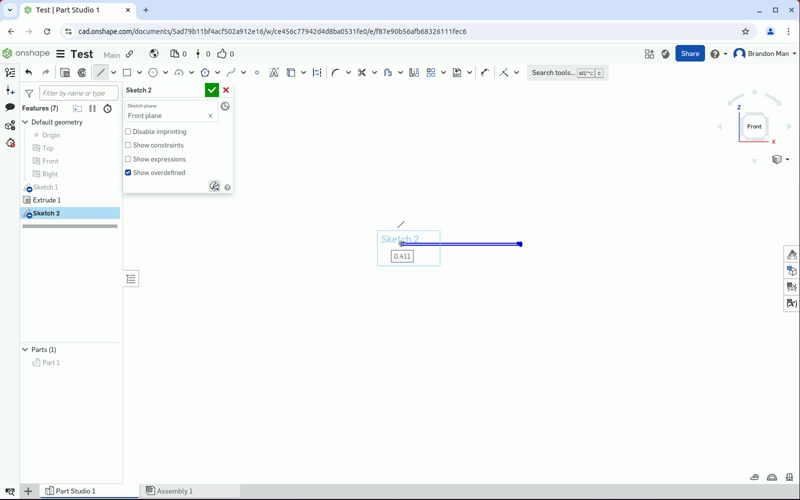
key_up(shift)
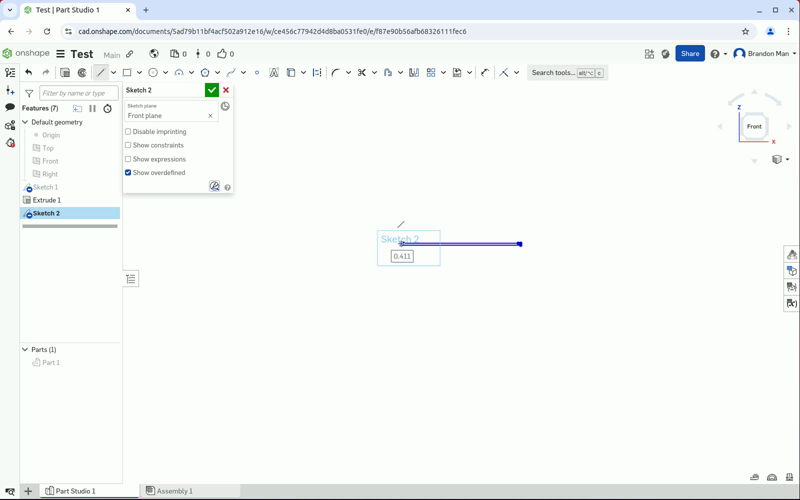
mouse_move(431, 243)
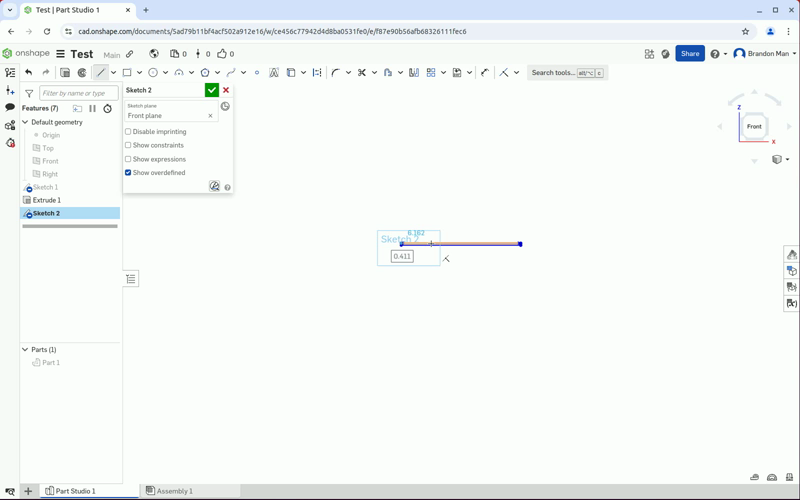
key_down(shift)
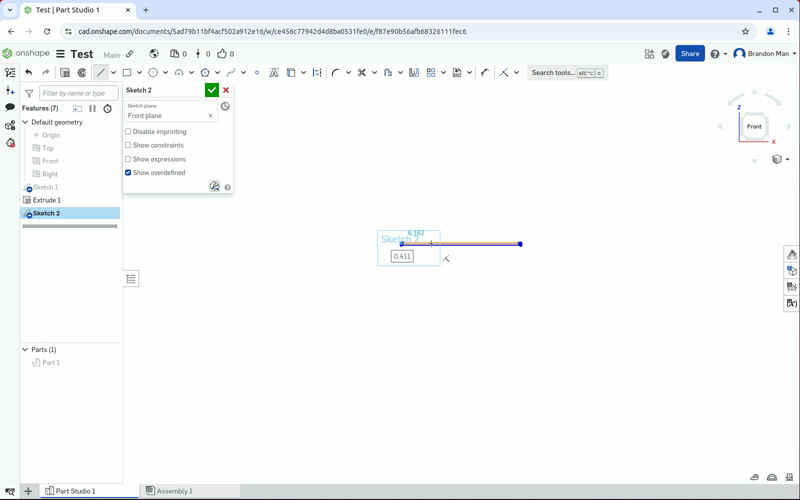
mouse_move(401, 245)
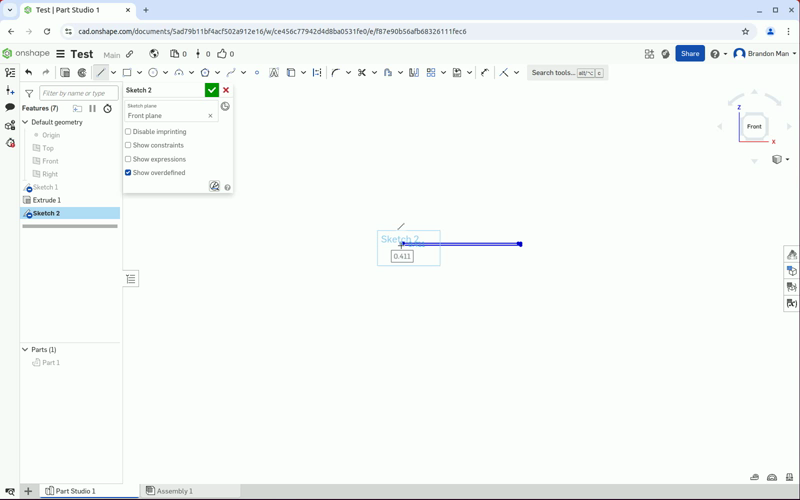
scroll(6)
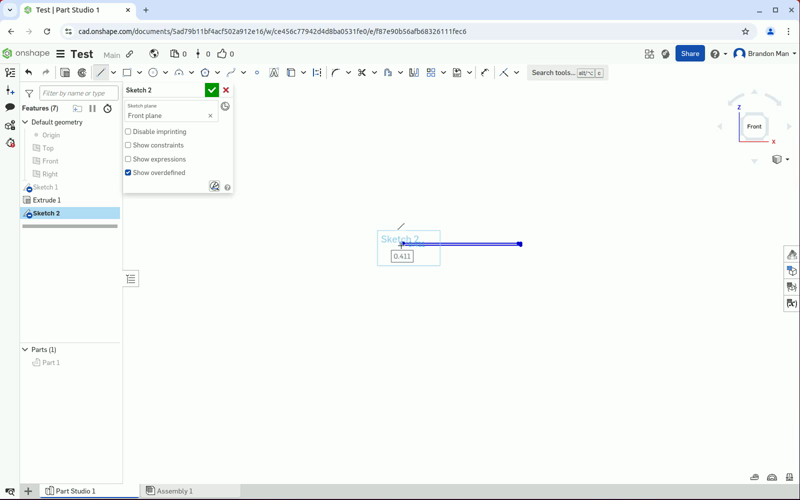
scroll(6)
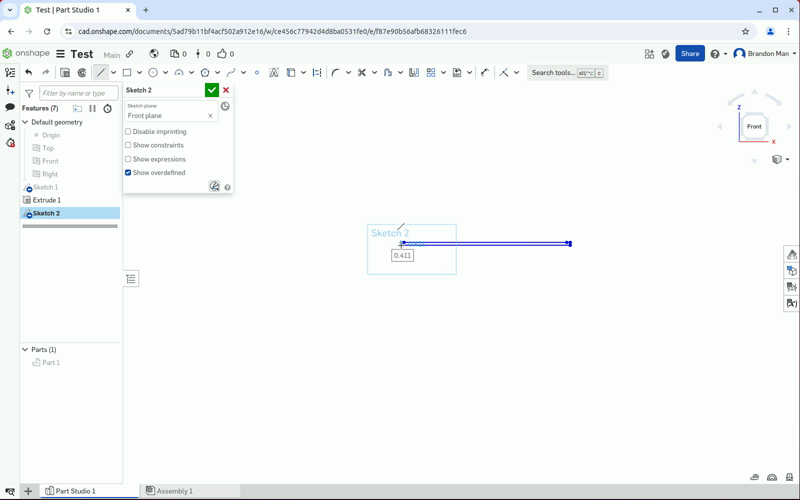
scroll(6)
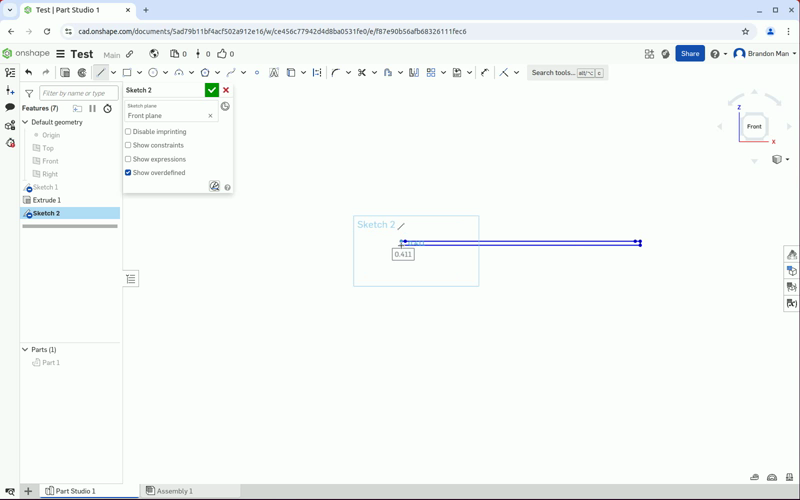
scroll(6)
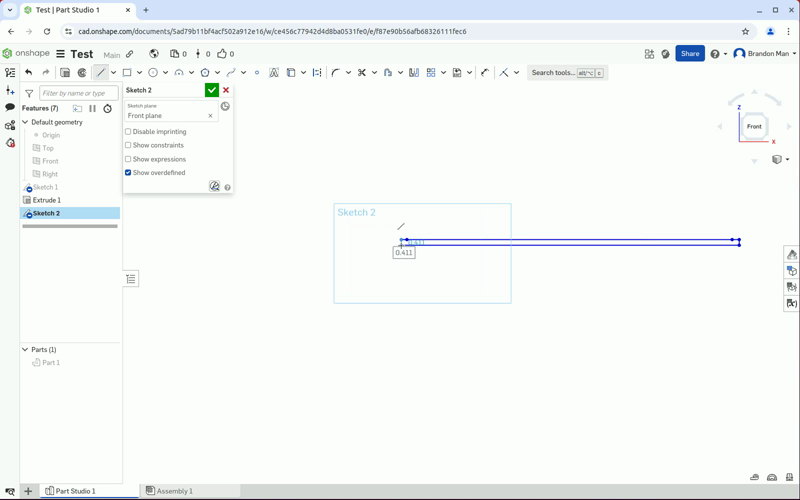
scroll(6)
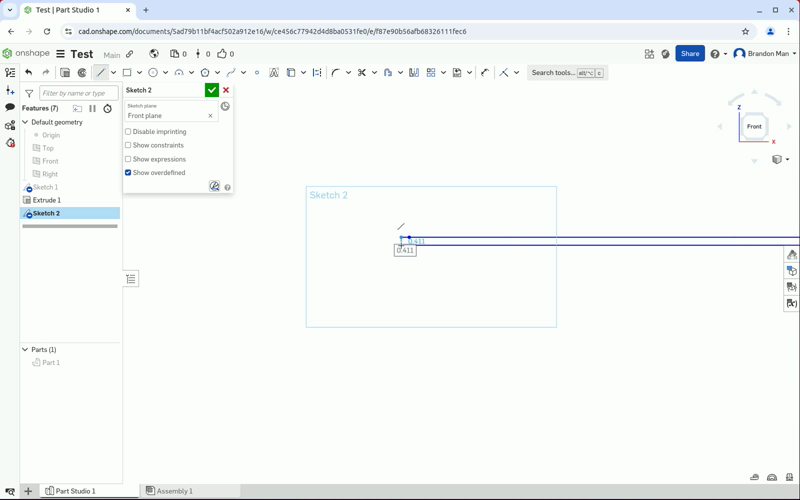
scroll(6)
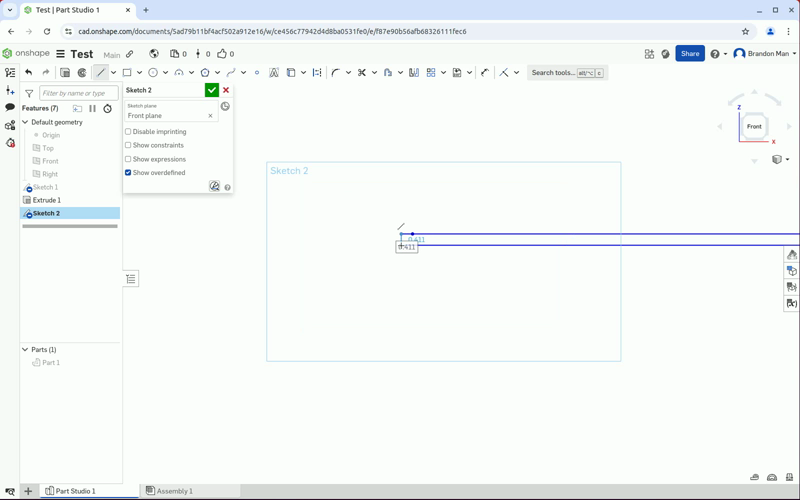
scroll(6)
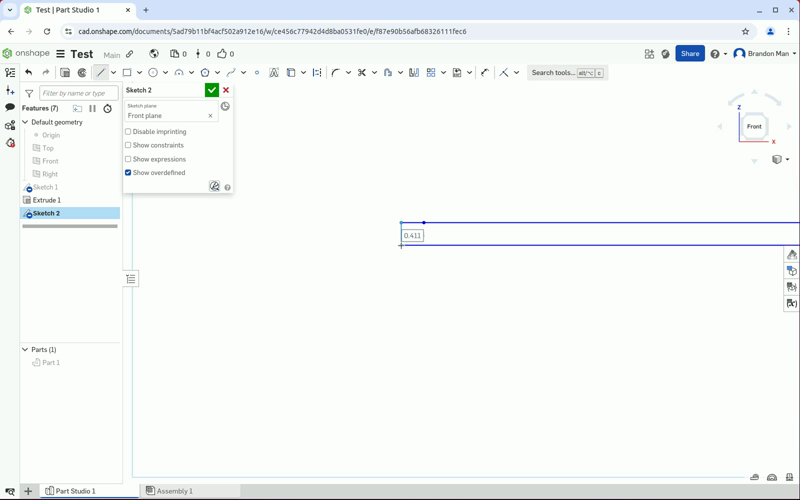
key_up(shift)
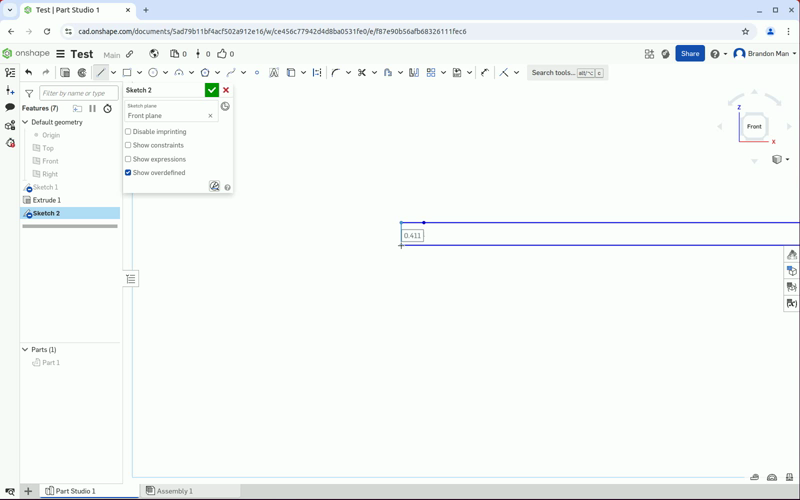
click(401, 245)
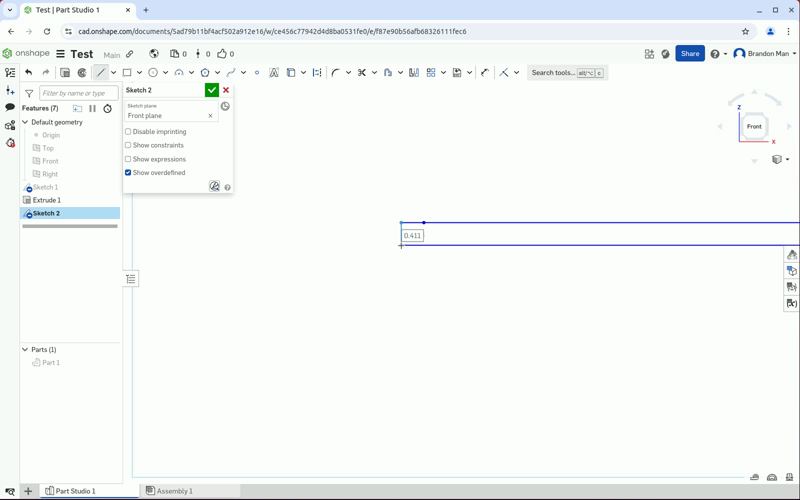
scroll(-6)
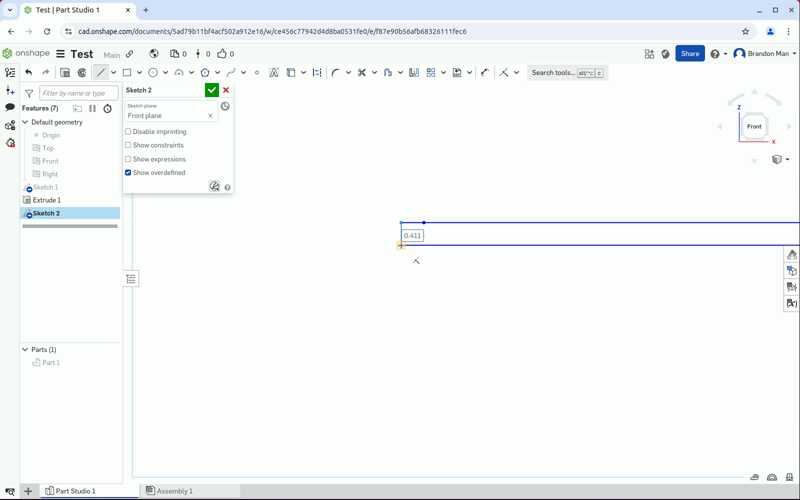
scroll(-6)
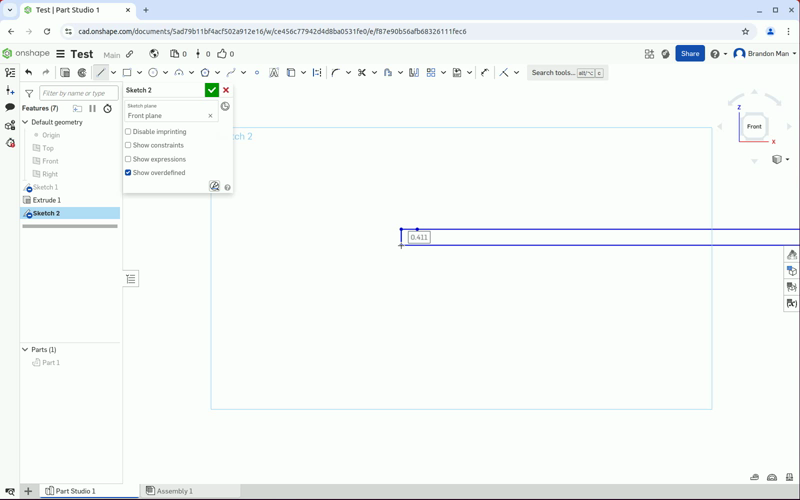
scroll(-6)
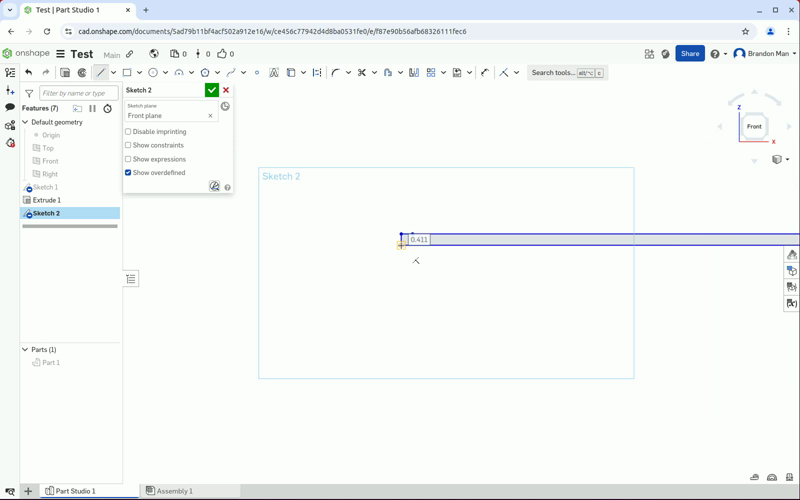
scroll(-6)
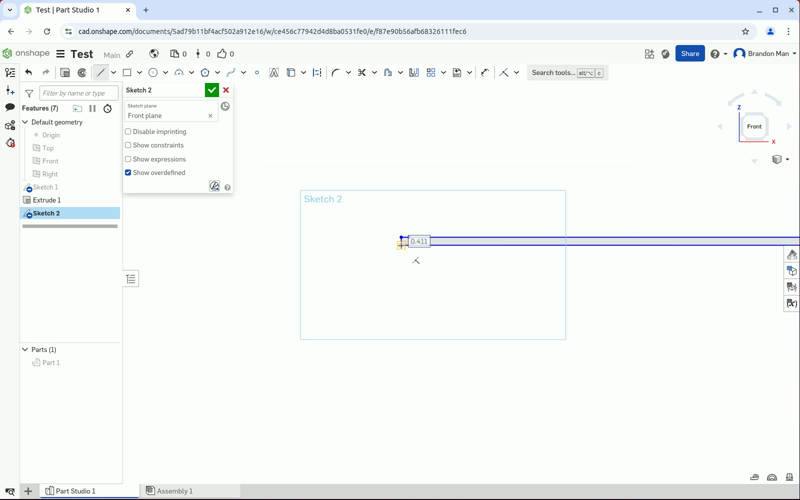
scroll(-6)
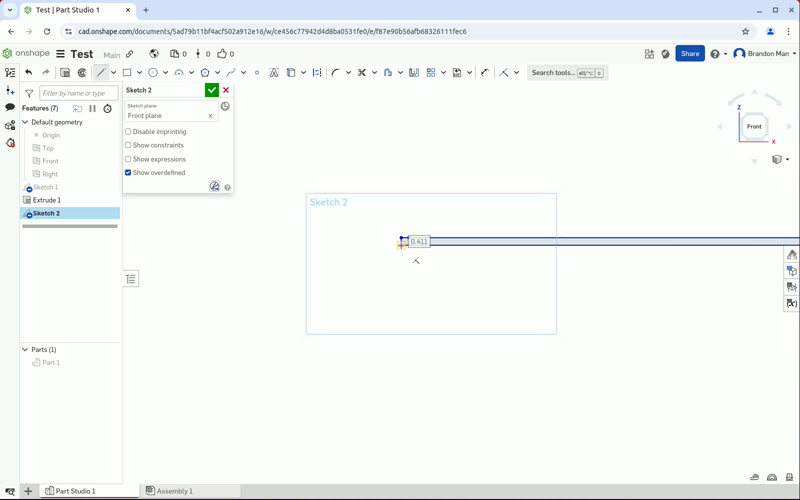
scroll(-6)
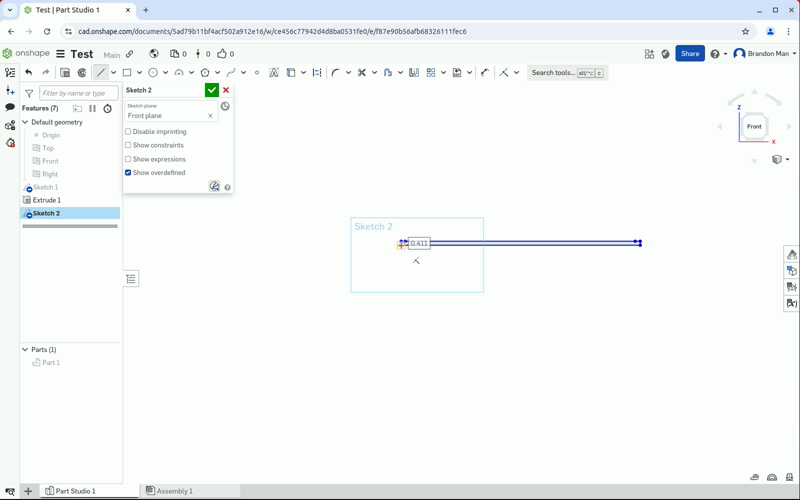
scroll(-6)
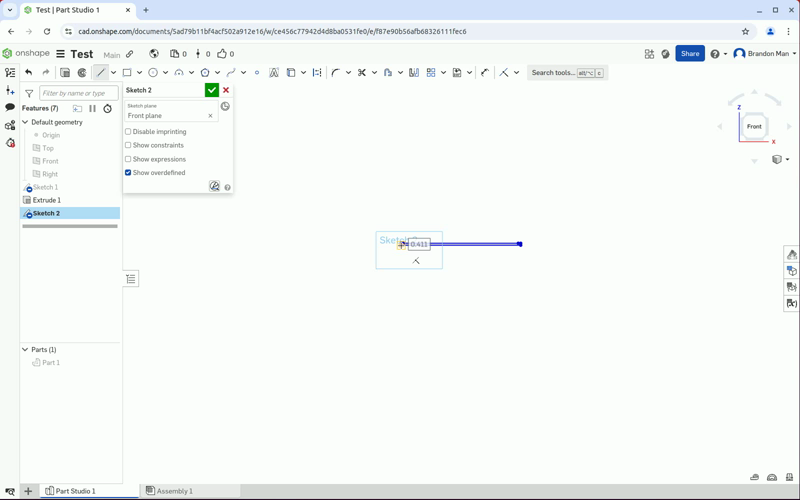
key(esc)
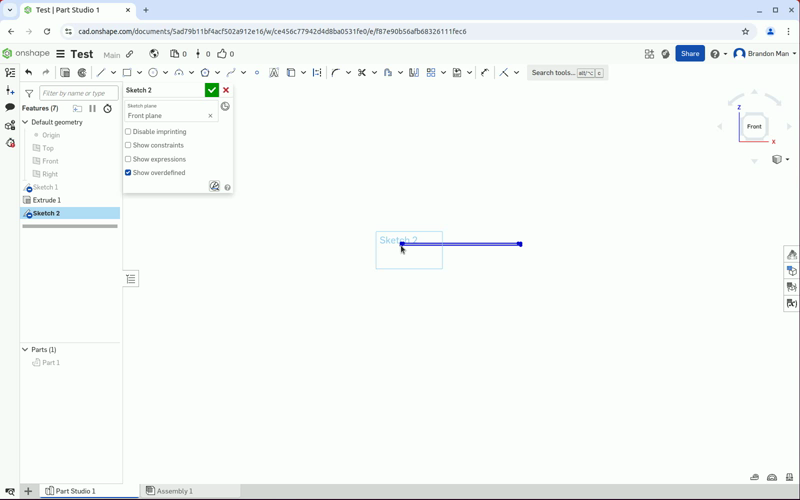
mouse_move(449, 243)
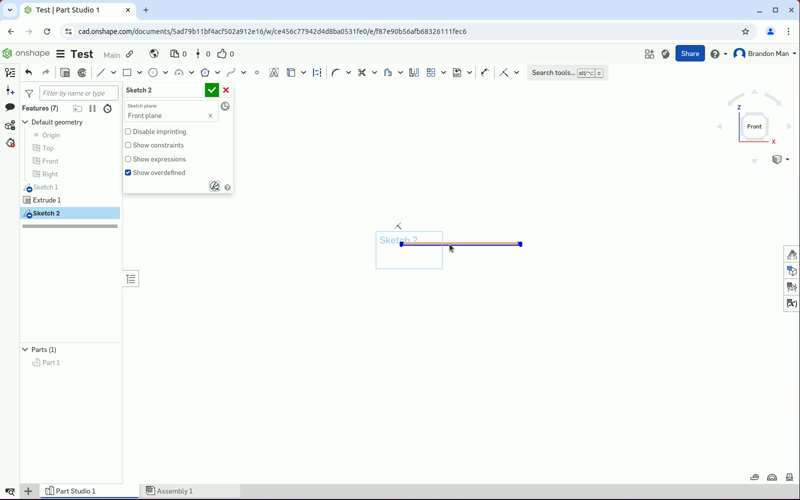
scroll(6)
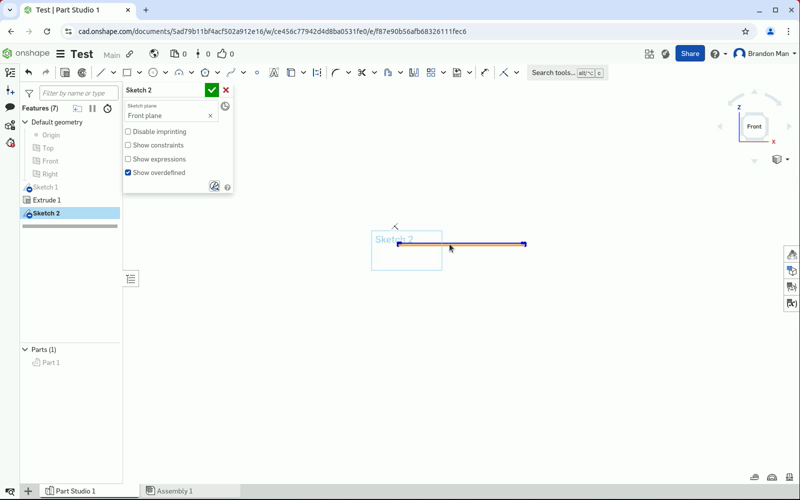
scroll(6)
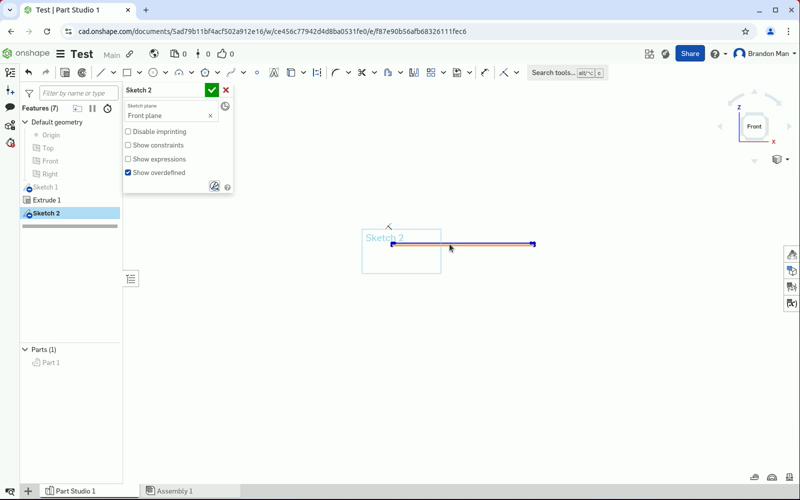
scroll(6)
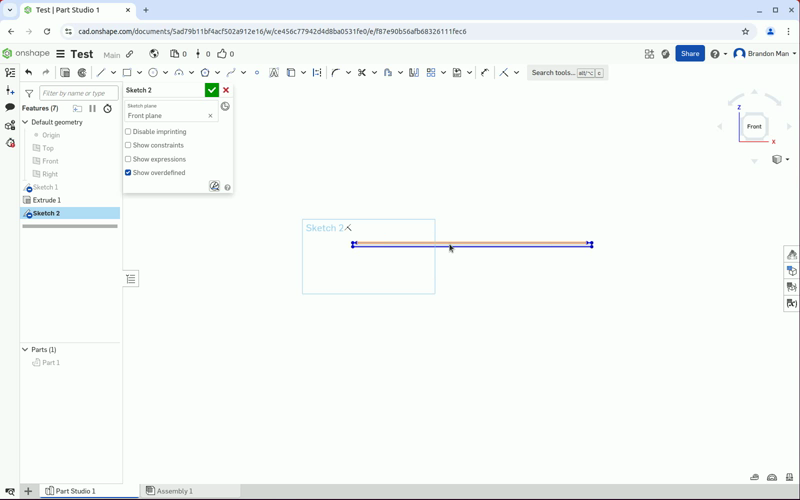
scroll(6)
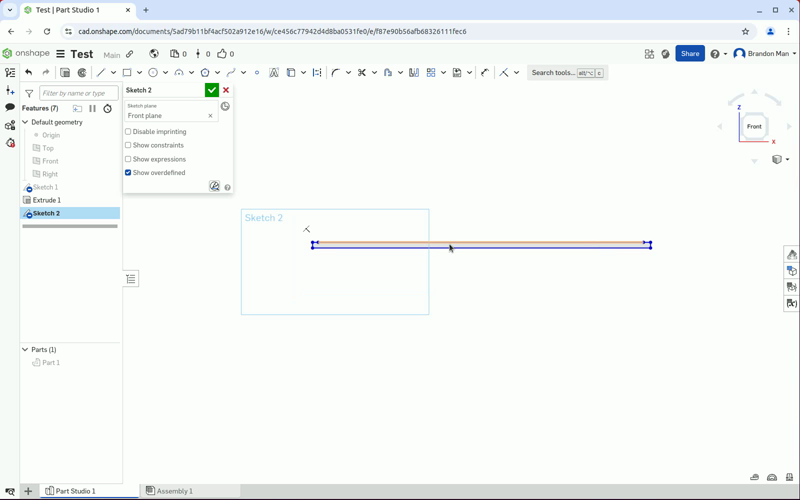
scroll(6)
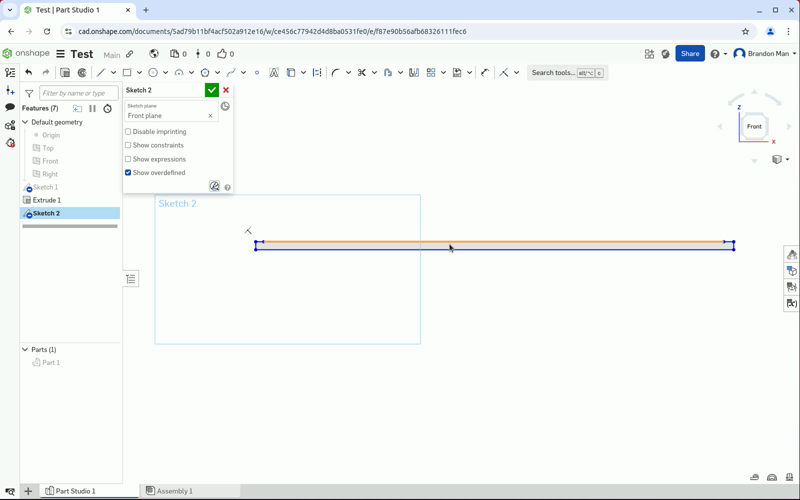
scroll(6)
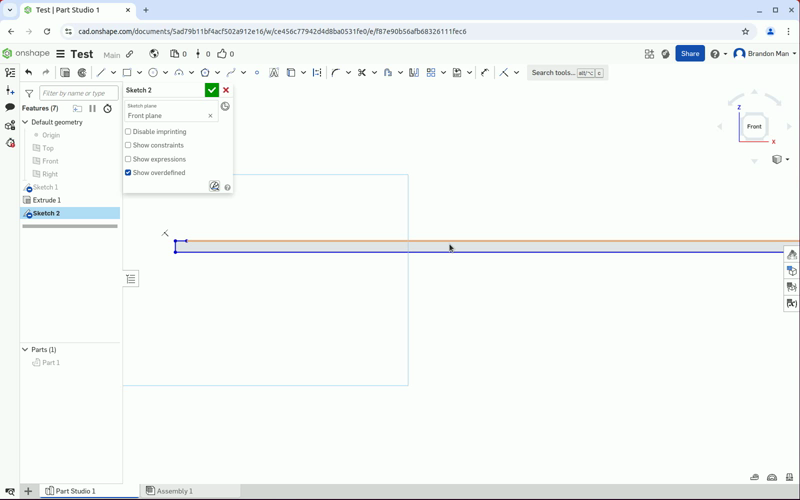
scroll(6)
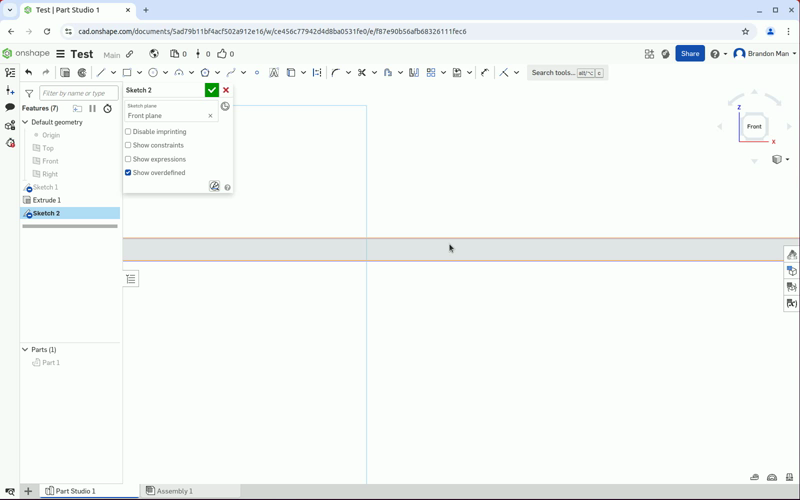
click(449, 243)
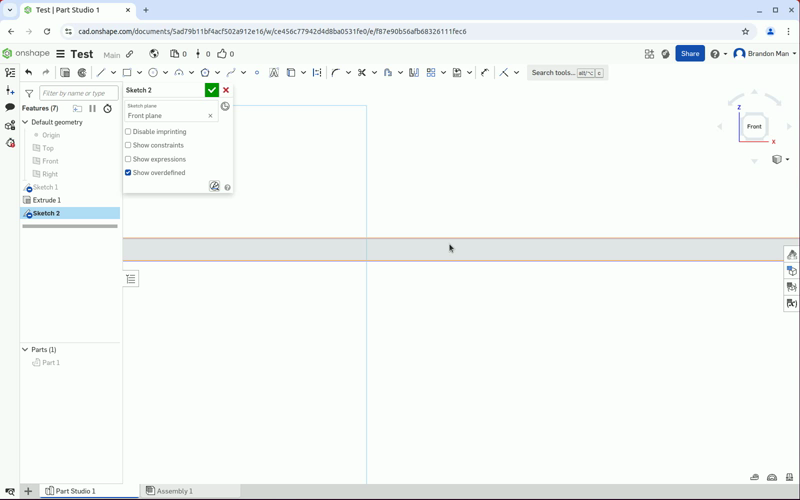
scroll(-6)
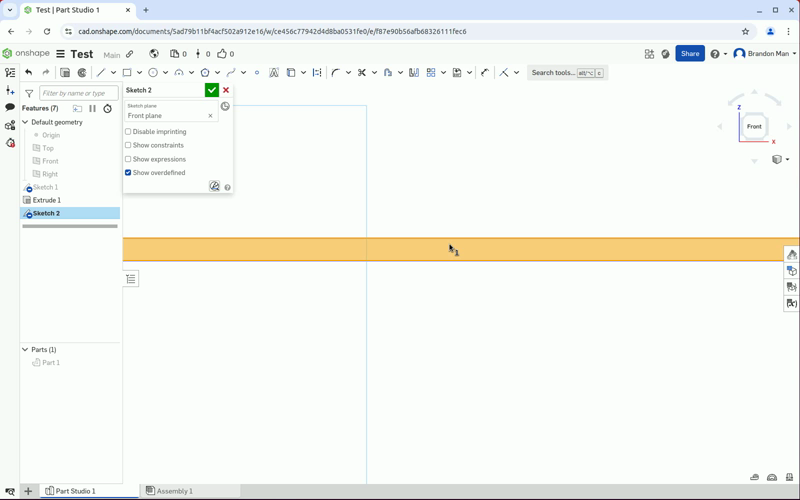
scroll(-6)
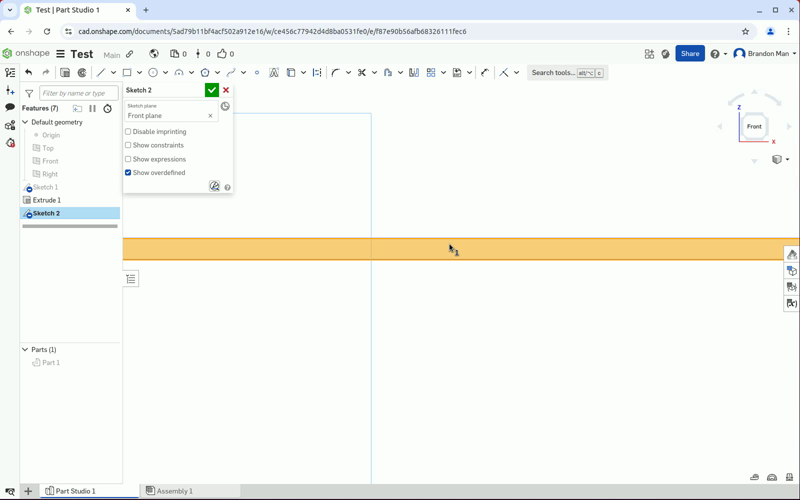
scroll(-6)
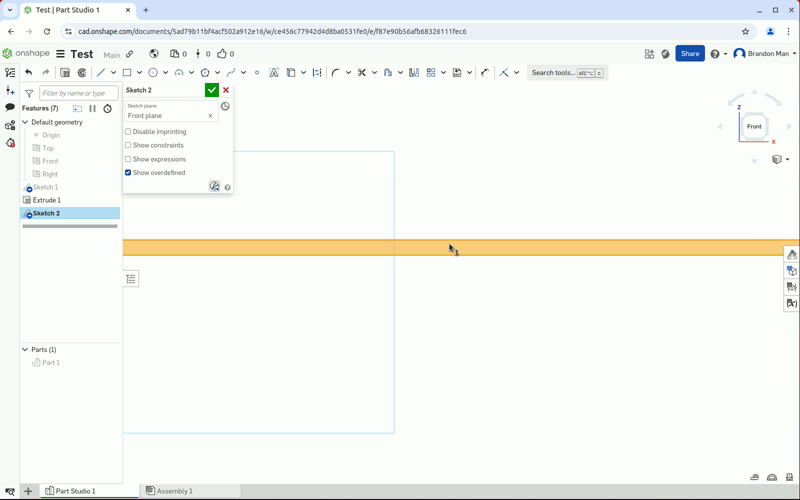
scroll(-6)
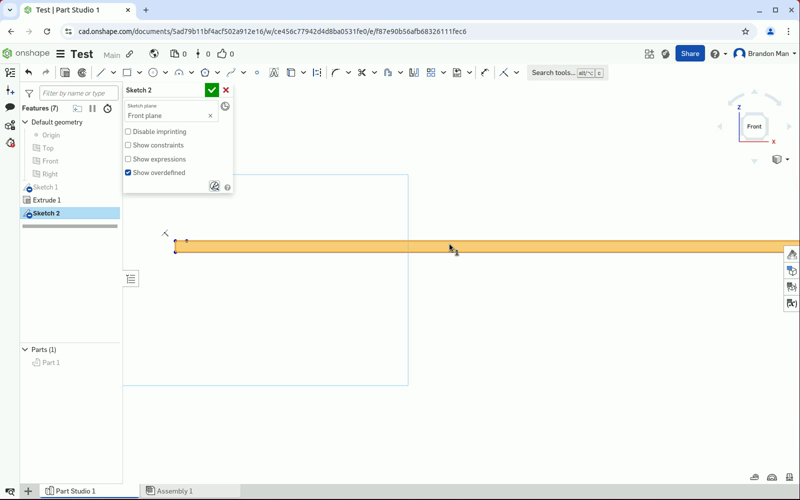
scroll(-6)
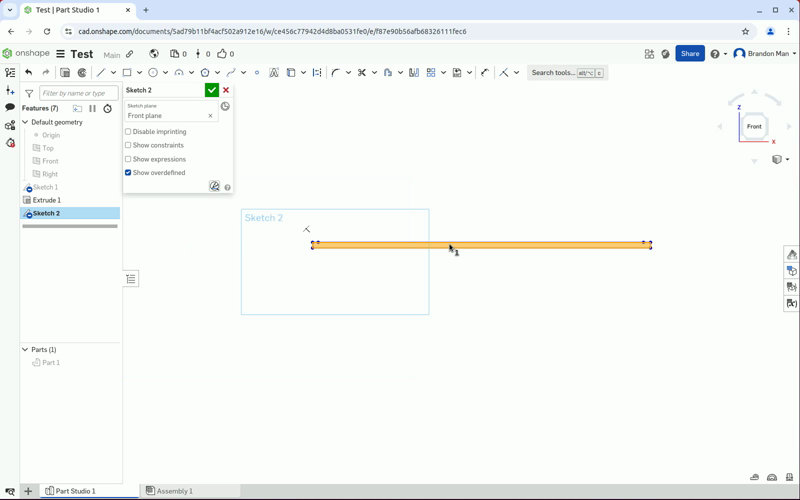
scroll(-6)
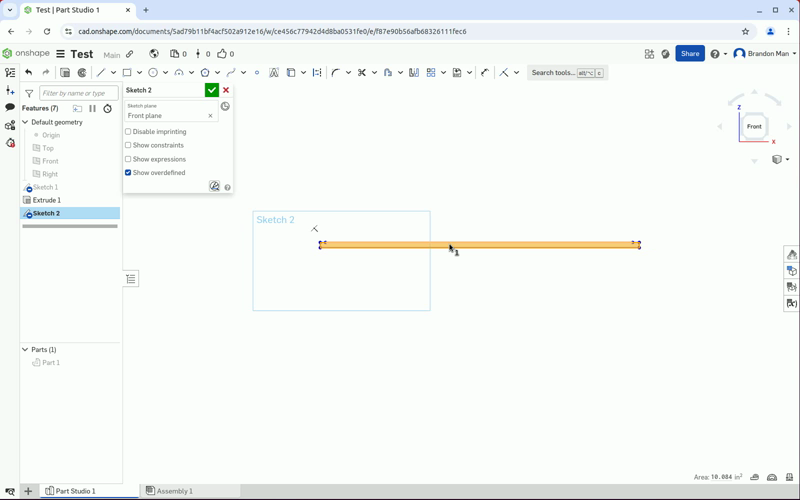
scroll(-6)
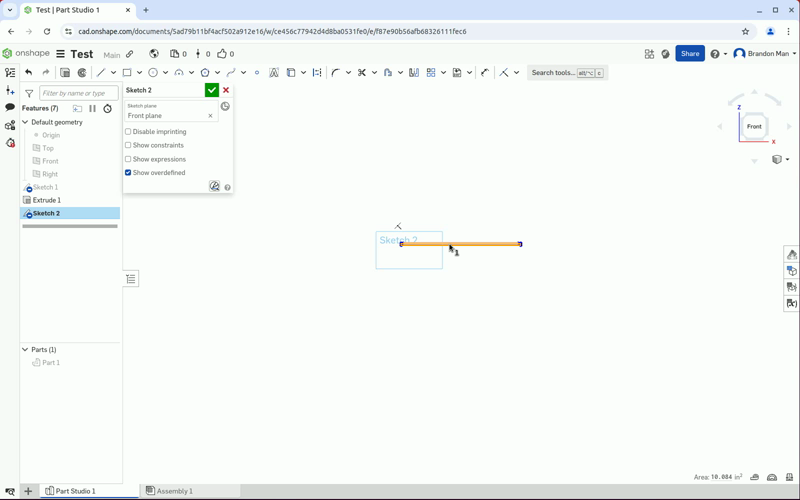
mouse_move(73, 352)
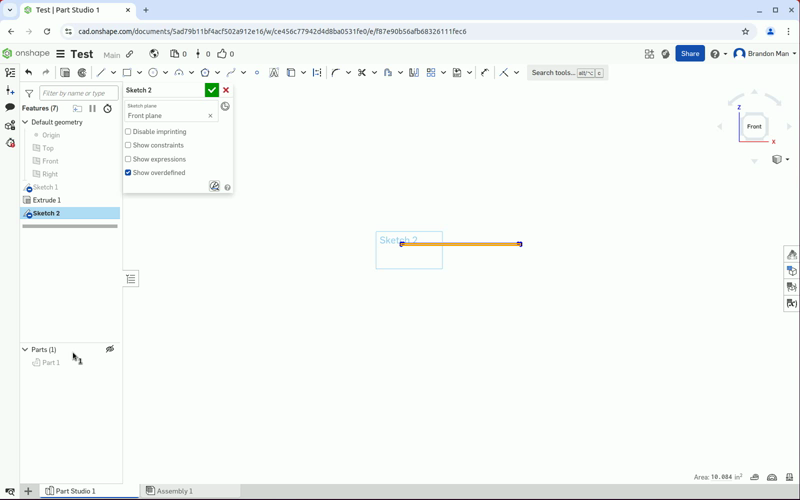
key(shift+y)
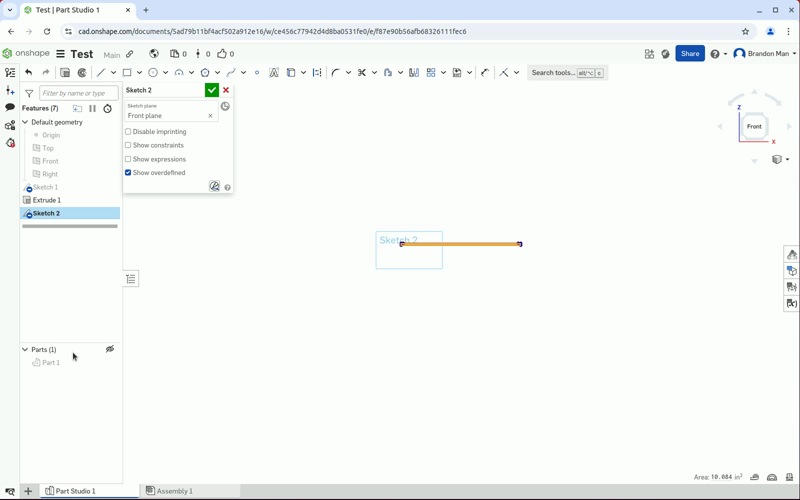
key(shift+e)
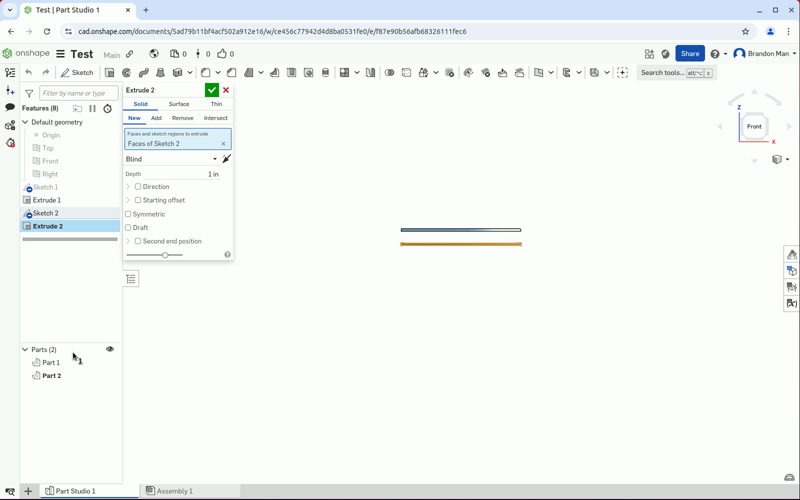
mouse_move(143, 106)
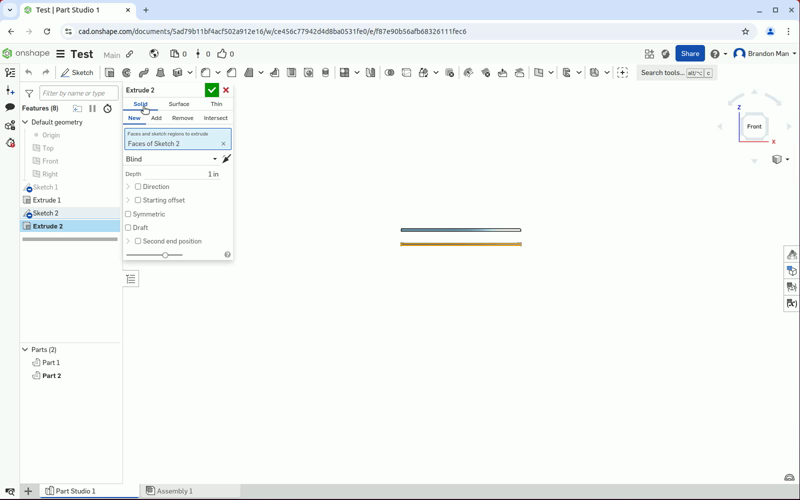
click(143, 106)
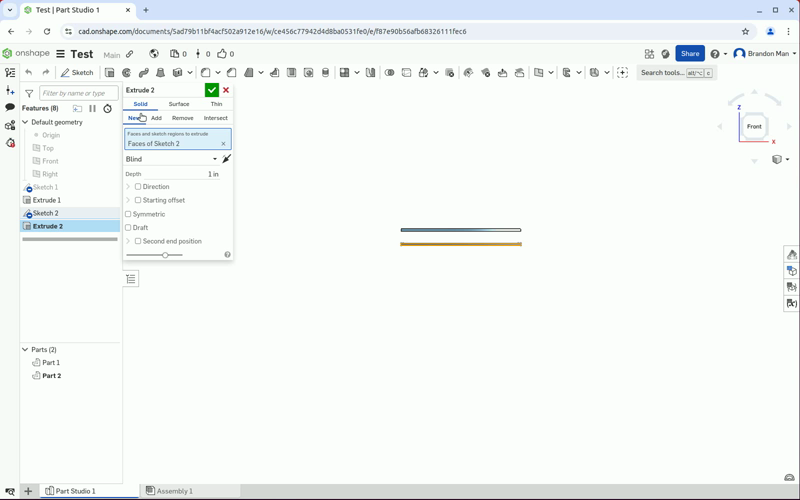
mouse_move(137, 120)
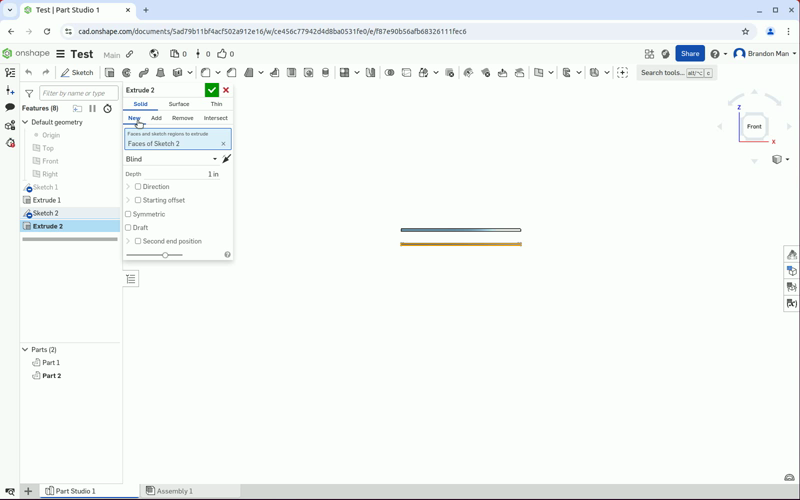
click(137, 120)
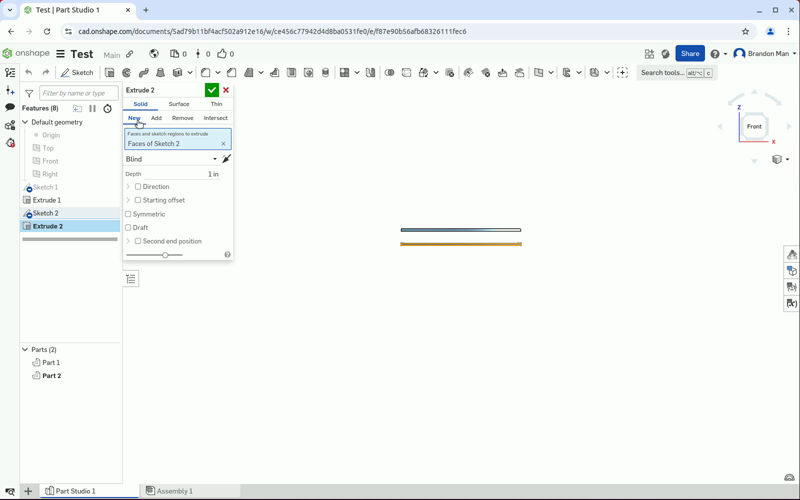
key(tab, 4)
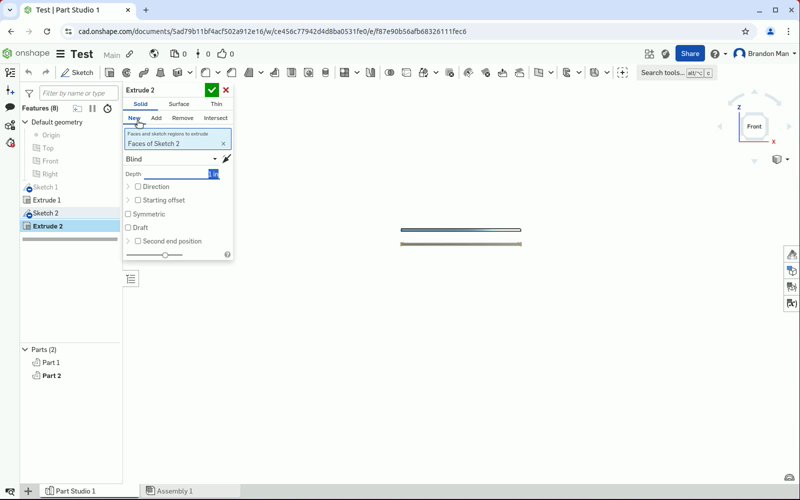
text(23.108)
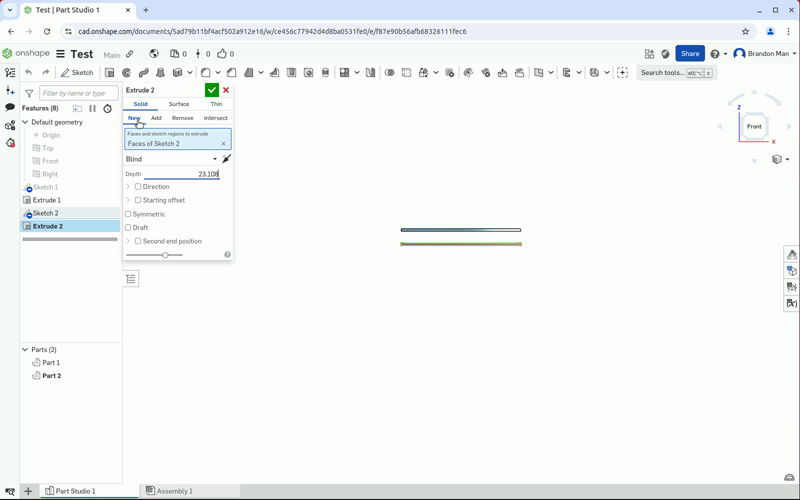
key(enter)
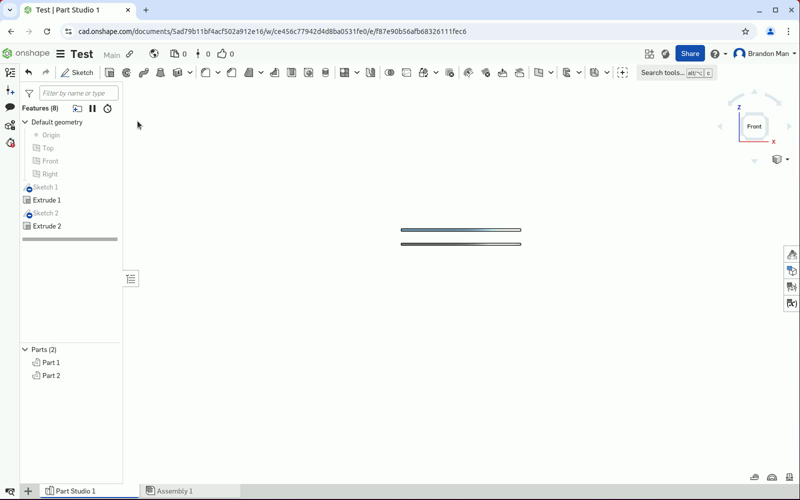
key(shift+h)
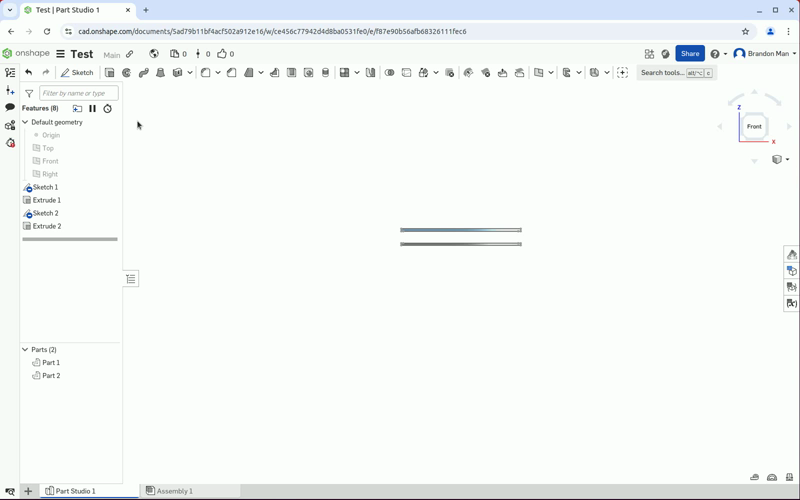
key(shift+h)
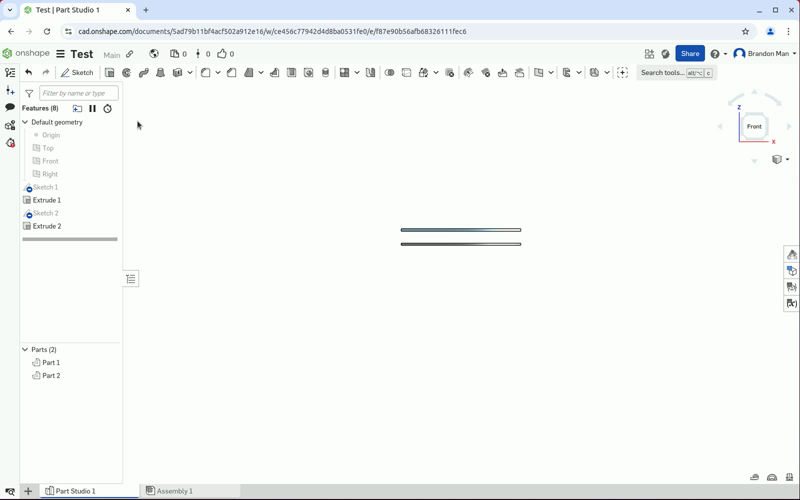
mouse_move(73, 189)
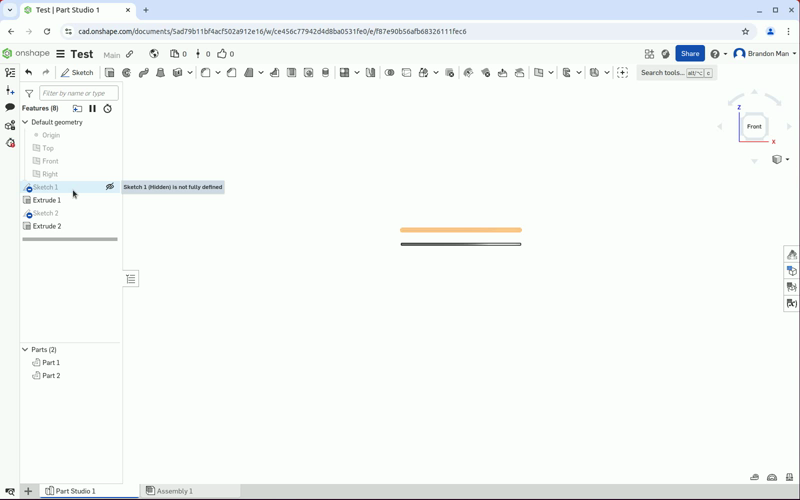
click(73, 189)
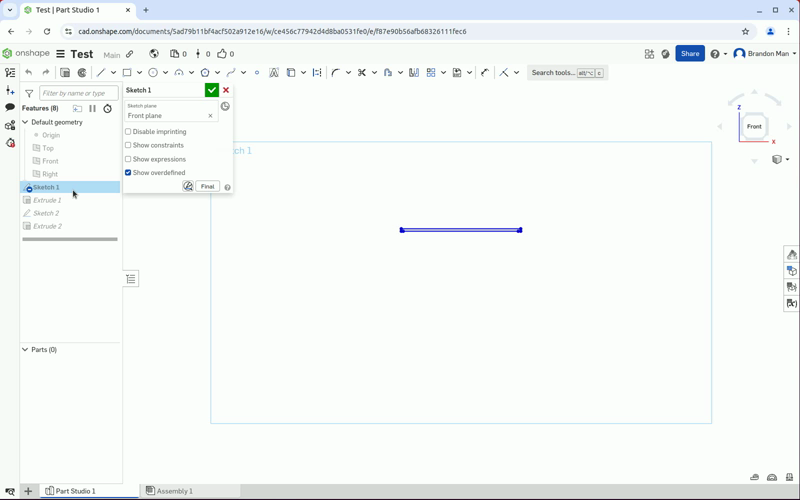
mouse_move(229, 92)
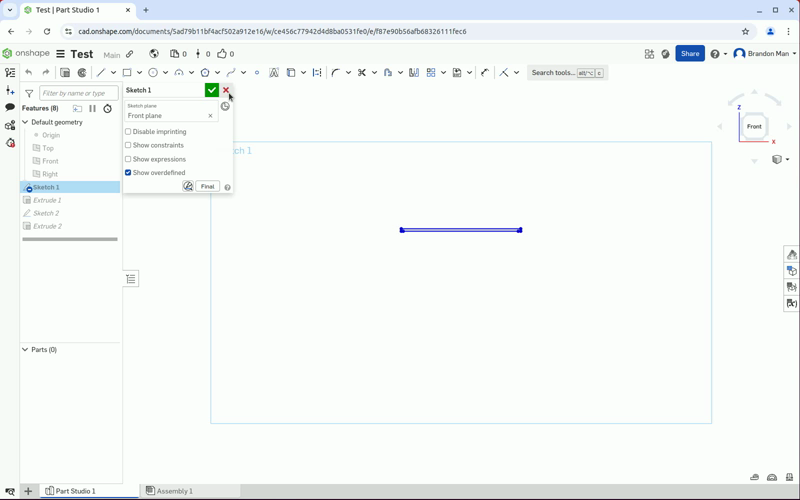
click(229, 92)
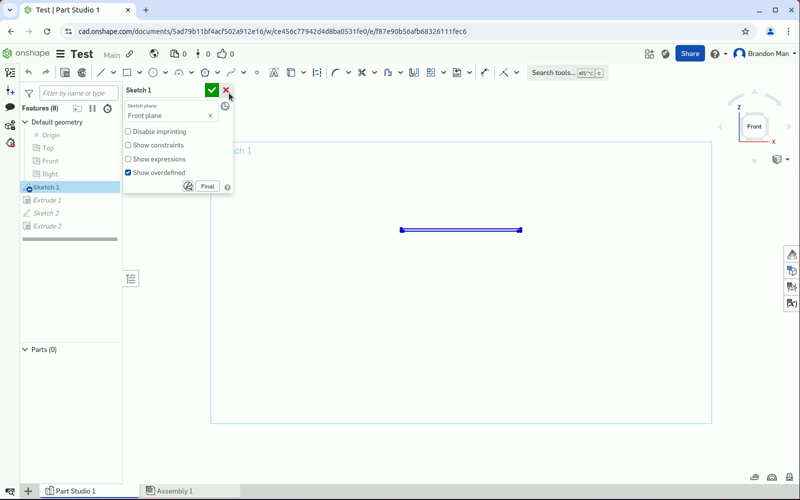
key(shift+s)
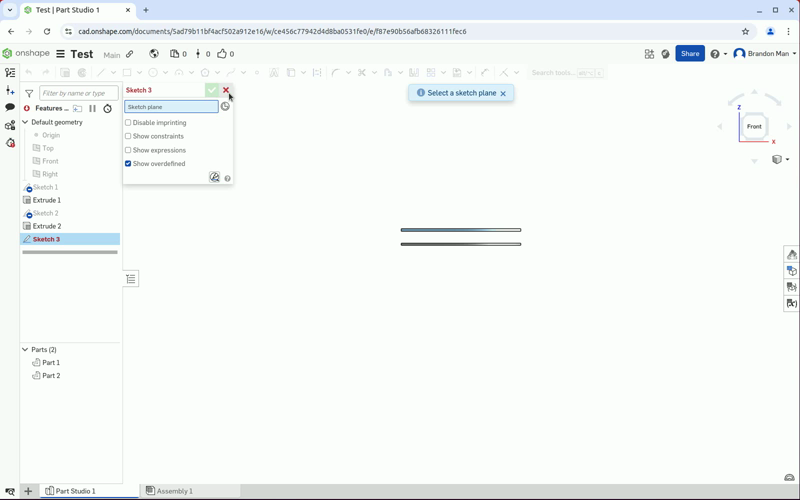
mouse_move(73, 163)
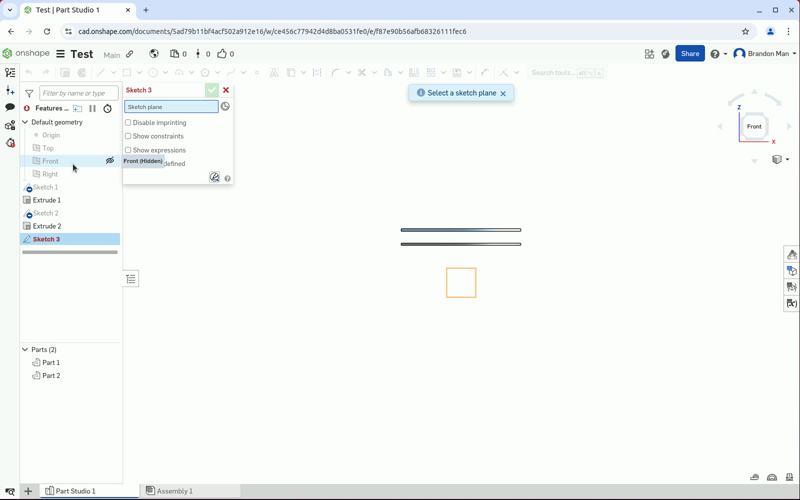
click(73, 163)
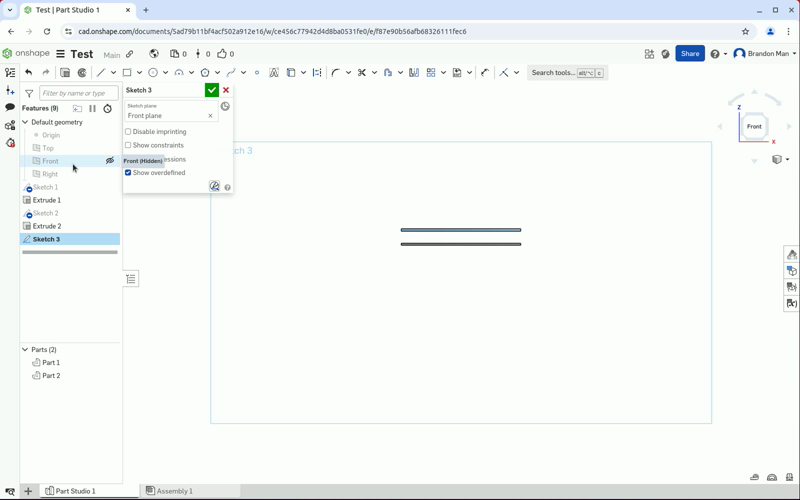
mouse_move(73, 352)
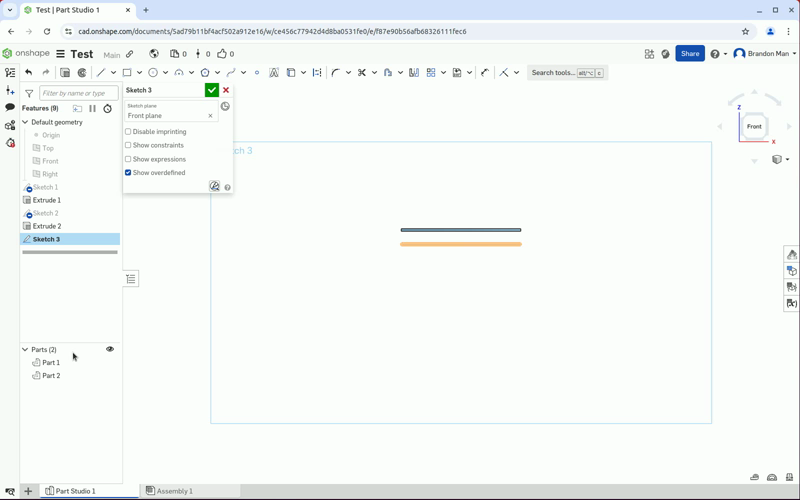
key(y)
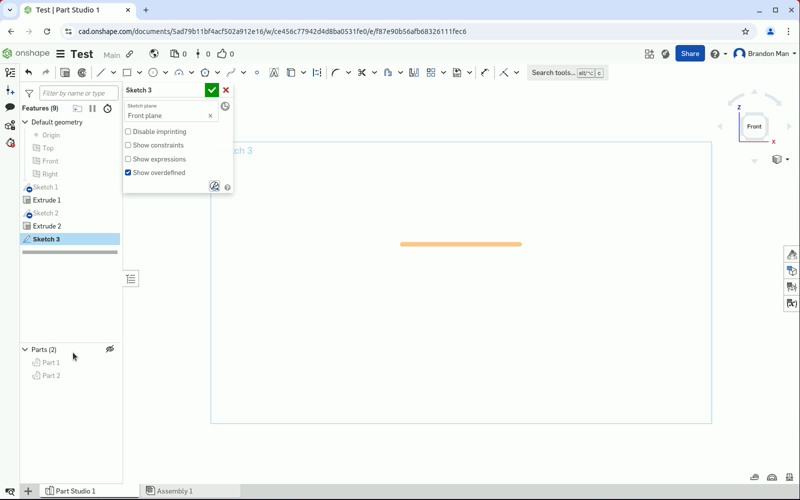
key(l)
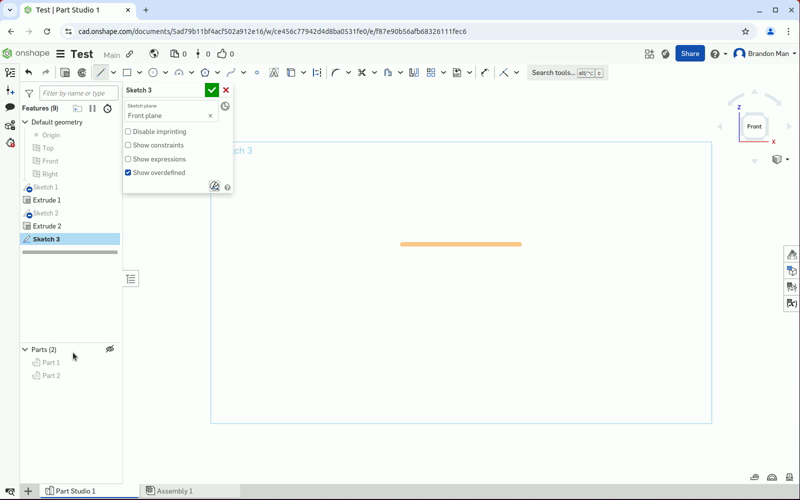
key_down(shift)
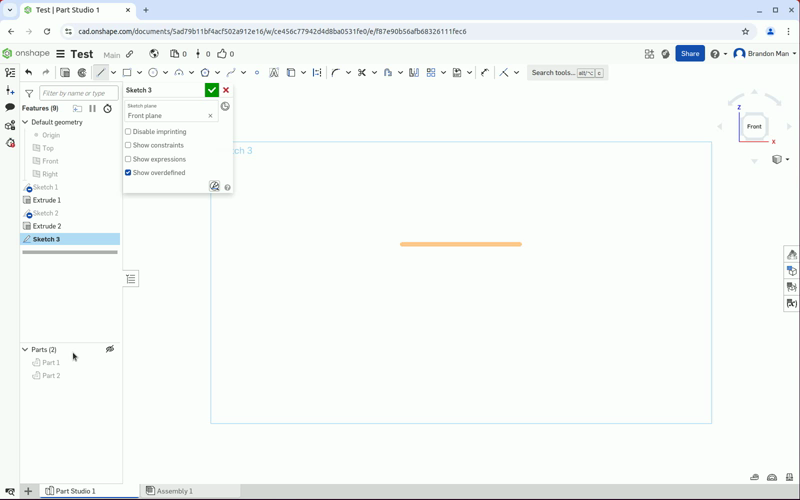
mouse_move(518, 243)
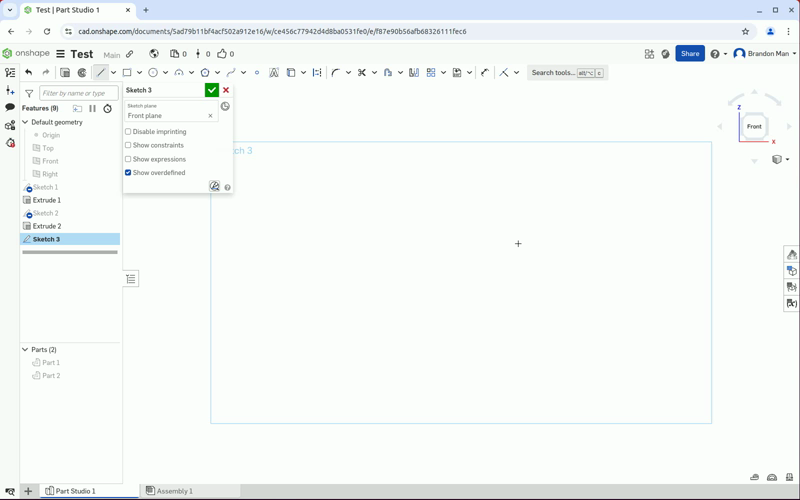
click(518, 243)
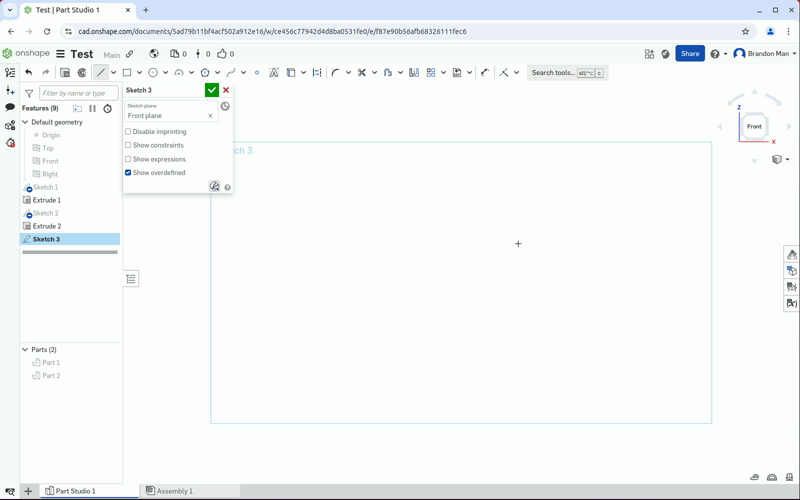
key_up(shift)
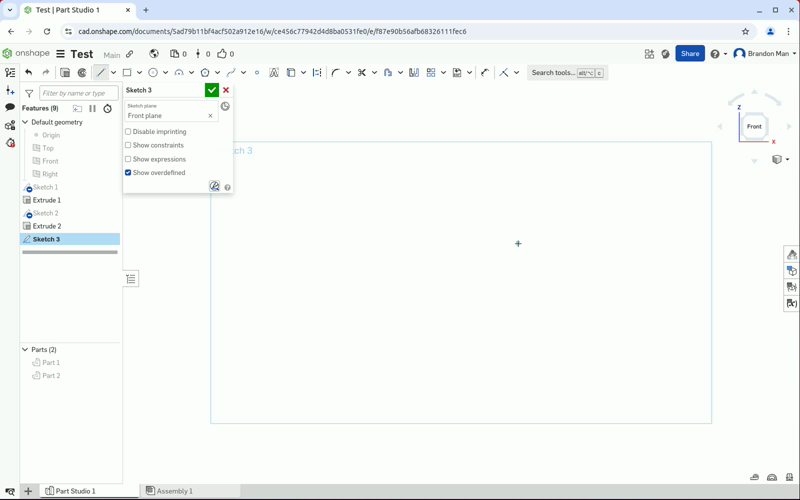
key_down(shift)
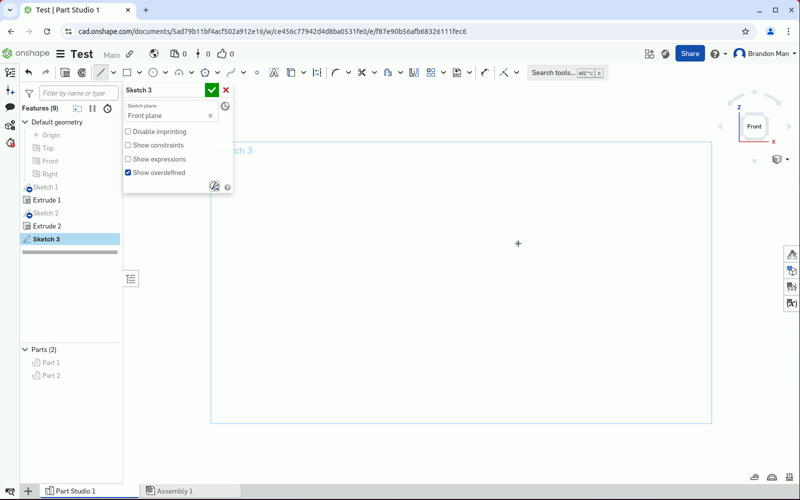
mouse_move(548, 243)
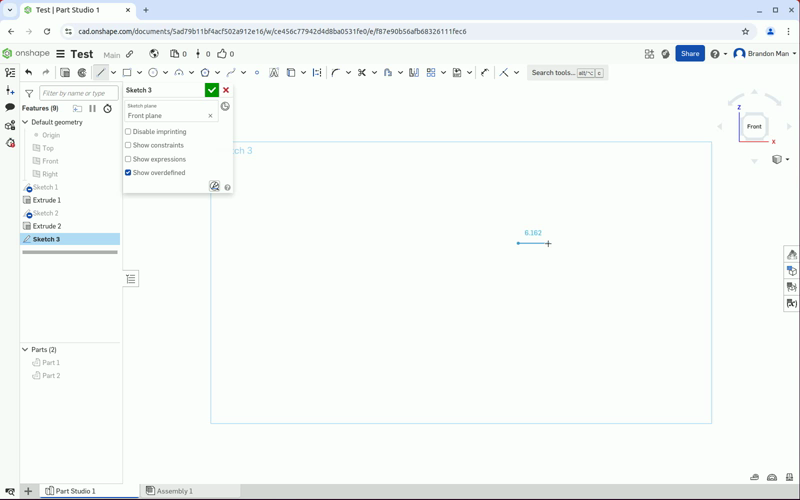
mouse_move(521, 243)
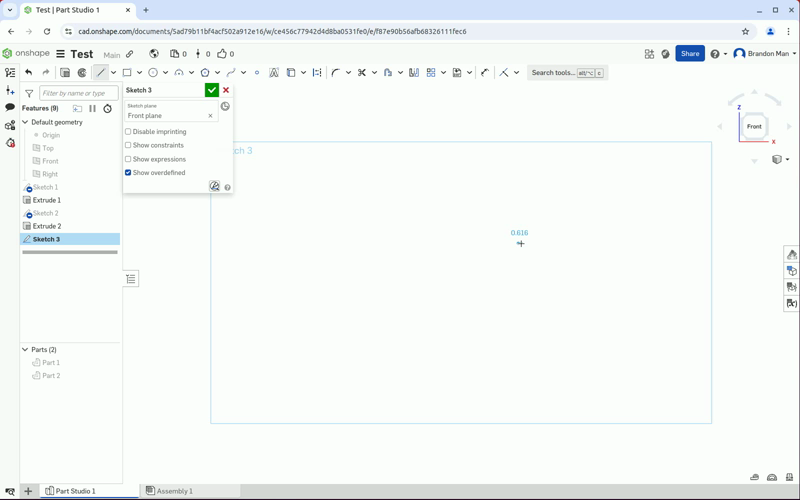
scroll(6)
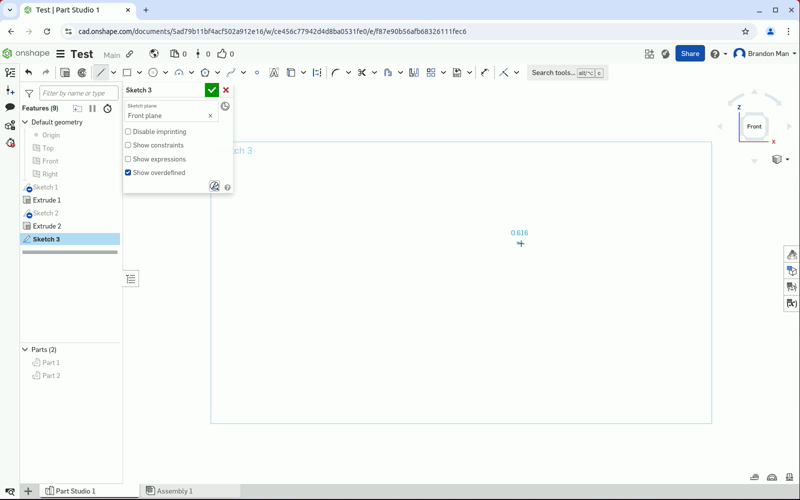
scroll(6)
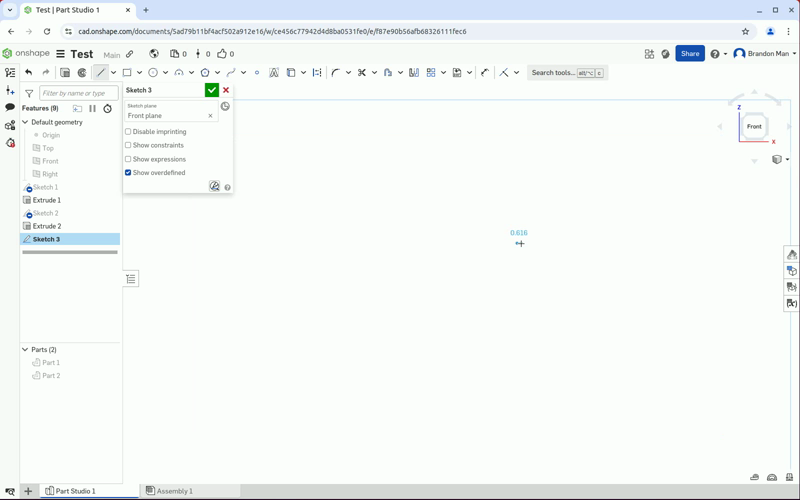
scroll(6)
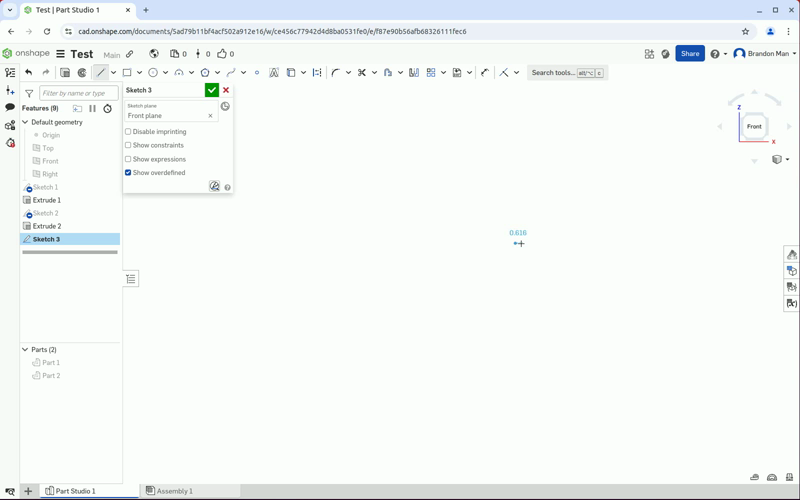
scroll(6)
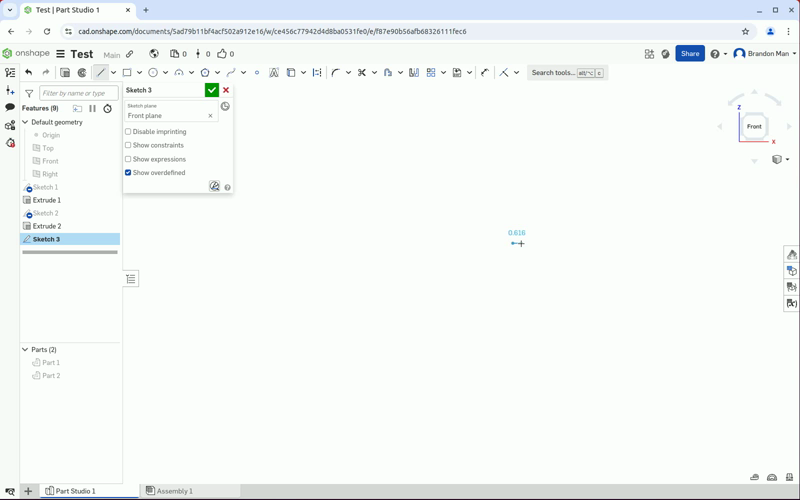
scroll(6)
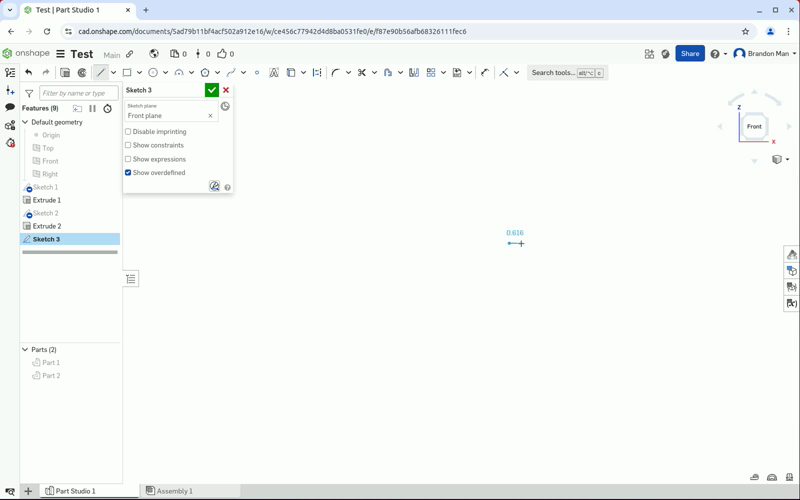
scroll(6)
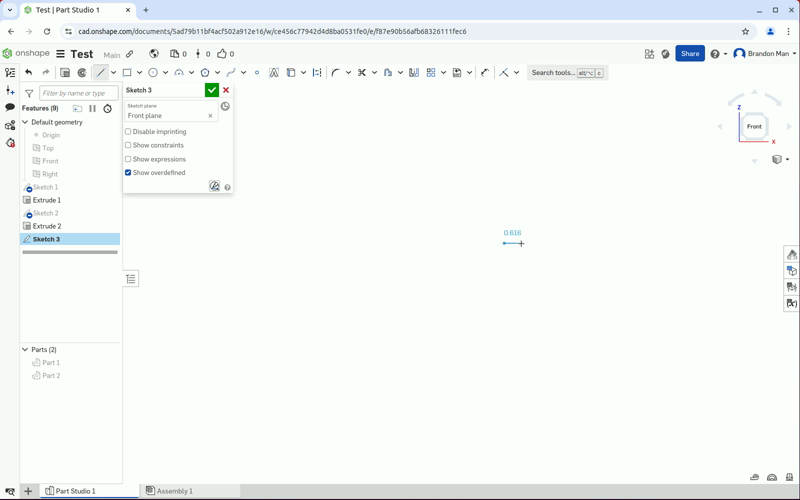
scroll(6)
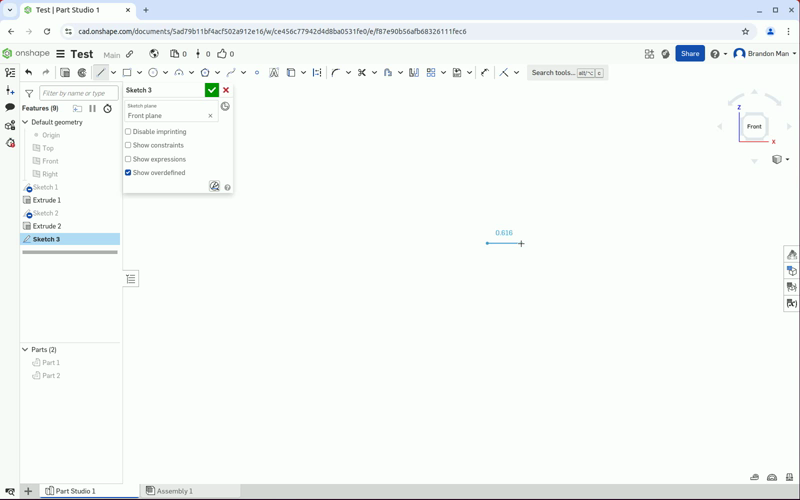
click(521, 243)
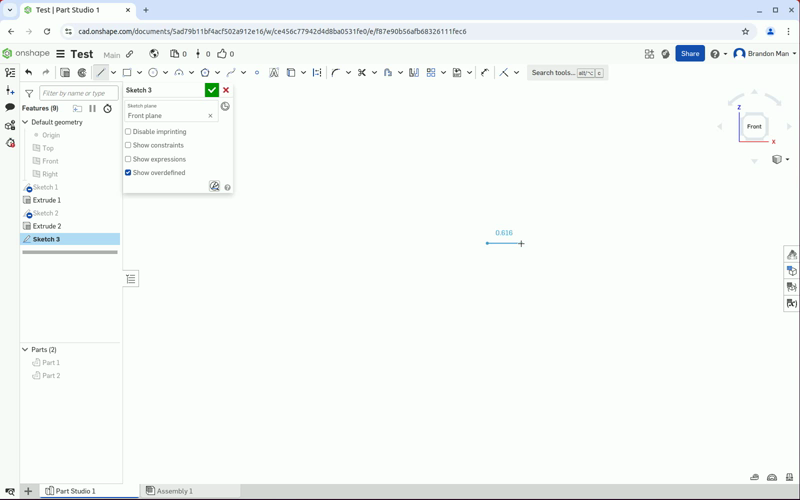
scroll(-6)
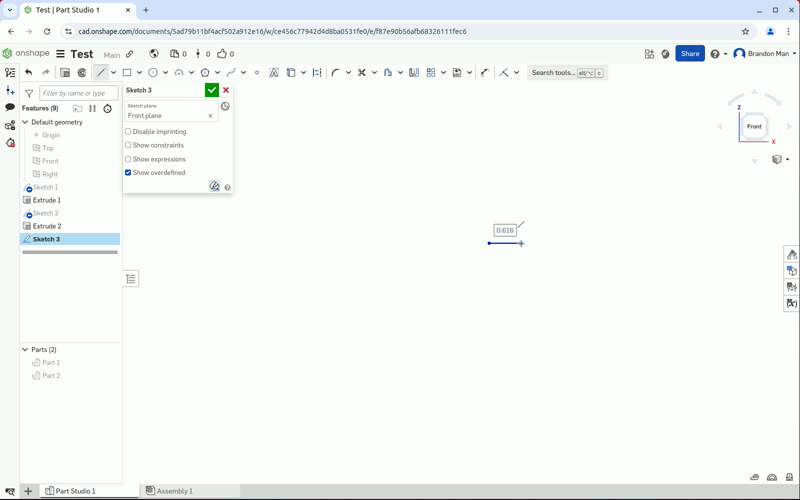
scroll(-6)
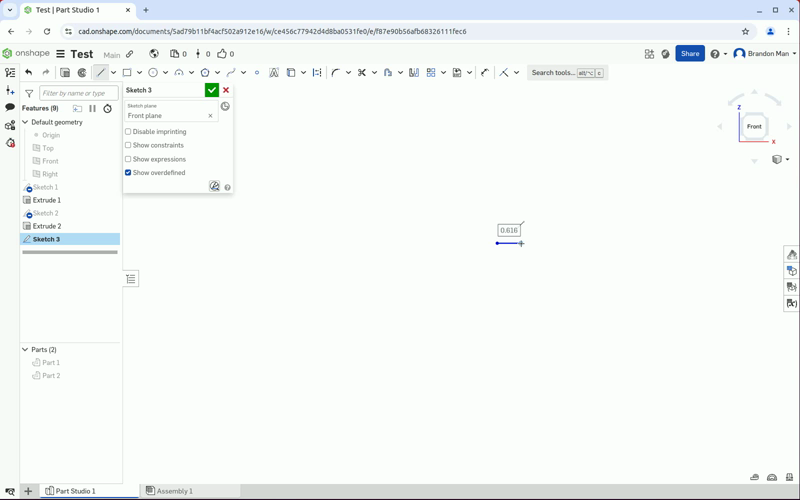
scroll(-6)
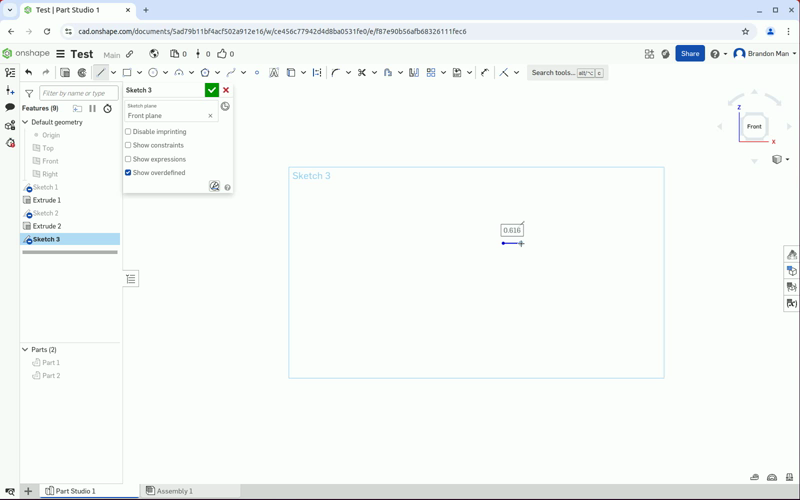
scroll(-6)
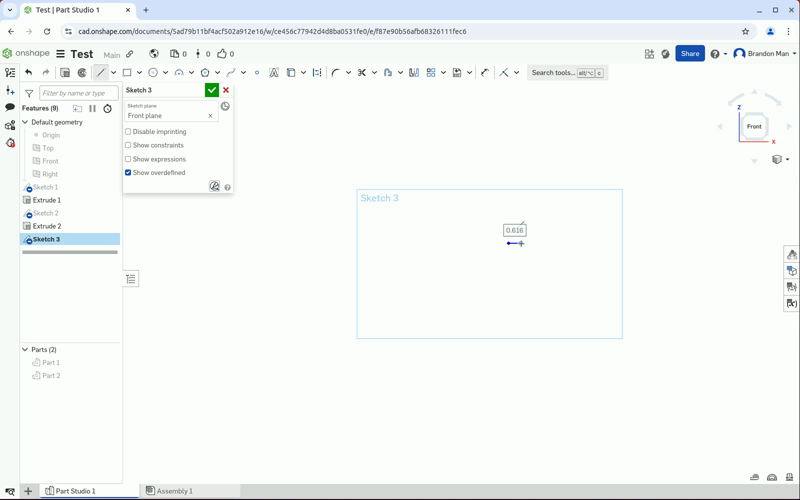
scroll(-6)
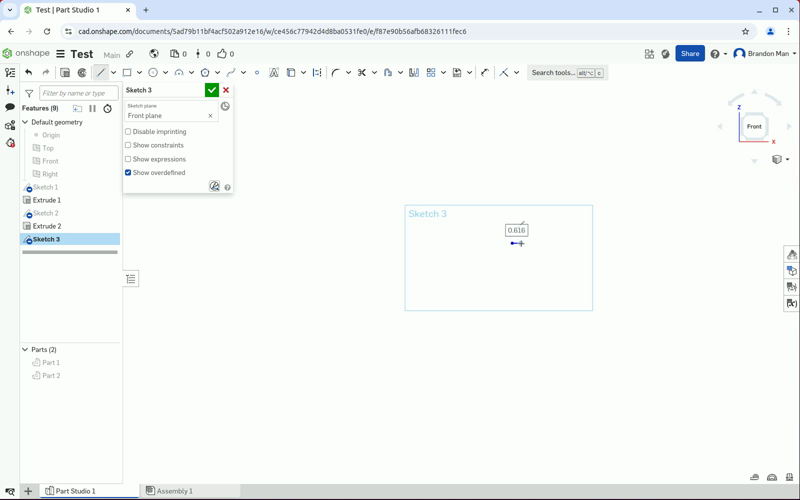
scroll(-6)
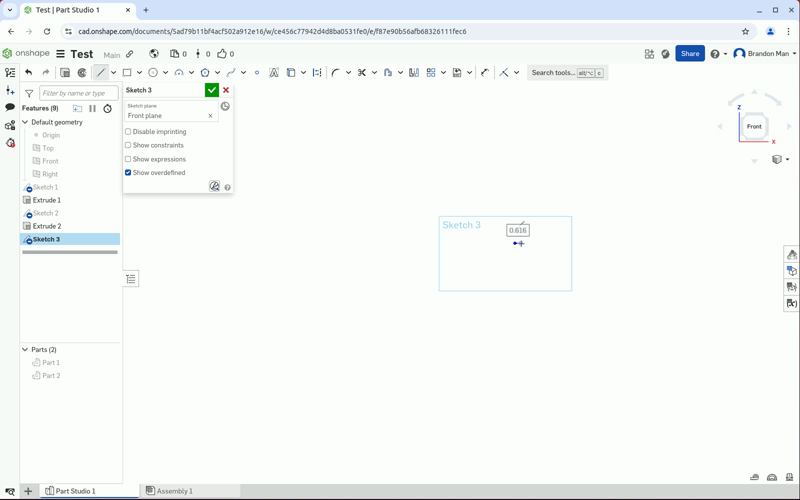
scroll(-6)
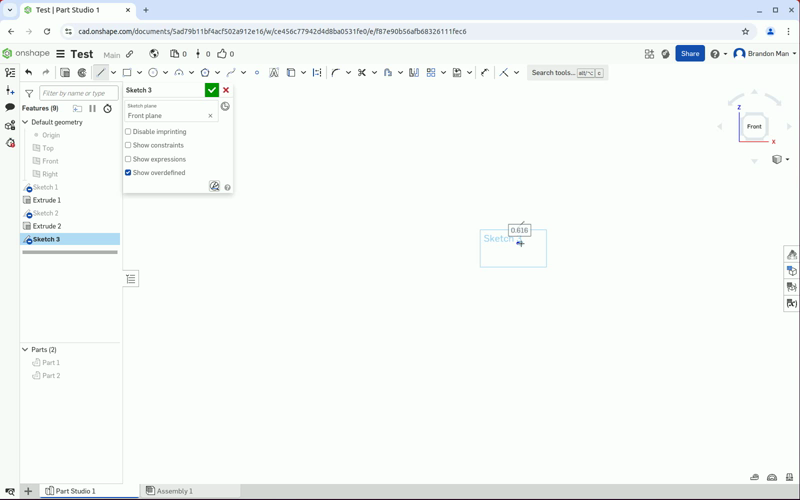
key_up(shift)
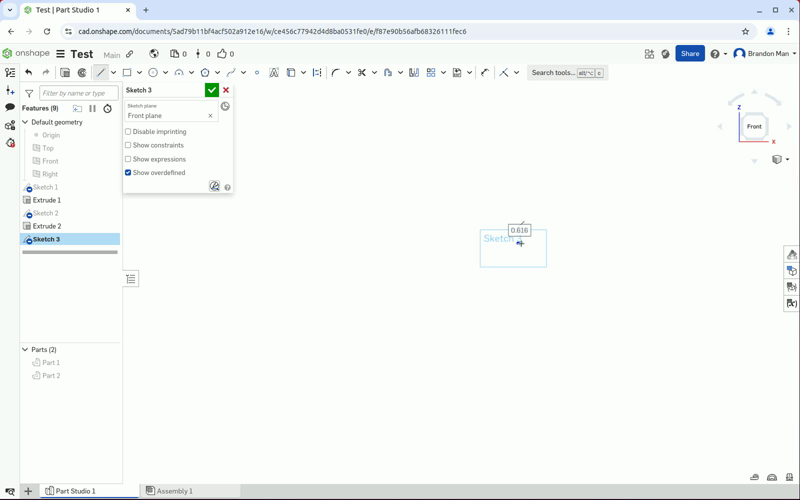
key_down(shift)
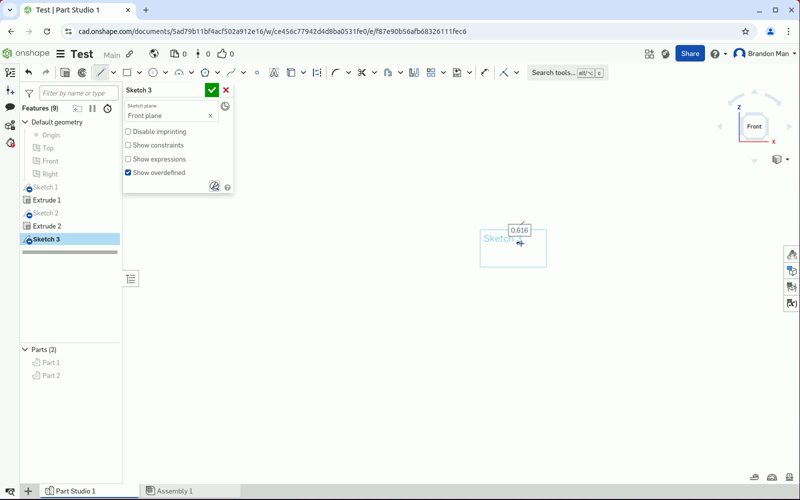
mouse_move(551, 243)
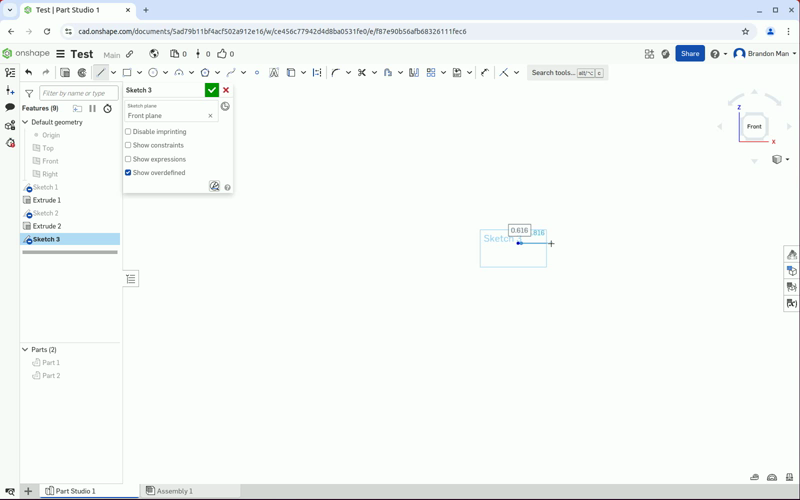
mouse_move(521, 230)
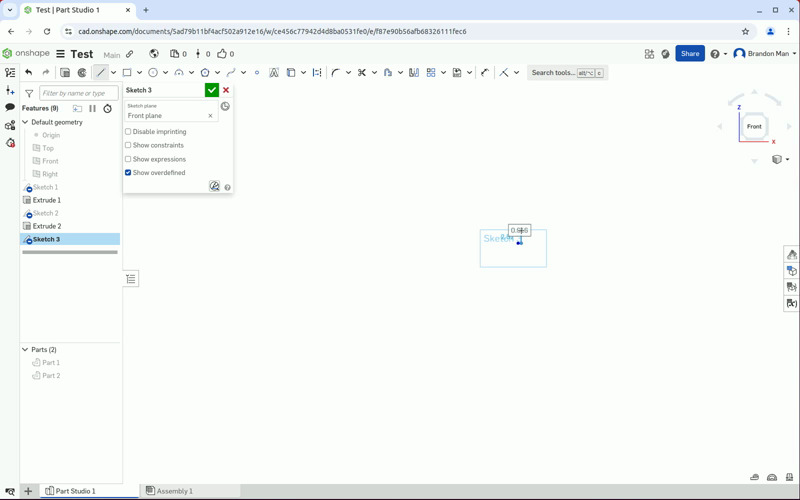
click(521, 230)
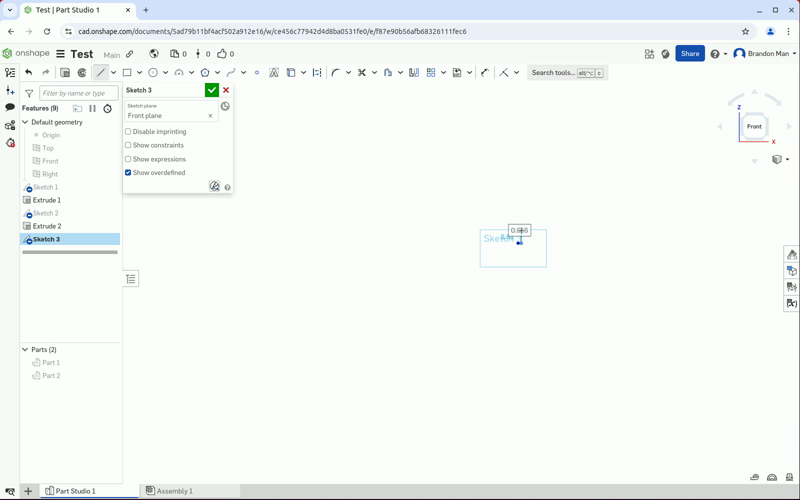
key_up(shift)
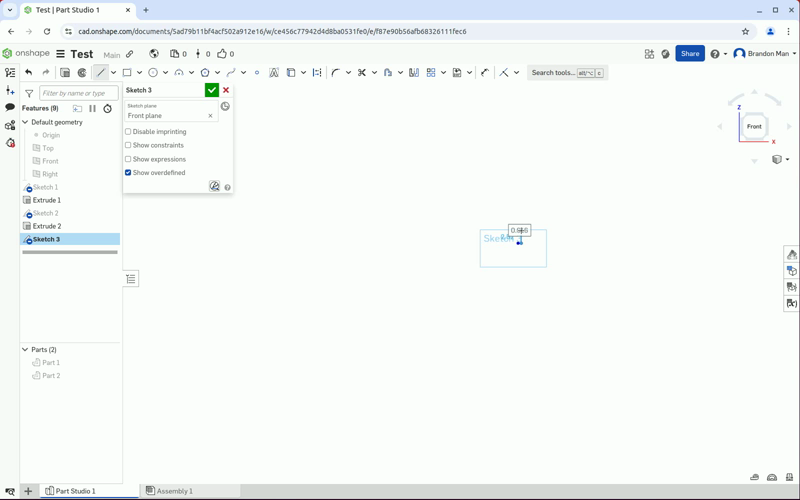
key_down(shift)
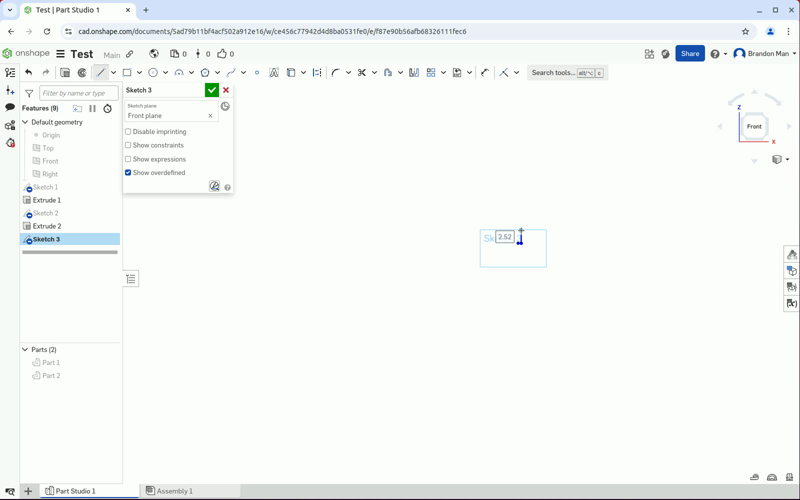
mouse_move(551, 230)
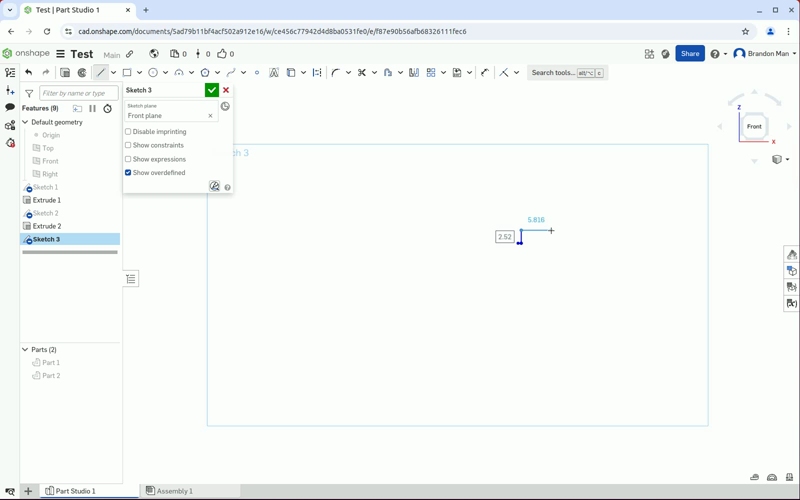
mouse_move(518, 230)
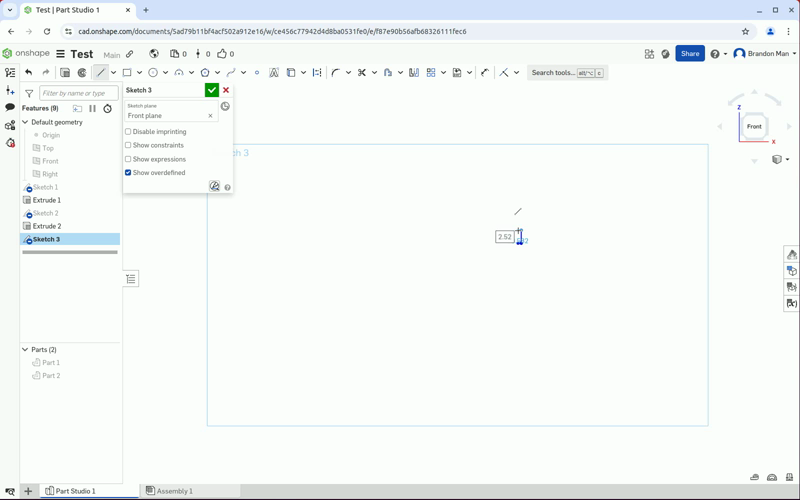
scroll(6)
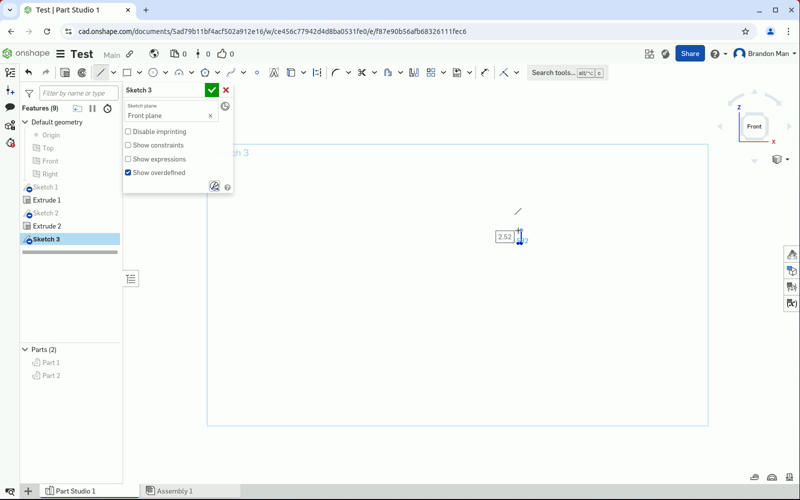
scroll(6)
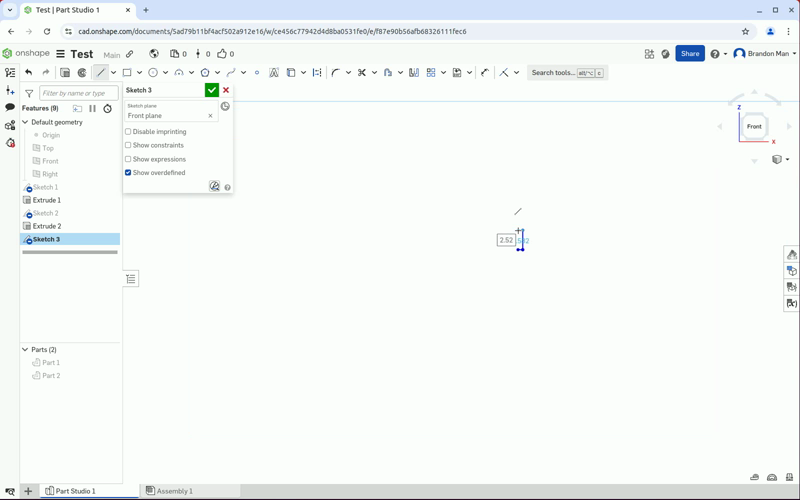
scroll(6)
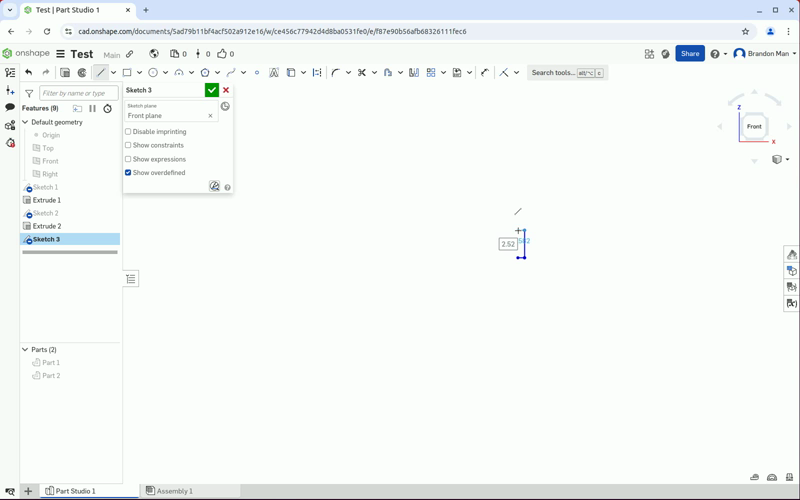
scroll(6)
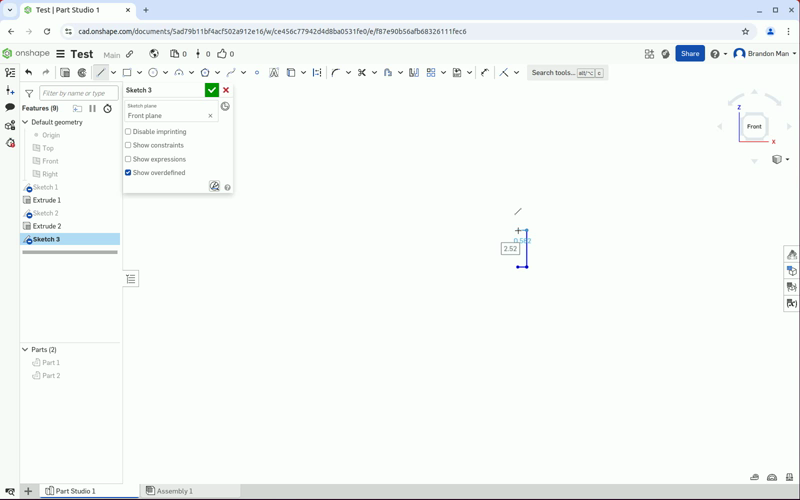
scroll(6)
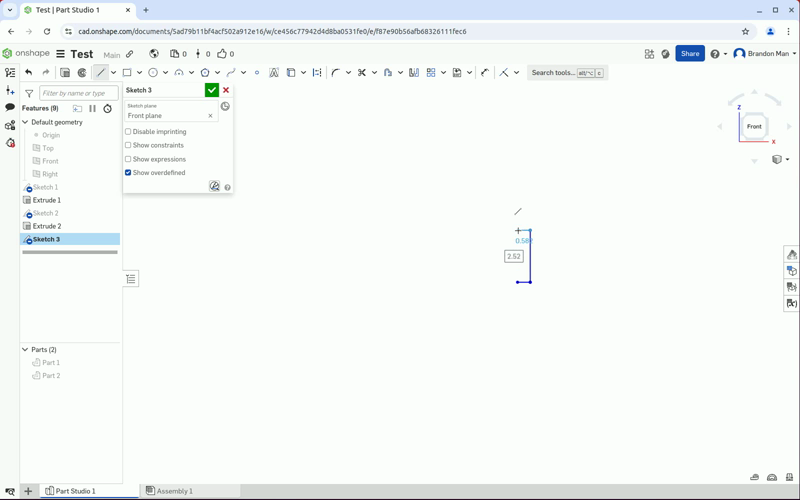
scroll(6)
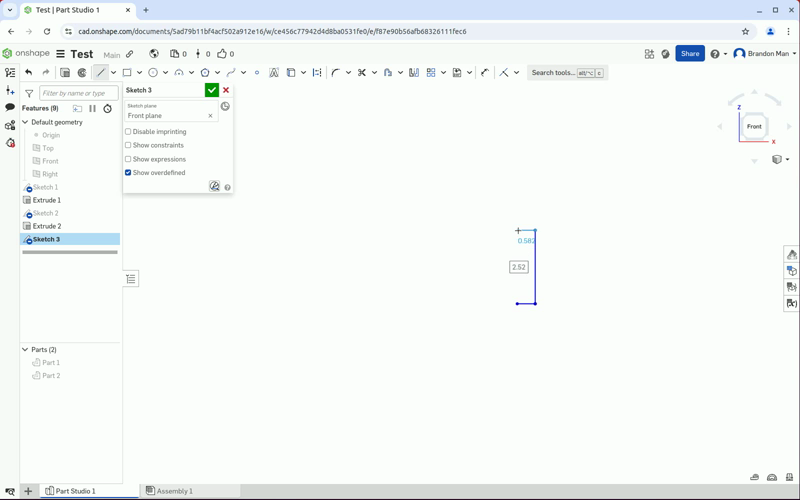
scroll(6)
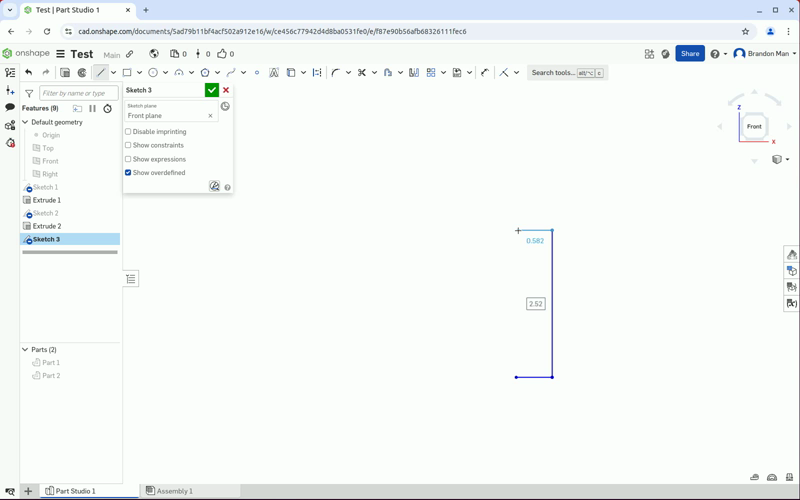
click(518, 230)
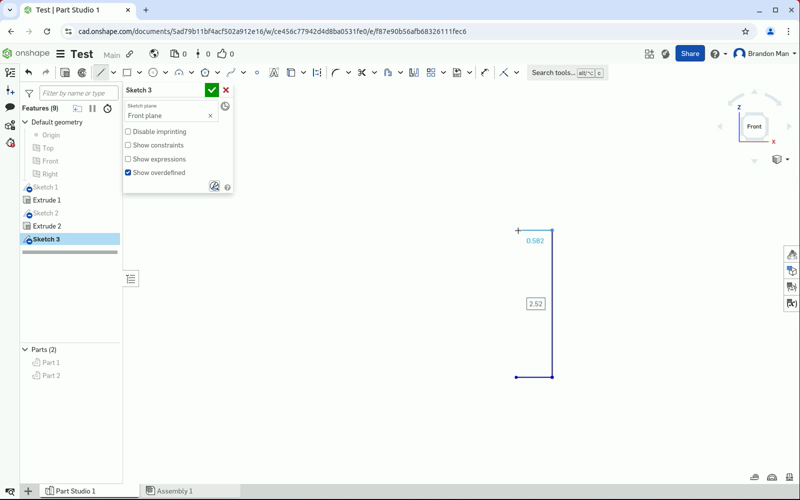
scroll(-6)
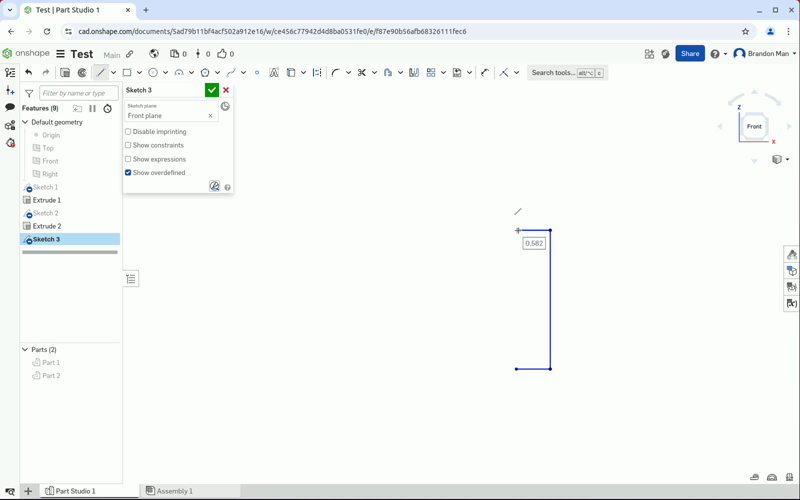
scroll(-6)
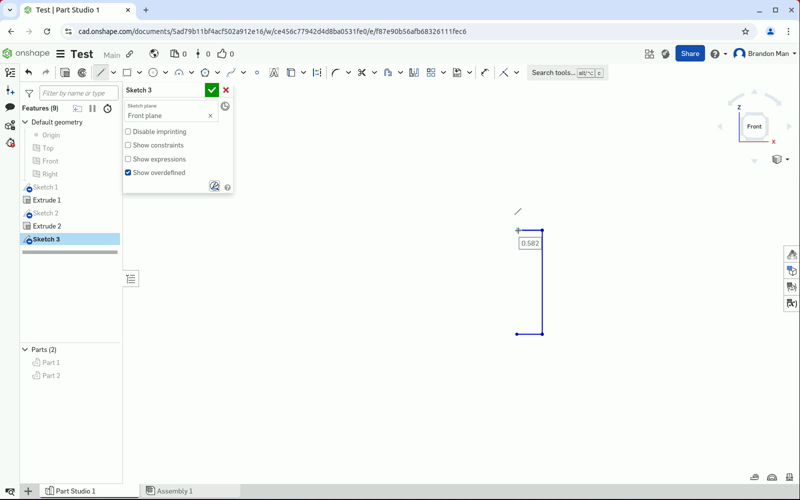
scroll(-6)
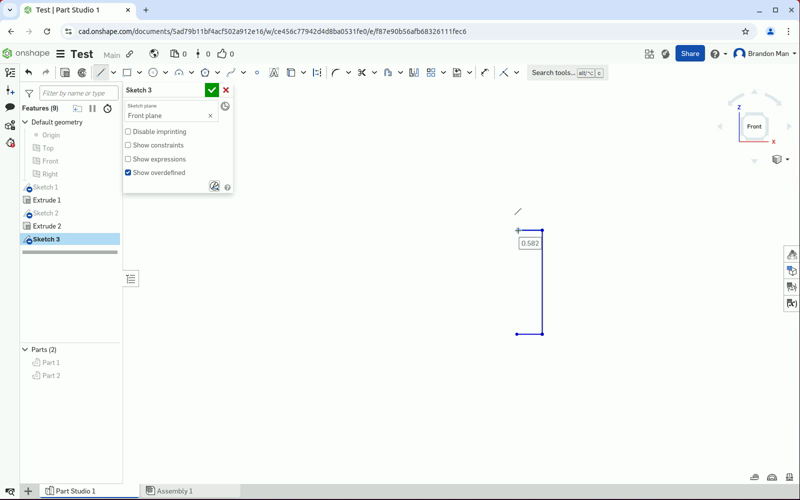
scroll(-6)
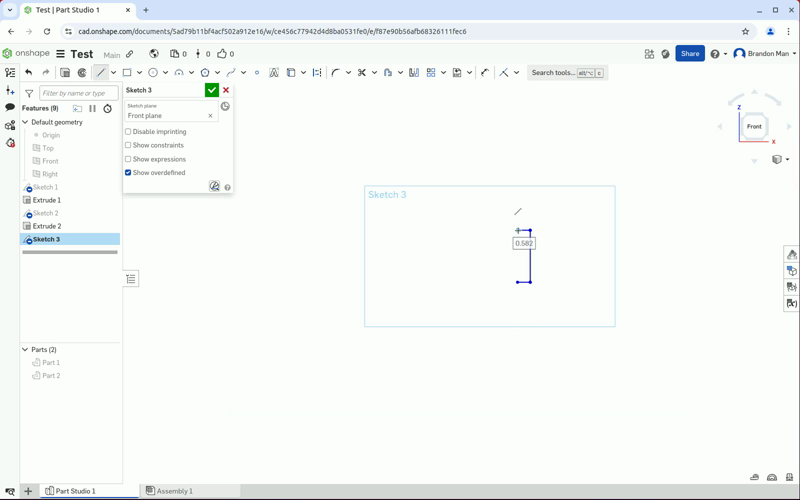
scroll(-6)
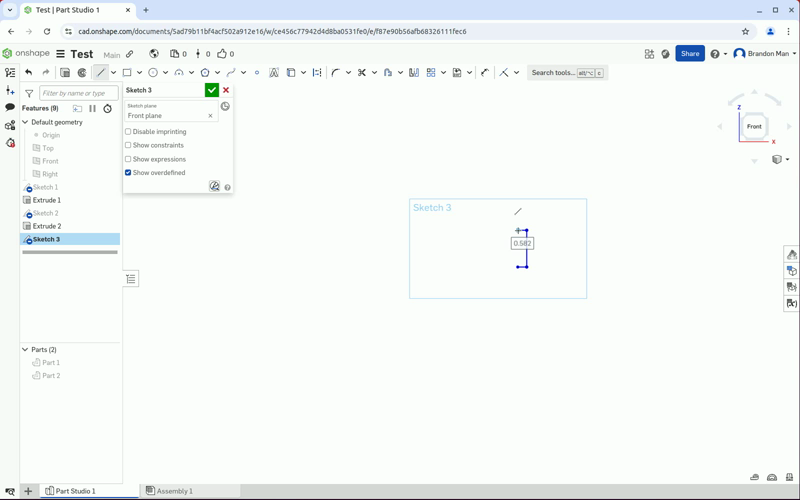
scroll(-6)
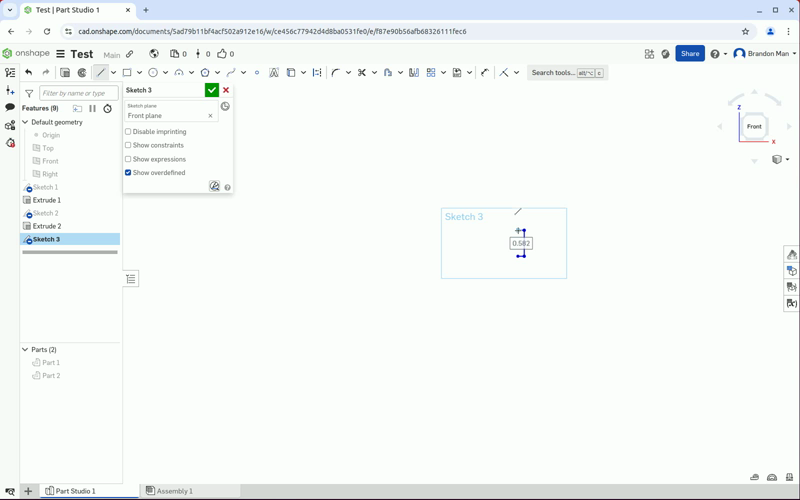
scroll(-6)
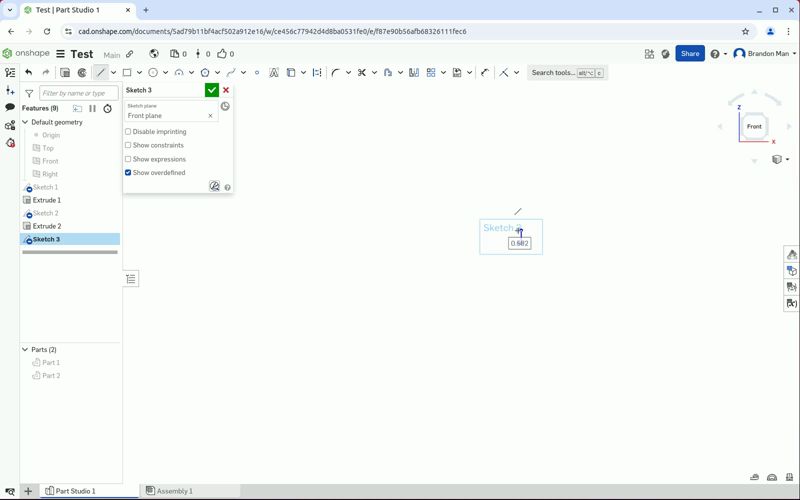
key_up(shift)
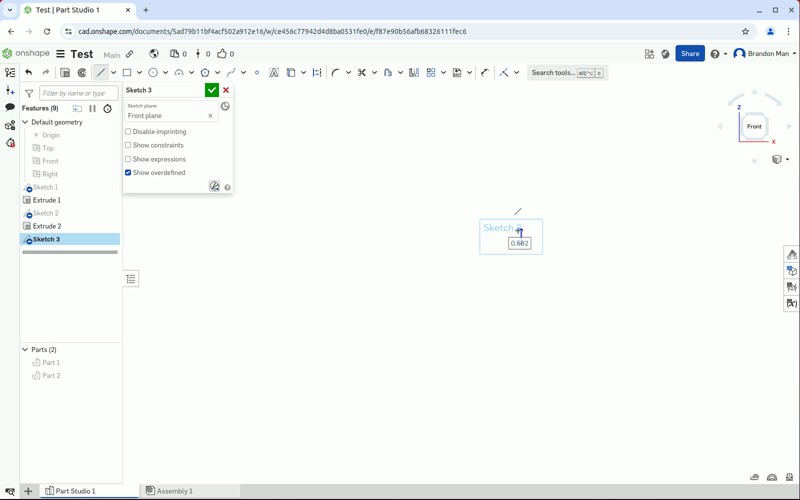
mouse_move(548, 230)
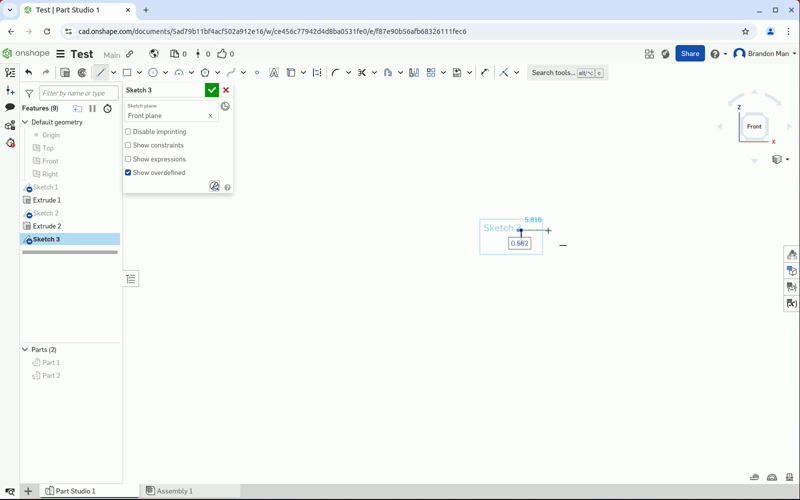
key_down(shift)
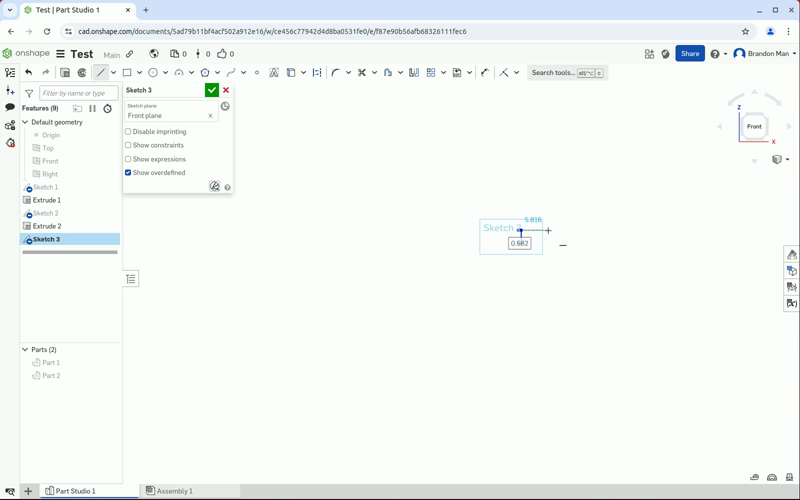
mouse_move(518, 243)
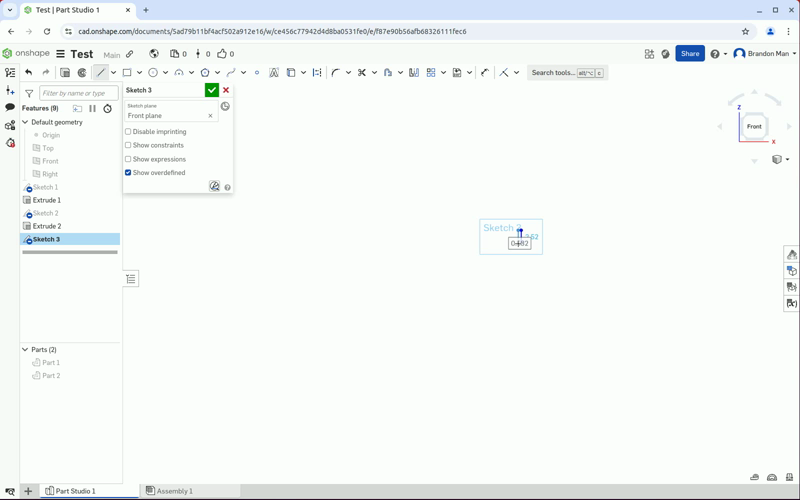
scroll(6)
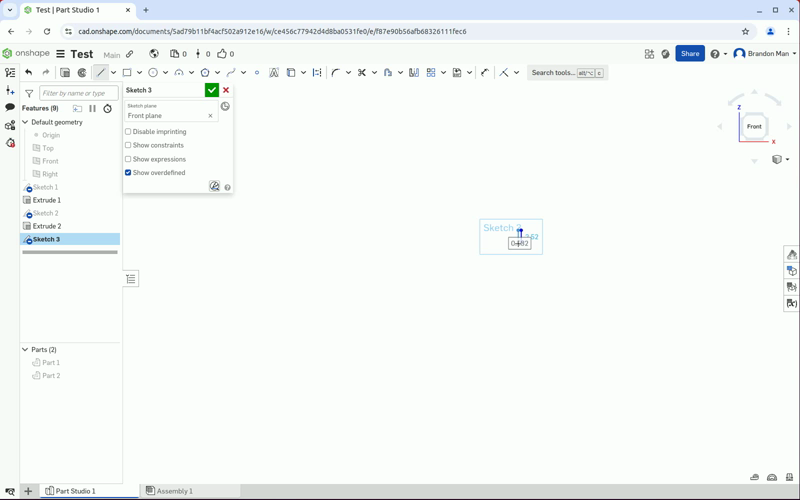
scroll(6)
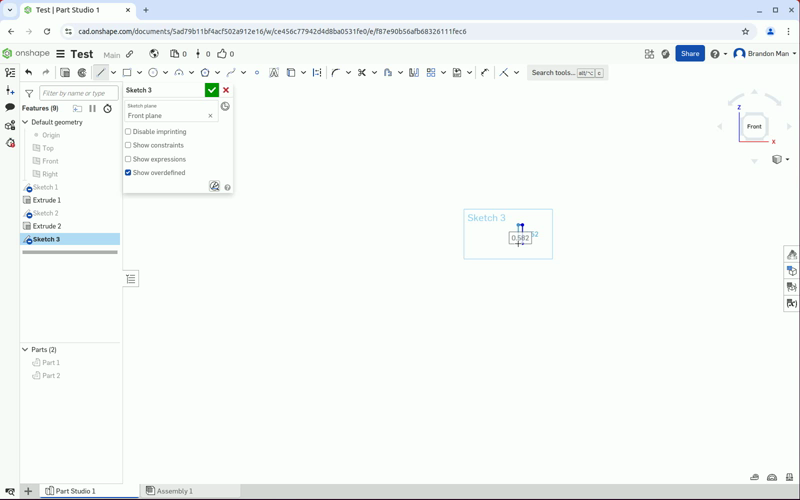
scroll(6)
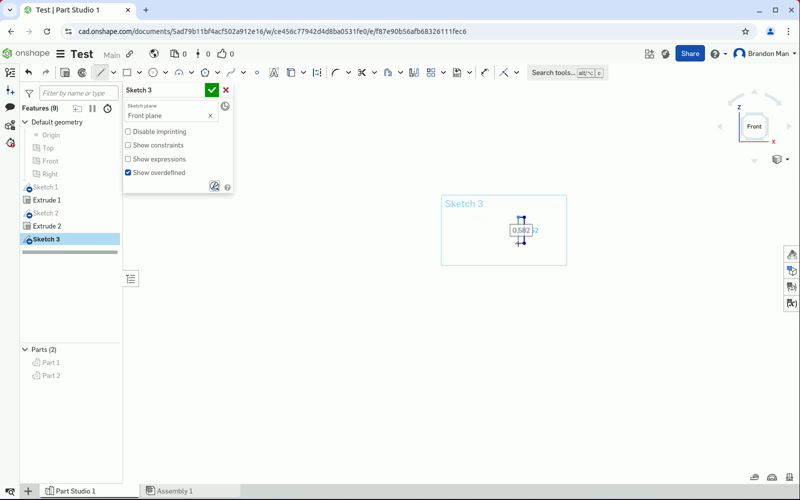
scroll(6)
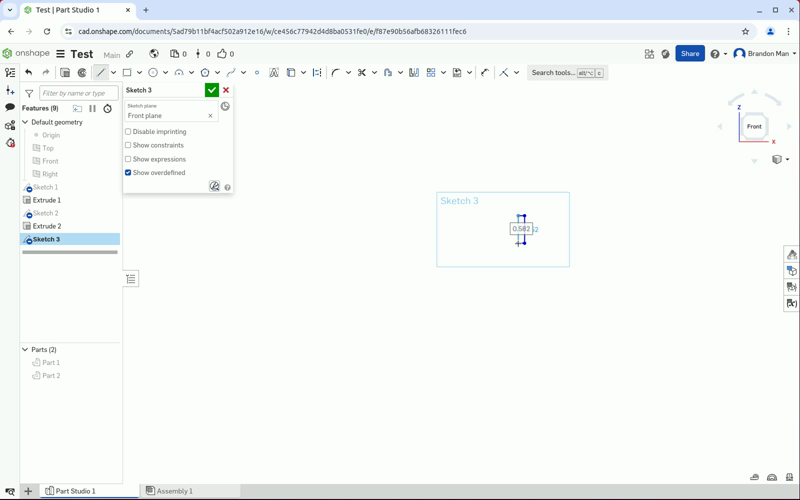
scroll(6)
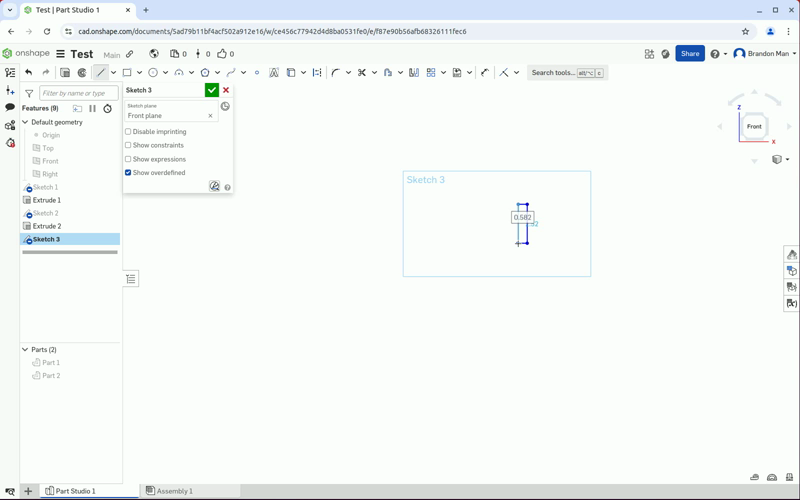
scroll(6)
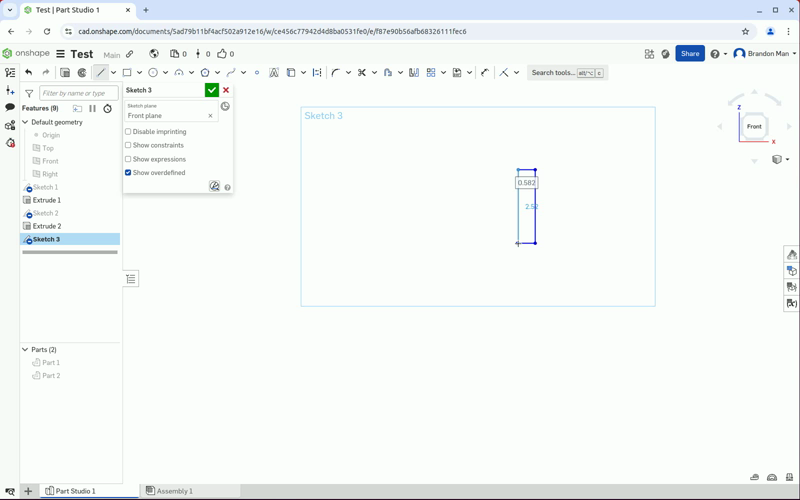
scroll(6)
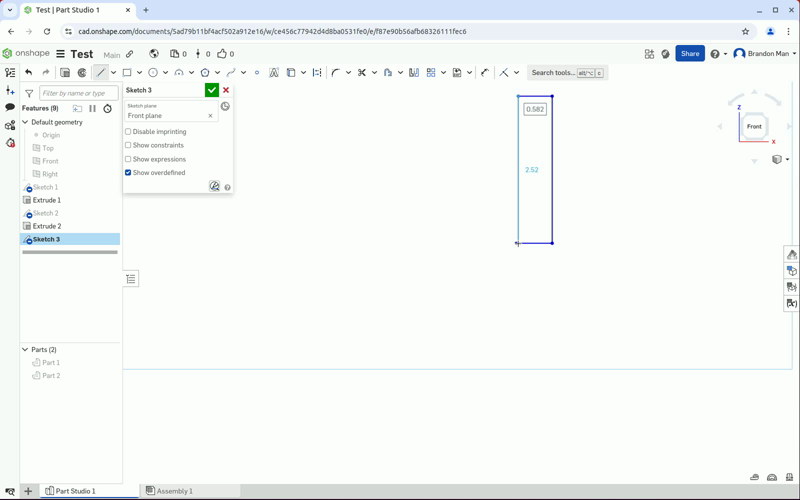
key_up(shift)
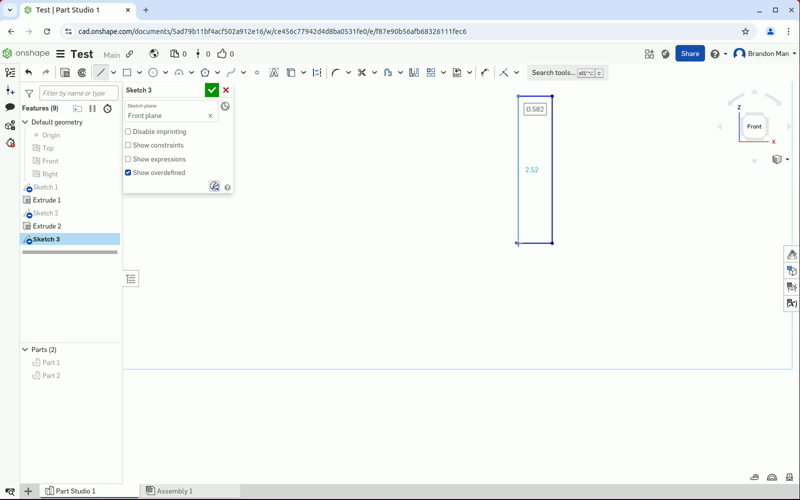
click(518, 243)
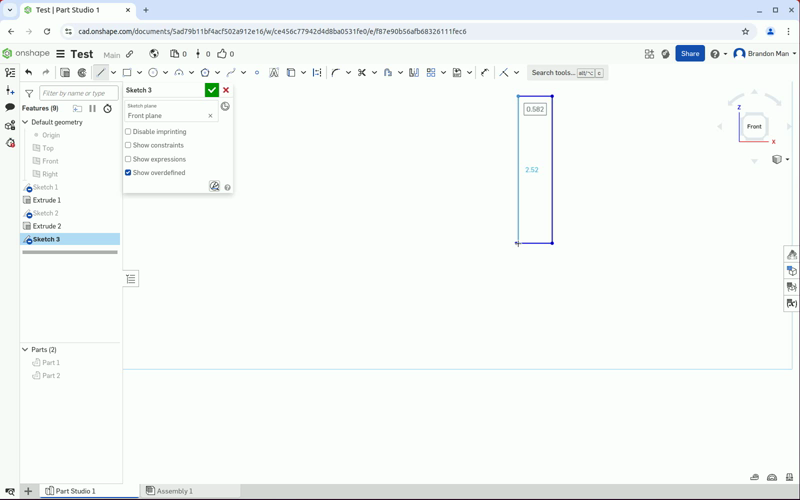
scroll(-6)
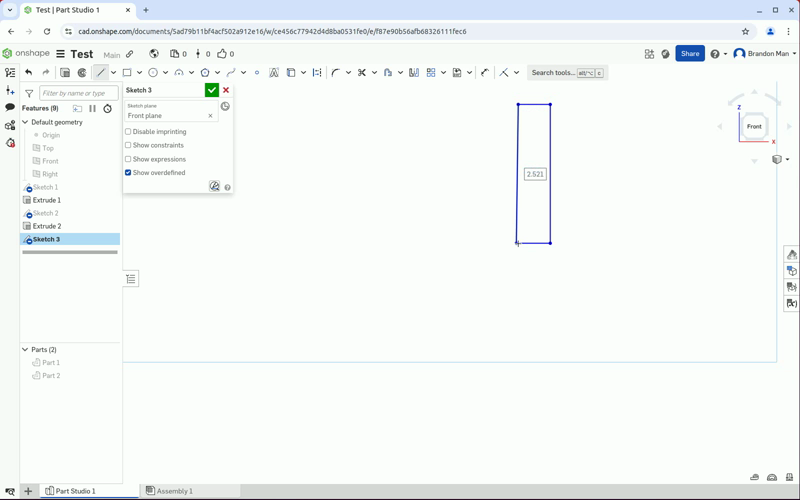
scroll(-6)
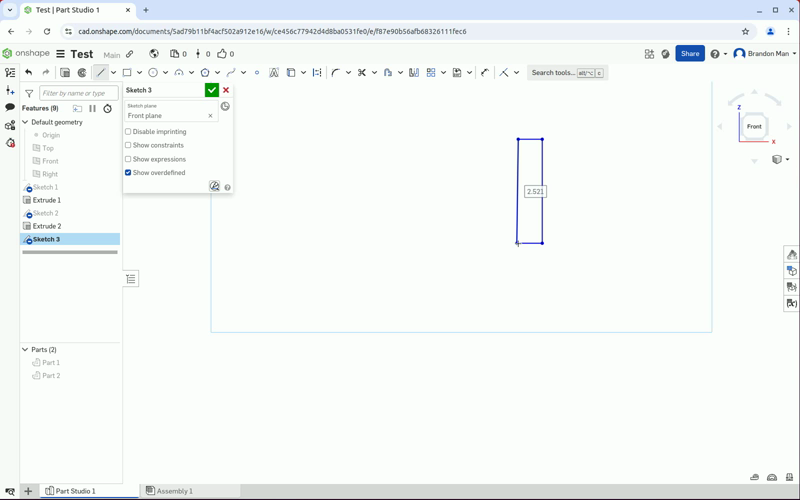
scroll(-6)
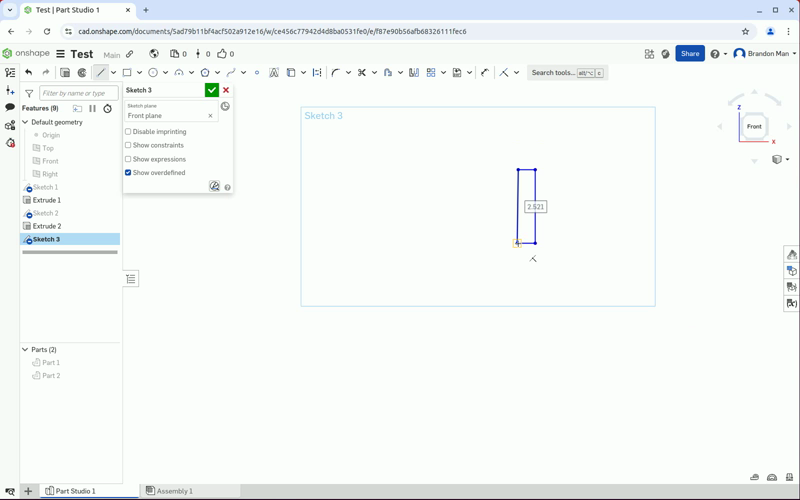
scroll(-6)
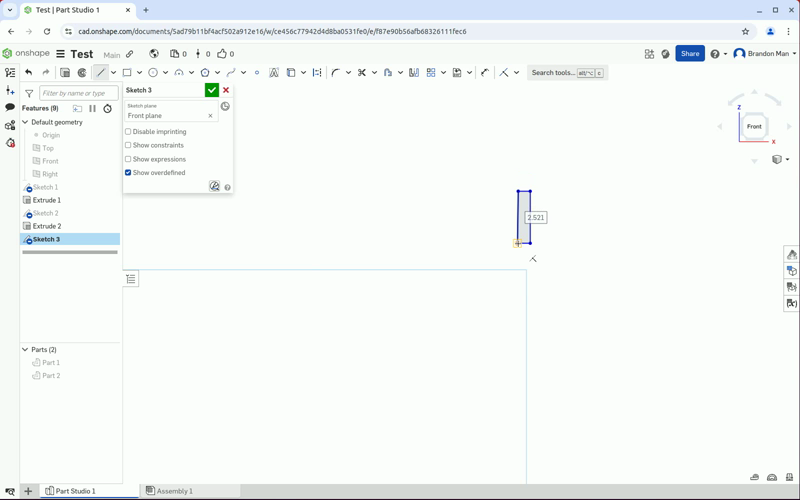
scroll(-6)
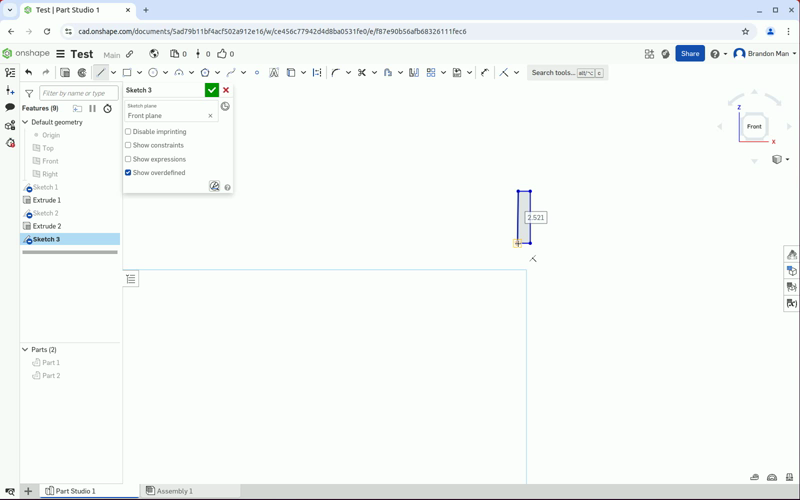
scroll(-6)
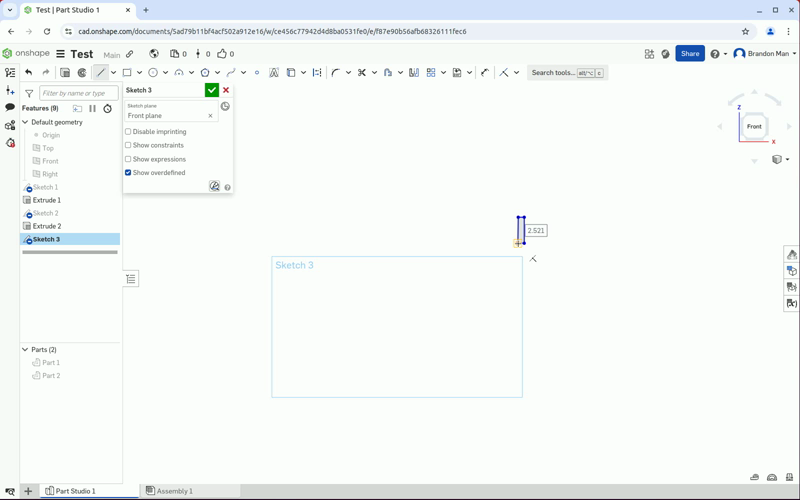
scroll(-6)
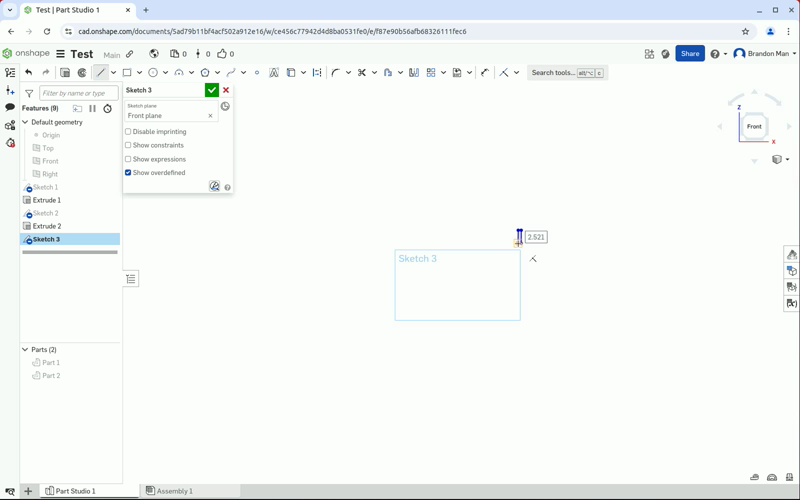
key(esc)
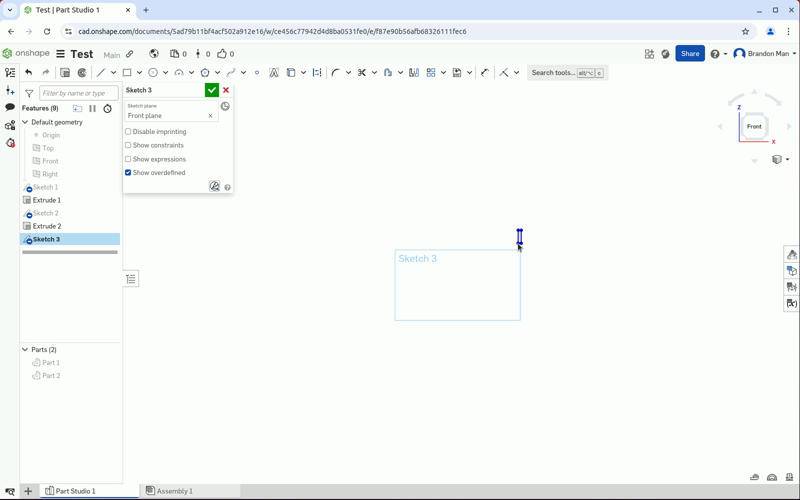
mouse_move(519, 231)
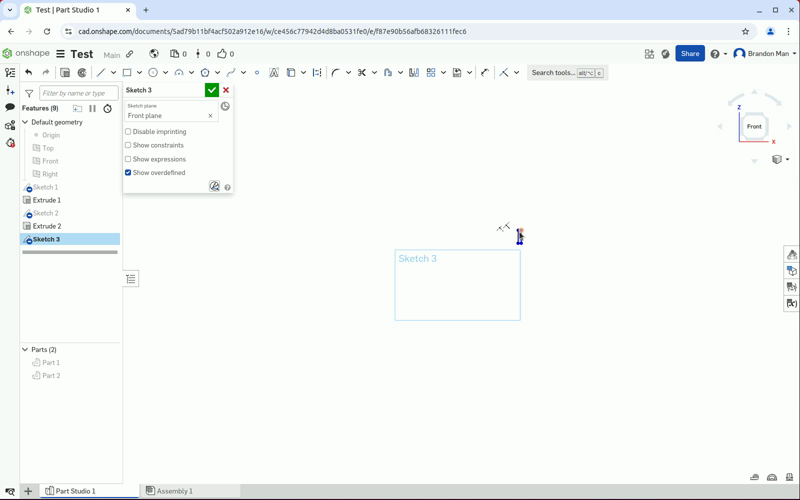
scroll(6)
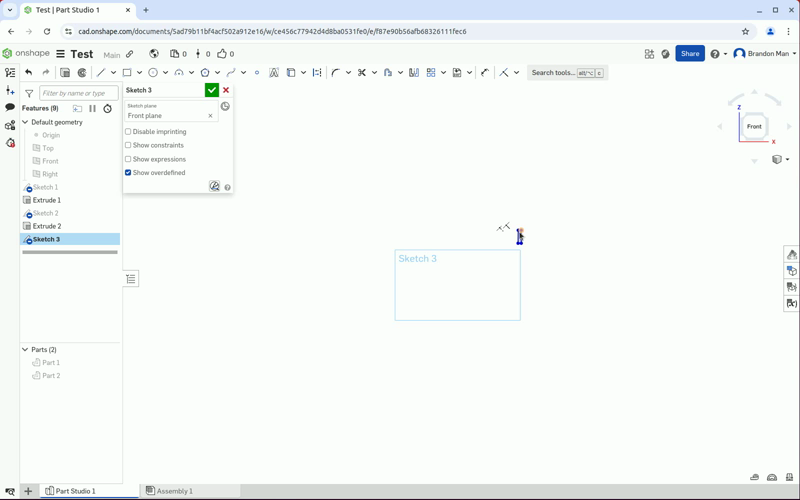
scroll(6)
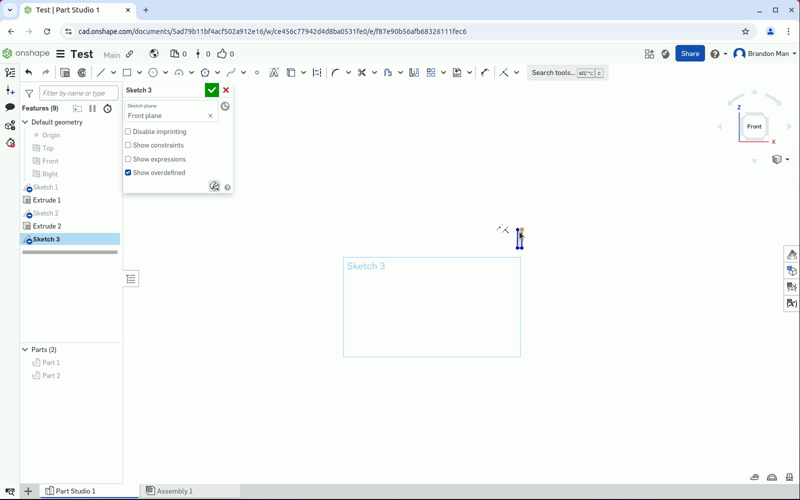
scroll(6)
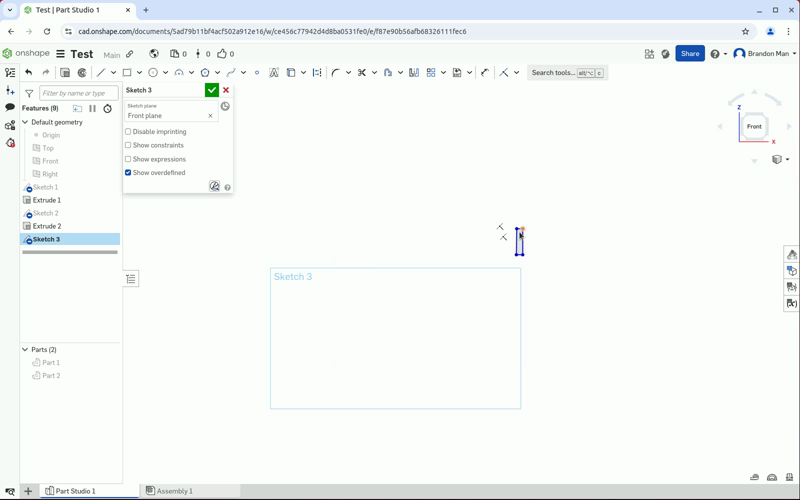
scroll(6)
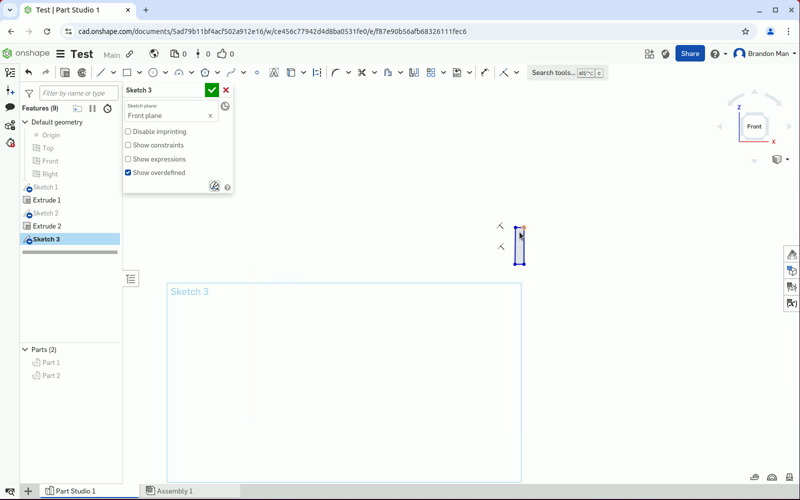
scroll(6)
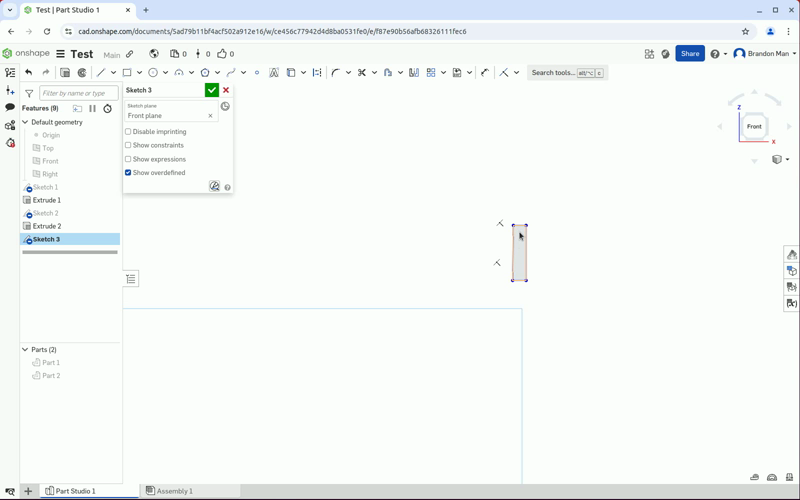
scroll(6)
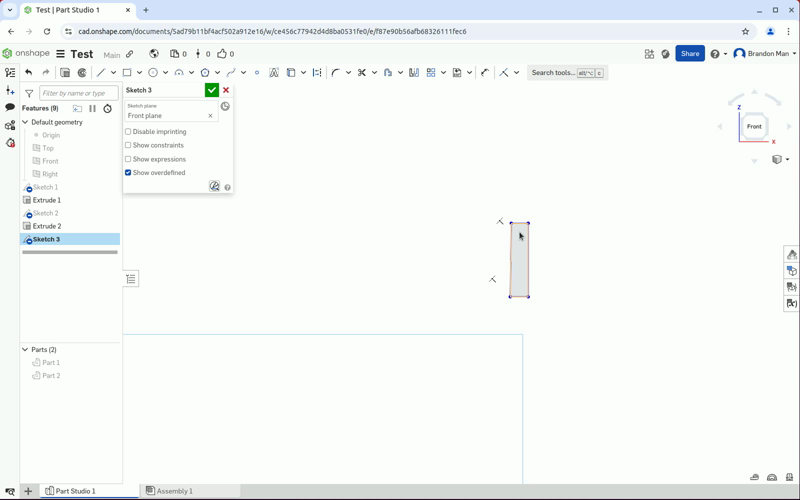
scroll(6)
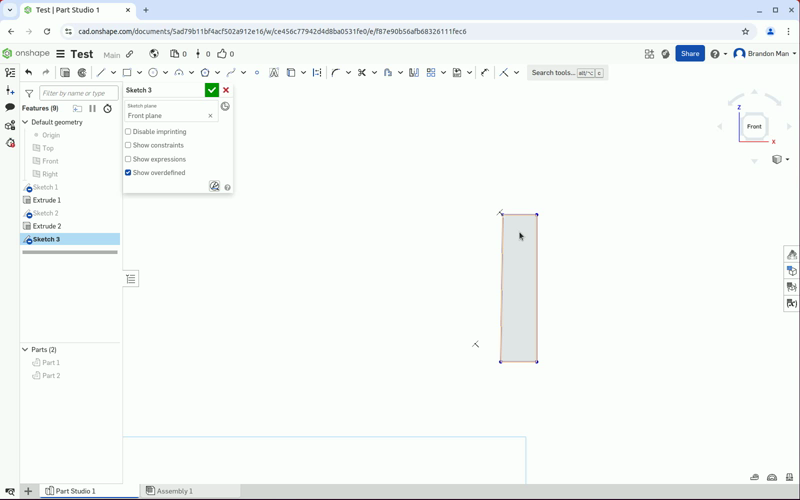
click(519, 231)
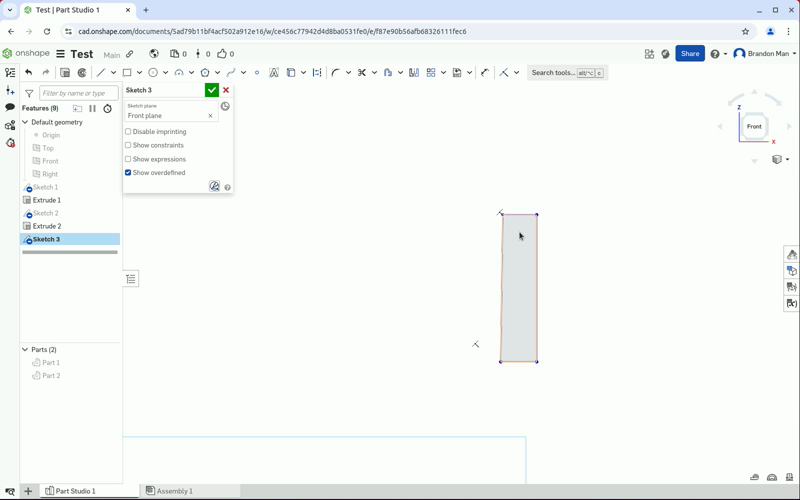
scroll(-6)
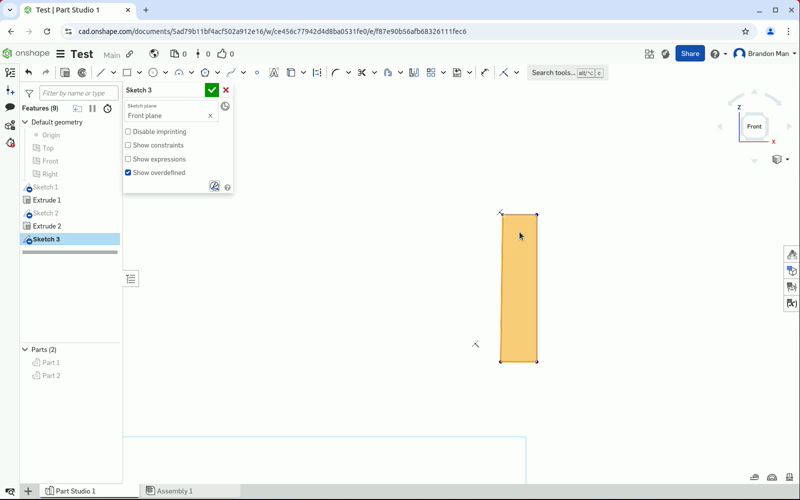
scroll(-6)
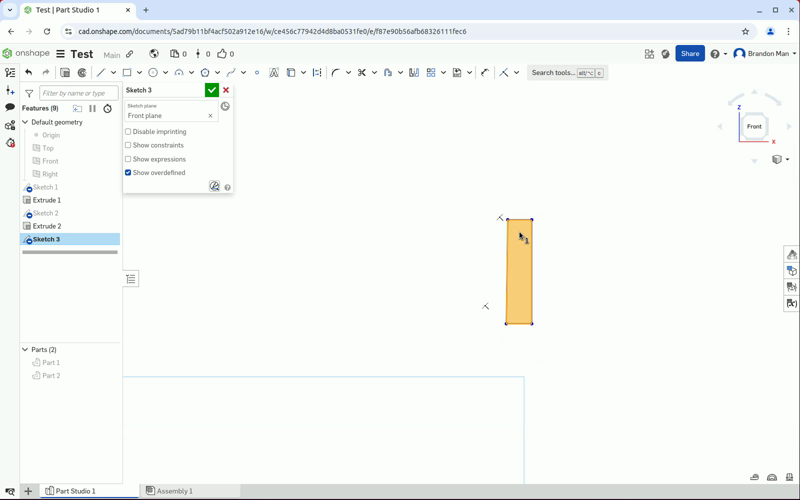
scroll(-6)
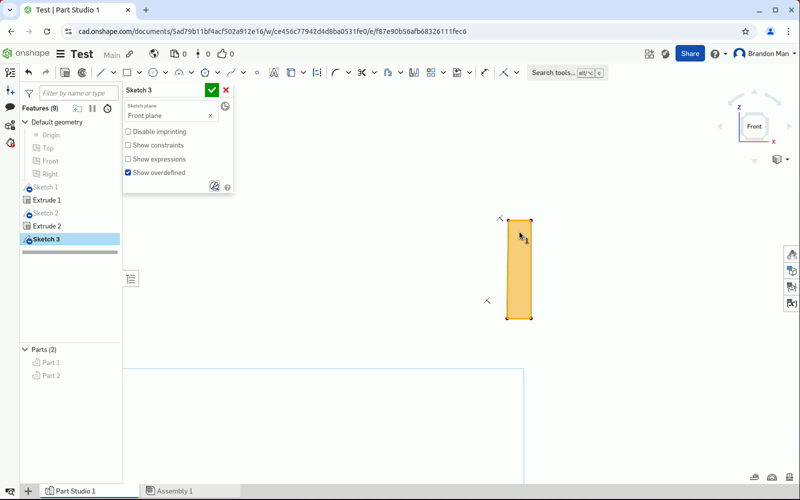
scroll(-6)
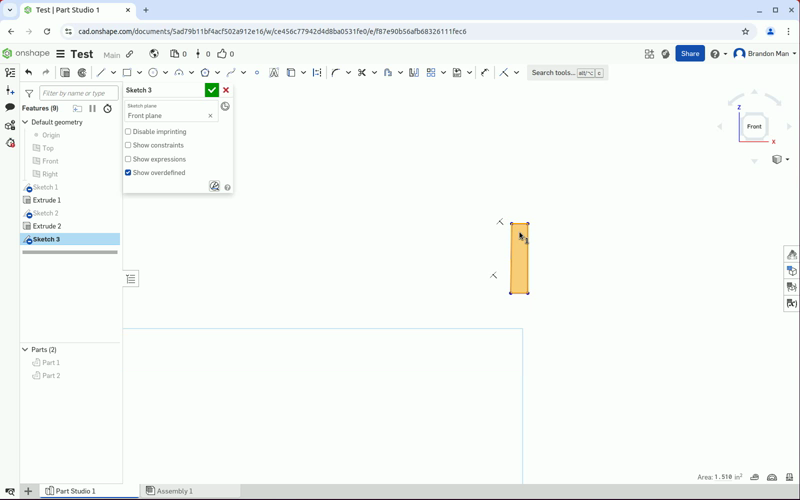
scroll(-6)
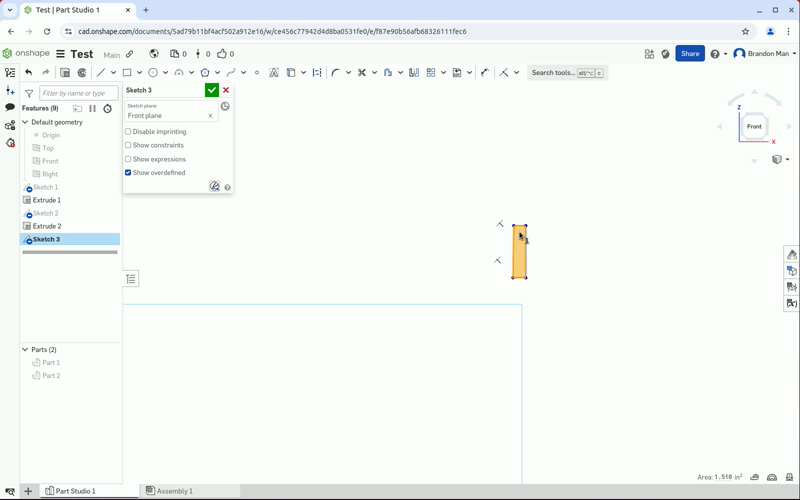
scroll(-6)
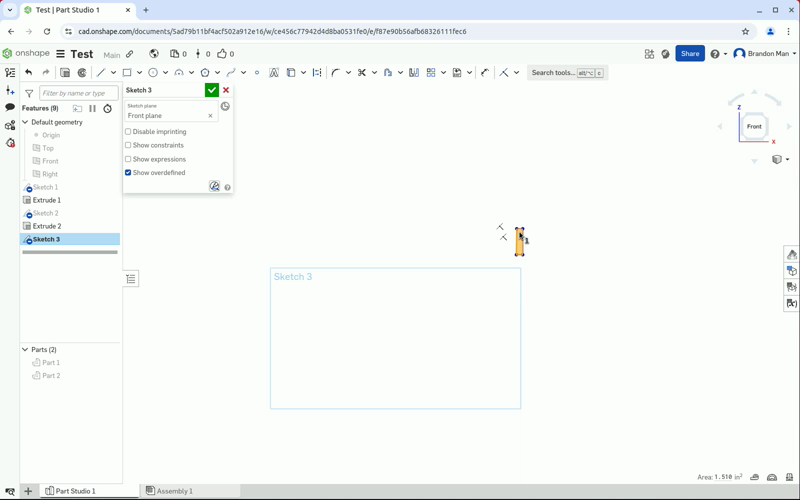
scroll(-6)
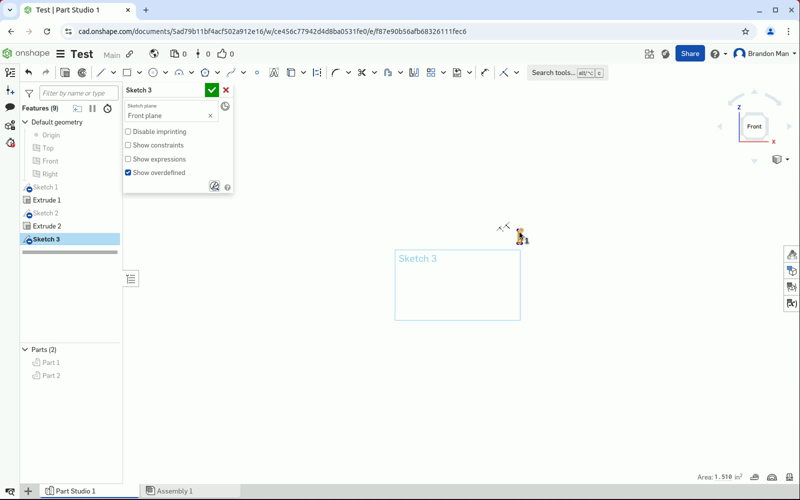
mouse_move(73, 352)
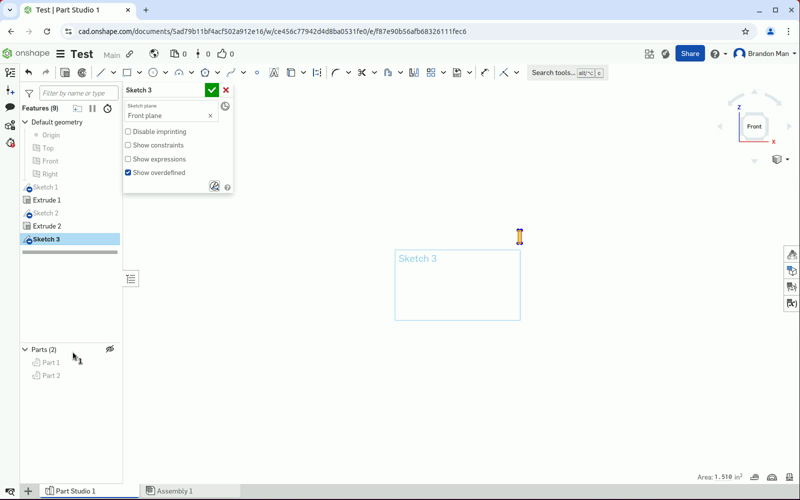
key(shift+y)
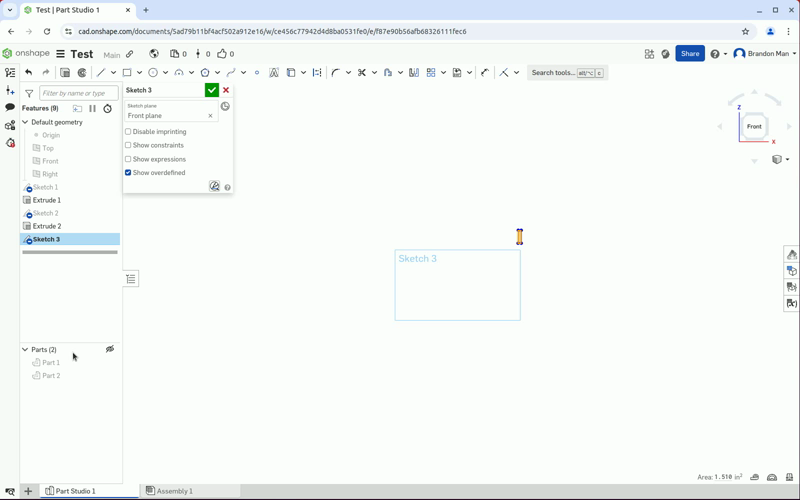
key(shift+e)
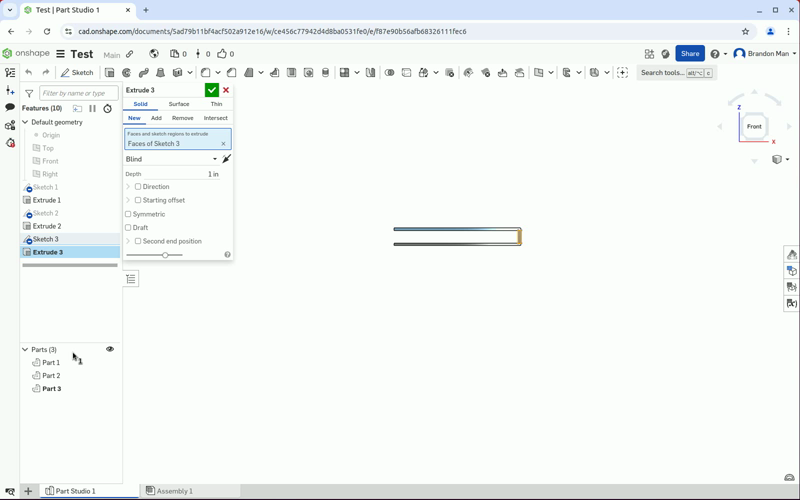
mouse_move(143, 106)
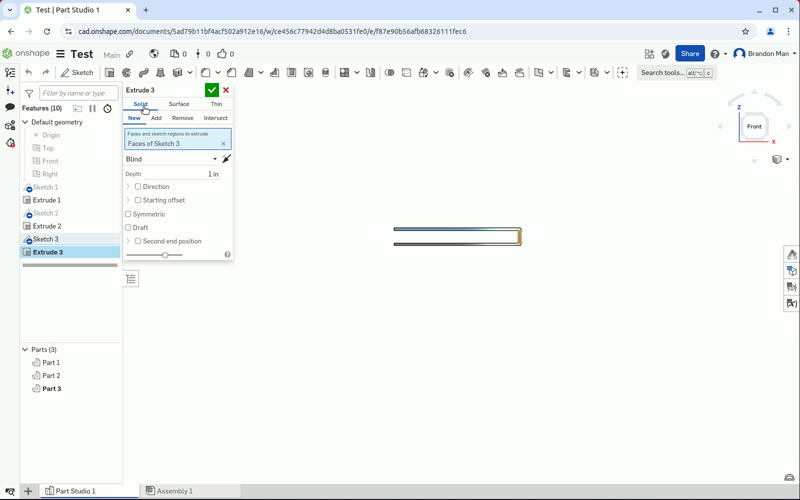
click(143, 106)
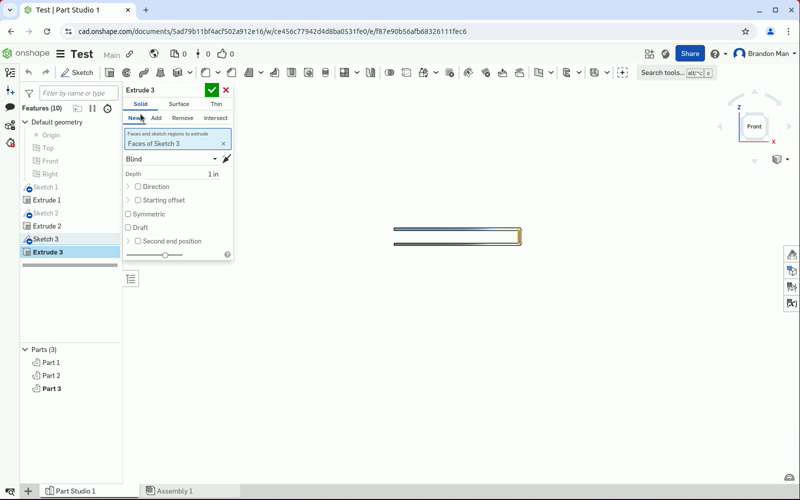
mouse_move(137, 120)
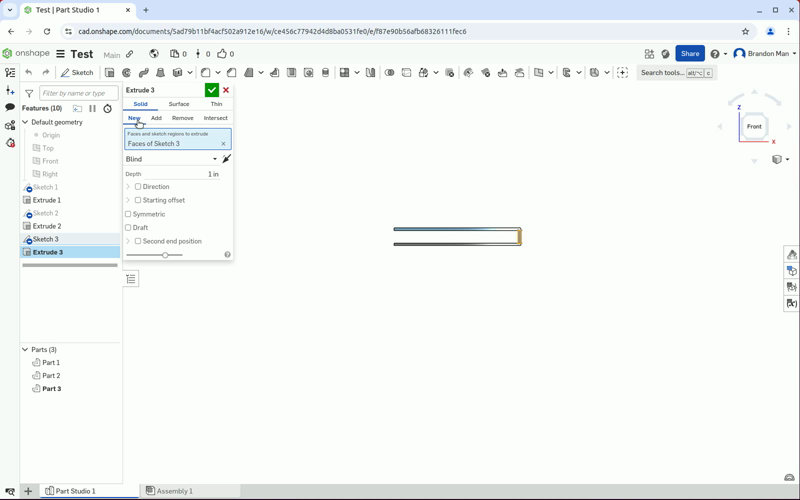
click(137, 120)
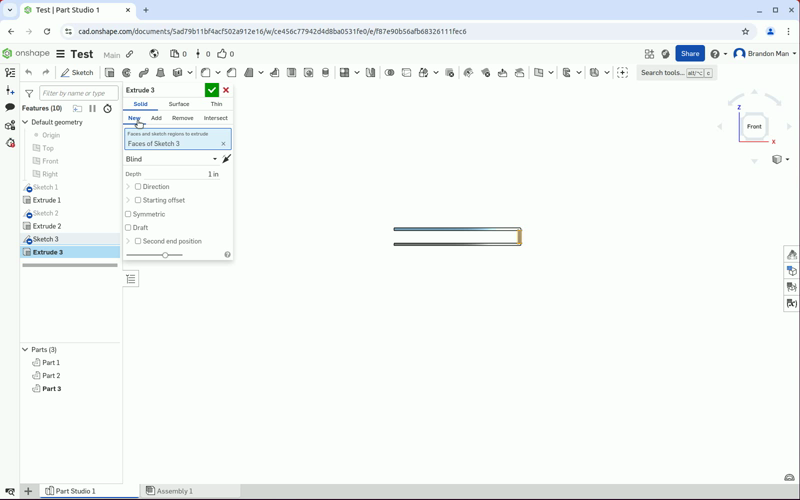
key(tab, 4)
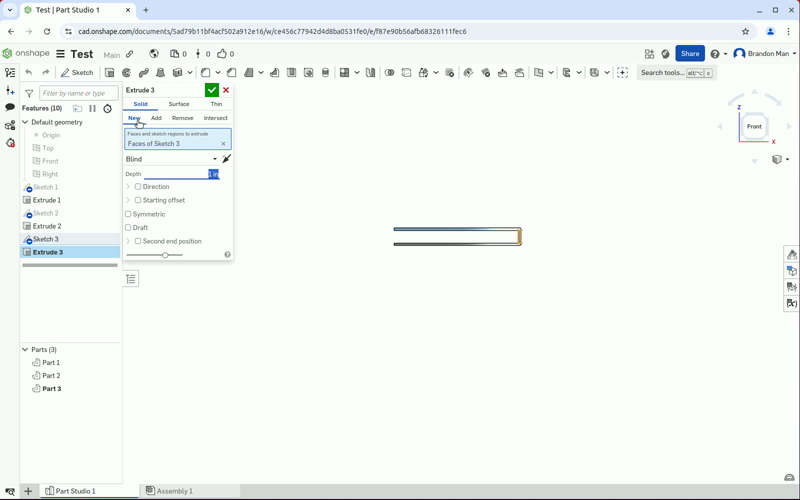
text(23.108)
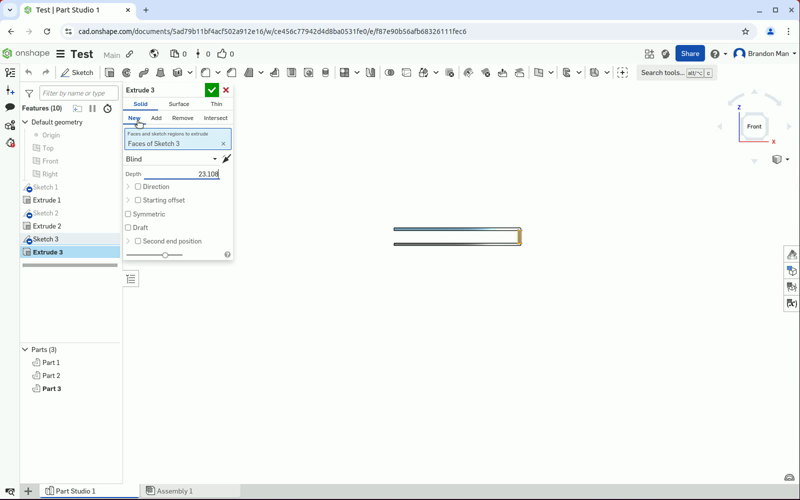
key(enter)
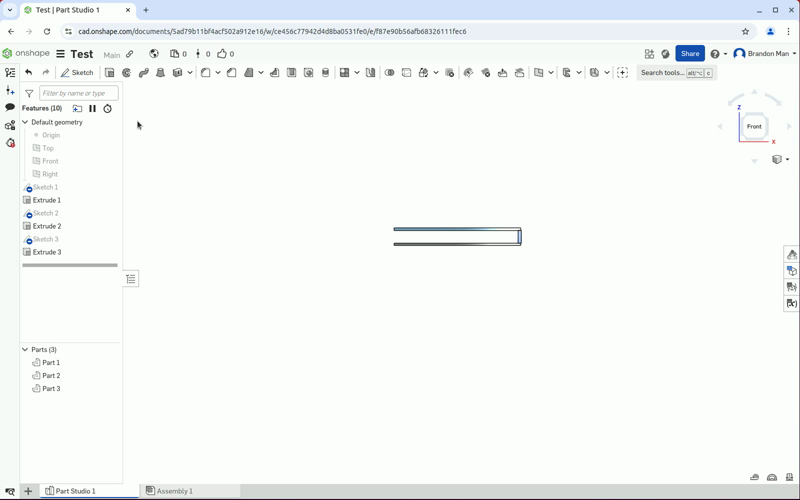
key(shift+h)
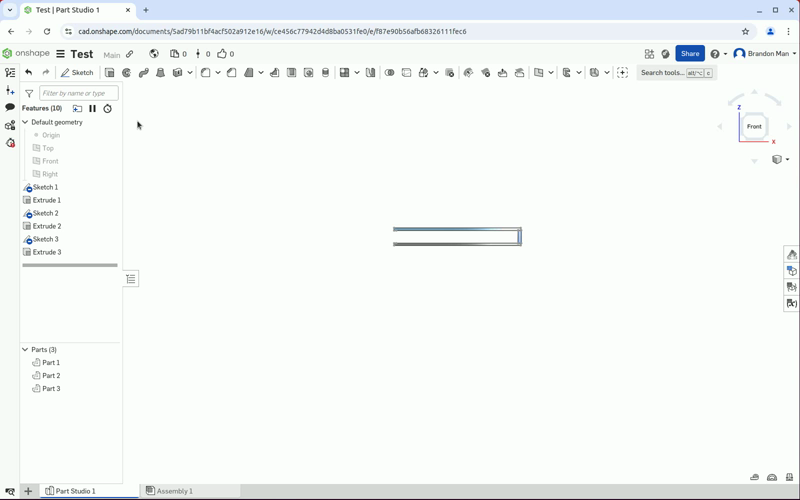
key(shift+h)
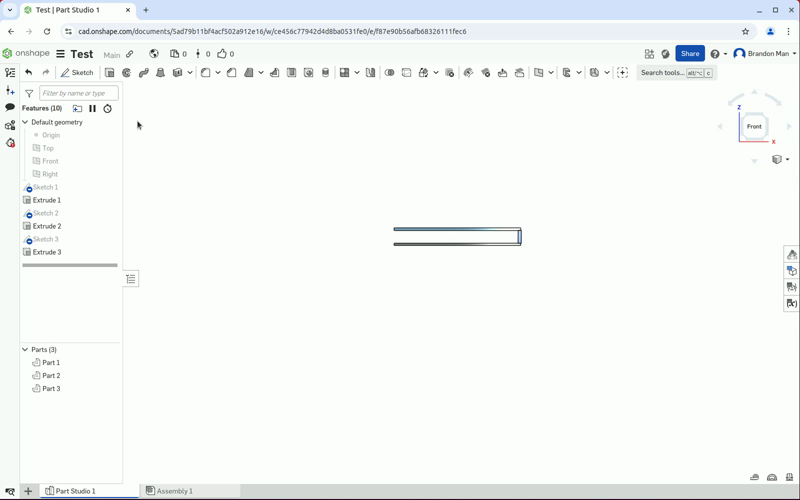
mouse_move(73, 189)
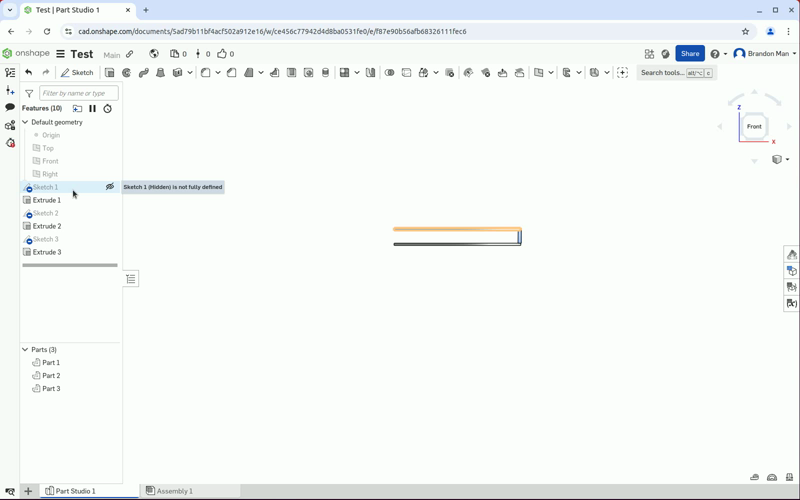
click(73, 189)
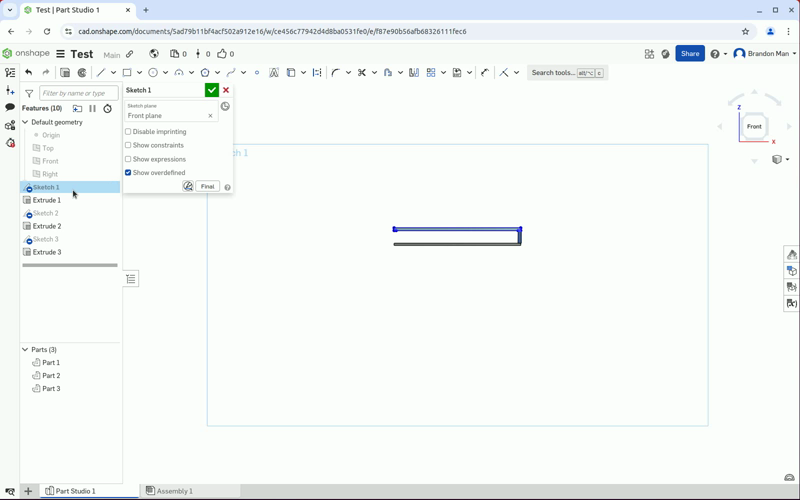
mouse_move(229, 92)
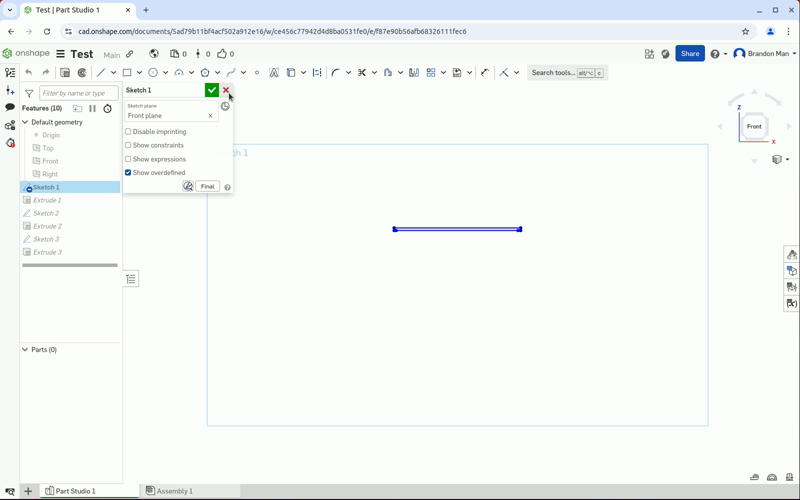
click(229, 92)
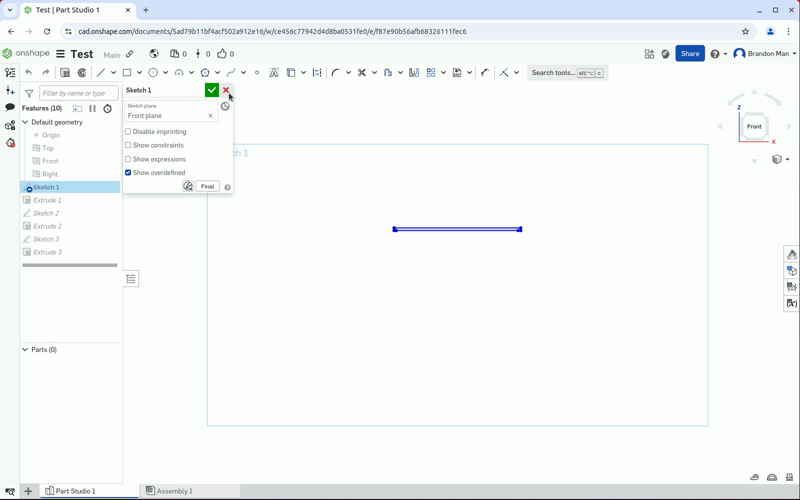
key(shift+s)
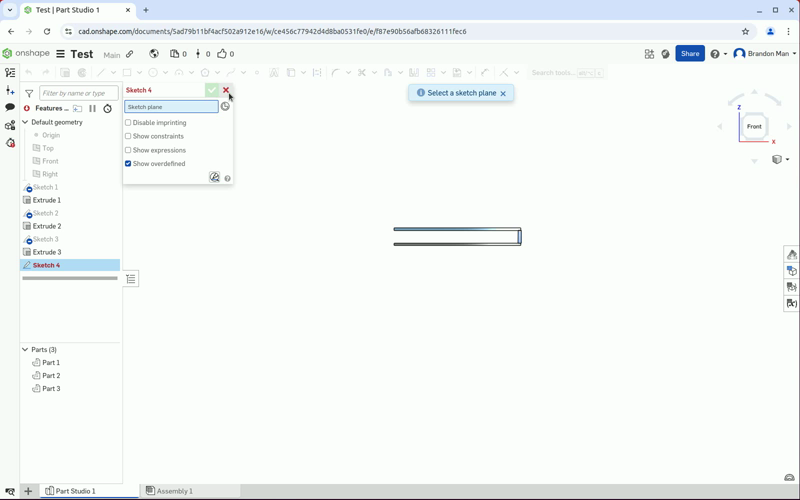
mouse_move(73, 163)
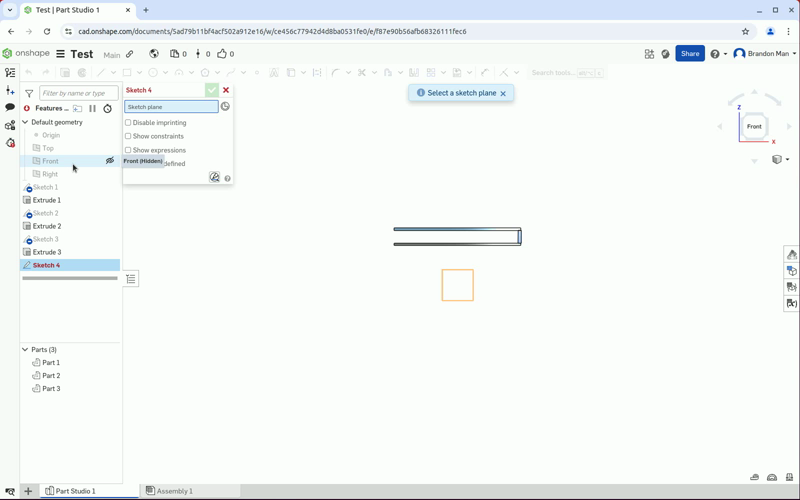
click(73, 163)
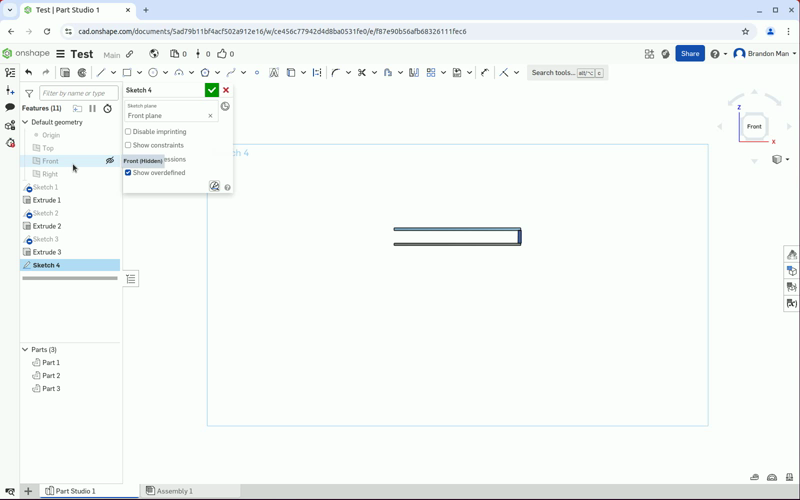
mouse_move(73, 352)
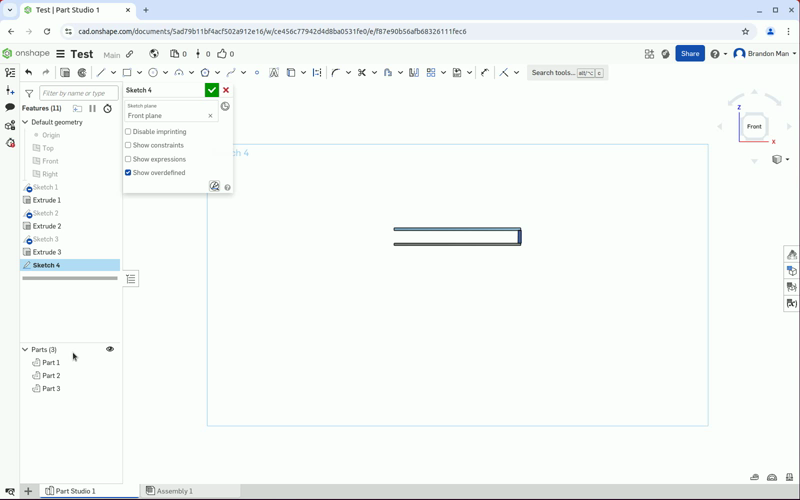
key(y)
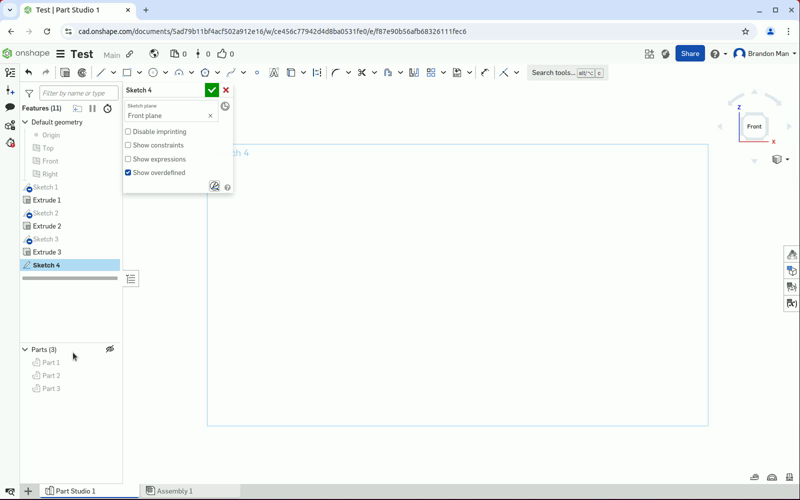
key(l)
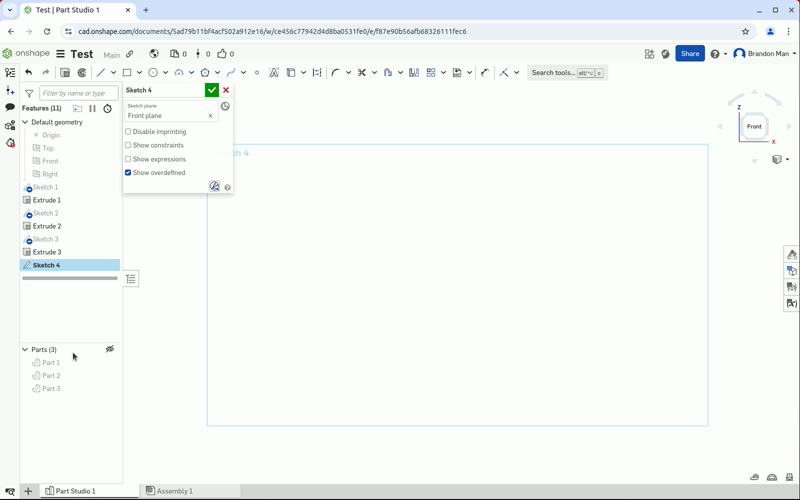
key_down(shift)
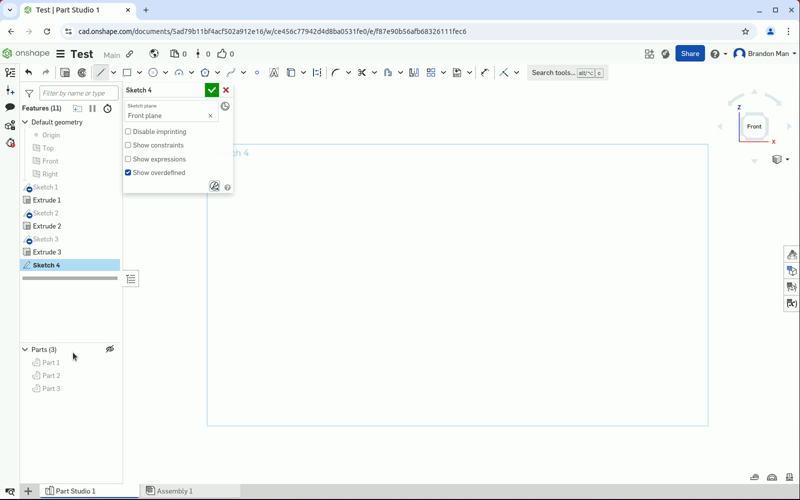
mouse_move(401, 243)
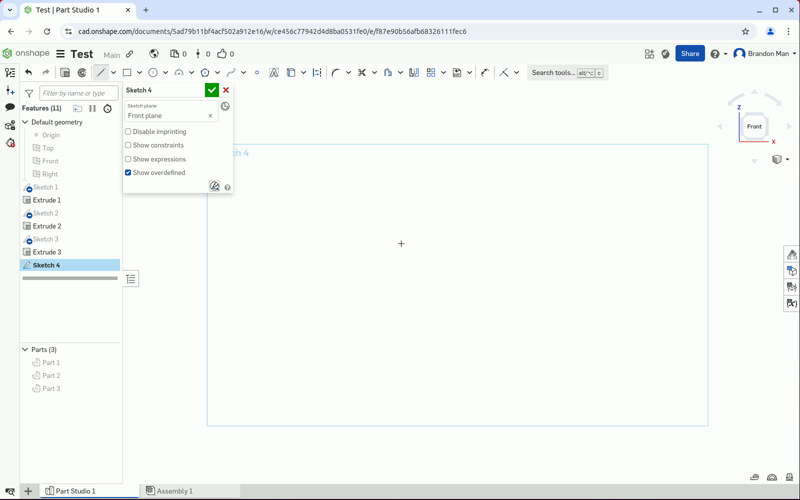
click(401, 243)
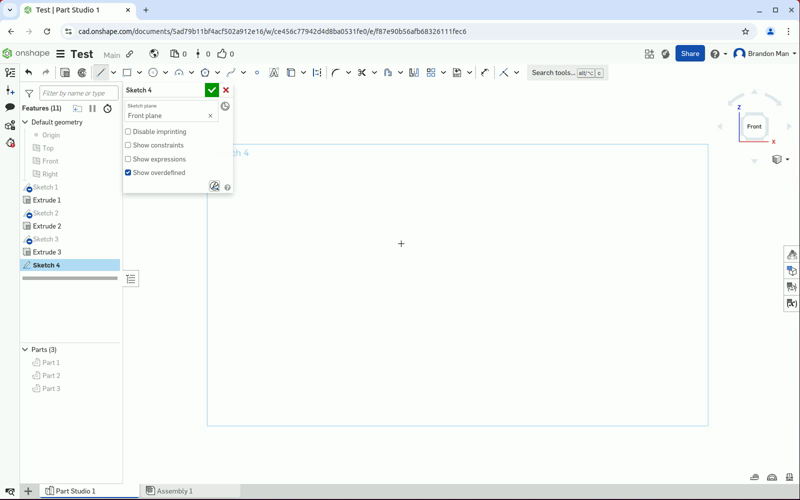
key_up(shift)
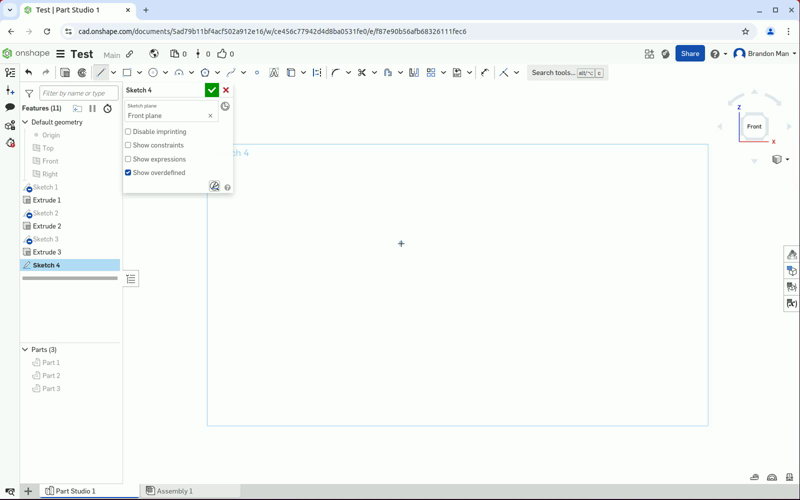
key_down(shift)
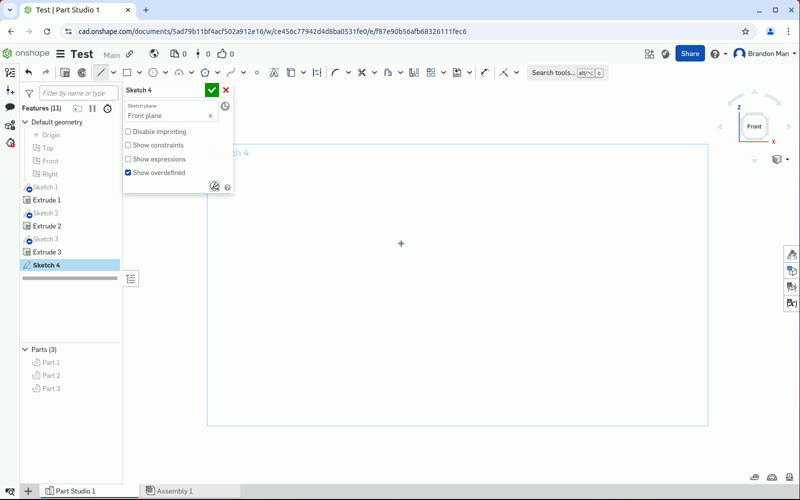
mouse_move(431, 243)
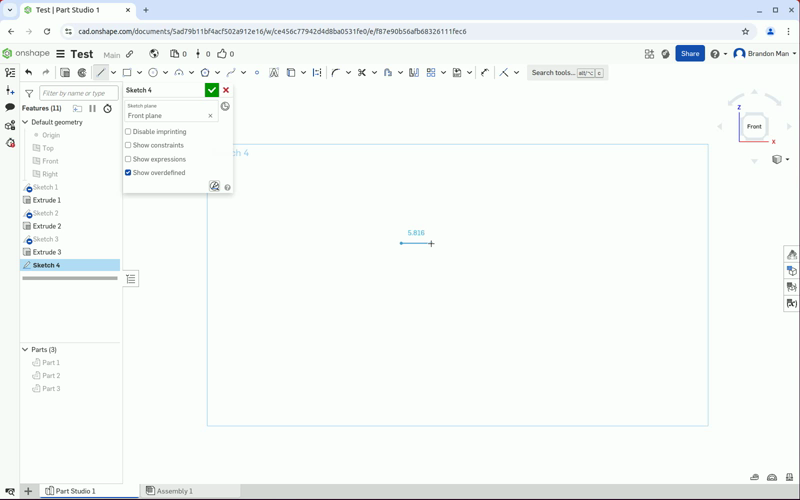
mouse_move(404, 243)
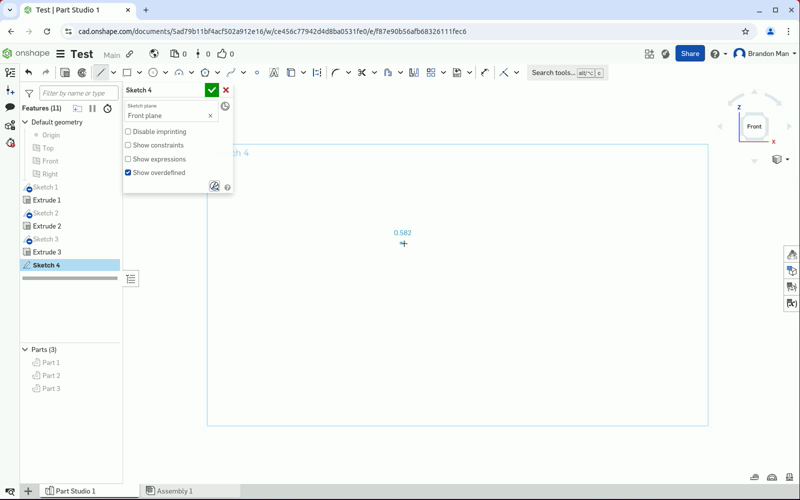
scroll(6)
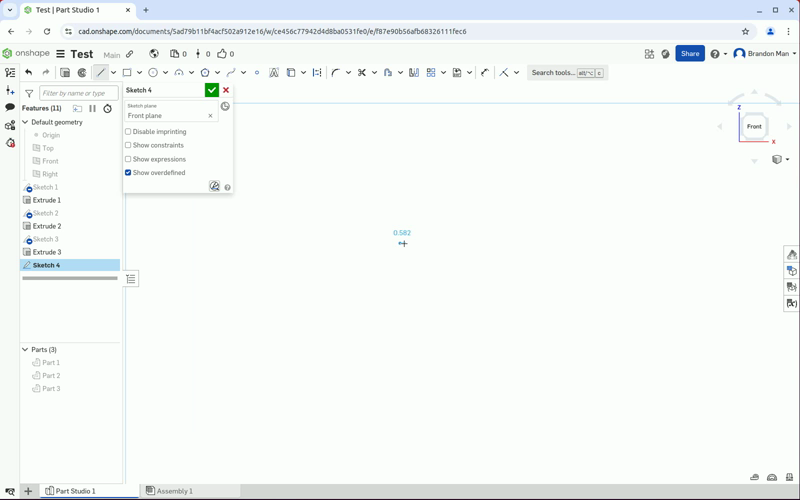
scroll(6)
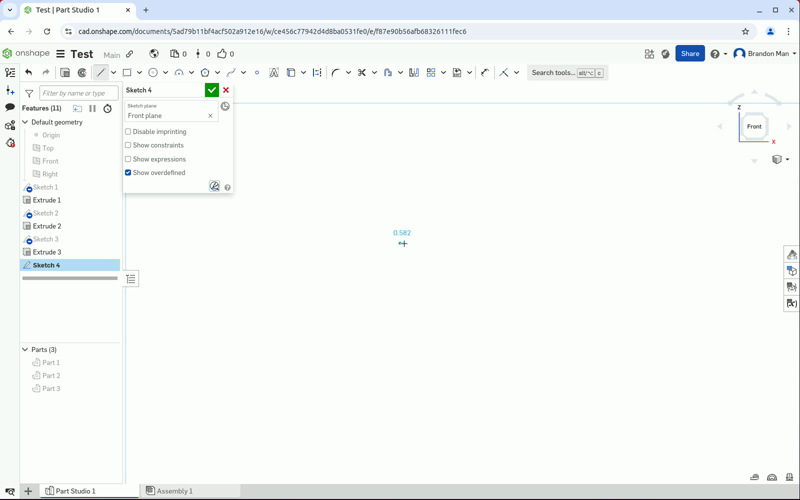
scroll(6)
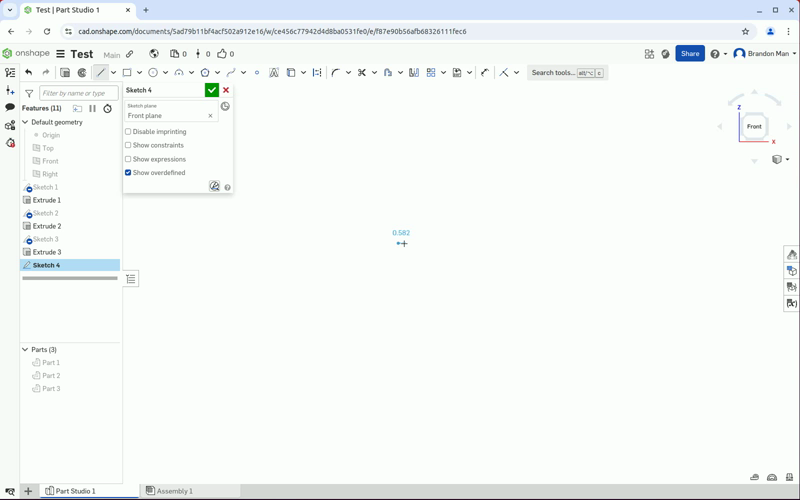
scroll(6)
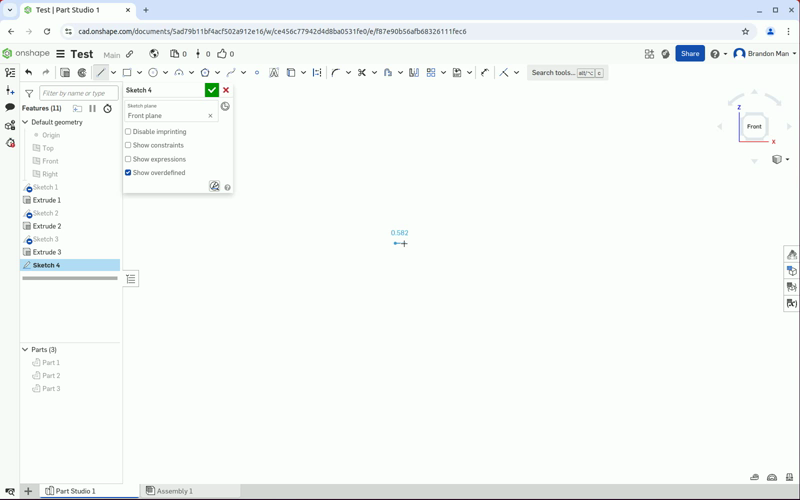
scroll(6)
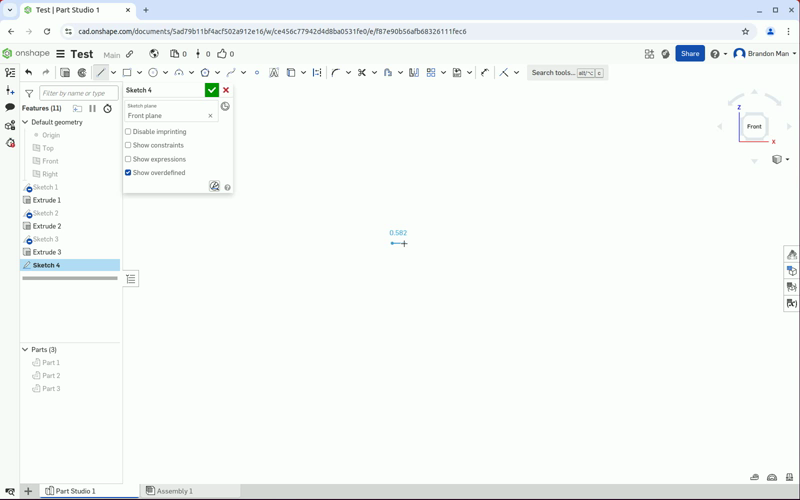
scroll(6)
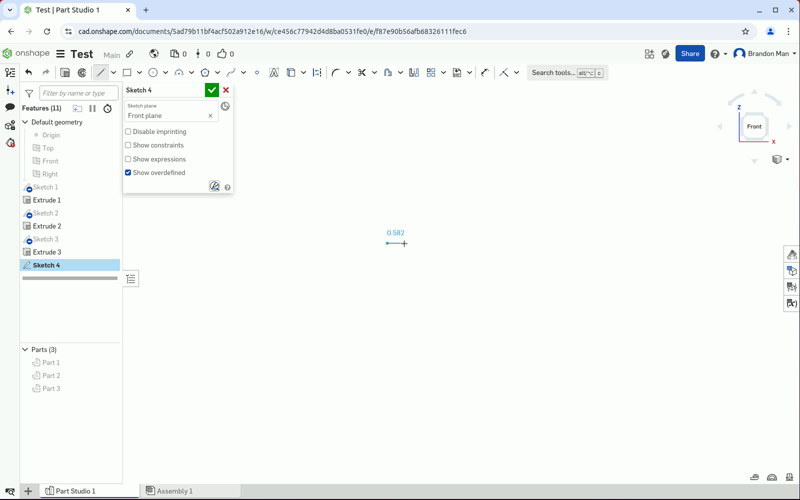
scroll(6)
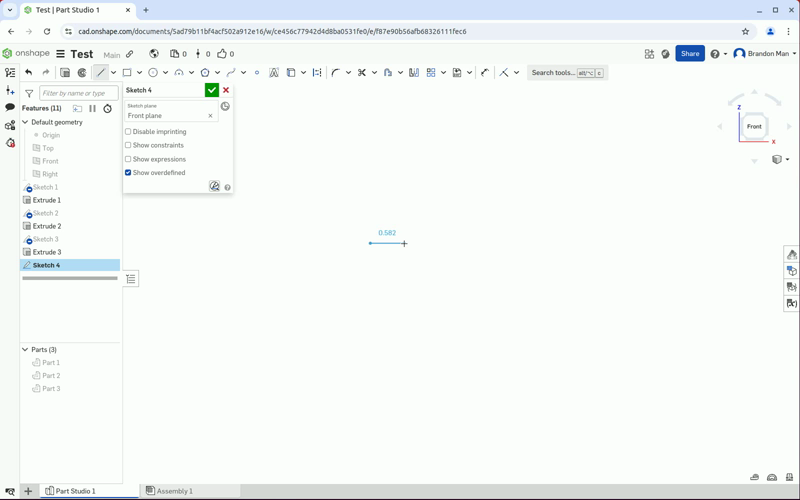
click(404, 243)
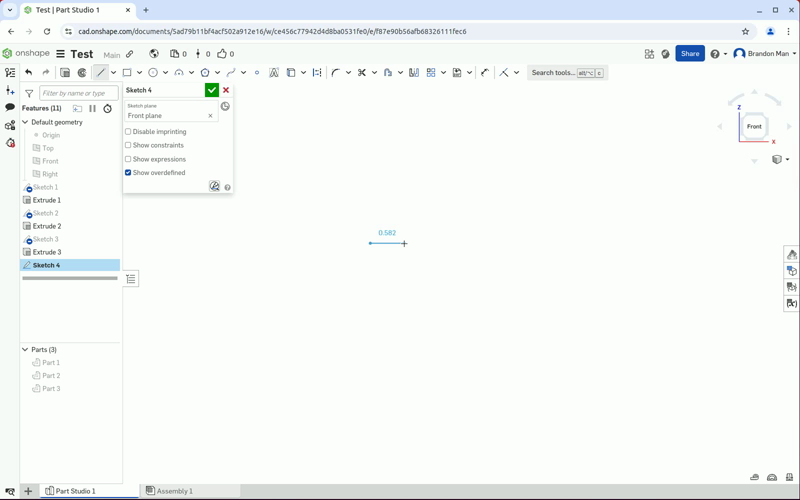
scroll(-6)
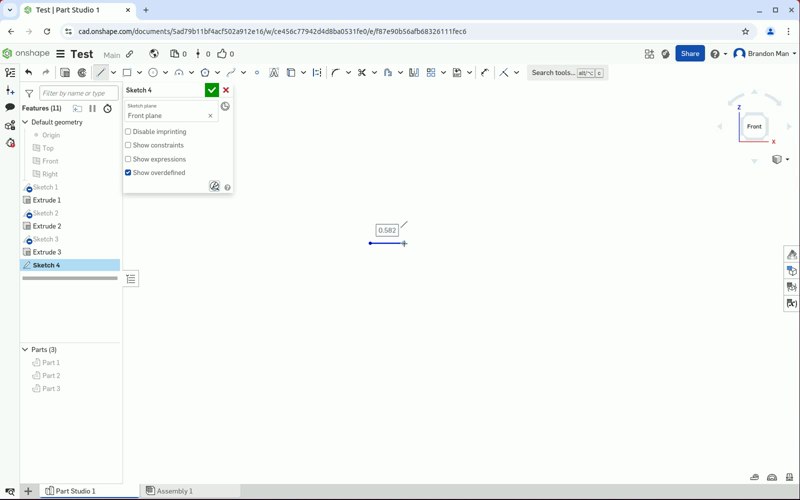
scroll(-6)
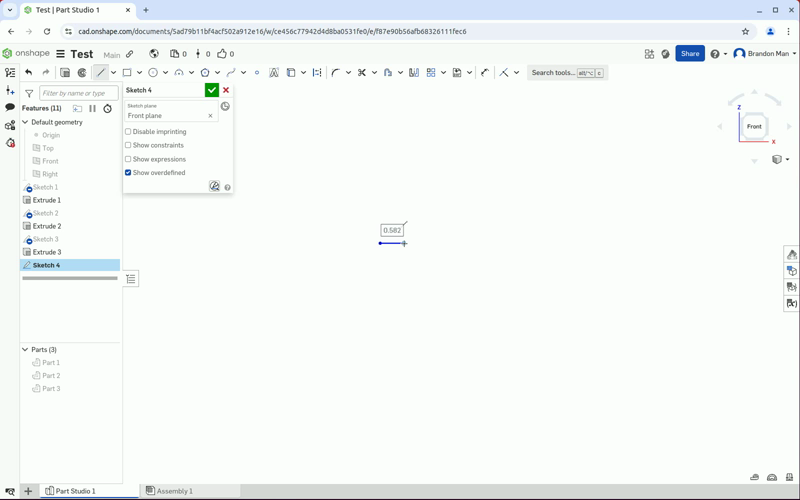
scroll(-6)
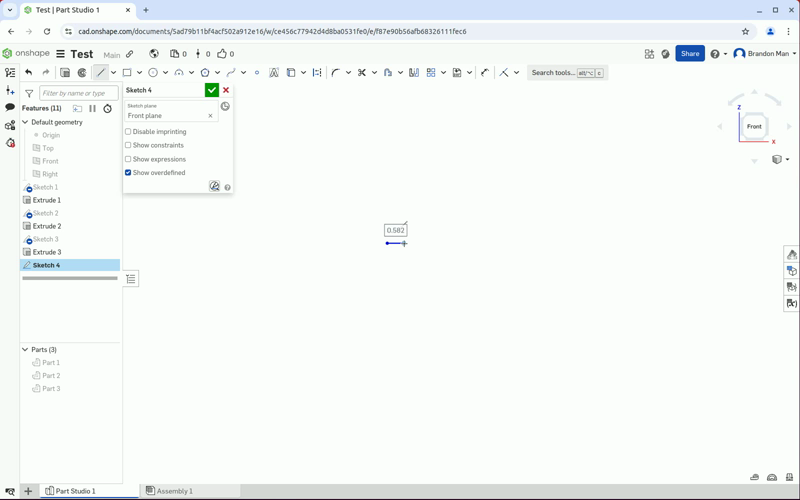
scroll(-6)
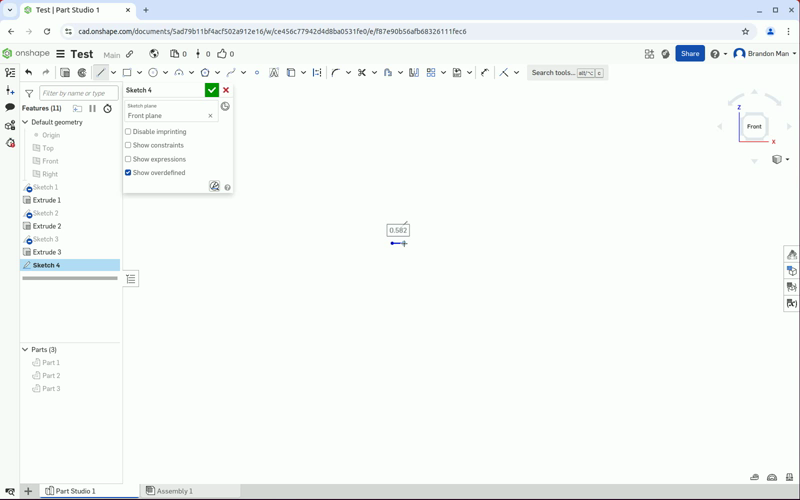
scroll(-6)
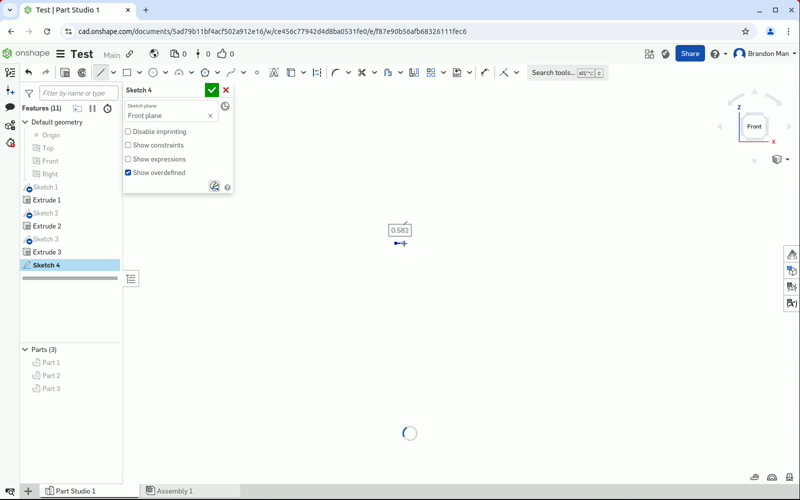
scroll(-6)
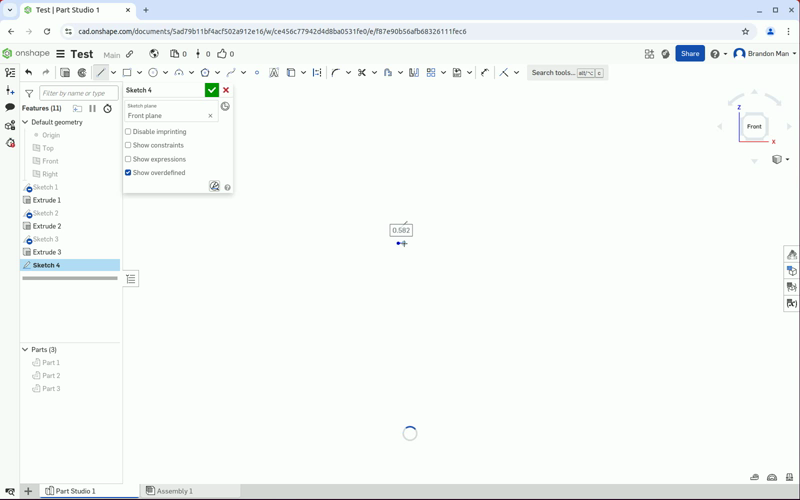
scroll(-6)
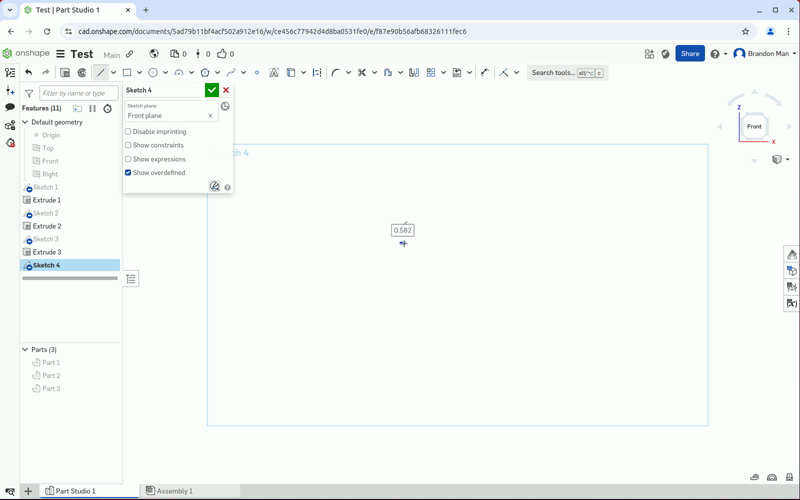
key_up(shift)
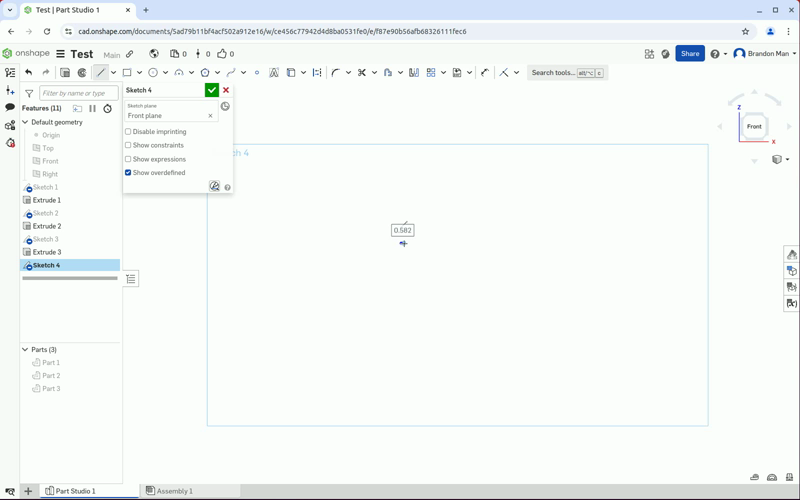
key_down(shift)
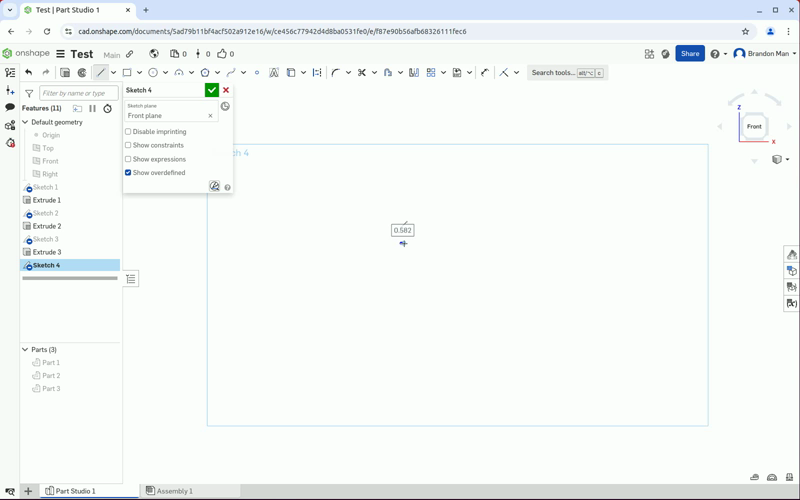
mouse_move(434, 243)
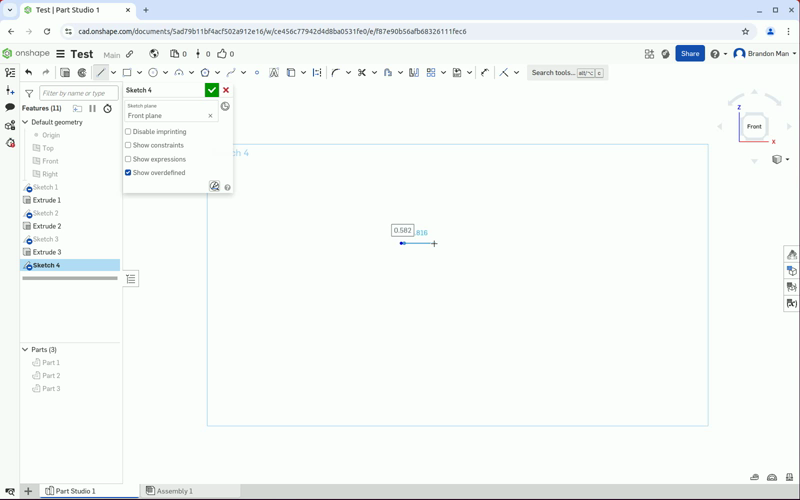
mouse_move(404, 230)
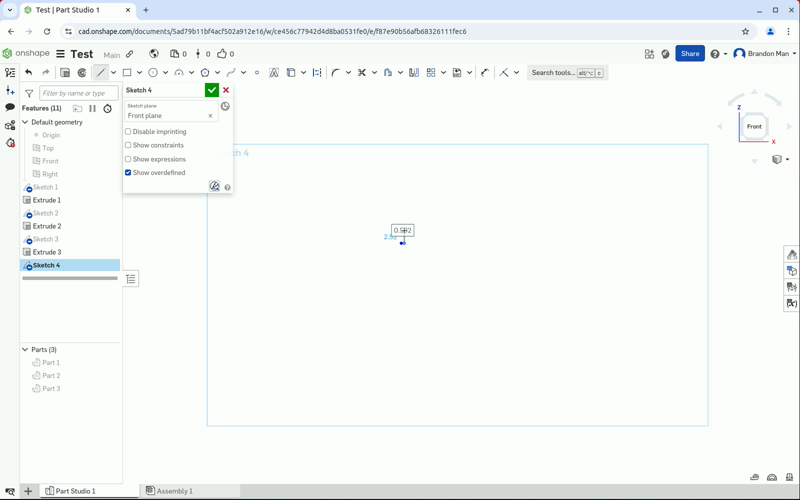
click(404, 230)
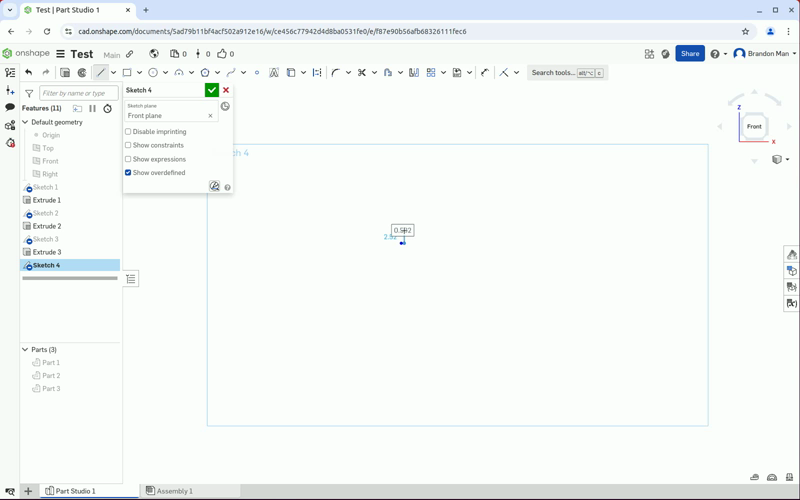
key_up(shift)
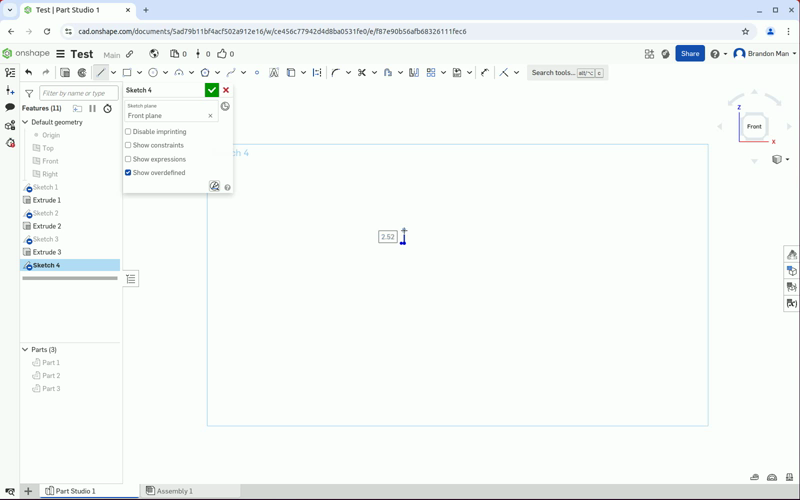
key_down(shift)
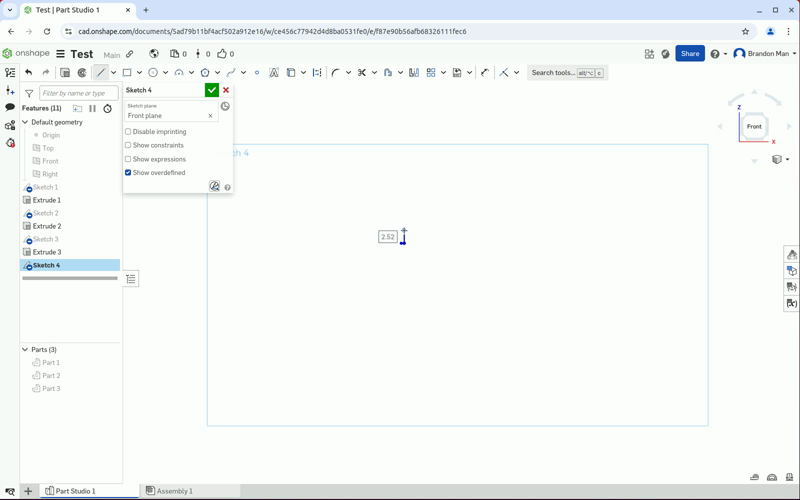
mouse_move(434, 230)
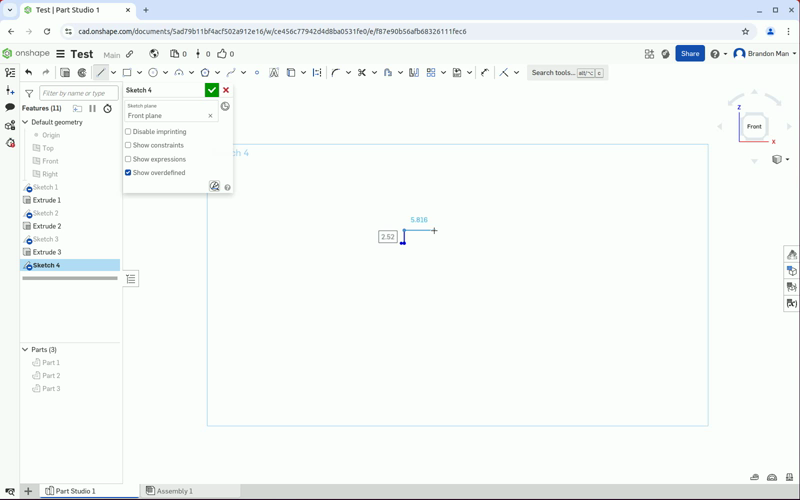
mouse_move(401, 230)
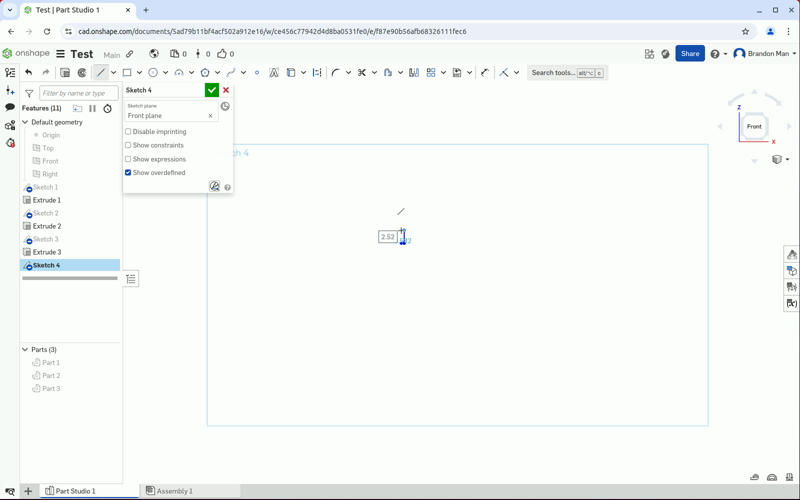
scroll(6)
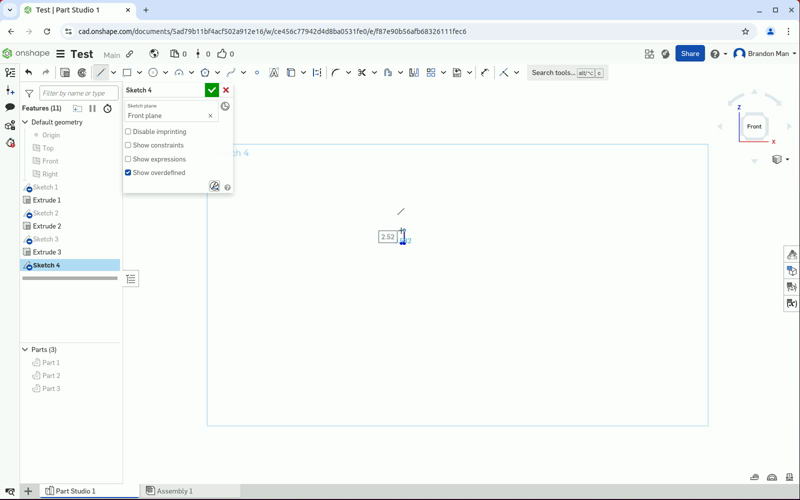
scroll(6)
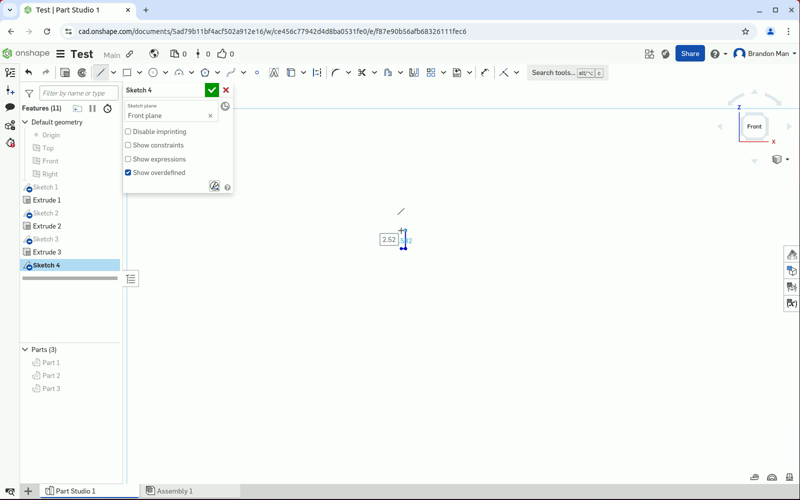
scroll(6)
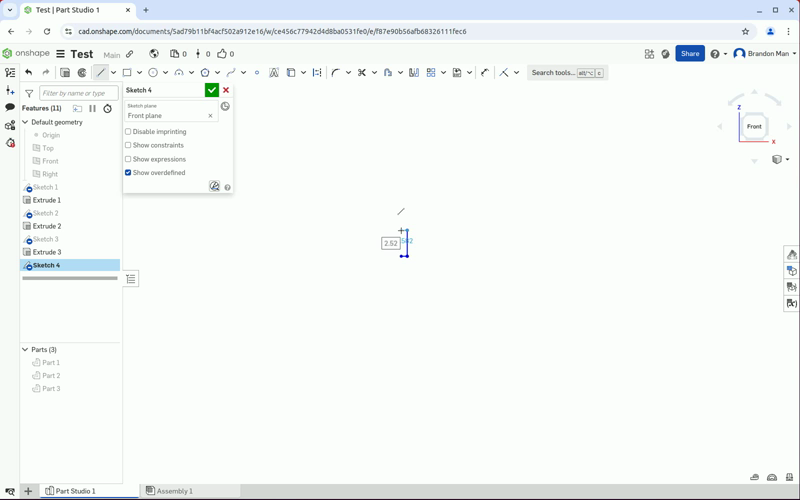
scroll(6)
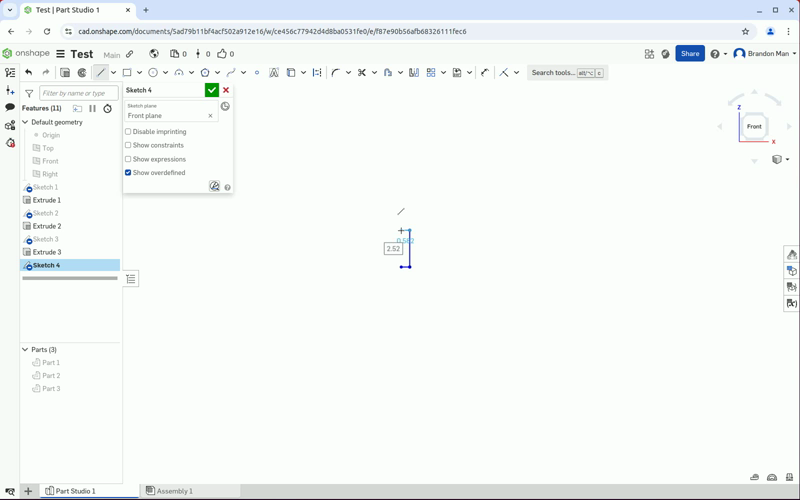
scroll(6)
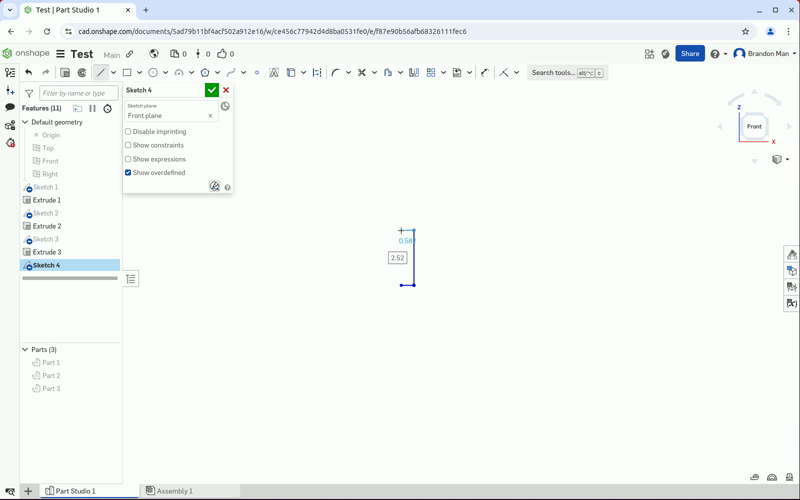
scroll(6)
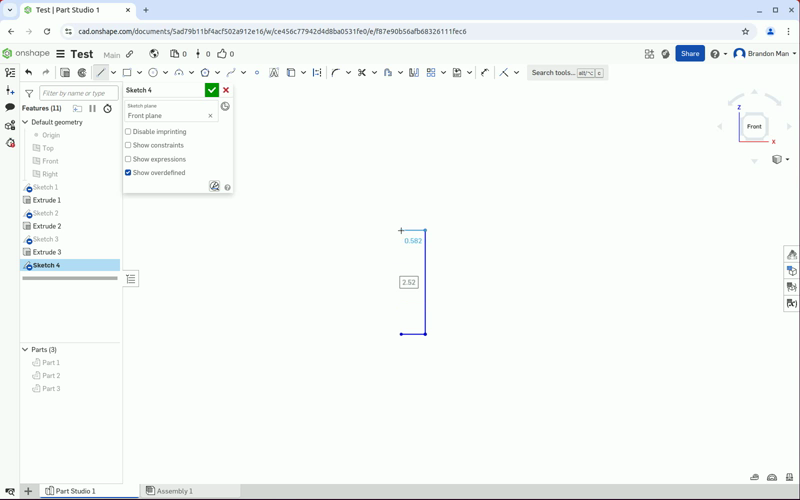
scroll(6)
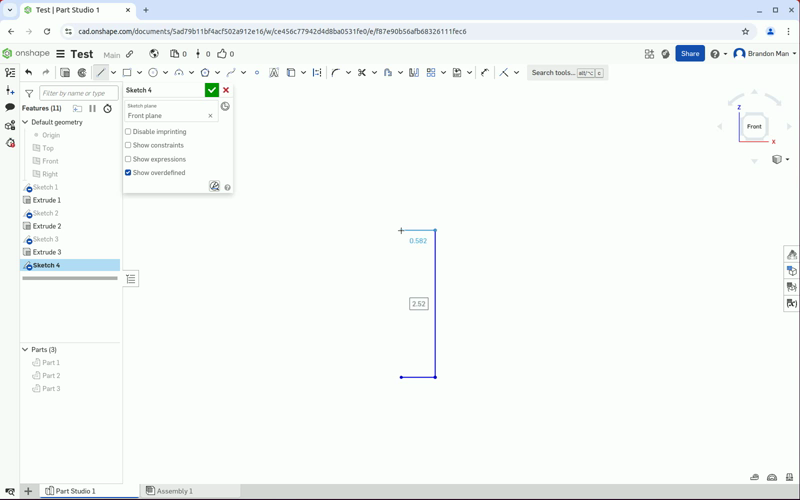
click(401, 230)
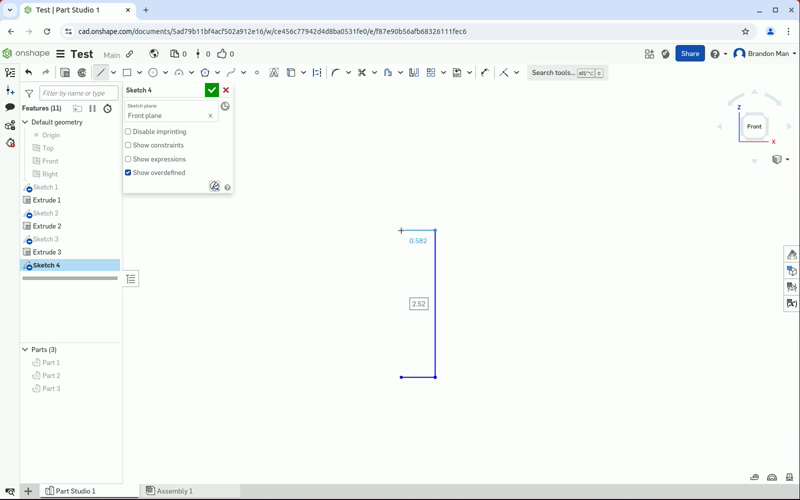
scroll(-6)
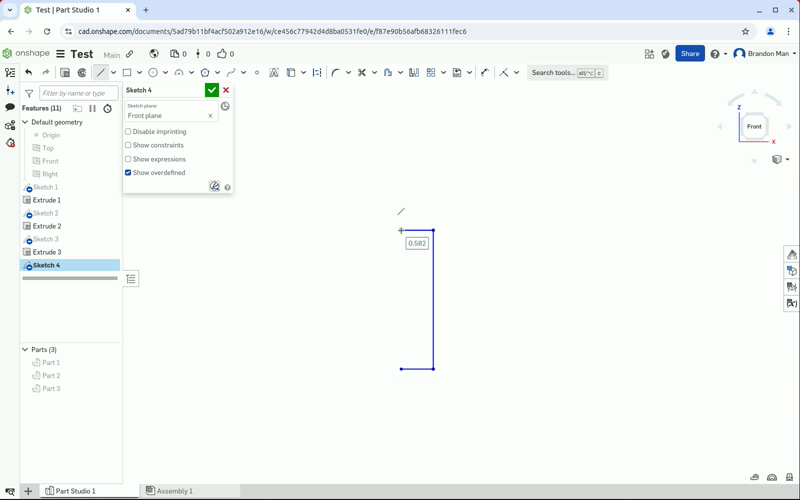
scroll(-6)
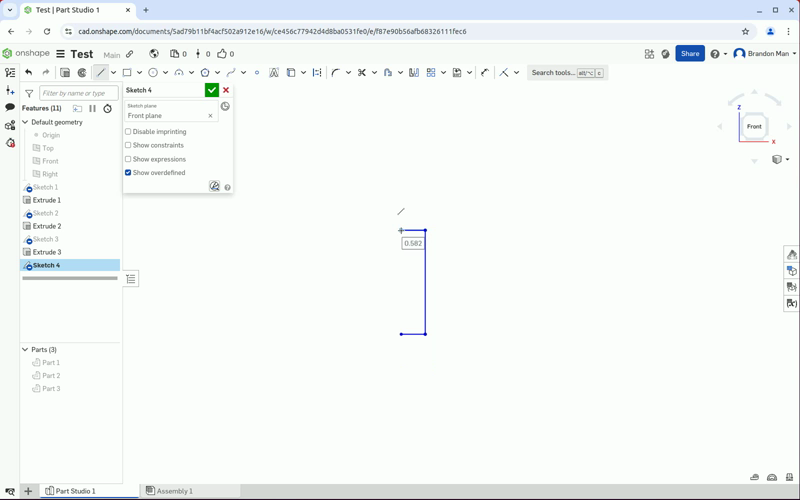
scroll(-6)
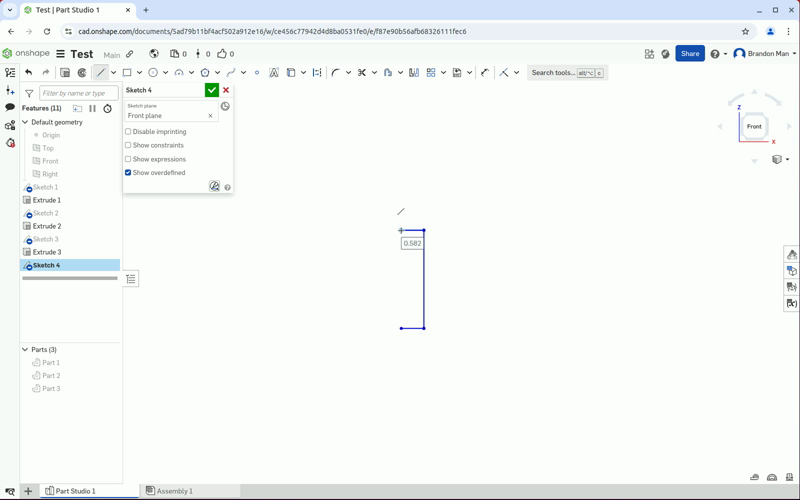
scroll(-6)
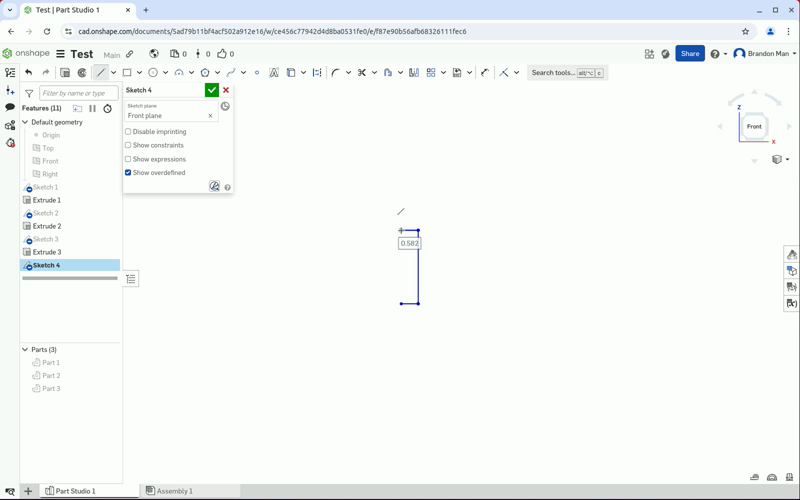
scroll(-6)
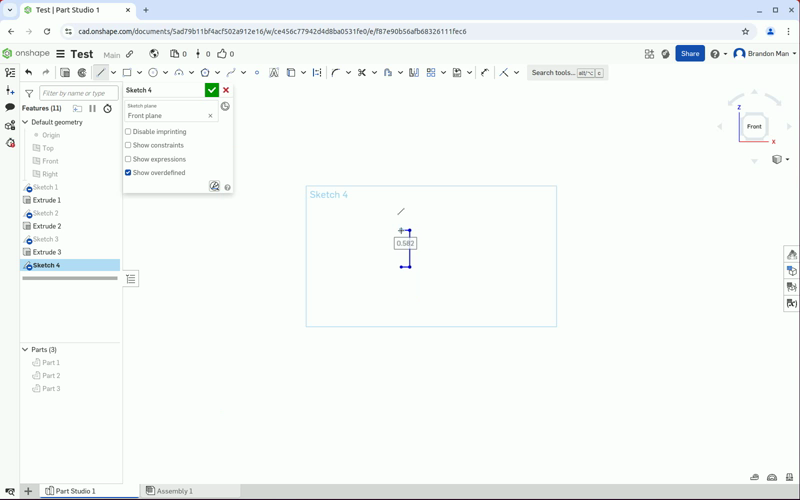
scroll(-6)
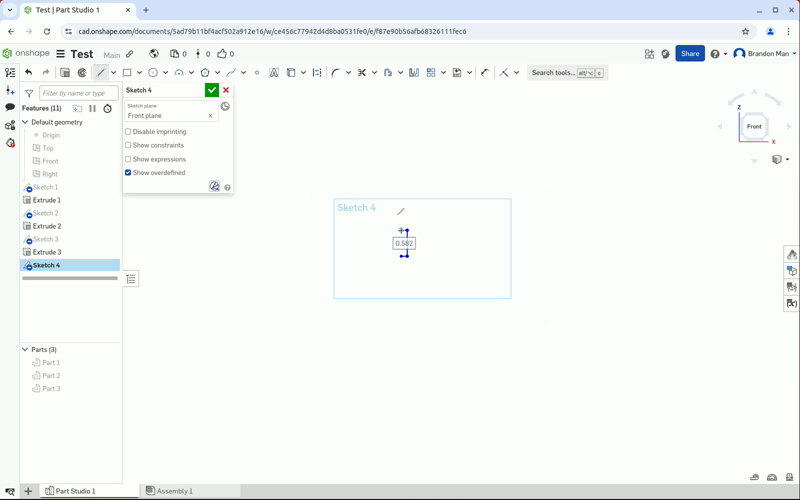
scroll(-6)
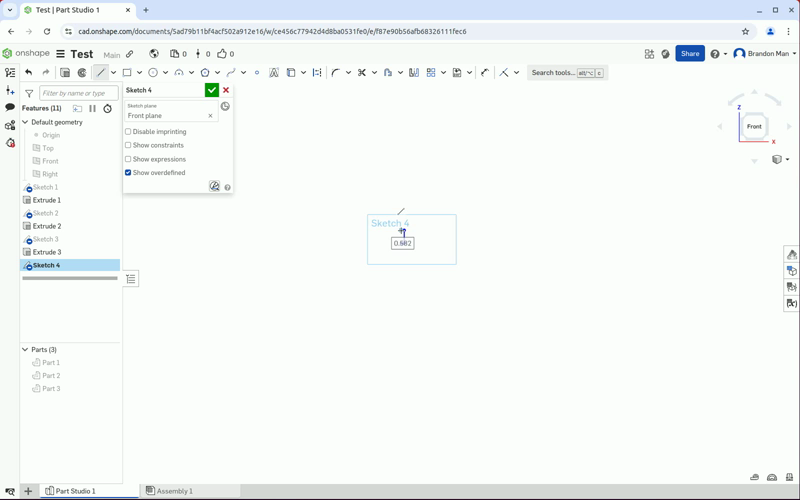
key_up(shift)
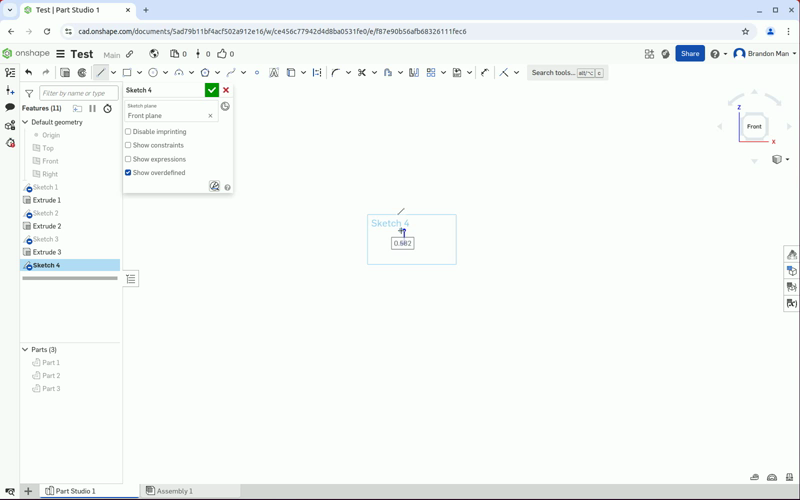
mouse_move(431, 230)
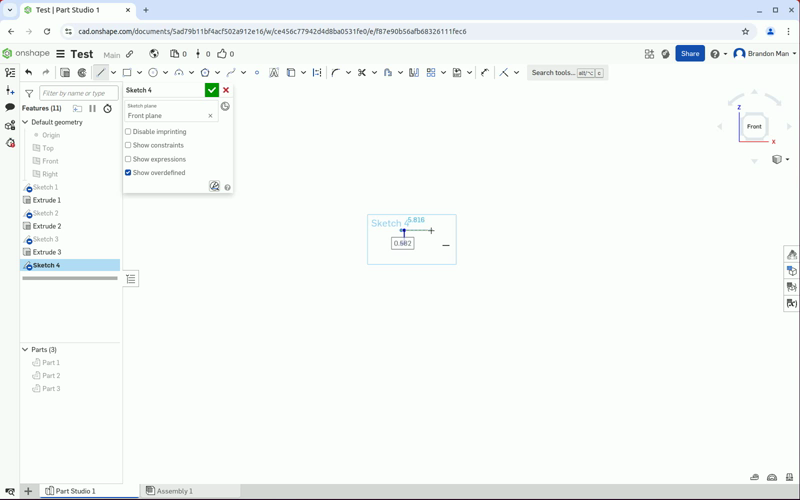
key_down(shift)
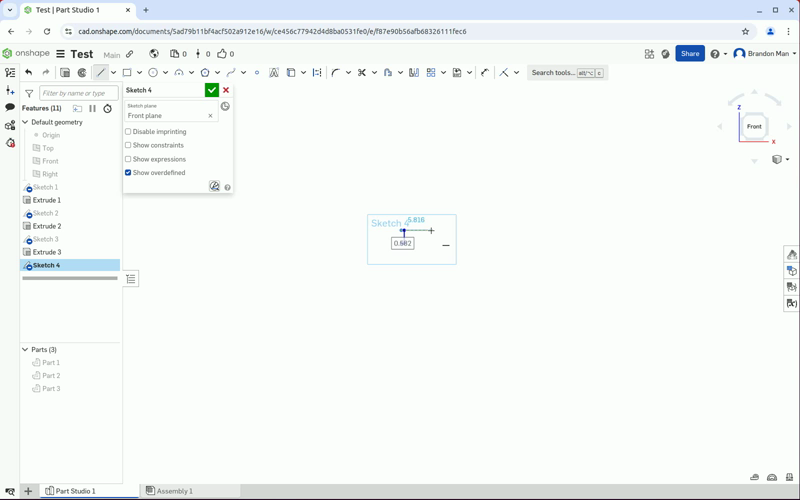
mouse_move(401, 243)
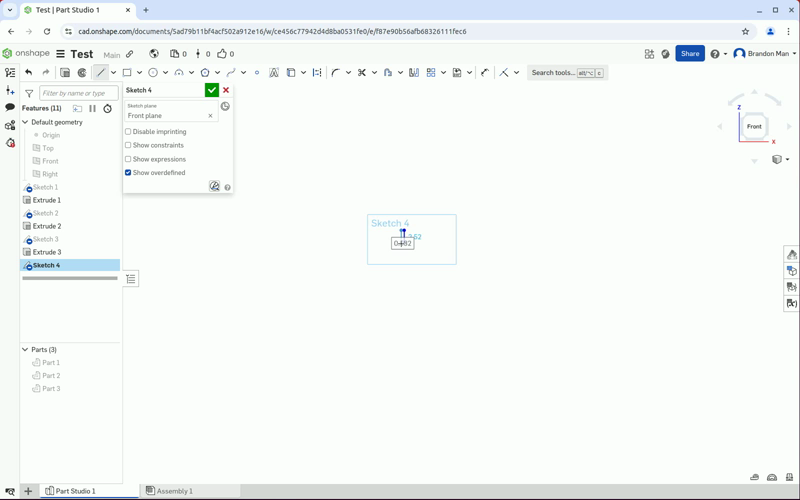
scroll(6)
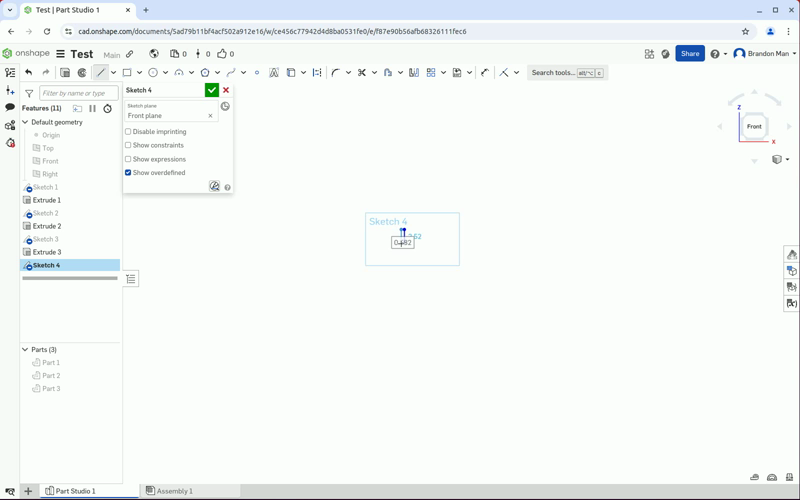
scroll(6)
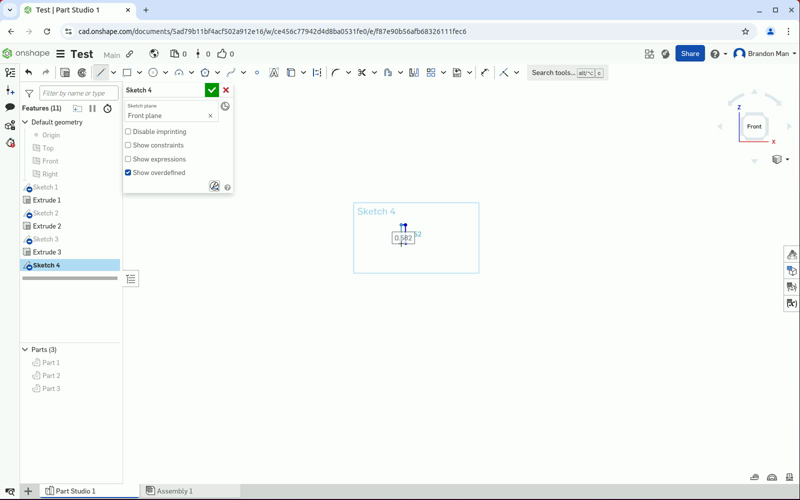
scroll(6)
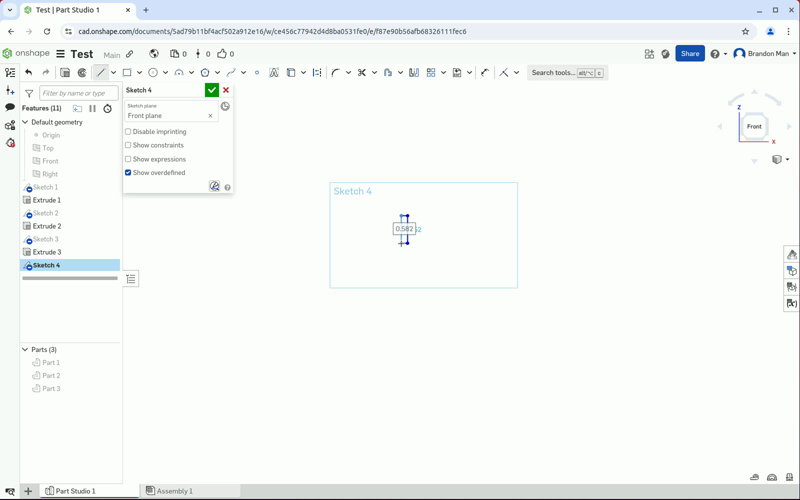
scroll(6)
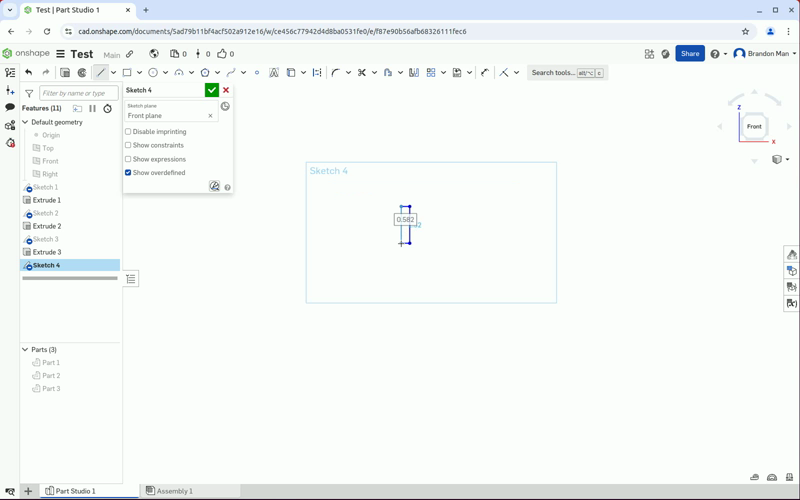
scroll(6)
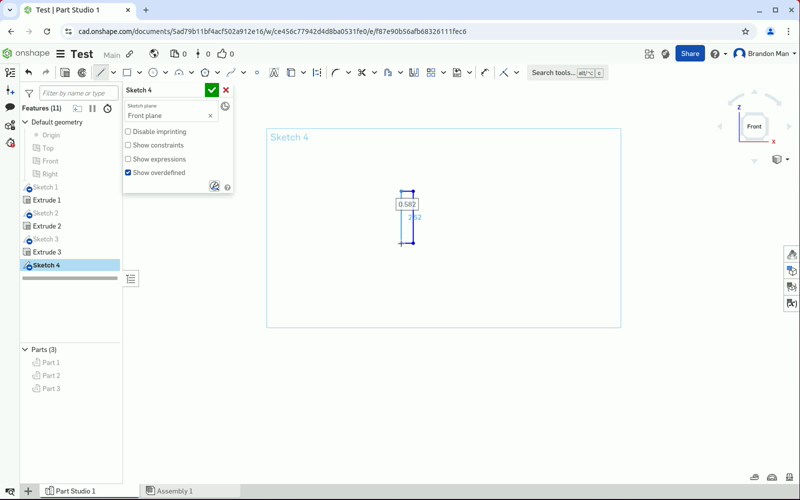
scroll(6)
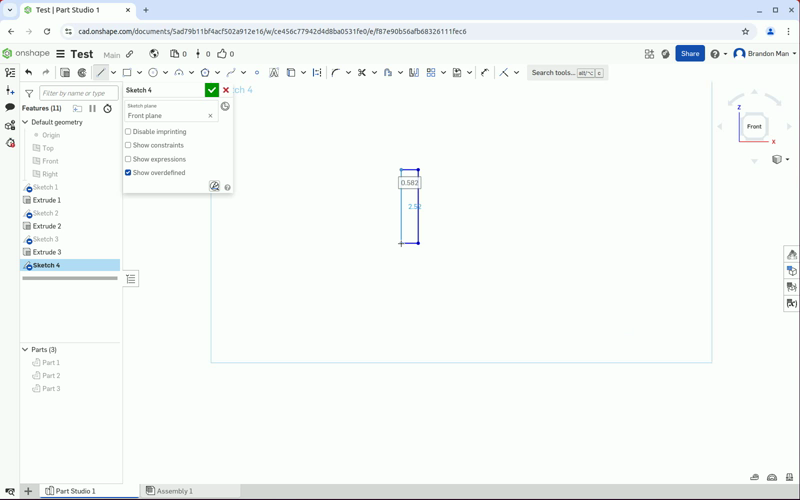
scroll(6)
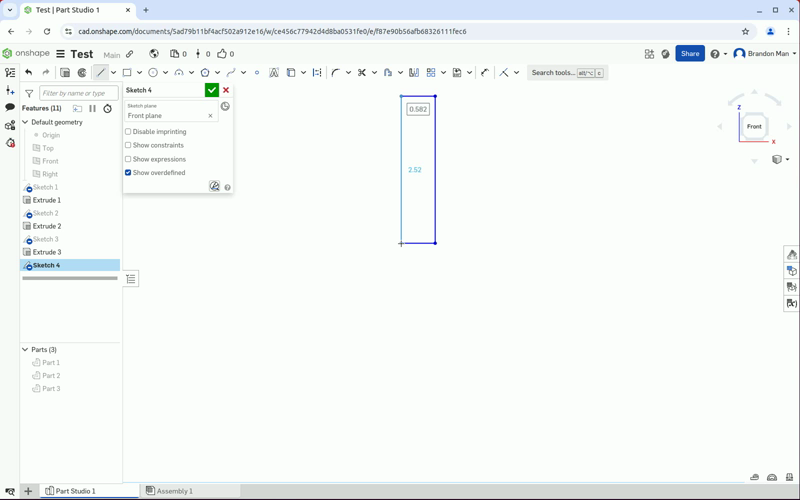
key_up(shift)
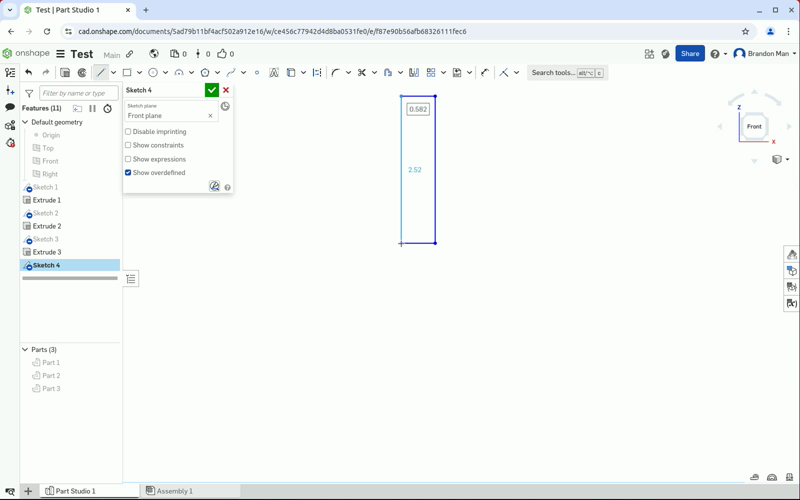
click(401, 243)
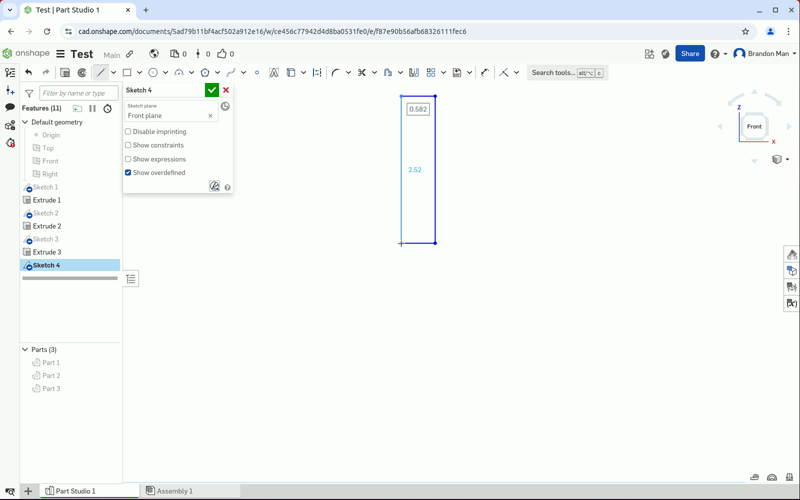
scroll(-6)
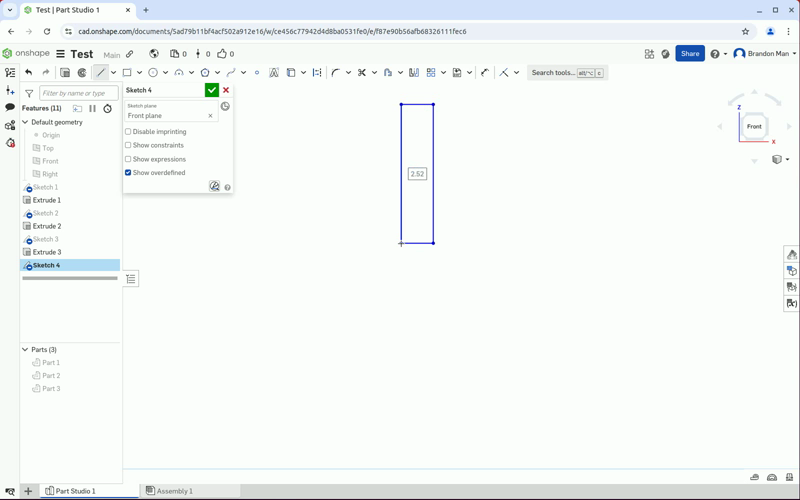
scroll(-6)
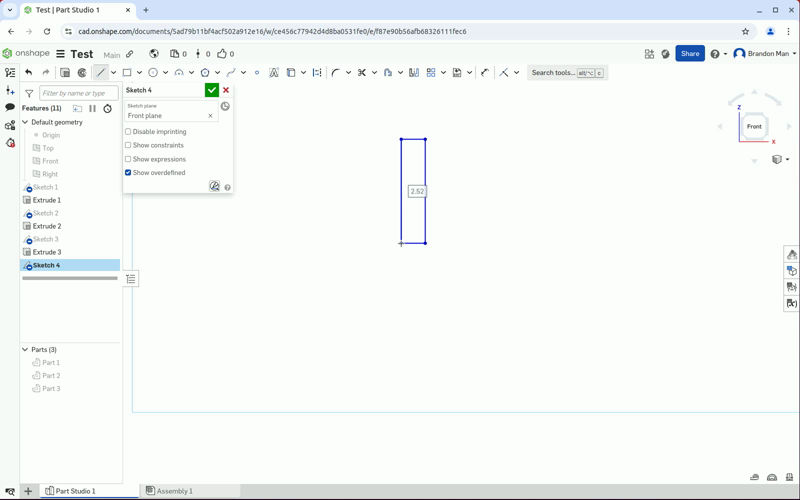
scroll(-6)
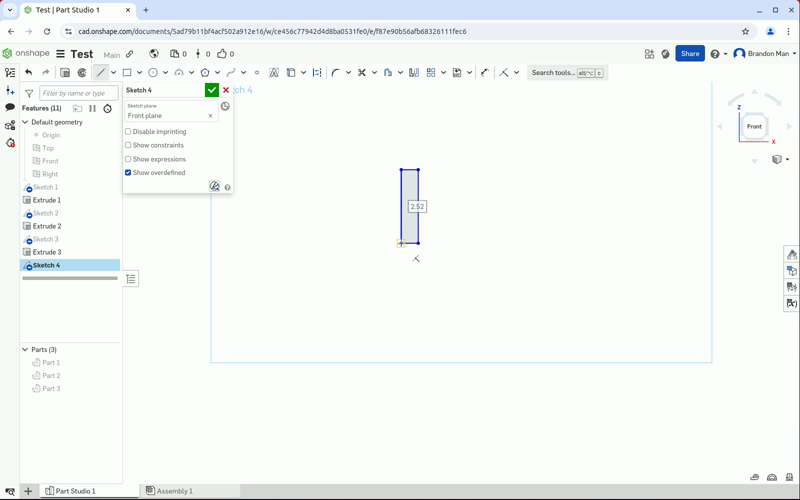
scroll(-6)
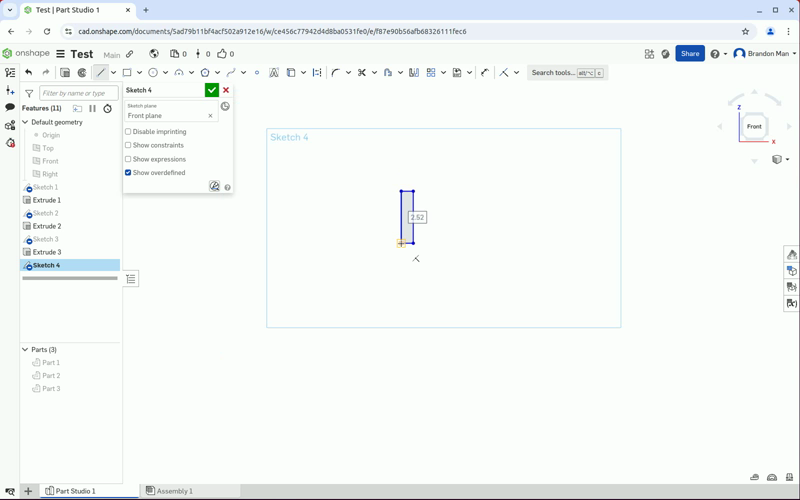
scroll(-6)
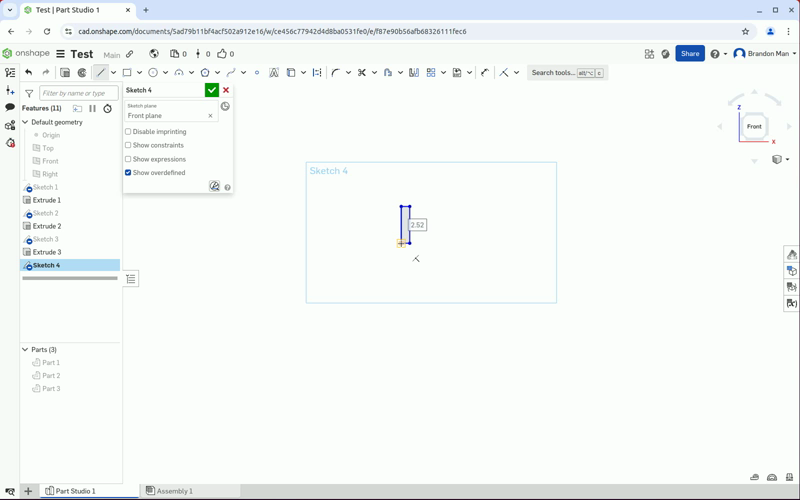
scroll(-6)
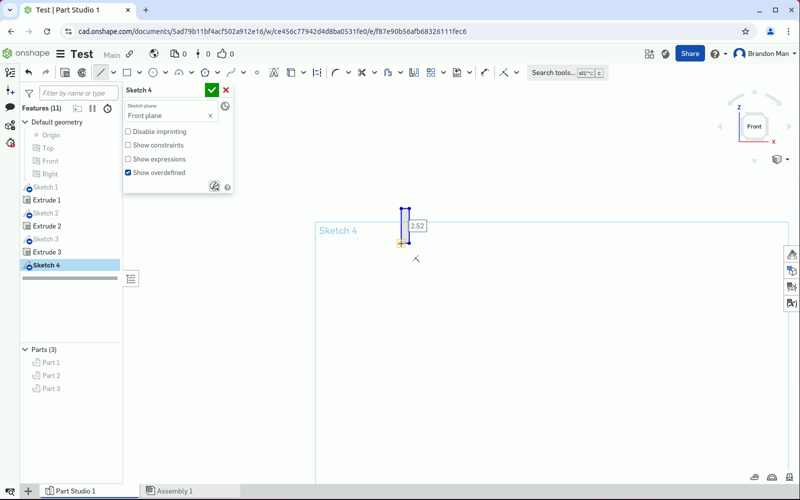
scroll(-6)
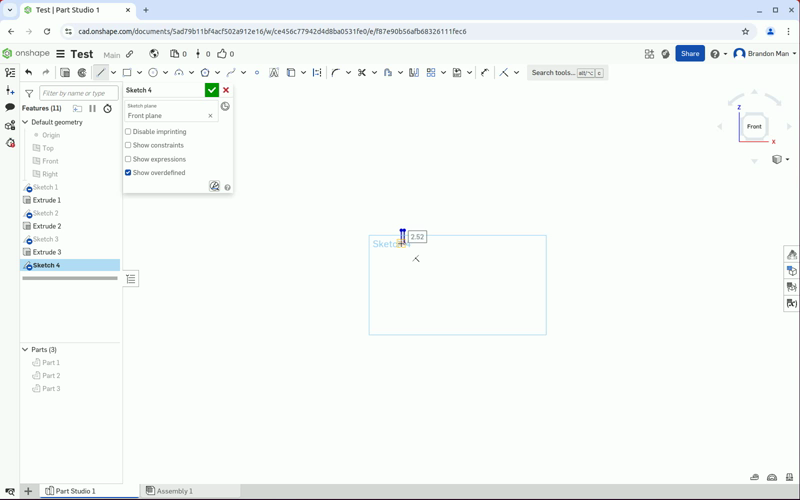
key(esc)
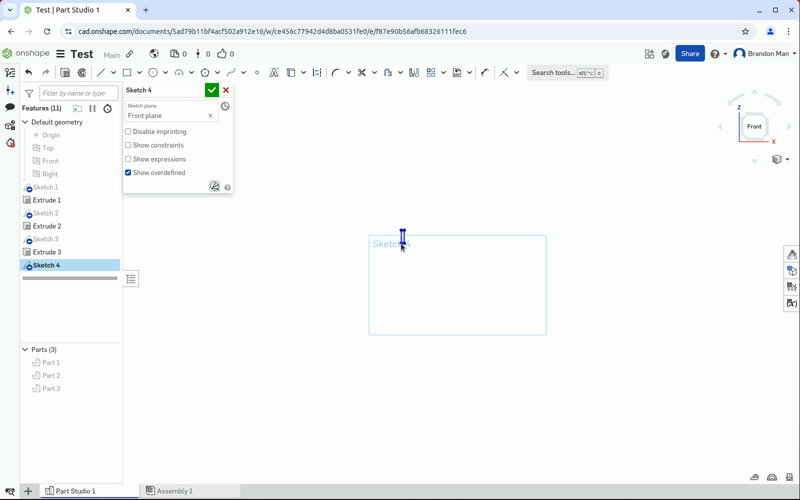
mouse_move(403, 240)
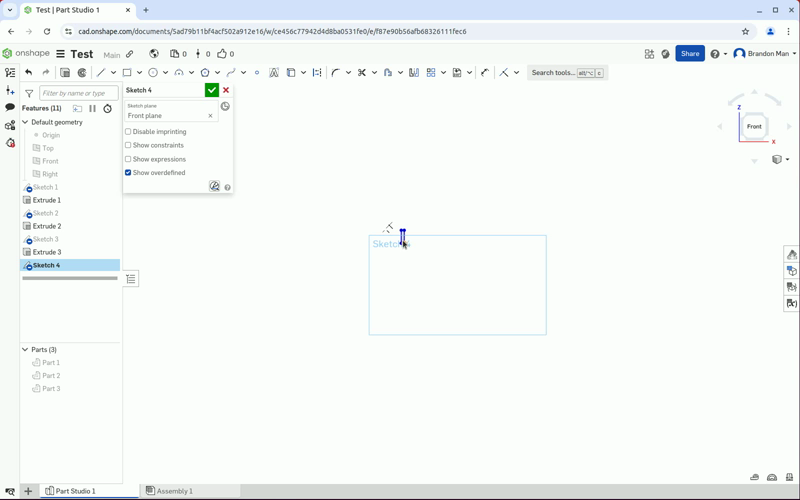
scroll(6)
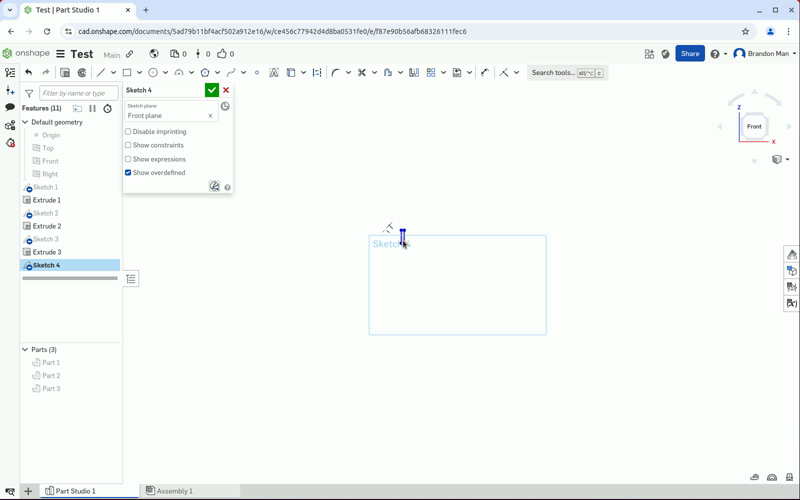
scroll(6)
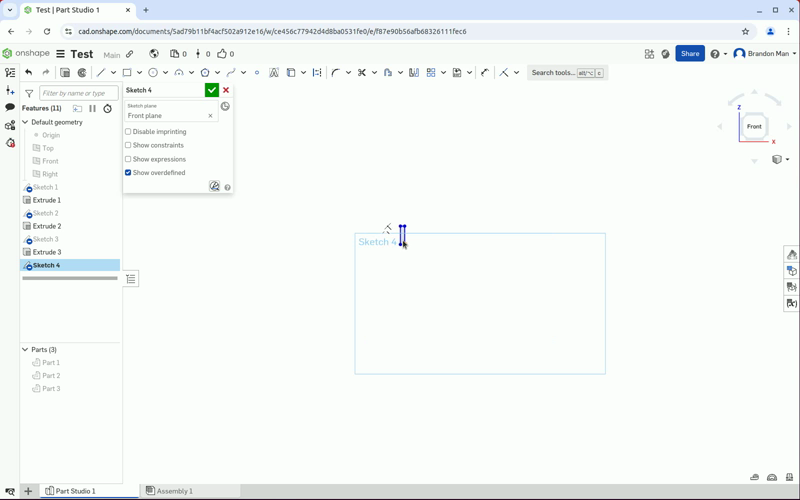
scroll(6)
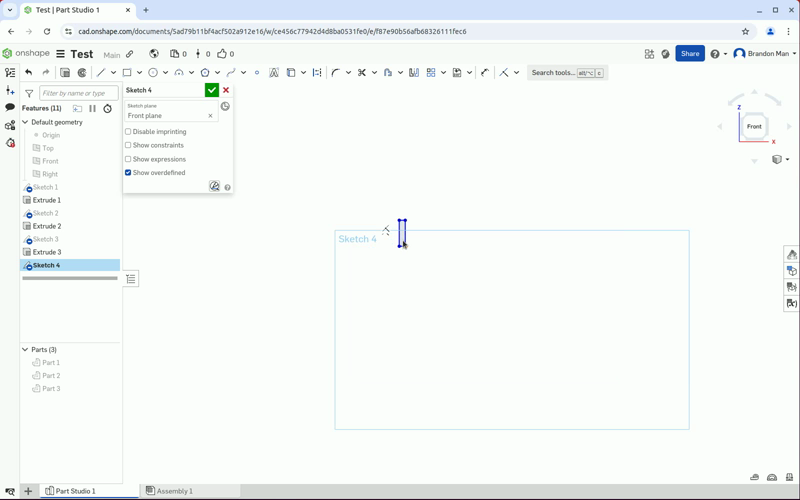
scroll(6)
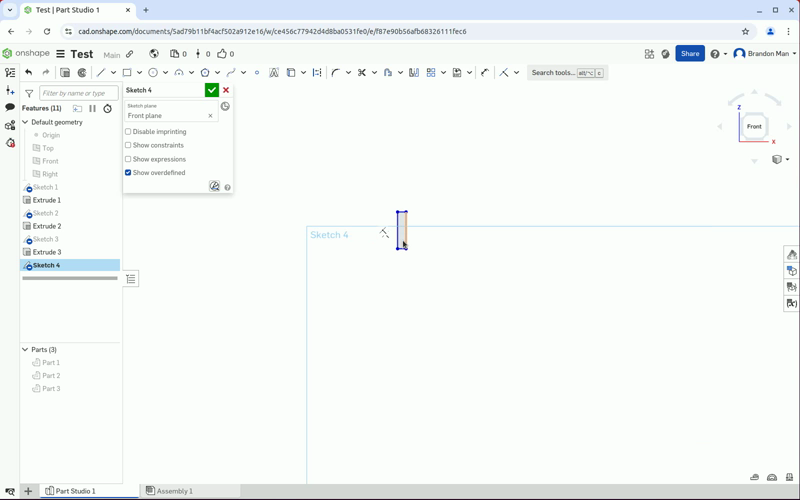
scroll(6)
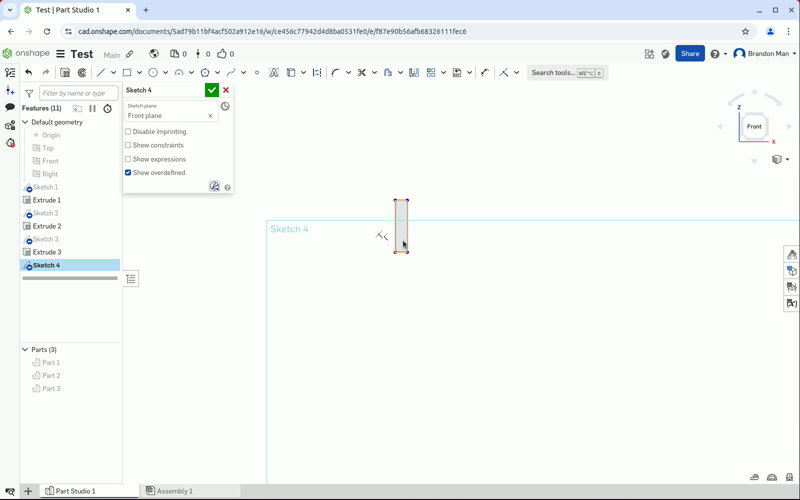
scroll(6)
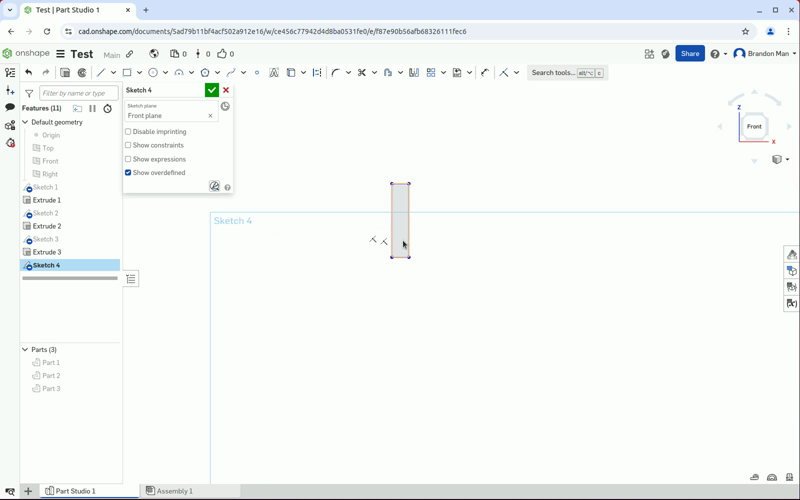
scroll(6)
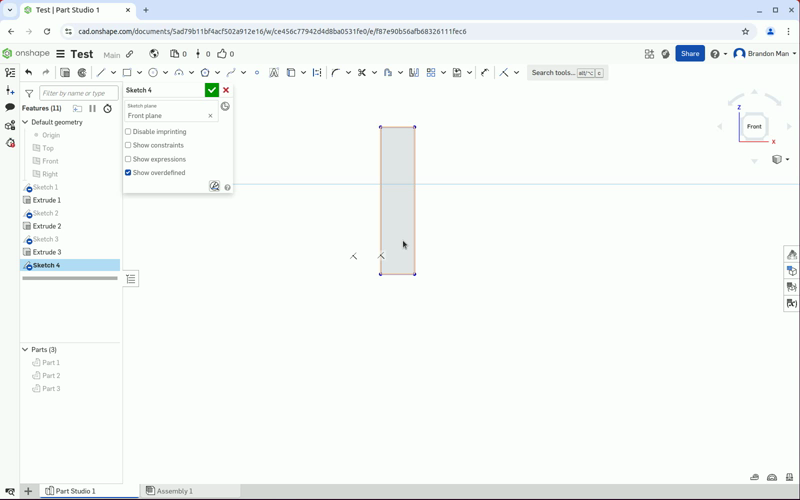
click(403, 240)
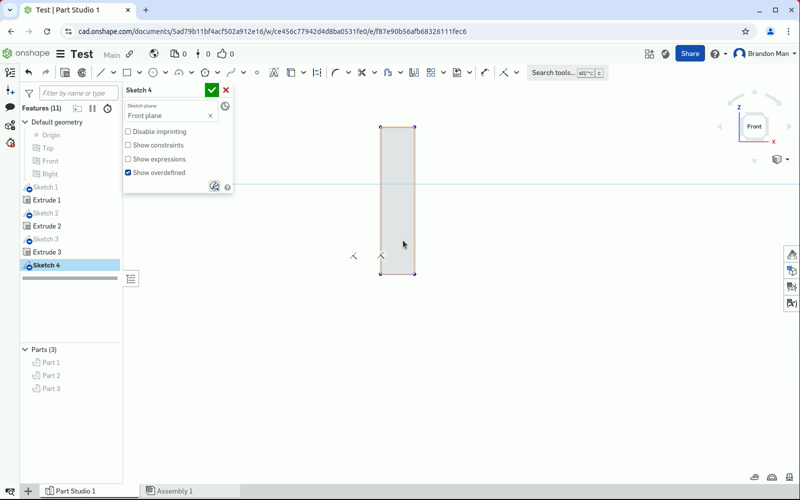
scroll(-6)
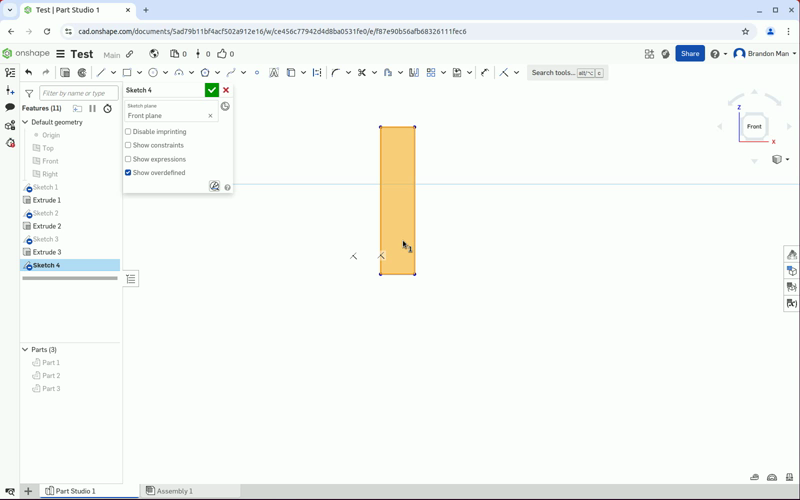
scroll(-6)
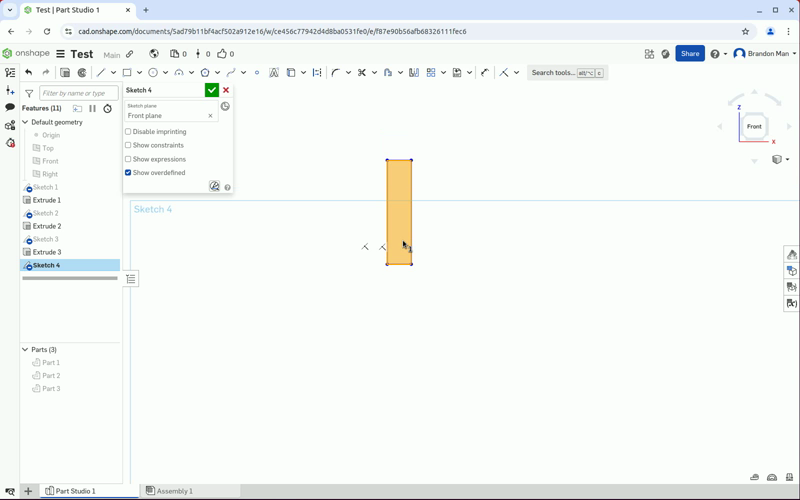
scroll(-6)
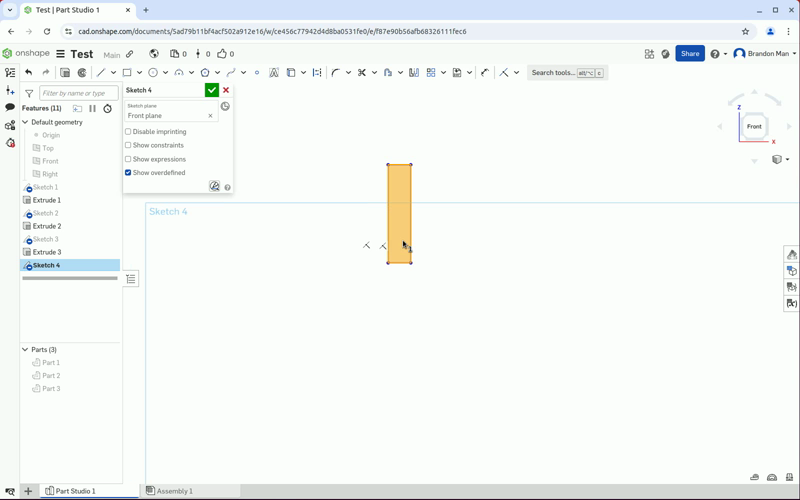
scroll(-6)
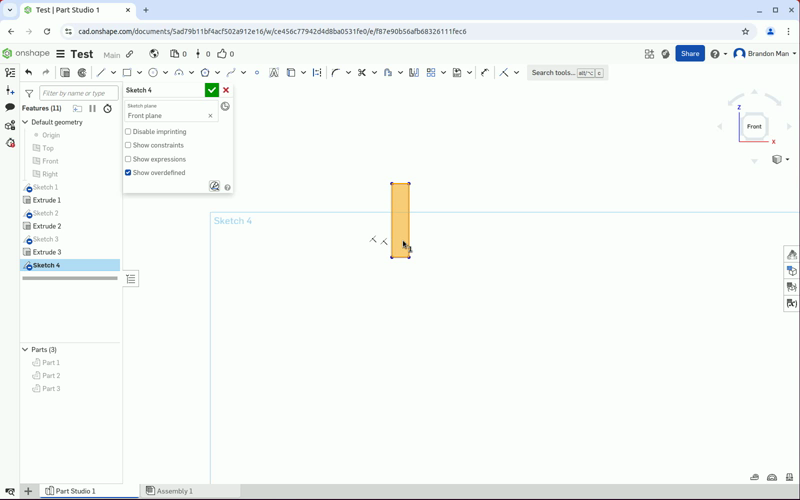
scroll(-6)
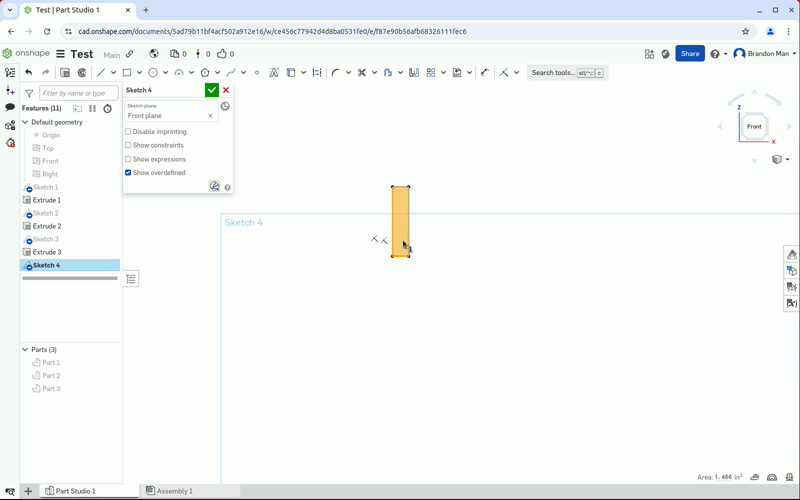
scroll(-6)
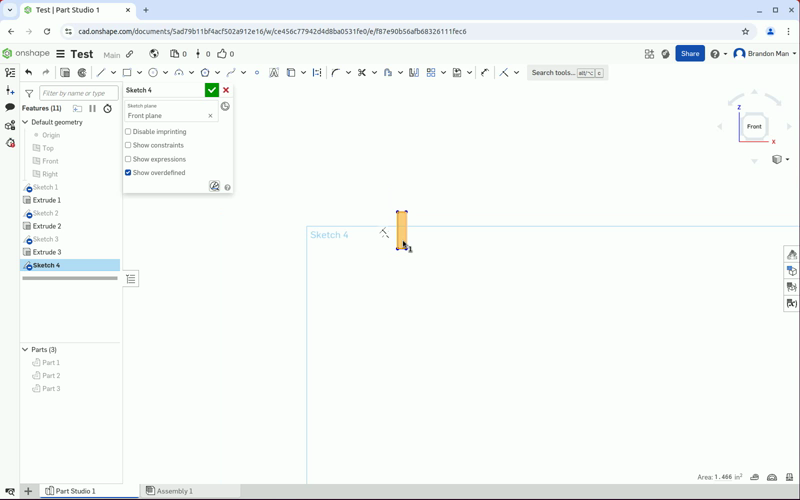
scroll(-6)
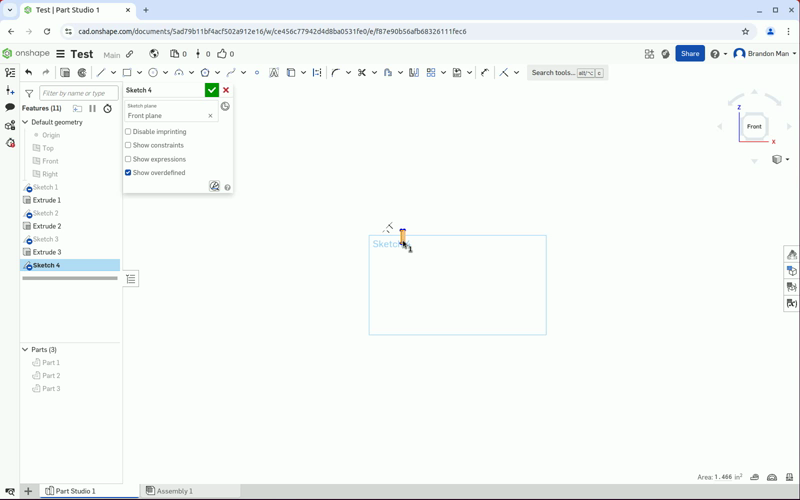
mouse_move(73, 352)
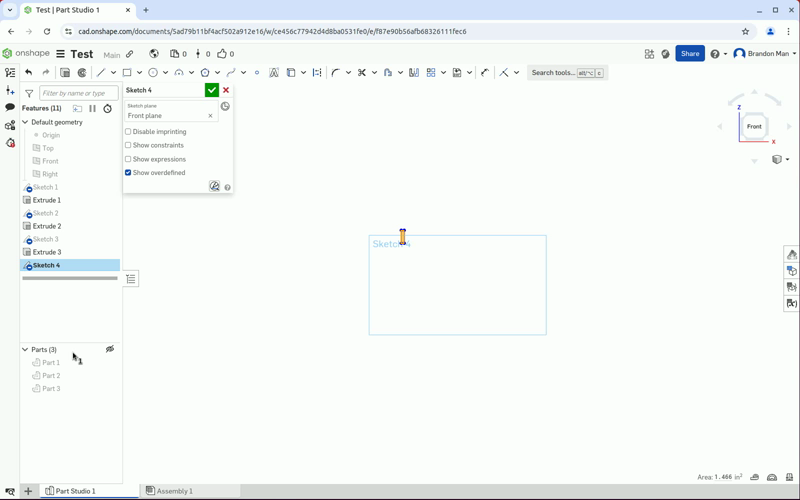
key(shift+y)
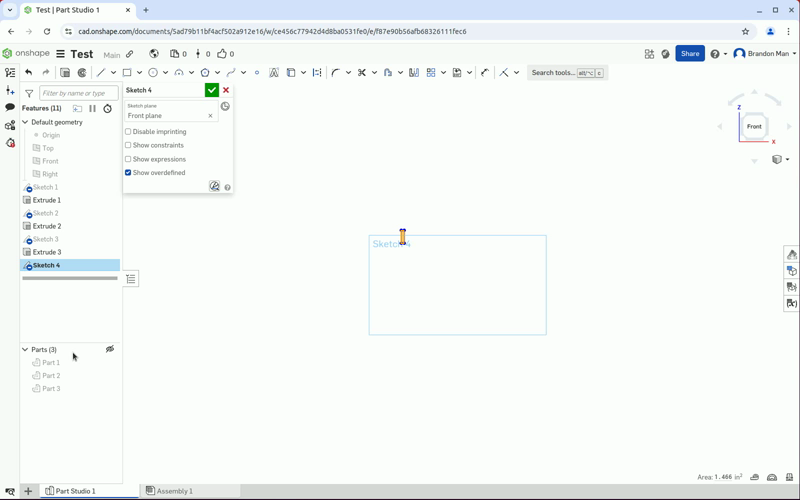
key(shift+e)
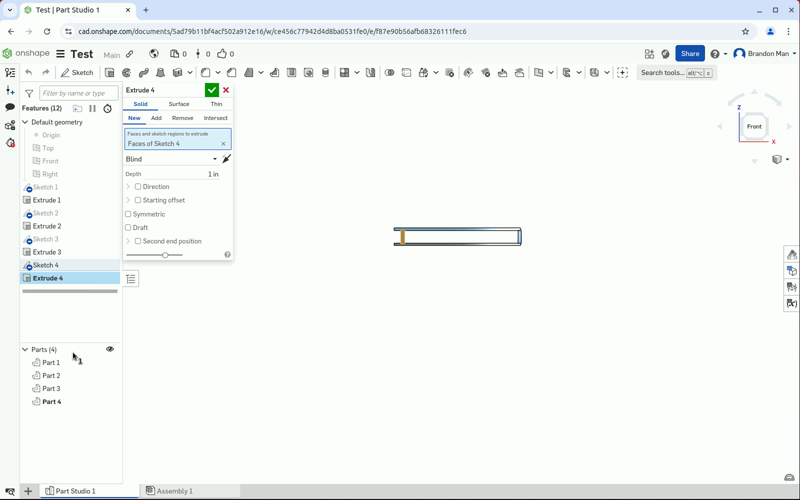
mouse_move(143, 106)
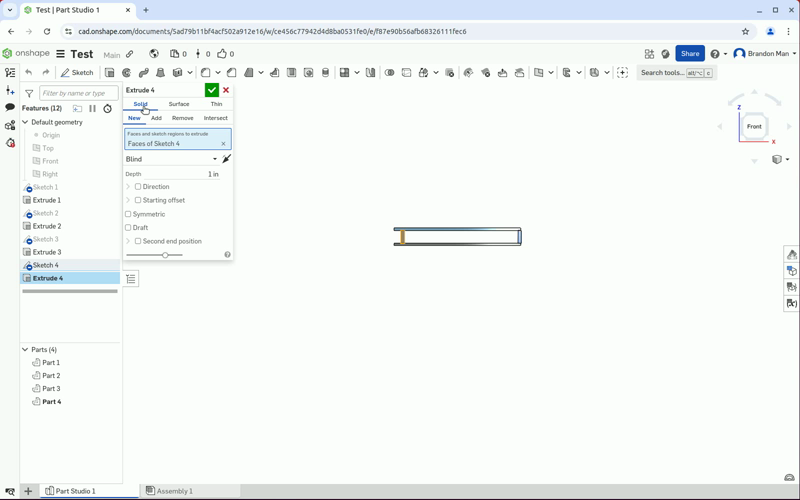
click(143, 106)
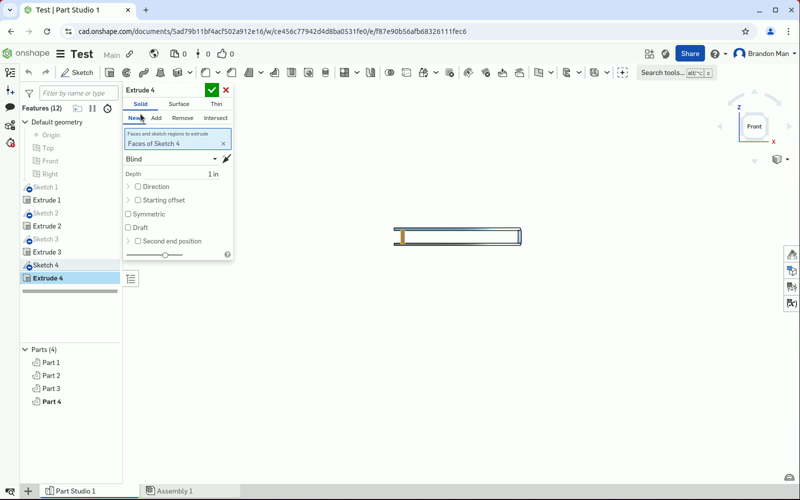
mouse_move(137, 120)
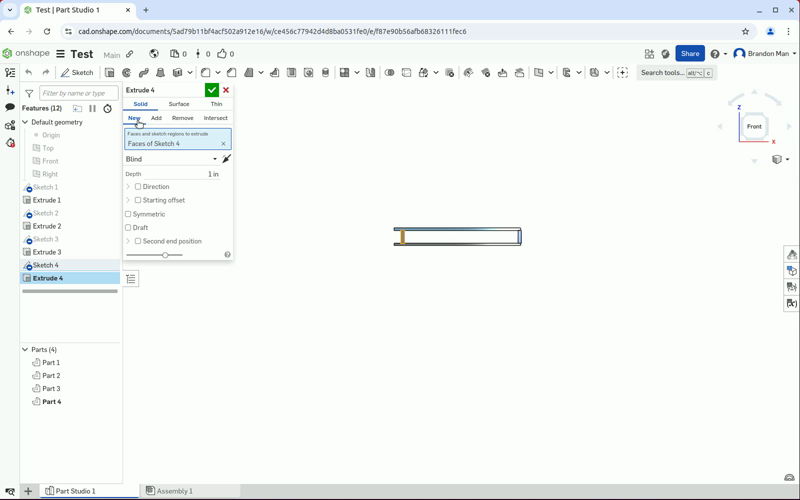
click(137, 120)
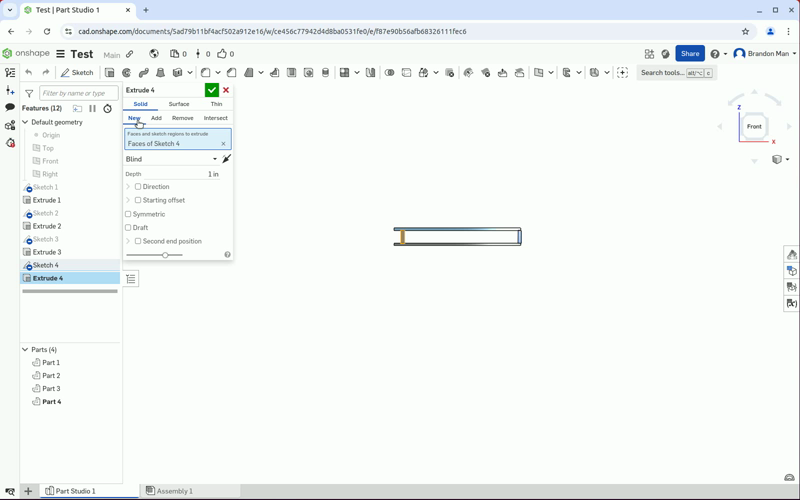
key(tab, 4)
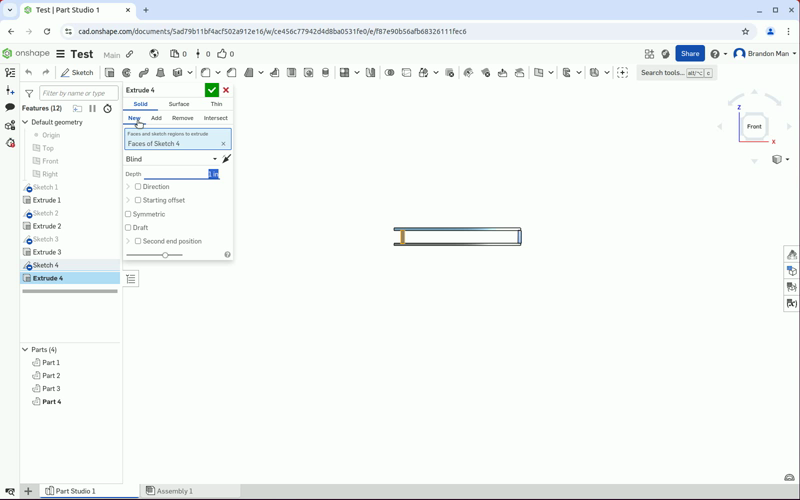
text(23.108)
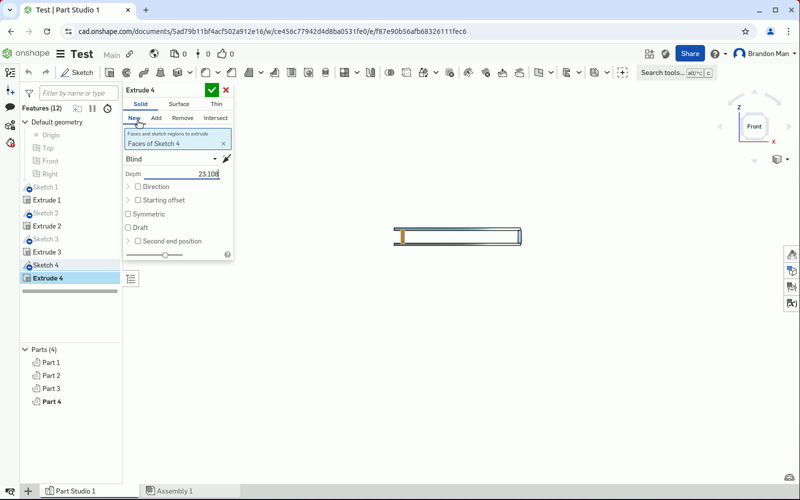
key(enter)
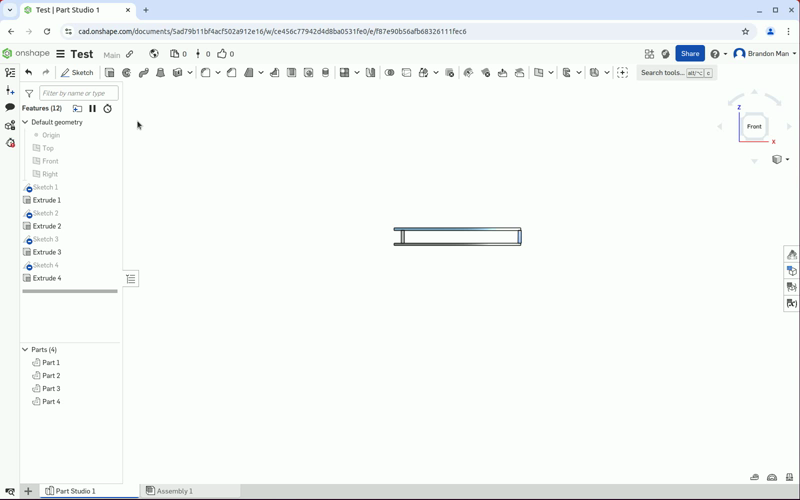
key(shift+h)
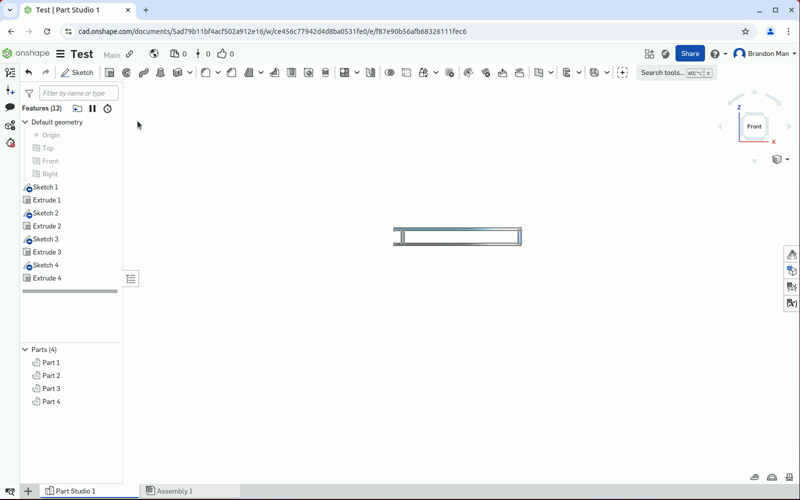
key(shift+h)
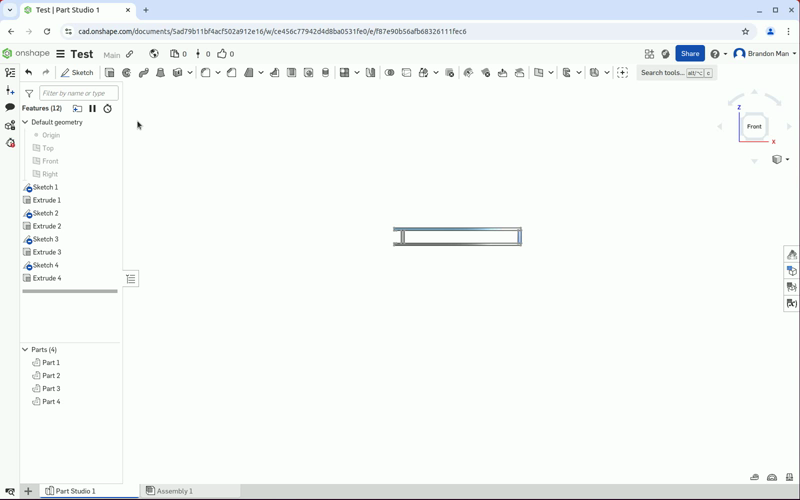
key(shift+7)
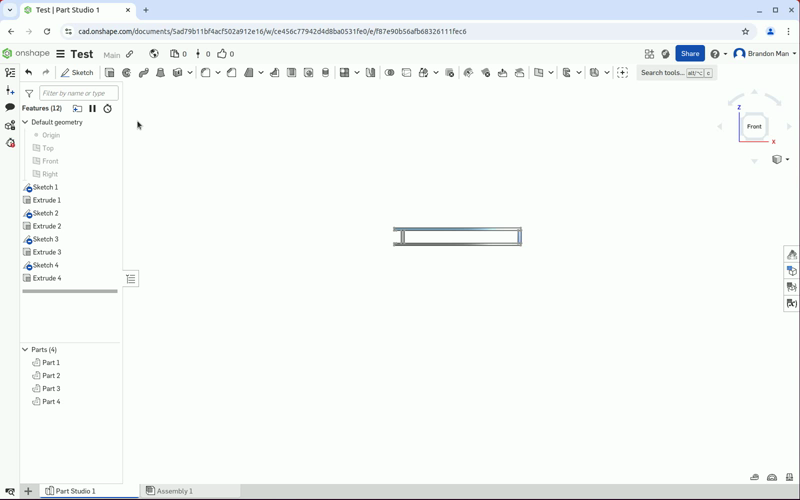
key(left, 2)
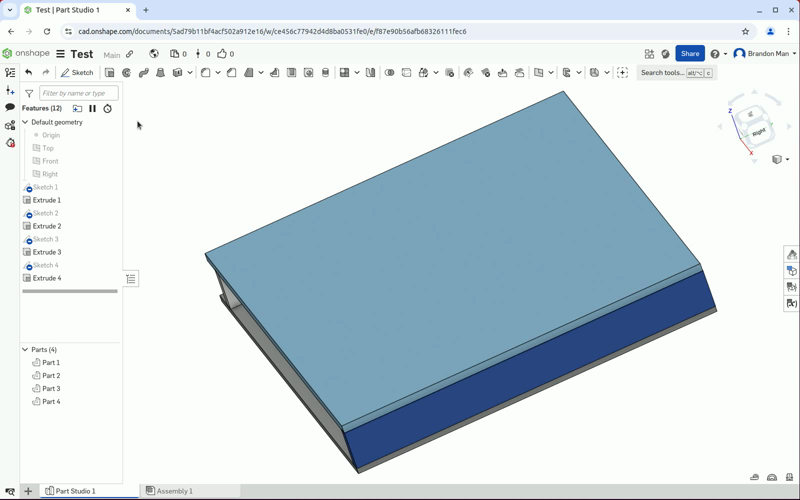
key(down, 2)
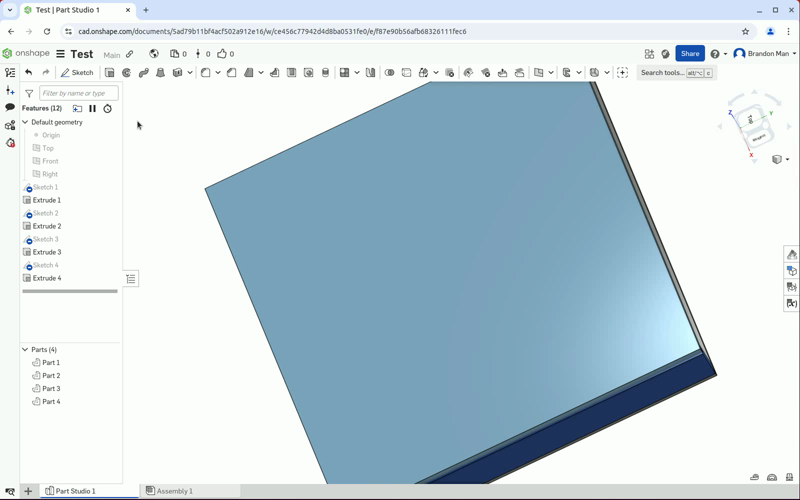
key(up, 2)
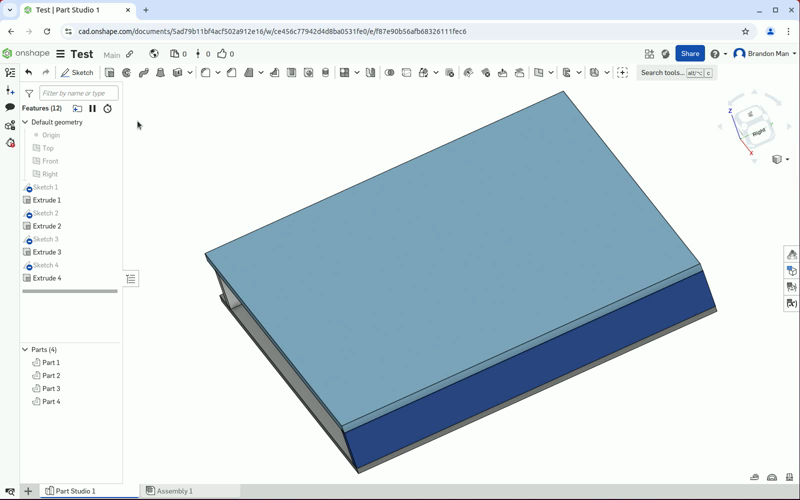
key(right, 2)
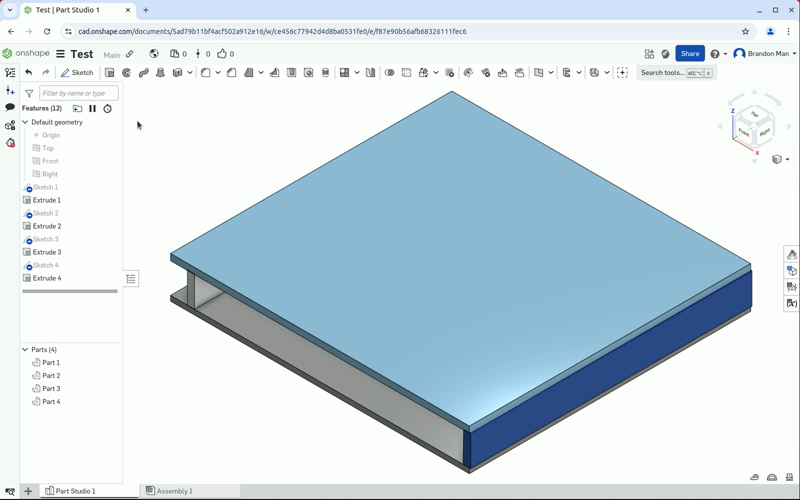
mouse_move(73, 189)
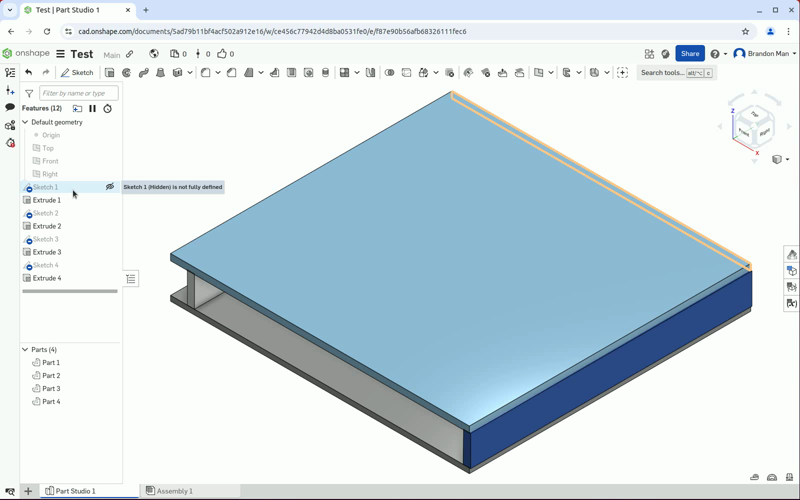
click(73, 189)